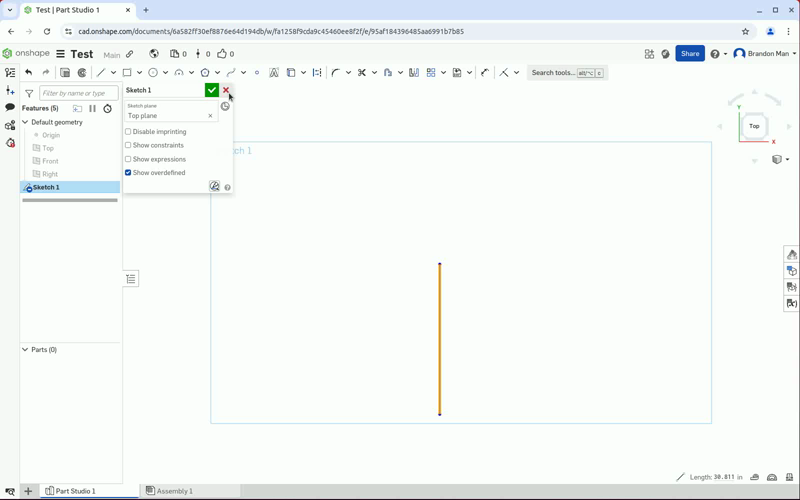
key(shift+h)
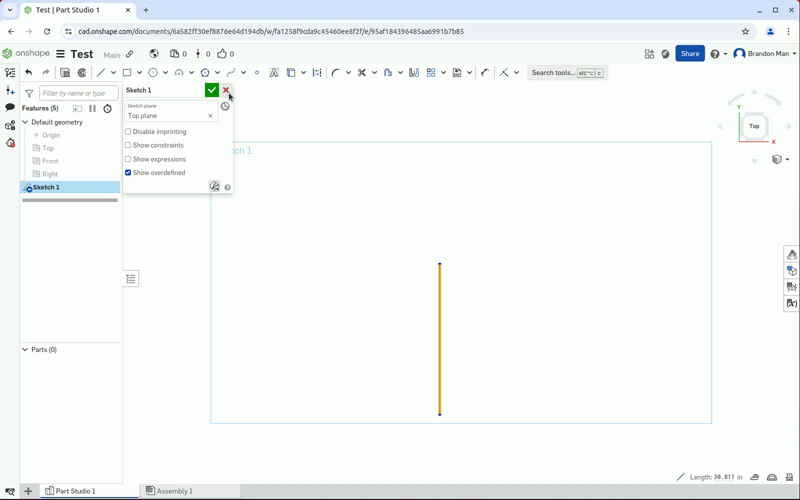
key(shift+s)
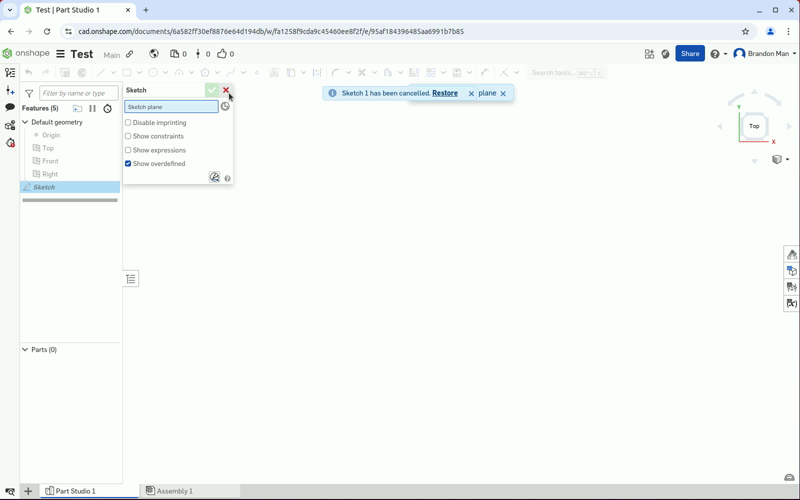
mouse_move(73, 150)
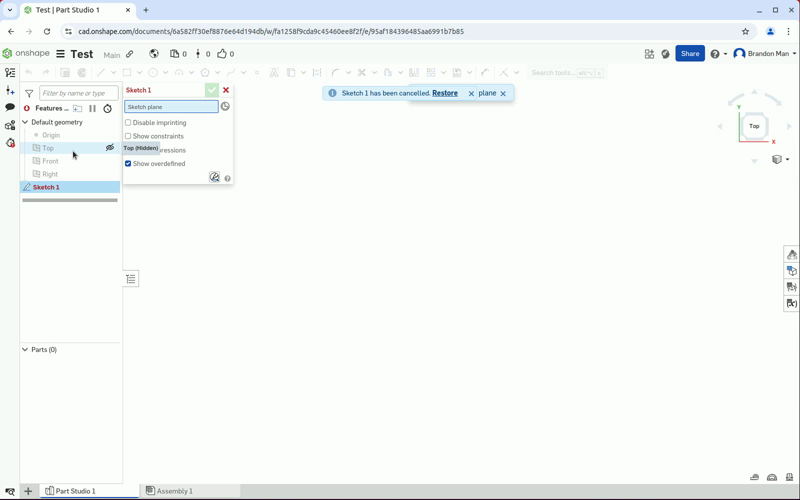
click(73, 150)
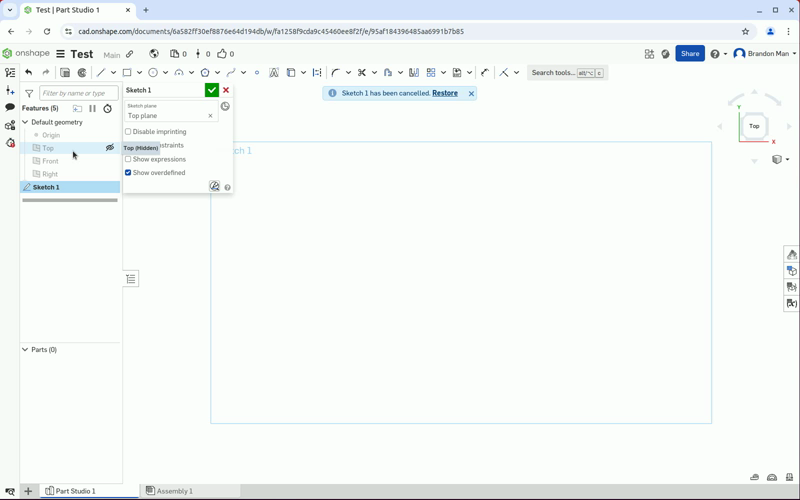
mouse_move(73, 352)
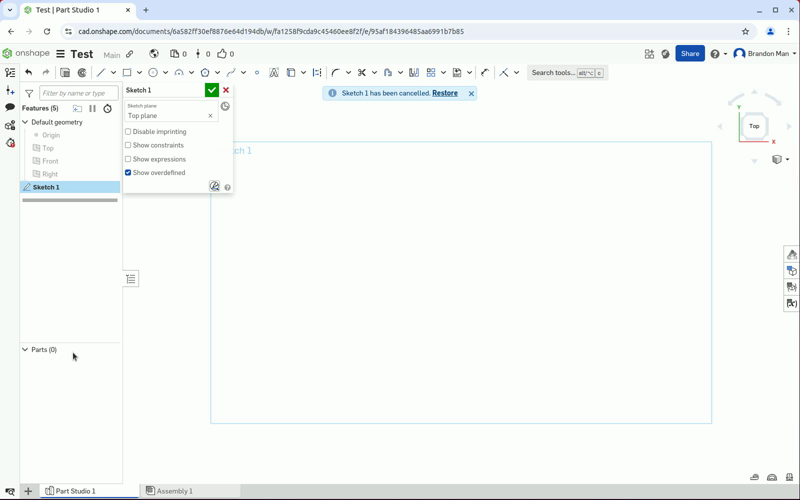
key(y)
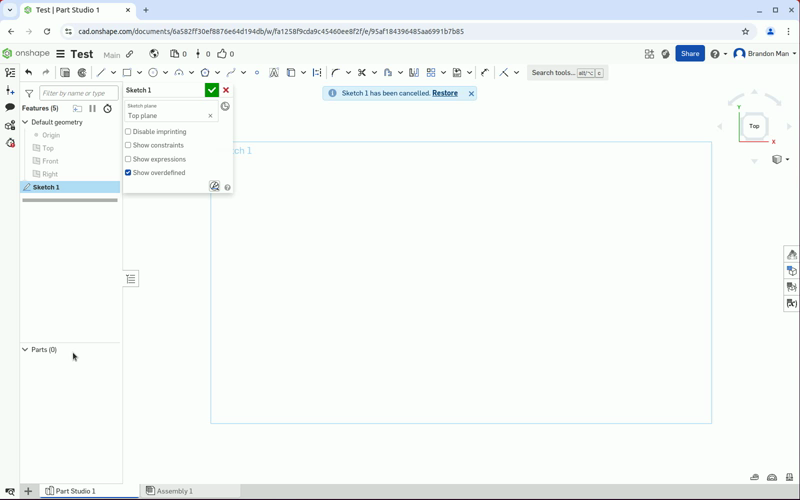
key(l)
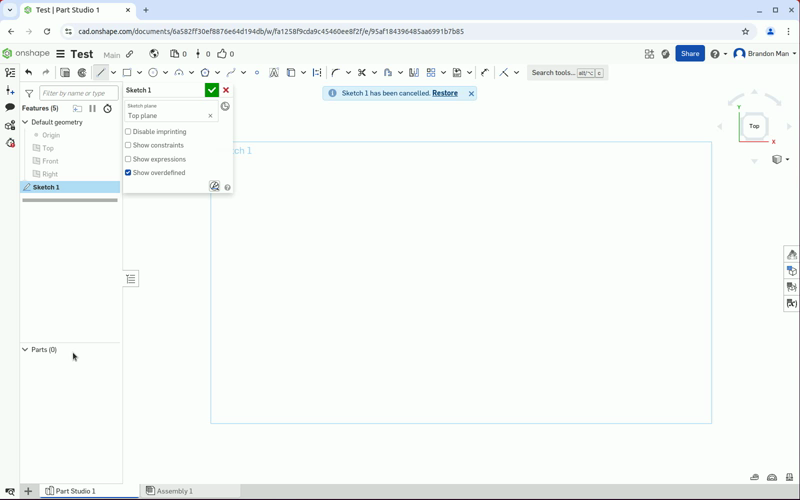
key_down(shift)
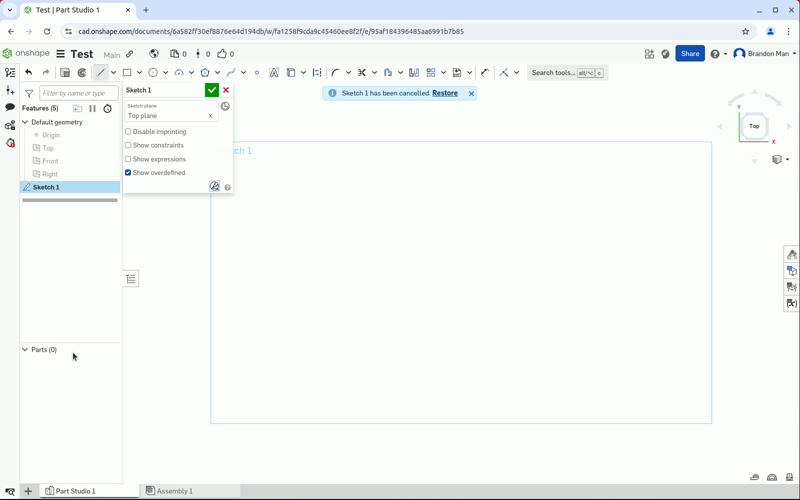
mouse_move(389, 359)
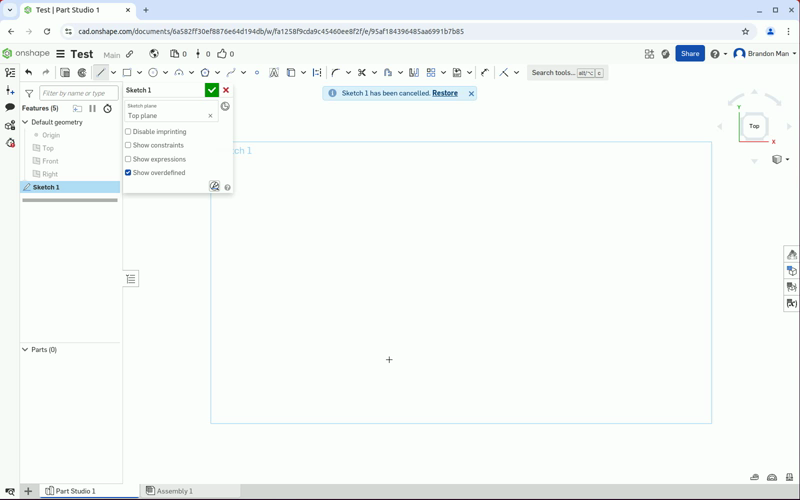
click(389, 359)
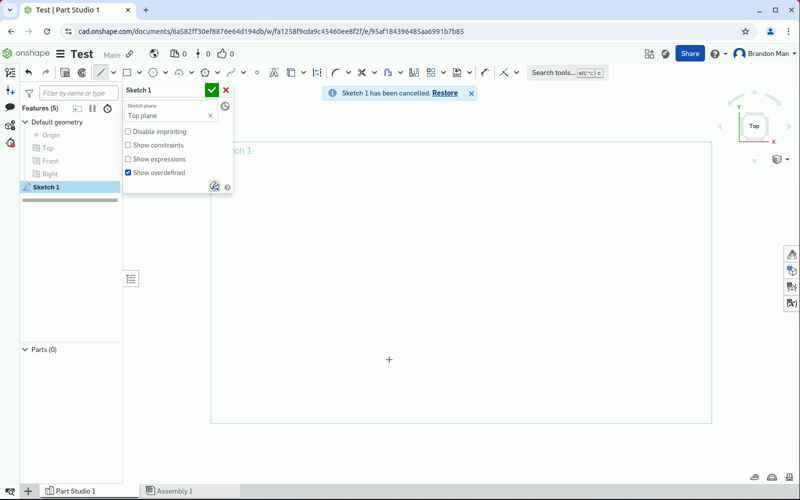
key_up(shift)
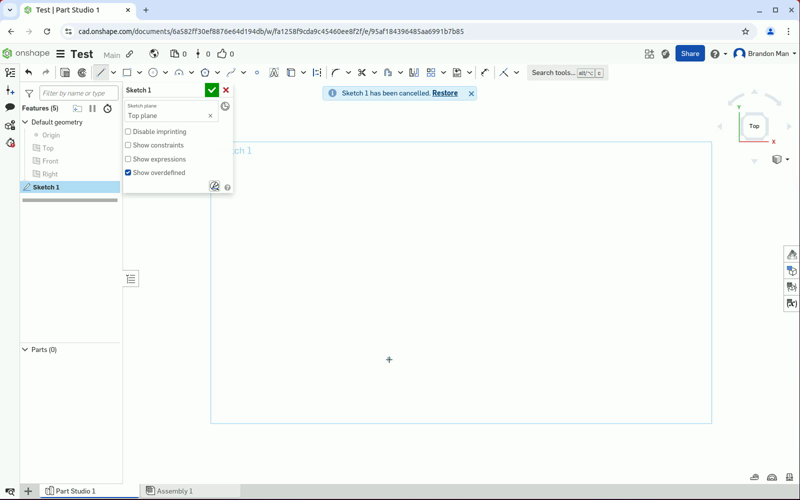
key_down(shift)
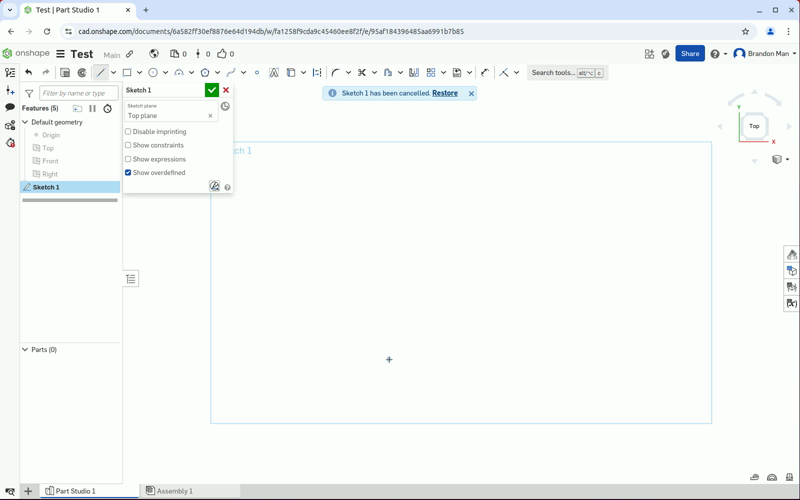
mouse_move(532, 359)
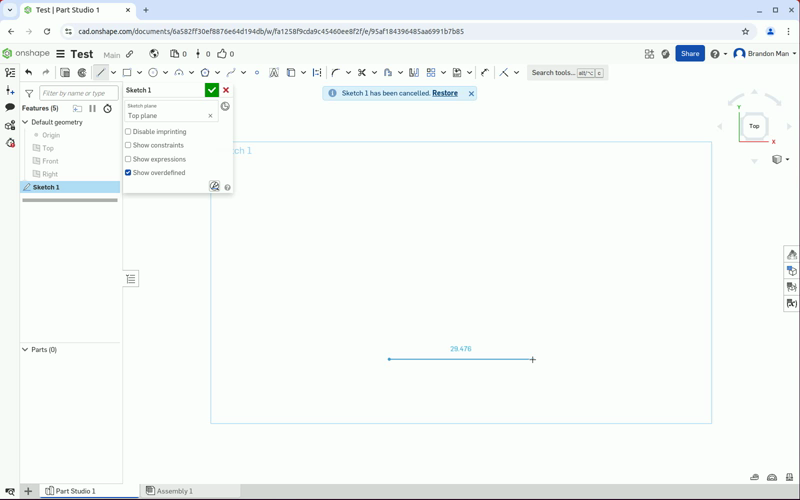
click(532, 359)
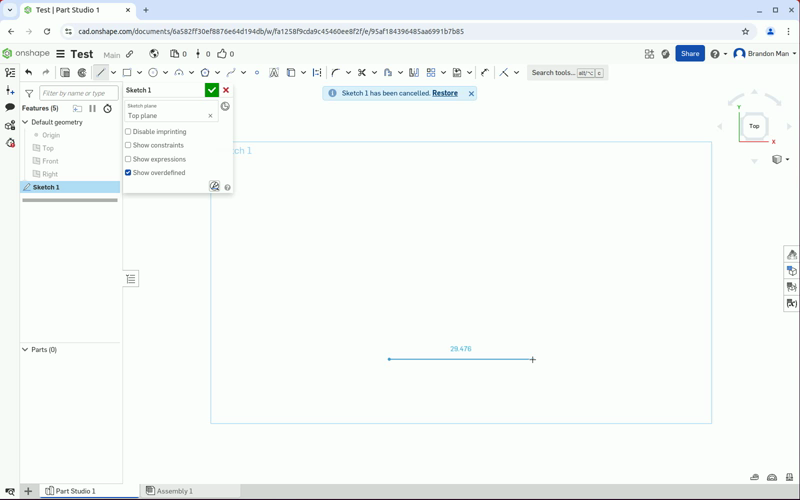
key_up(shift)
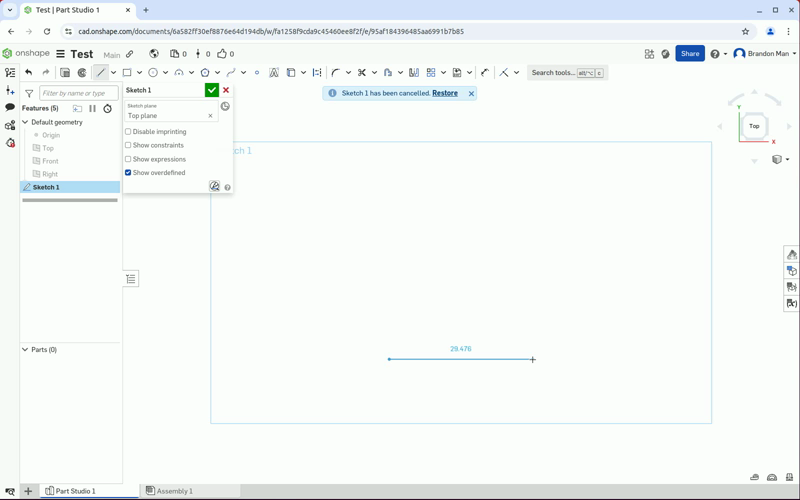
key_down(shift)
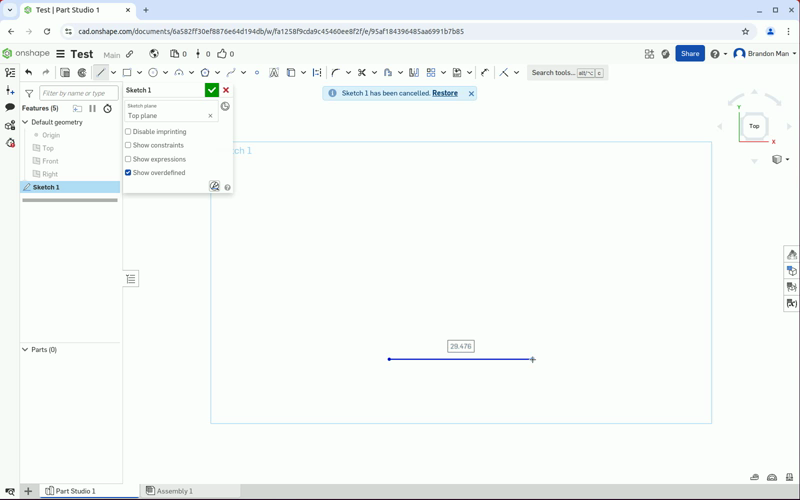
mouse_move(562, 359)
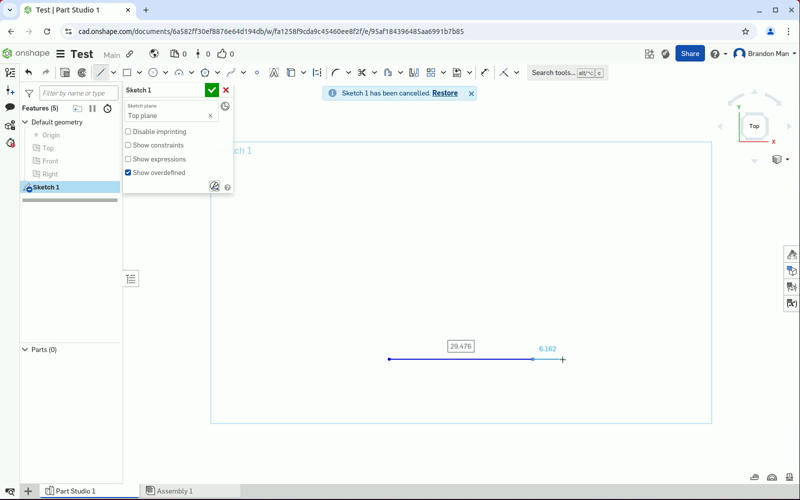
mouse_move(532, 299)
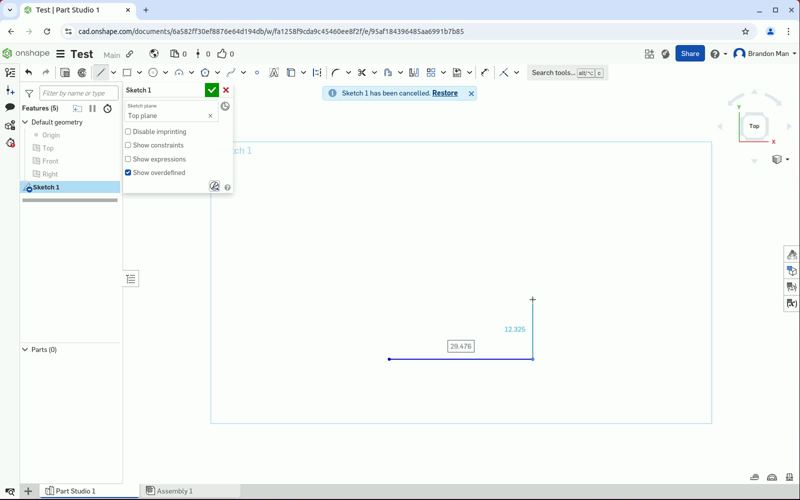
click(532, 299)
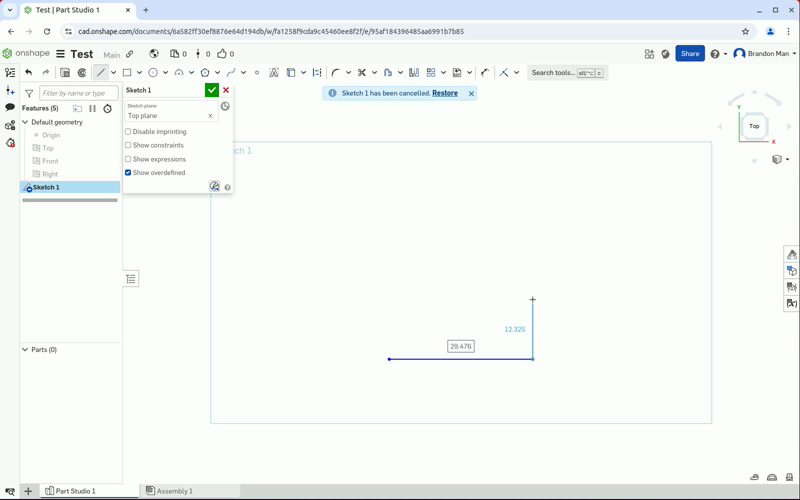
key_up(shift)
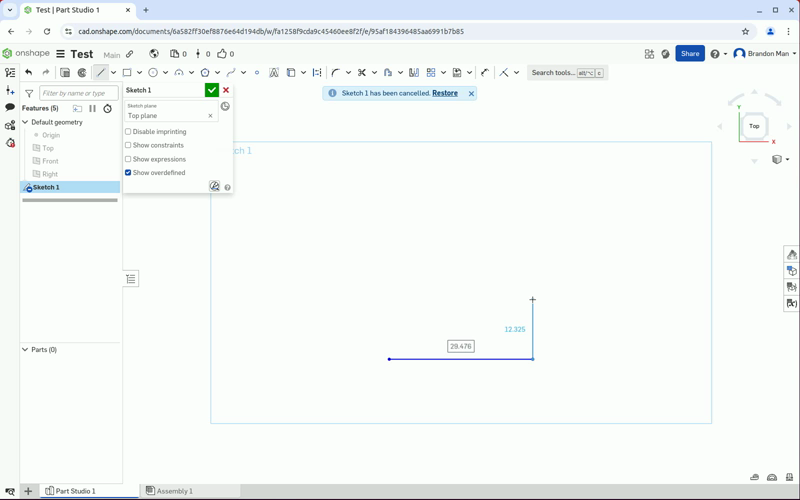
key_down(shift)
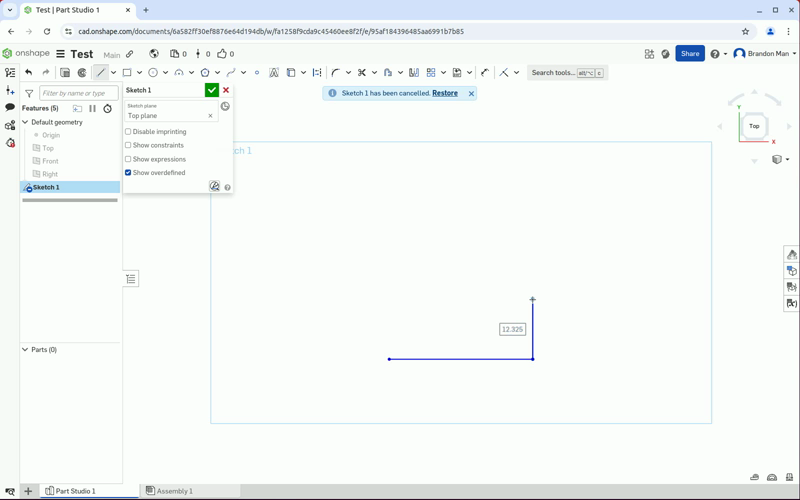
mouse_move(562, 299)
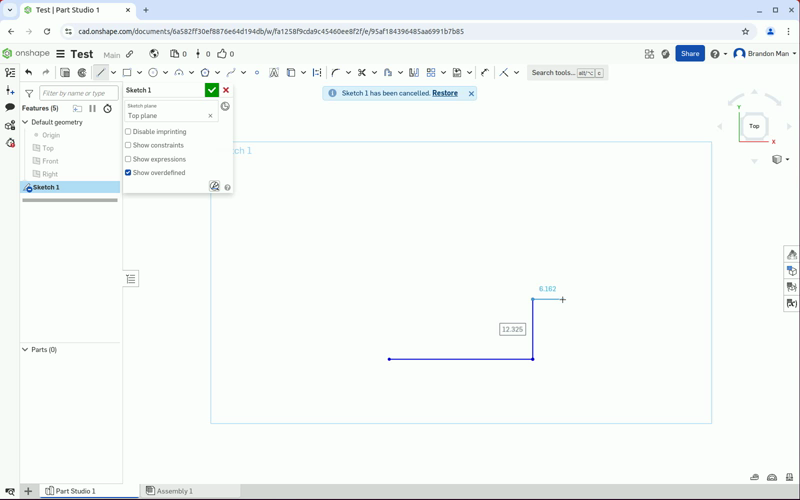
mouse_move(529, 299)
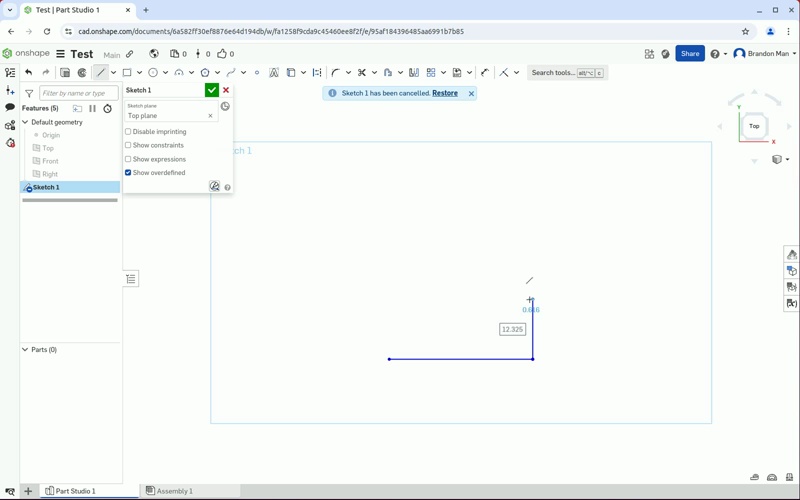
scroll(6)
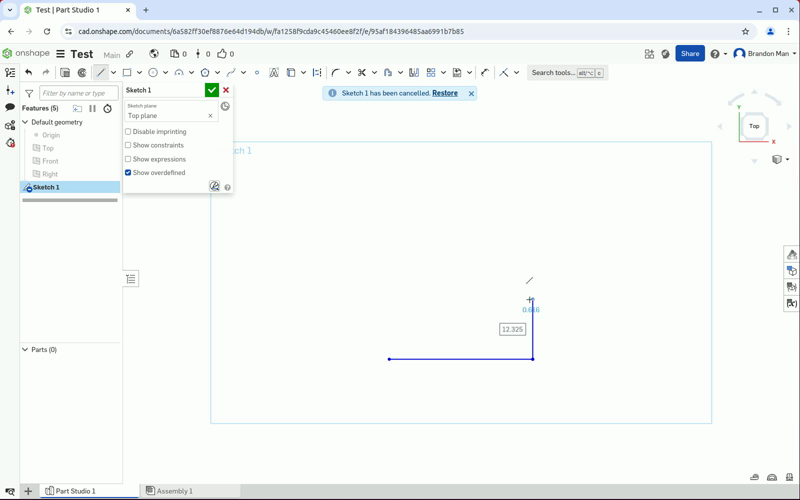
scroll(6)
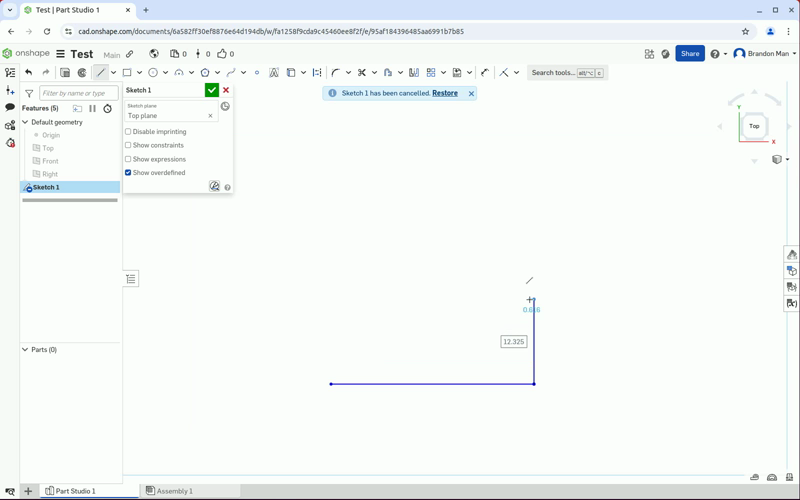
scroll(6)
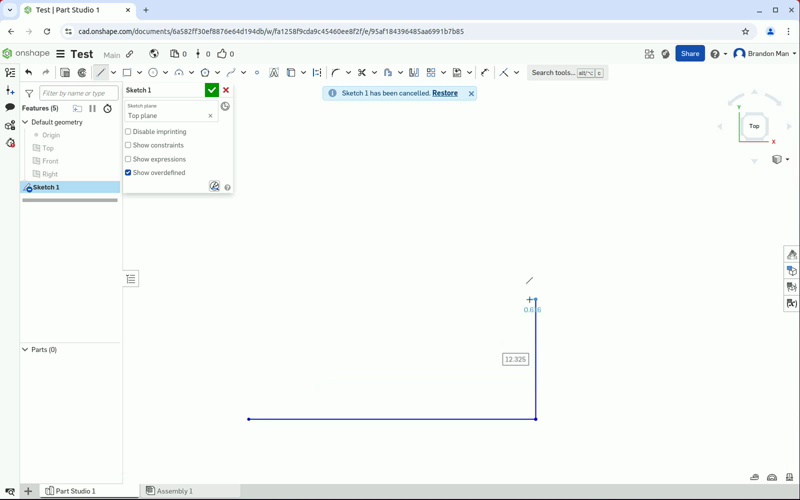
scroll(6)
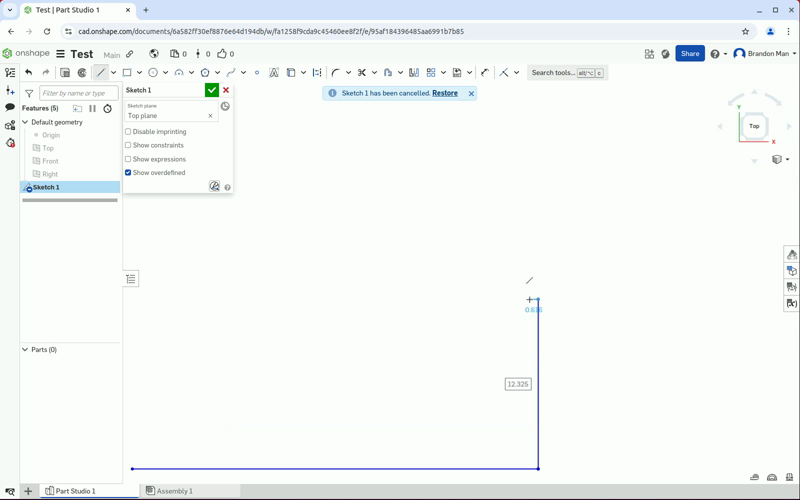
scroll(6)
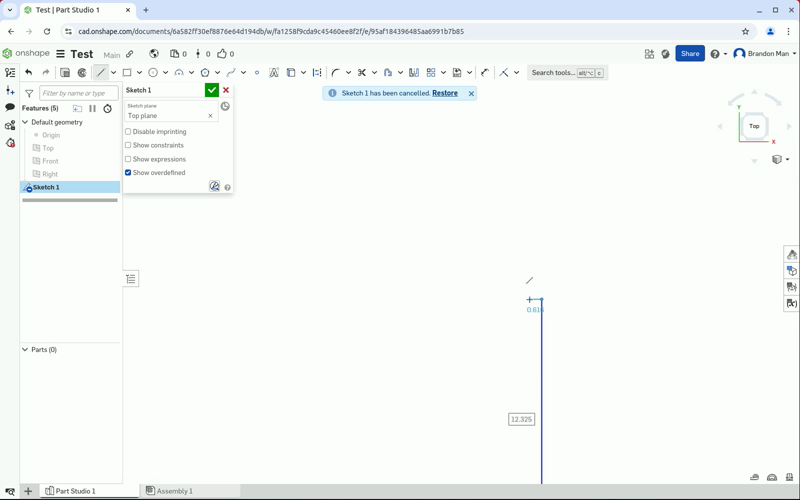
scroll(6)
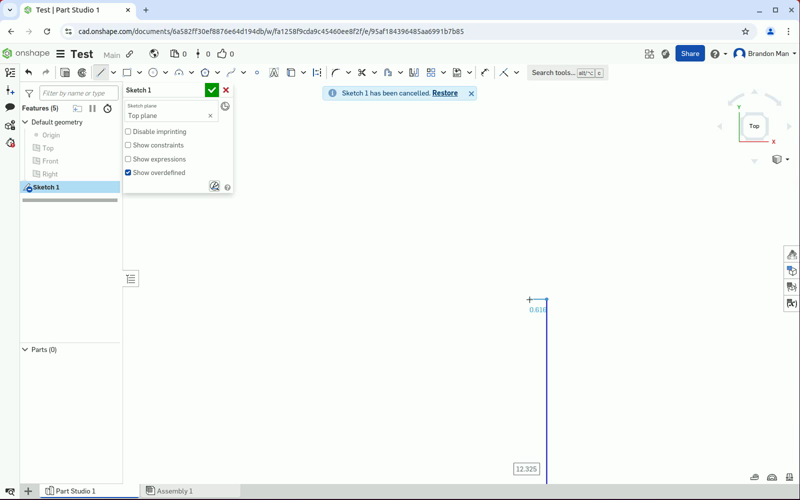
scroll(6)
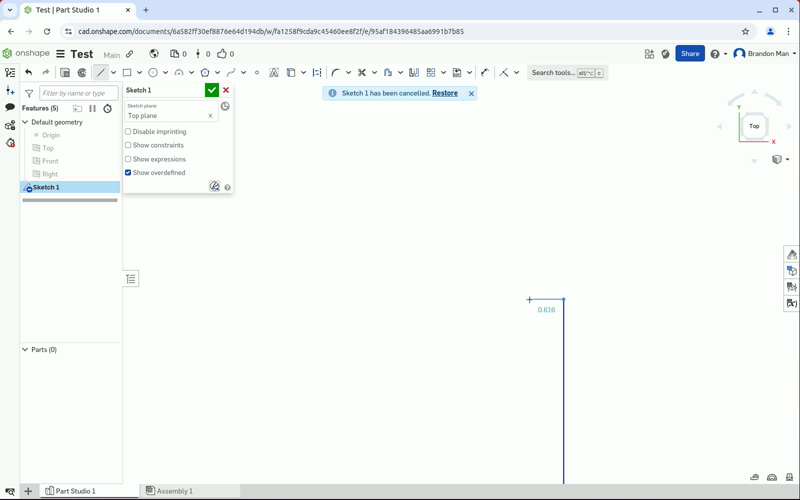
click(529, 299)
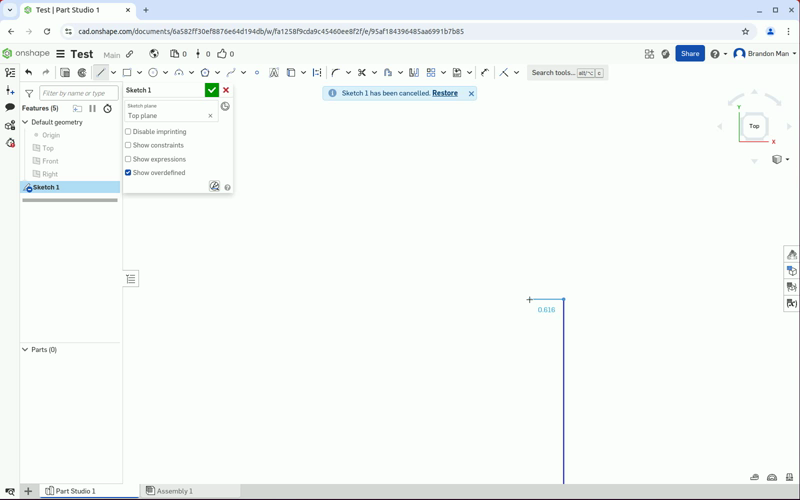
scroll(-6)
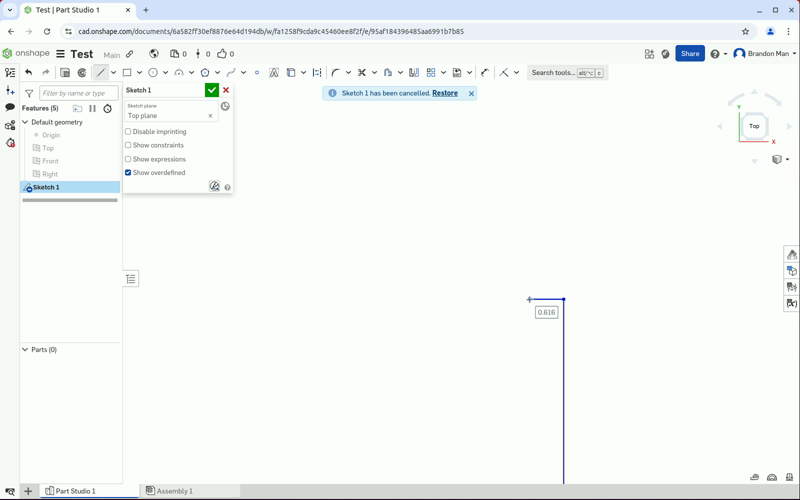
scroll(-6)
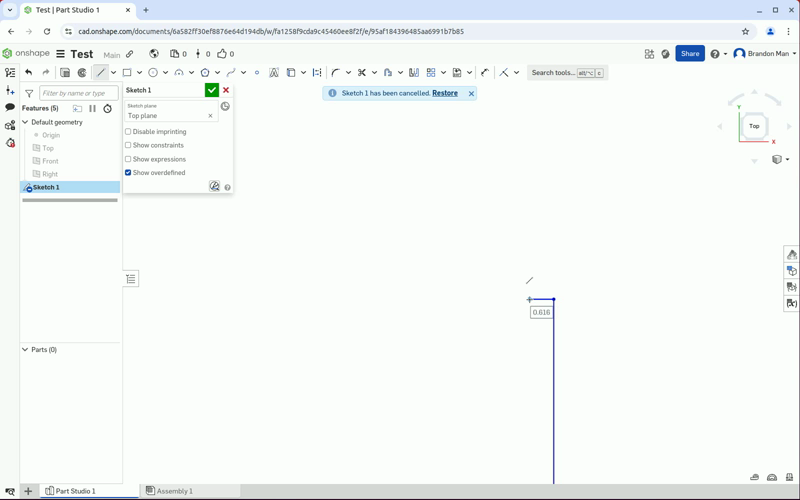
scroll(-6)
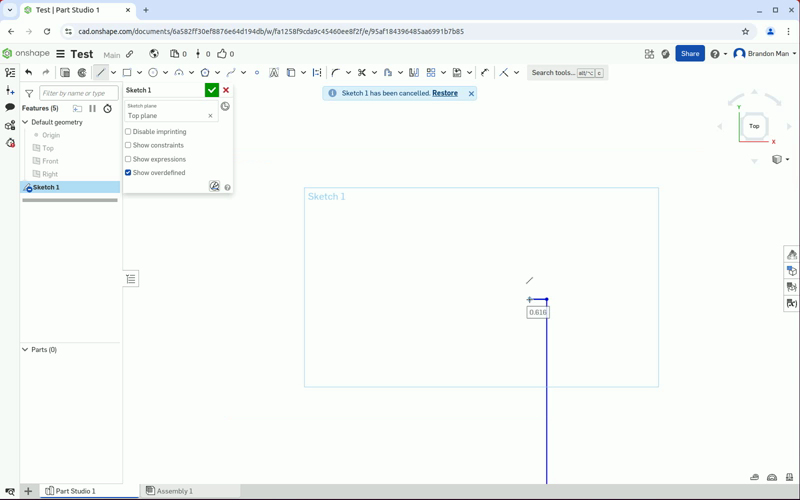
scroll(-6)
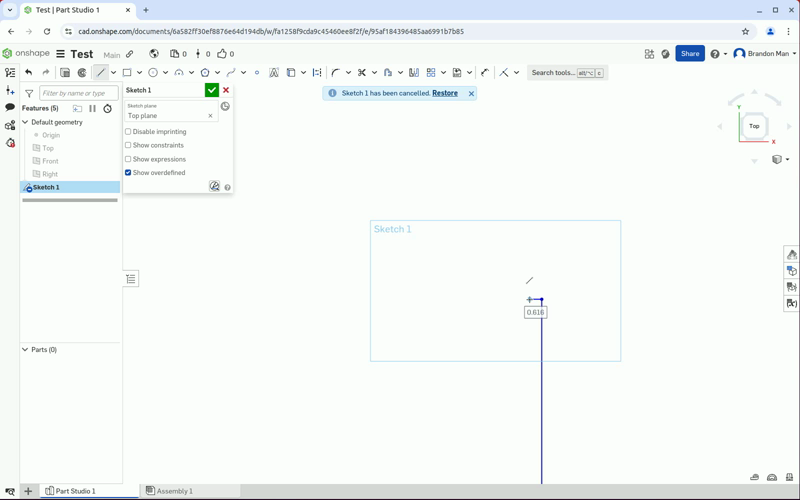
scroll(-6)
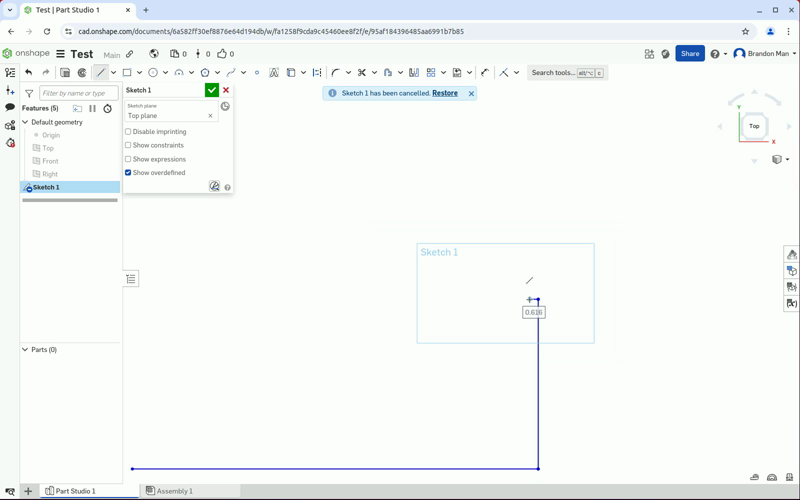
scroll(-6)
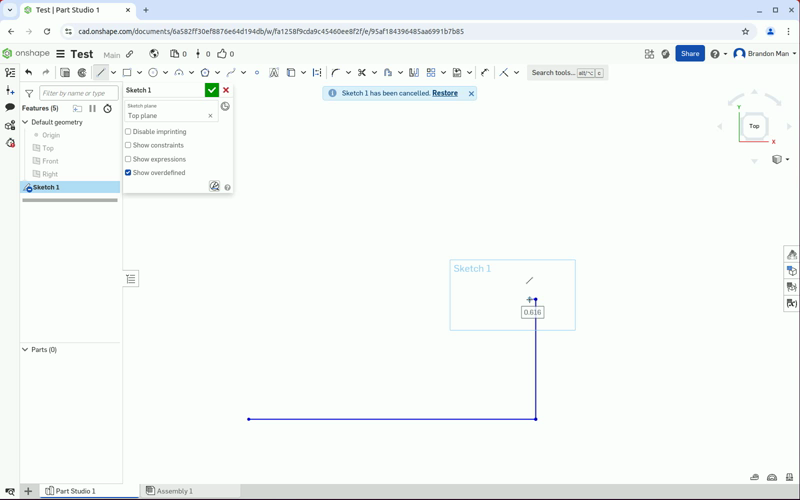
scroll(-6)
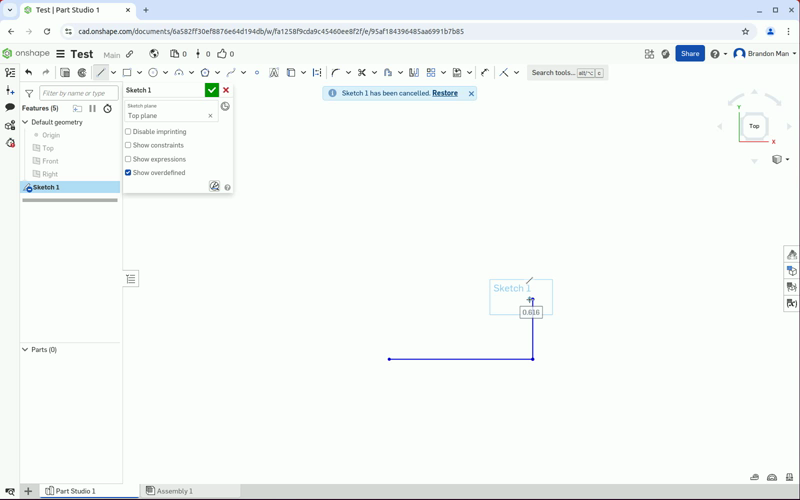
key_up(shift)
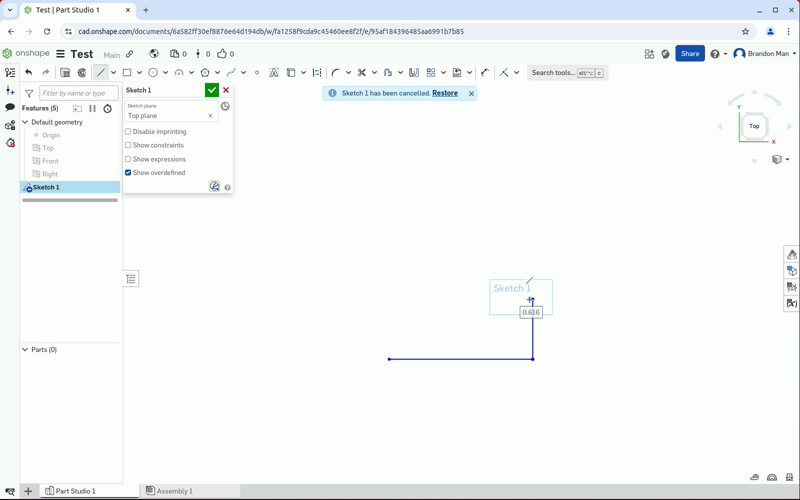
key_down(shift)
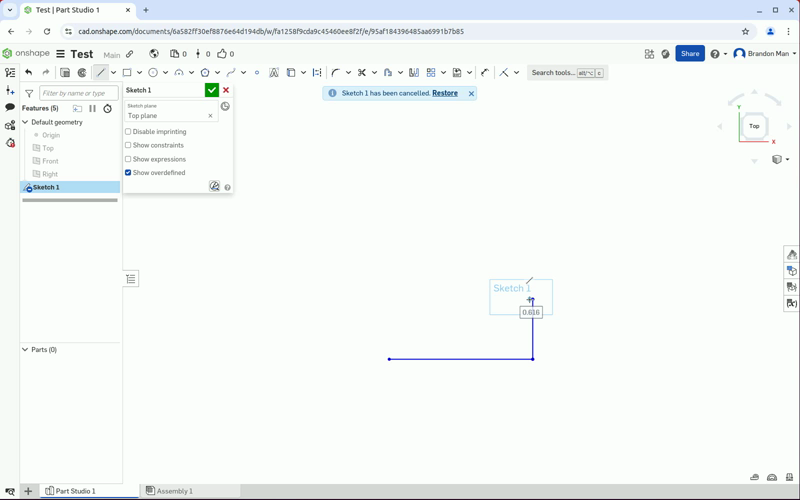
mouse_move(559, 299)
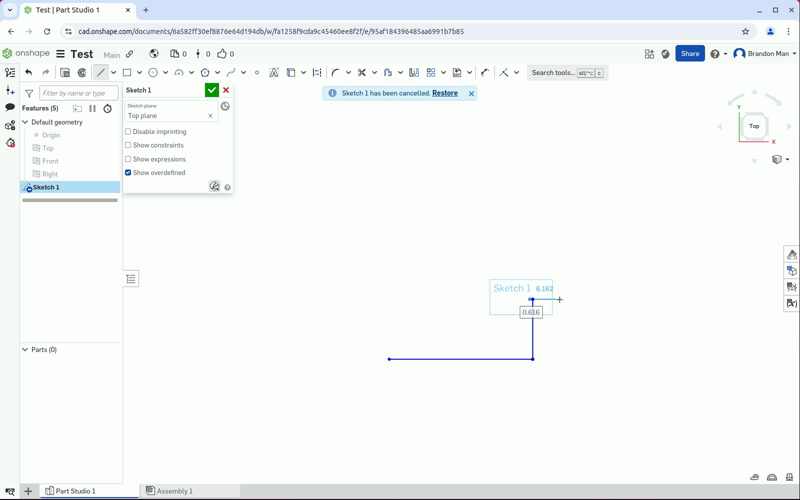
mouse_move(529, 281)
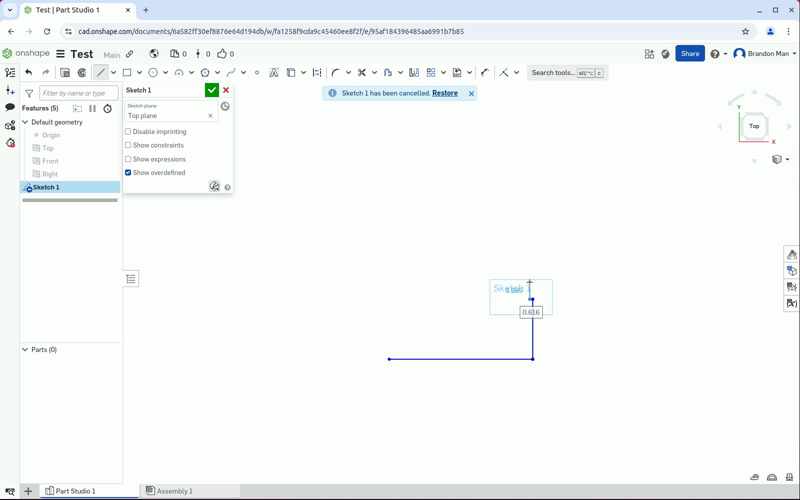
click(529, 281)
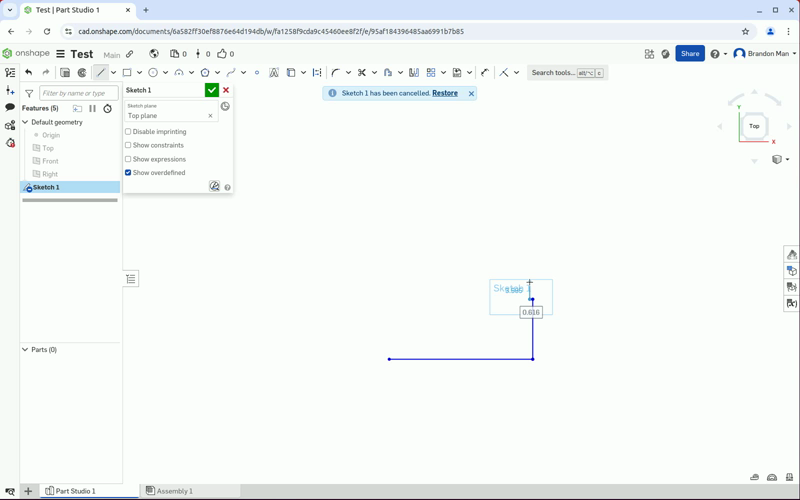
key_up(shift)
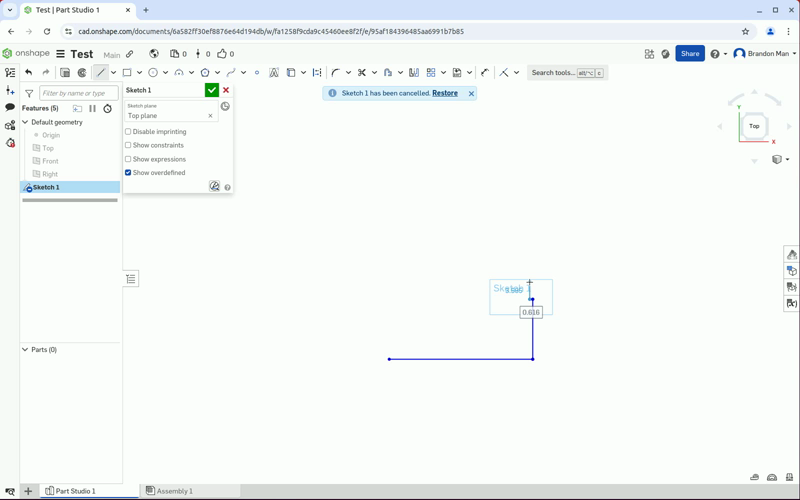
key_down(shift)
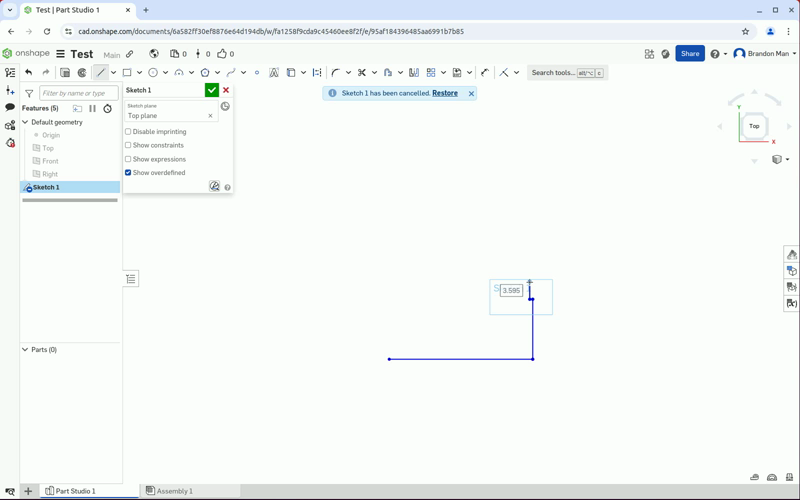
mouse_move(559, 281)
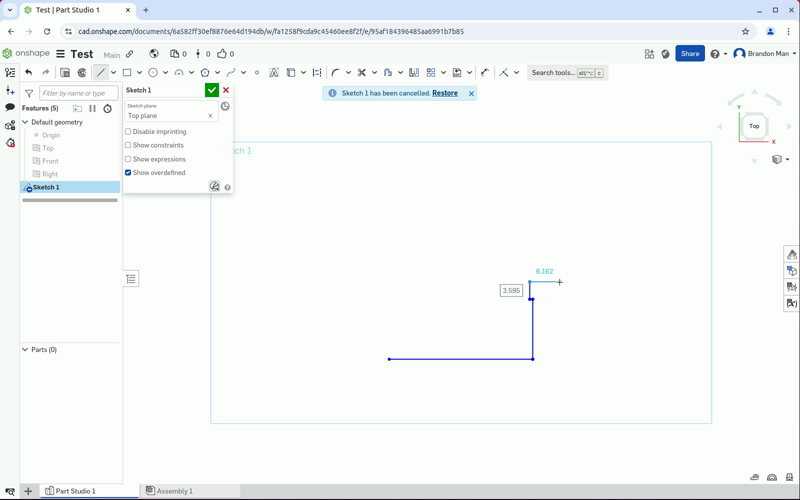
mouse_move(529, 265)
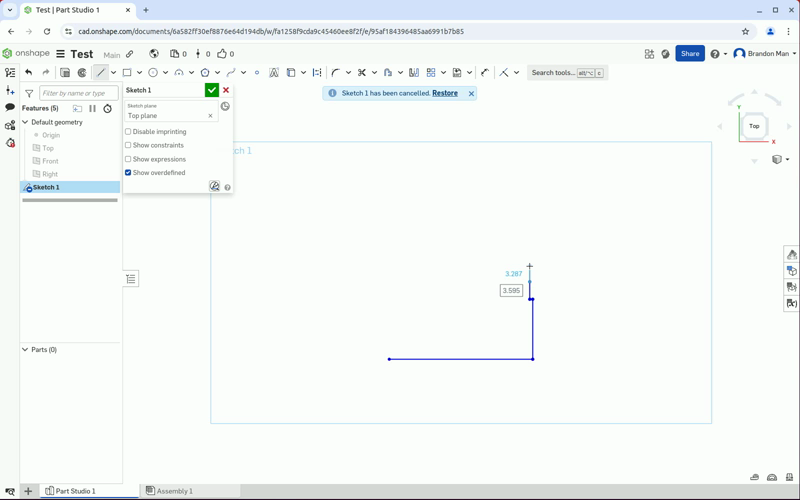
click(529, 265)
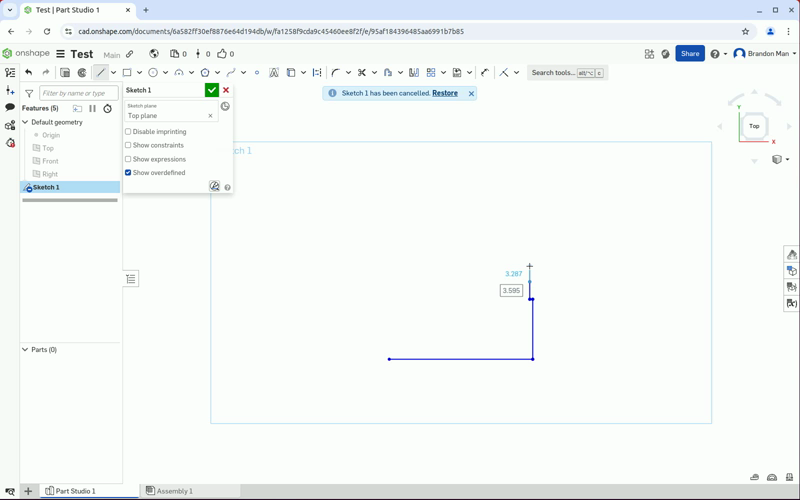
key_up(shift)
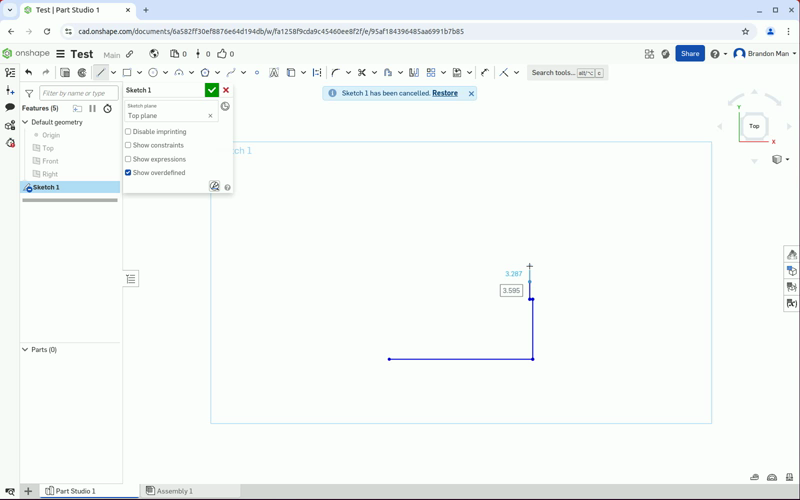
key_down(shift)
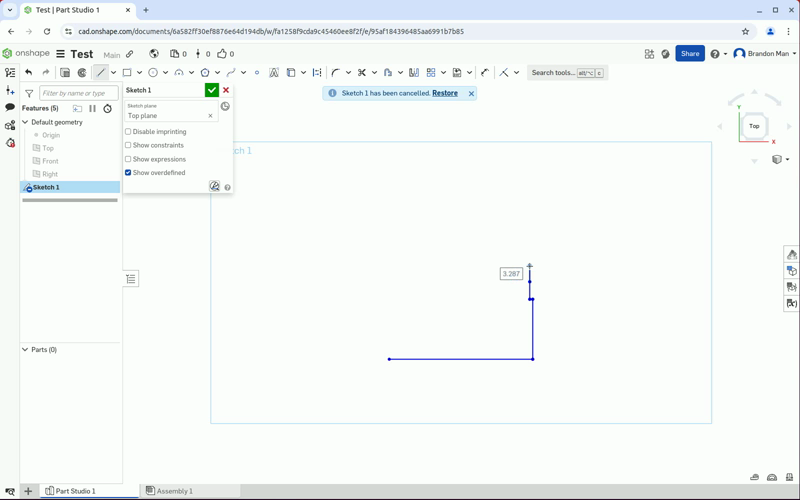
mouse_move(559, 265)
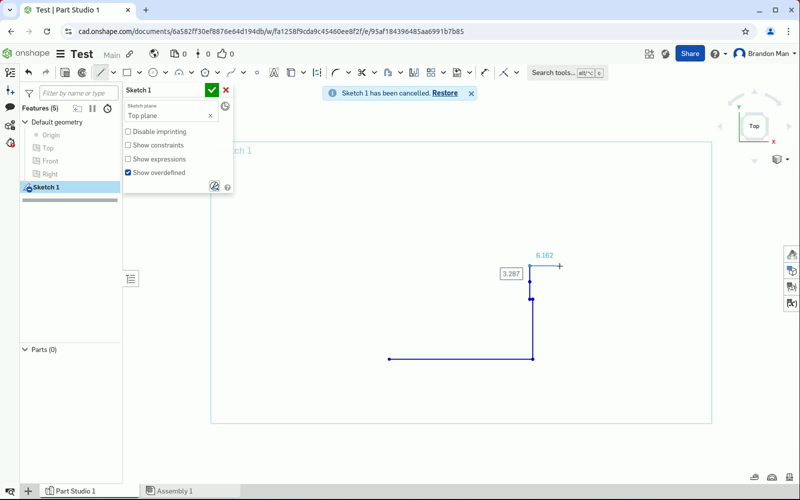
mouse_move(532, 265)
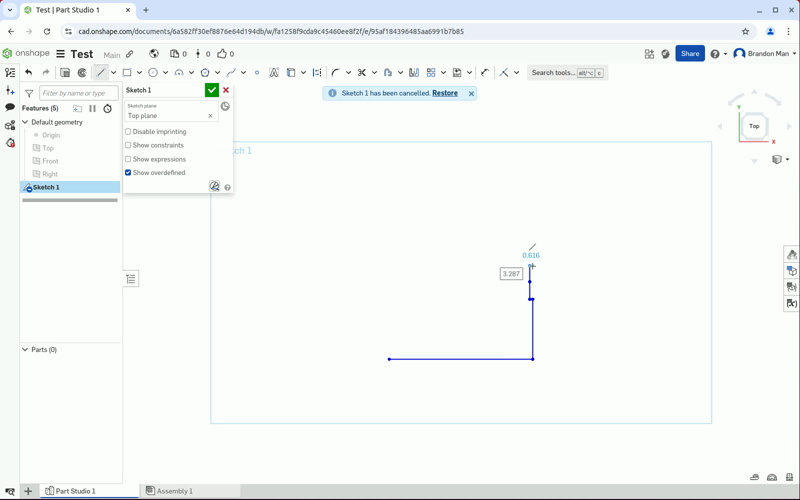
scroll(6)
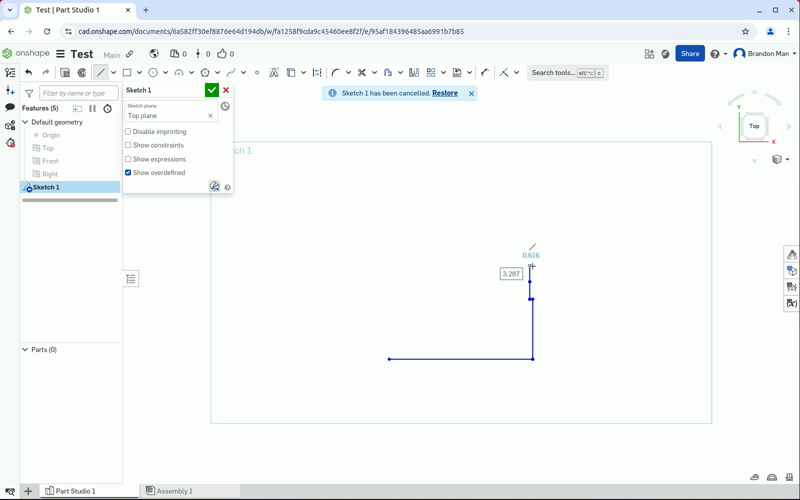
scroll(6)
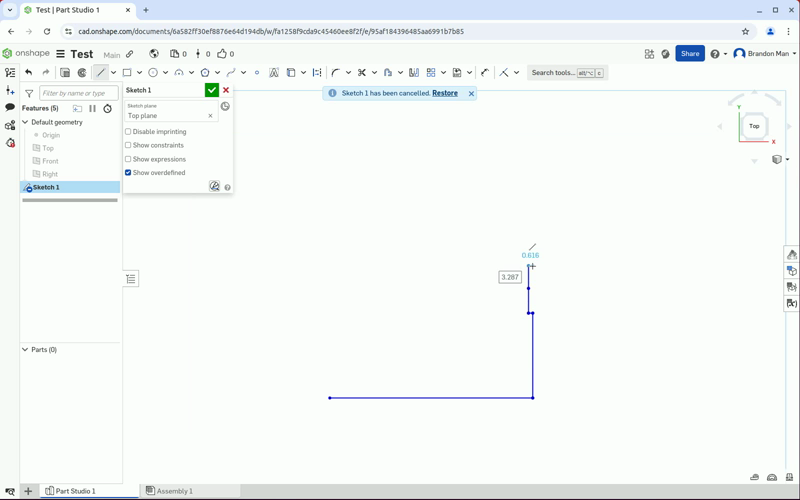
scroll(6)
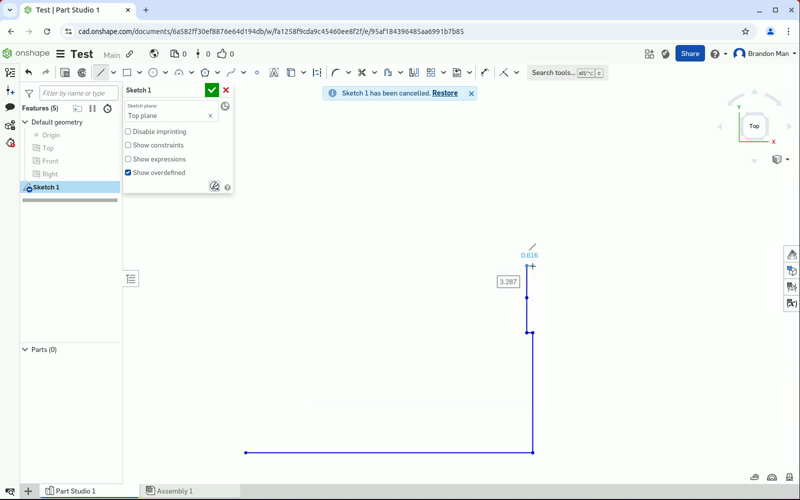
scroll(6)
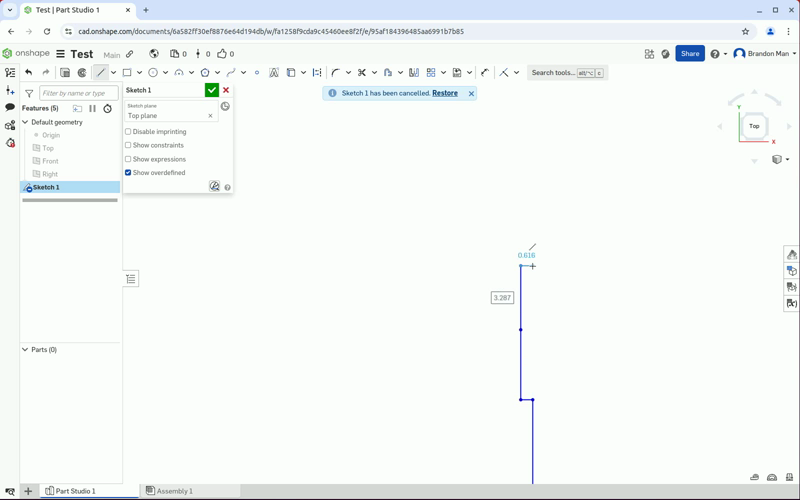
scroll(6)
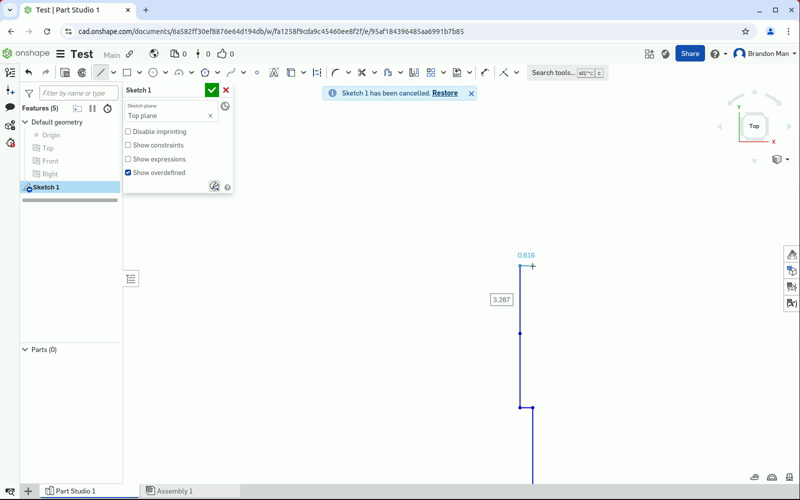
scroll(6)
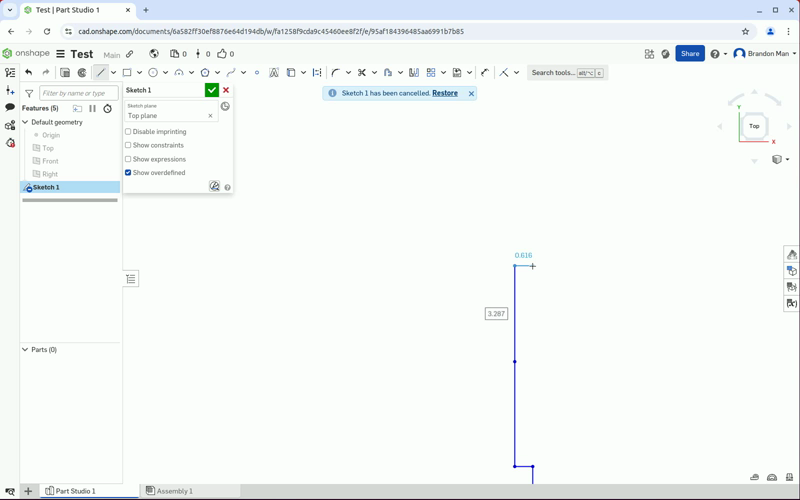
scroll(6)
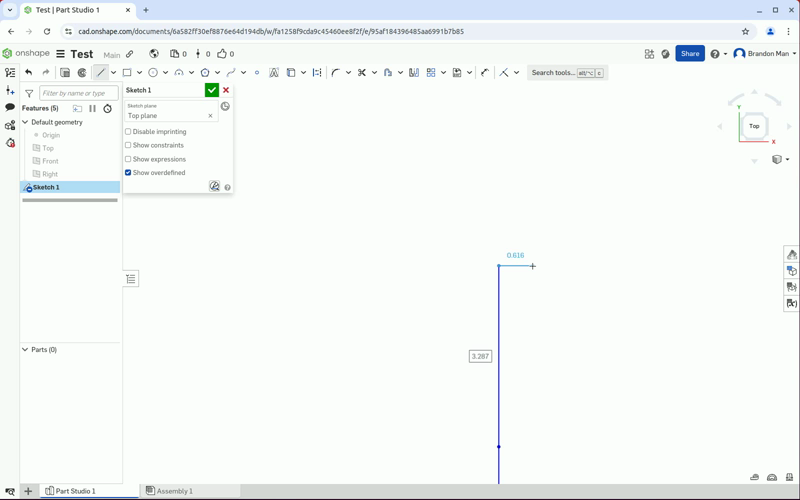
click(532, 265)
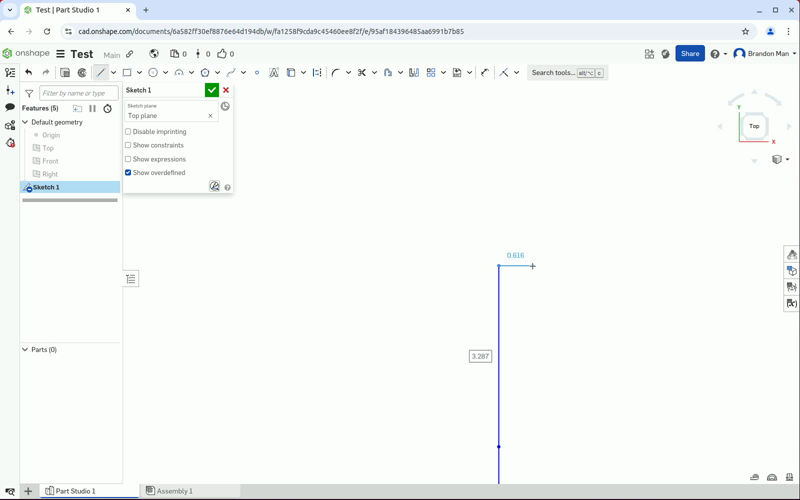
scroll(-6)
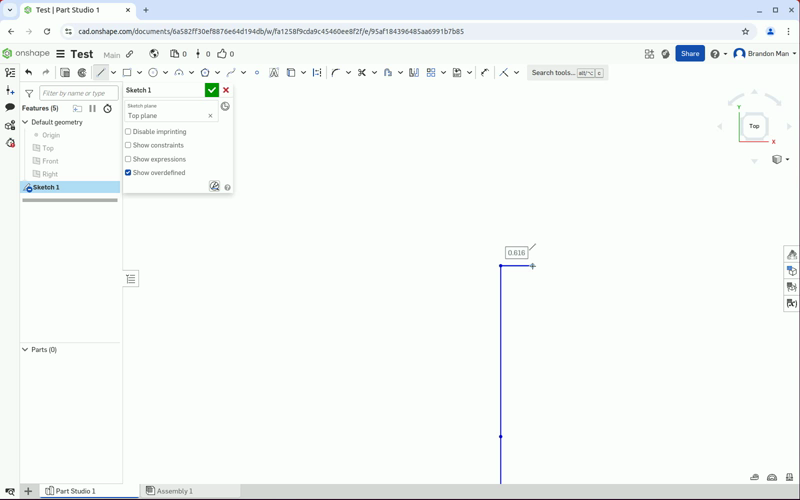
scroll(-6)
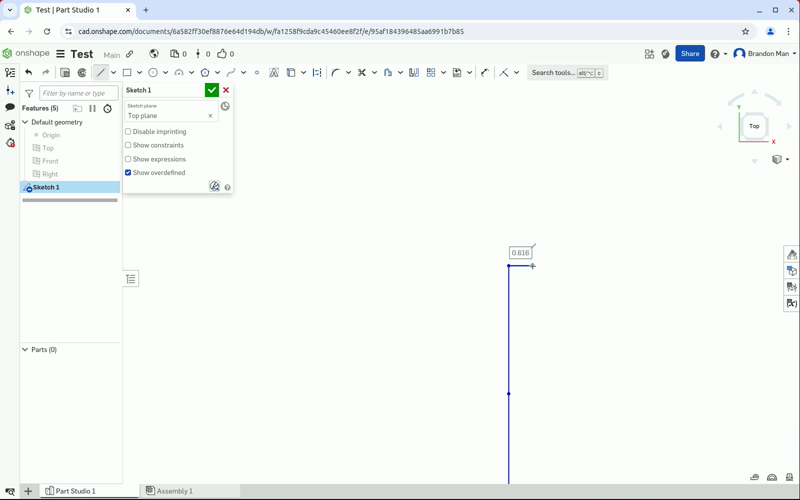
scroll(-6)
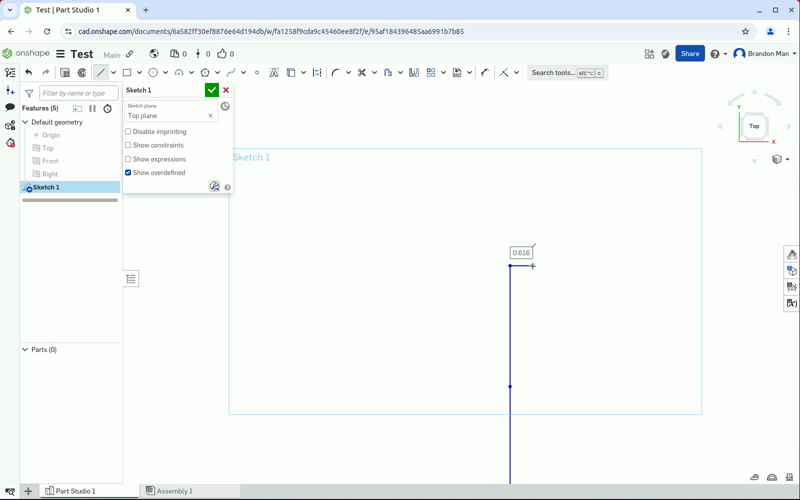
scroll(-6)
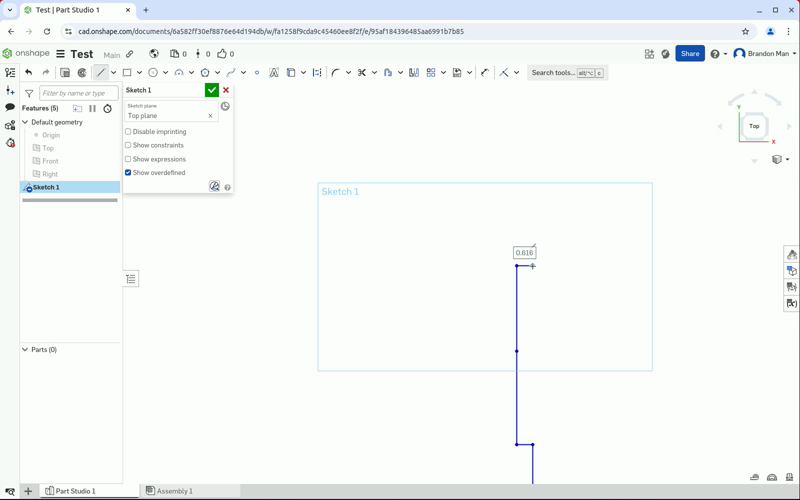
scroll(-6)
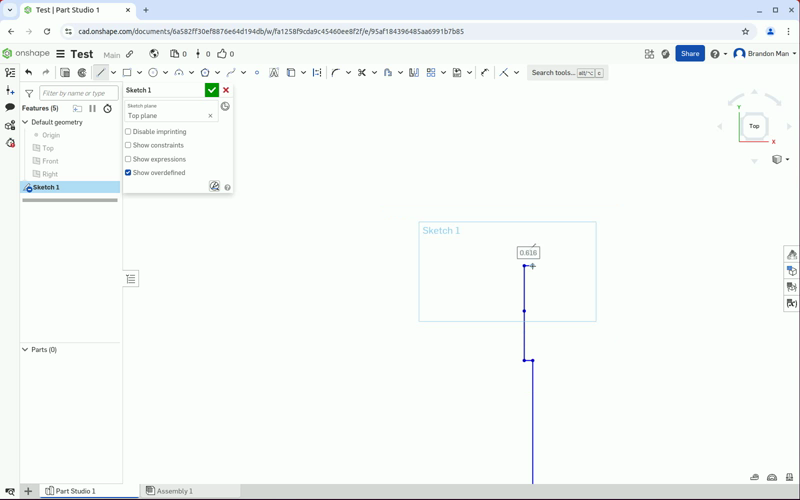
scroll(-6)
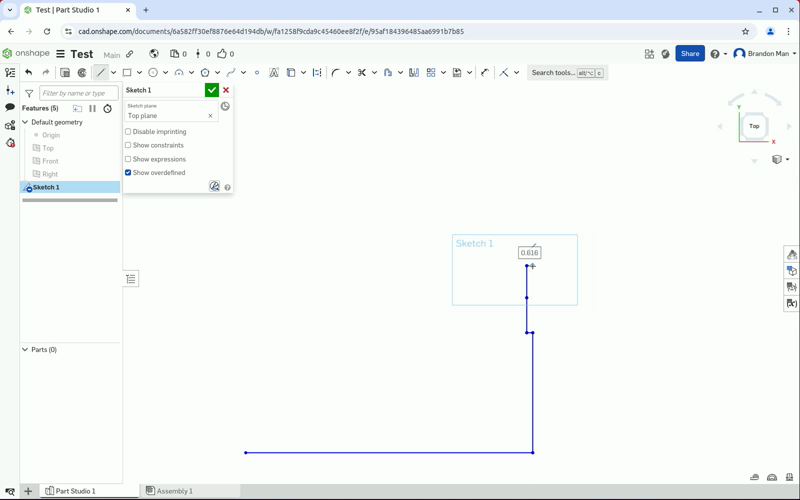
scroll(-6)
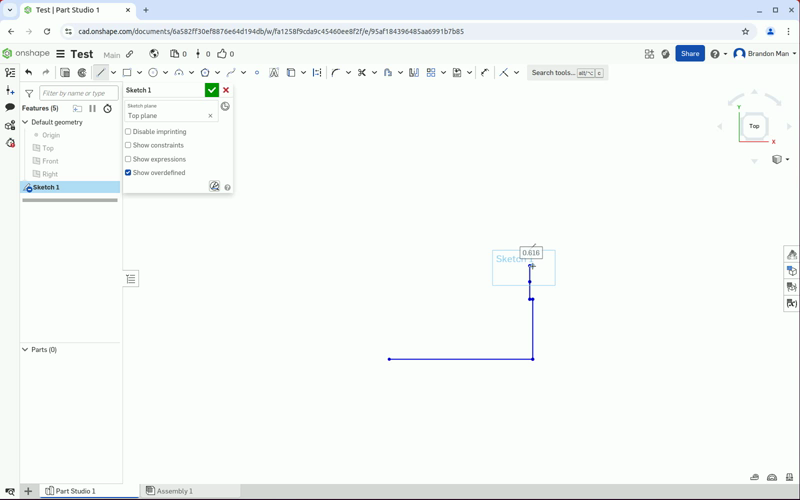
key_up(shift)
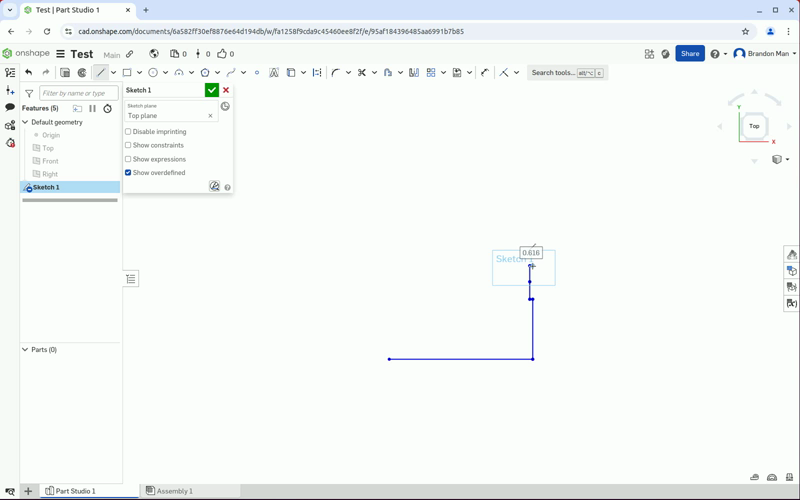
key_down(shift)
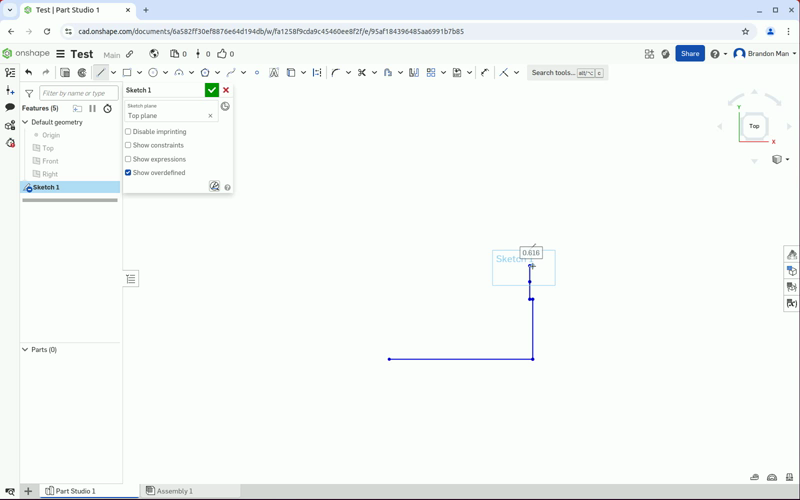
mouse_move(562, 265)
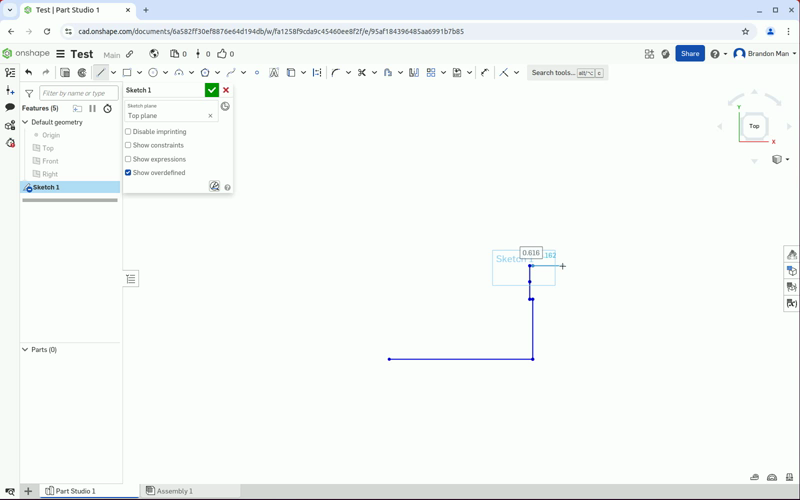
mouse_move(532, 206)
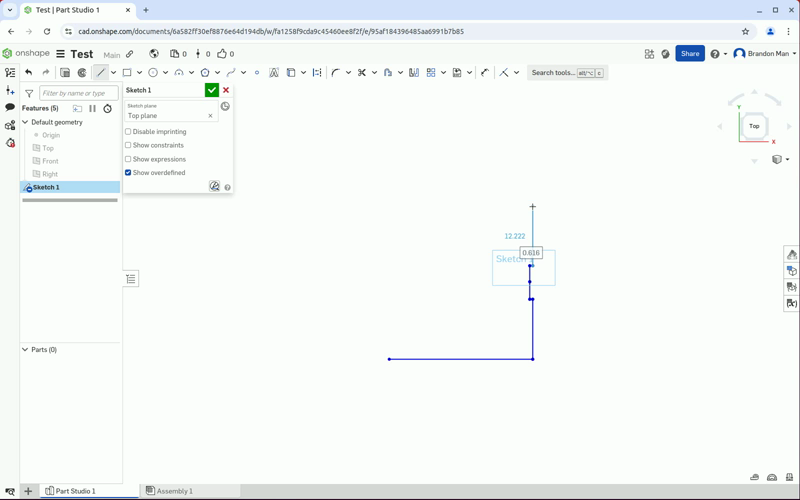
click(532, 206)
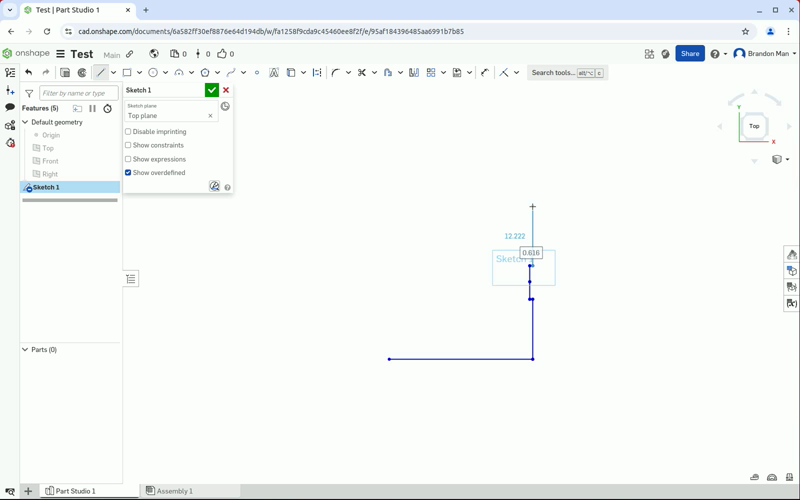
key_up(shift)
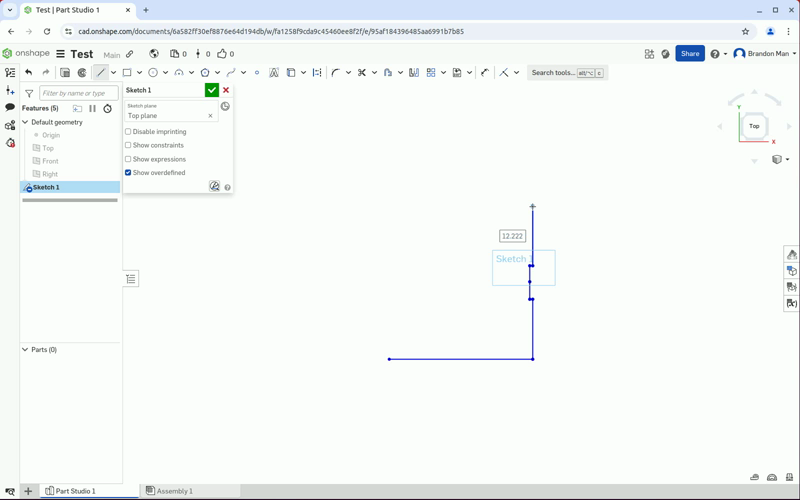
key_down(shift)
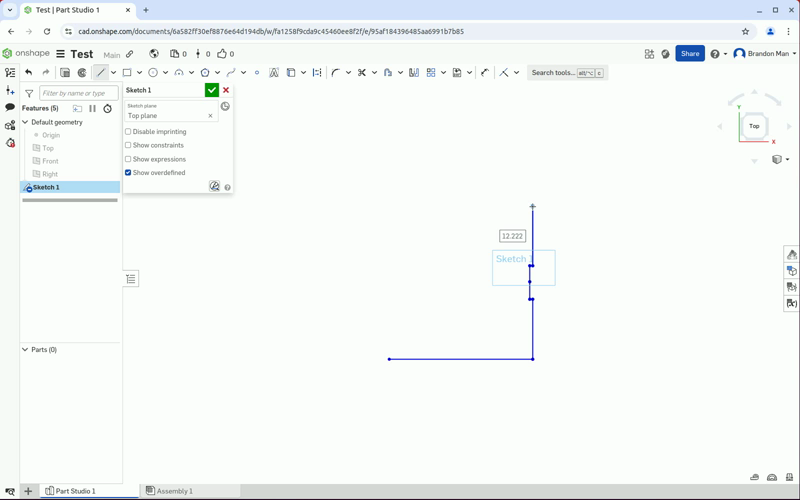
mouse_move(389, 206)
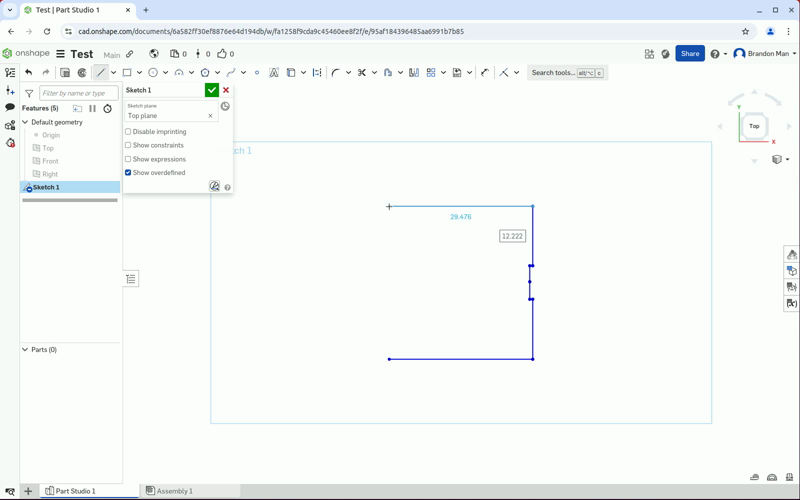
click(389, 206)
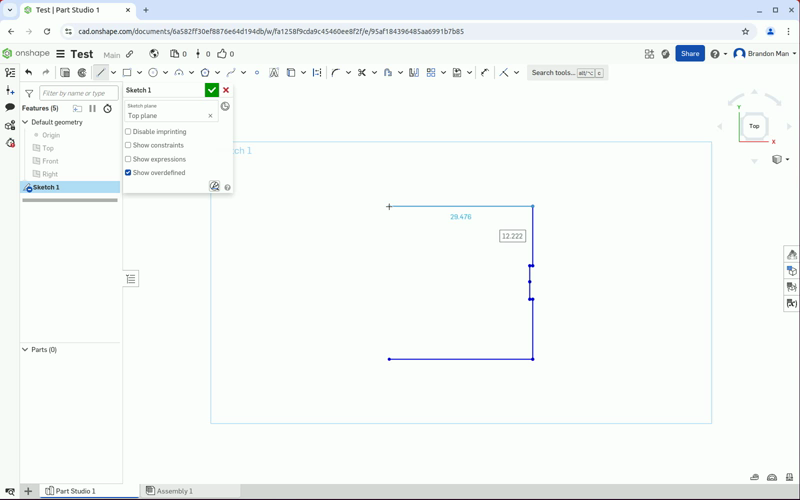
key_up(shift)
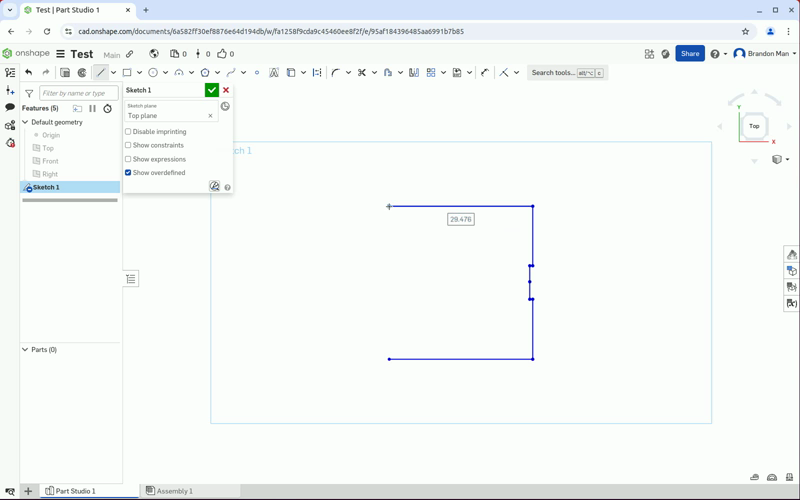
key_down(shift)
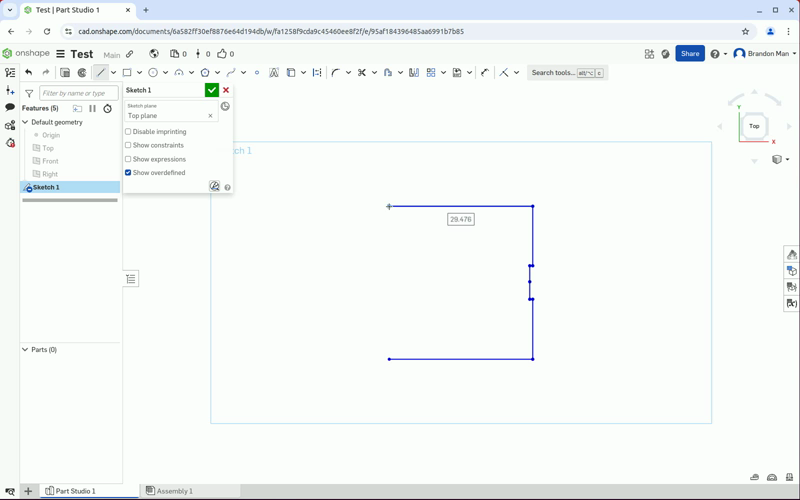
mouse_move(419, 206)
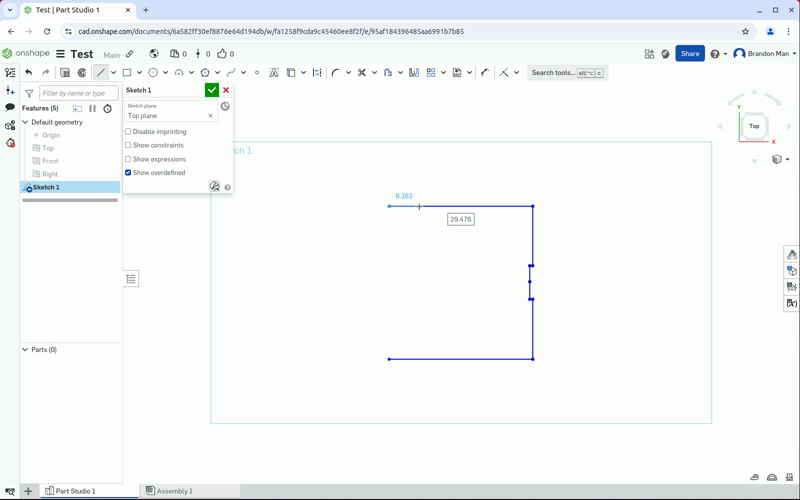
mouse_move(389, 265)
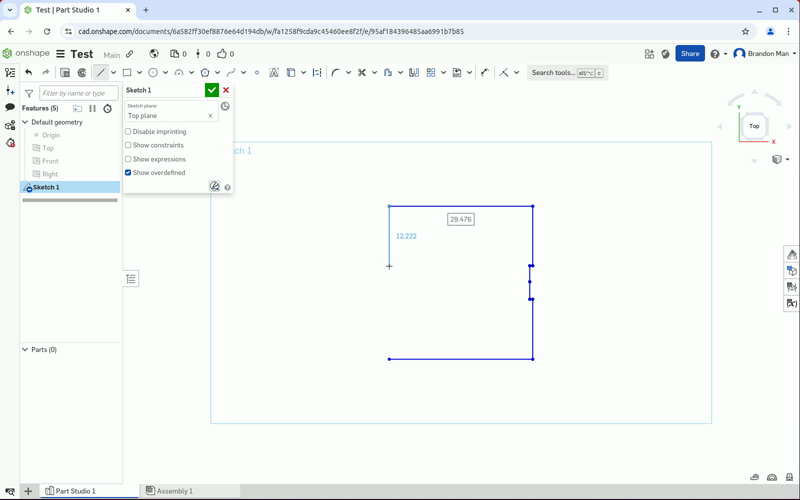
click(389, 265)
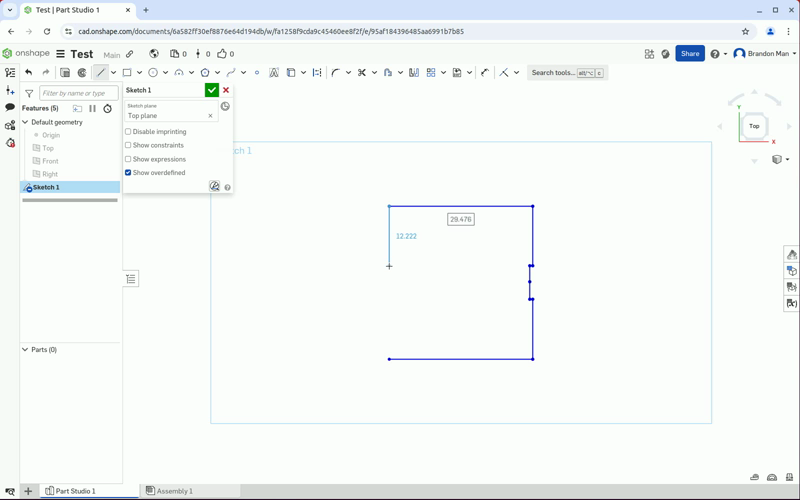
key_up(shift)
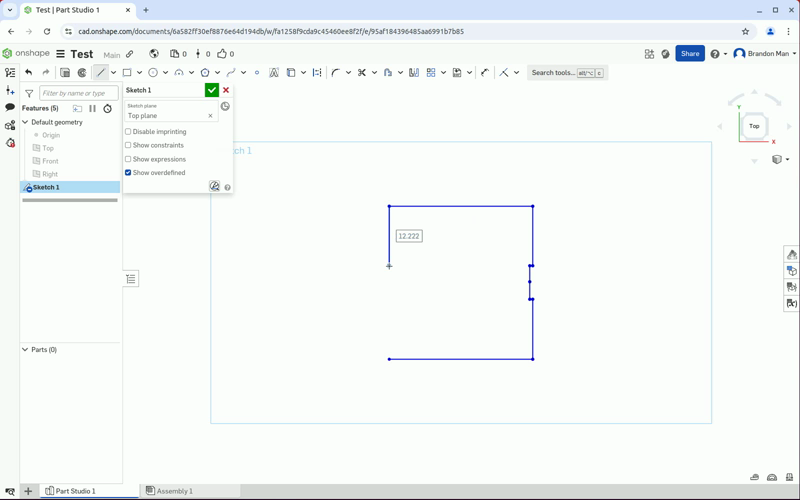
key_down(shift)
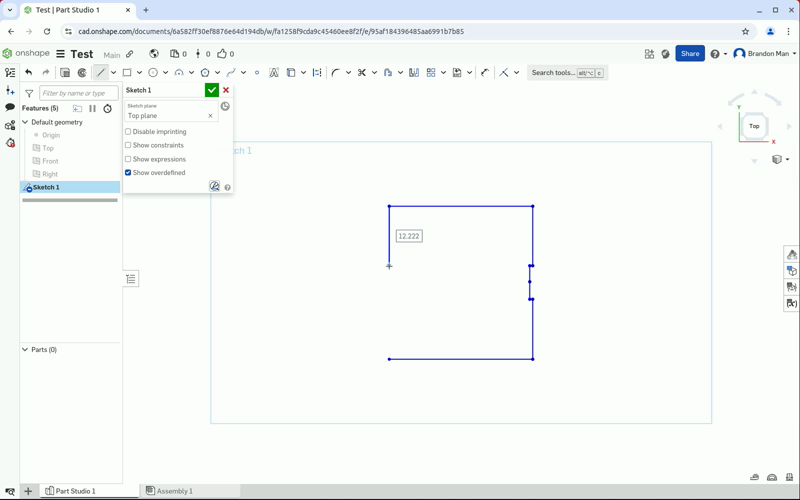
mouse_move(419, 265)
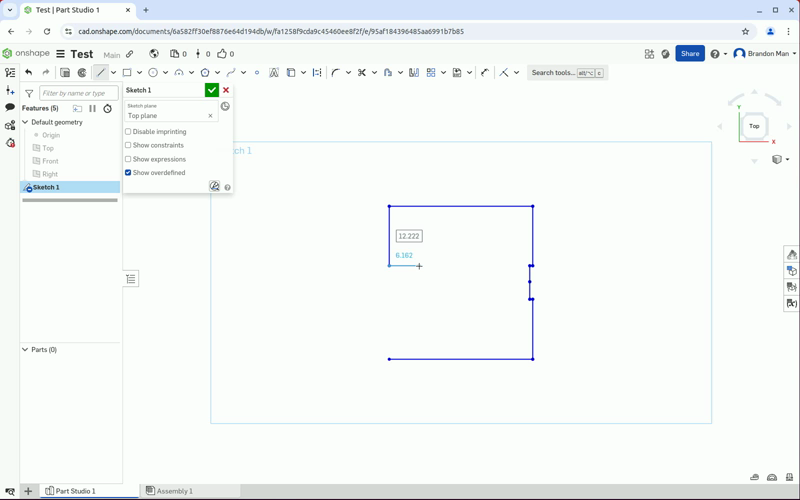
mouse_move(390, 265)
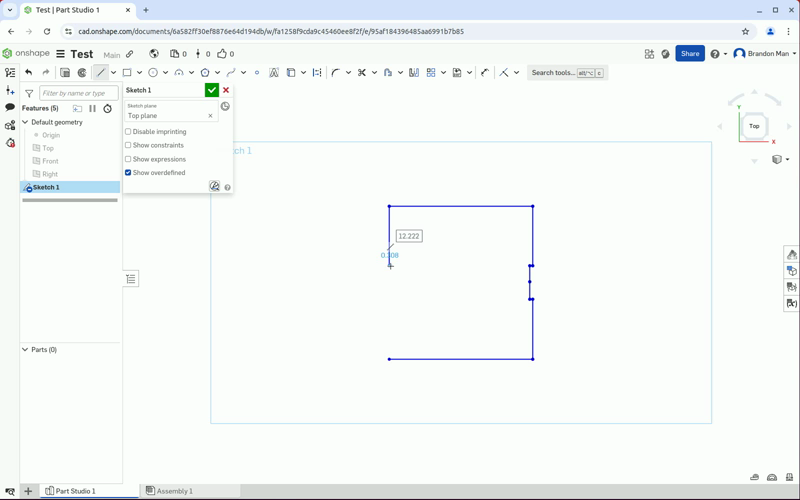
scroll(6)
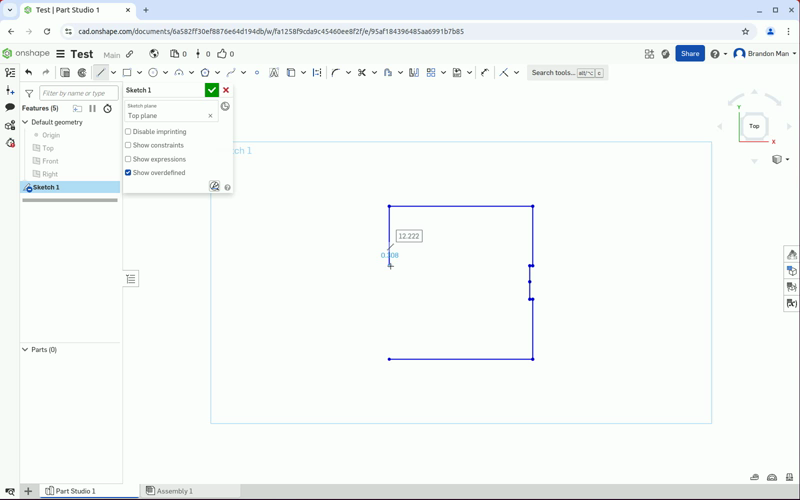
scroll(6)
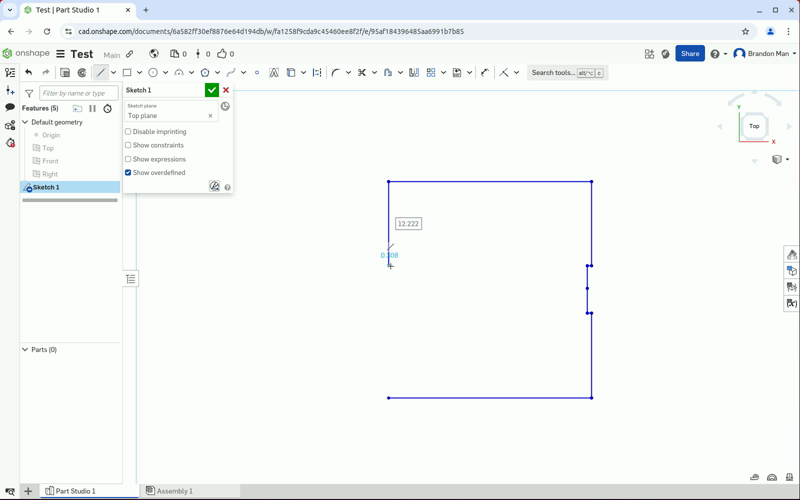
scroll(6)
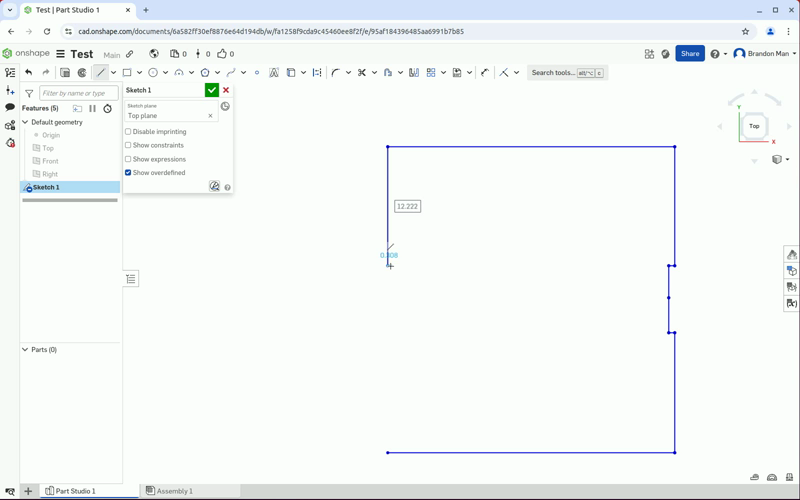
scroll(6)
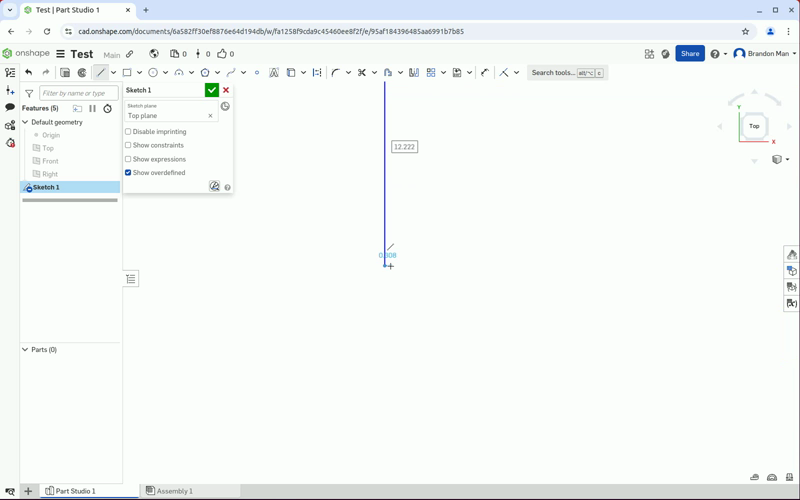
scroll(6)
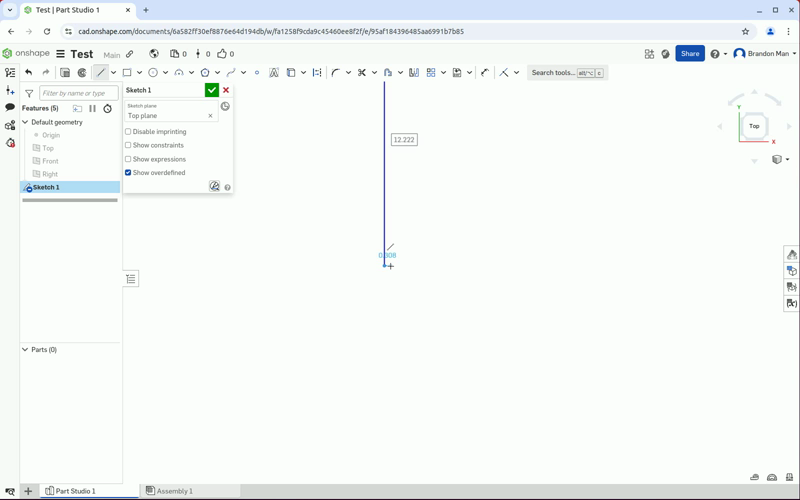
scroll(6)
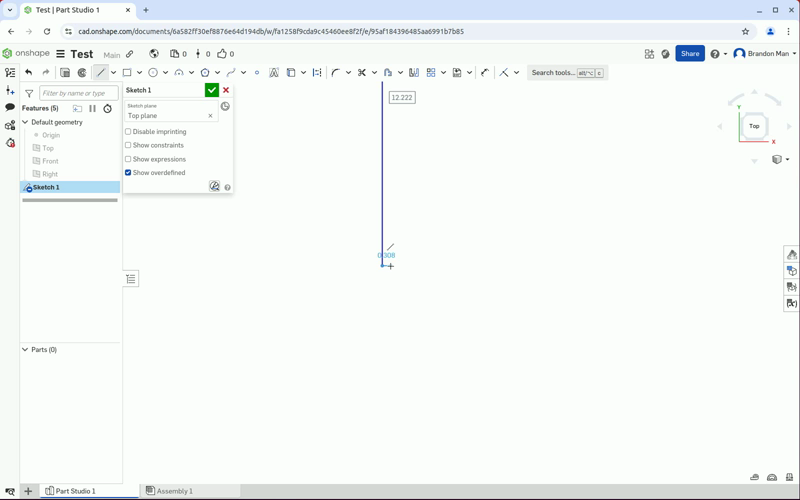
scroll(6)
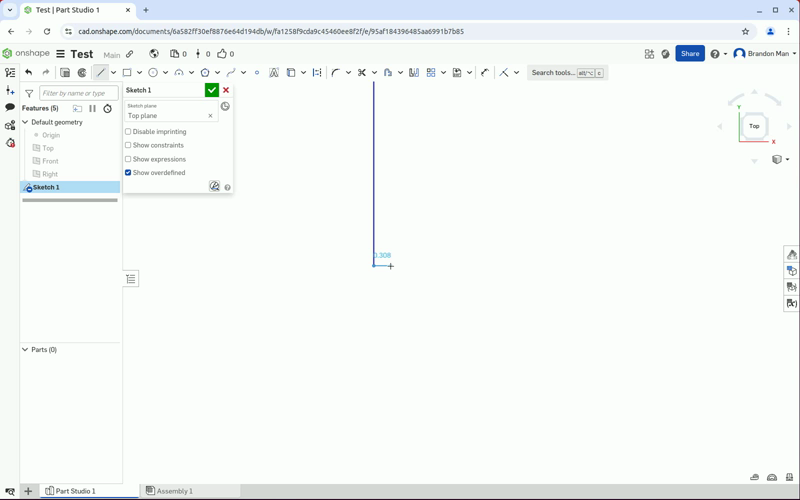
click(390, 265)
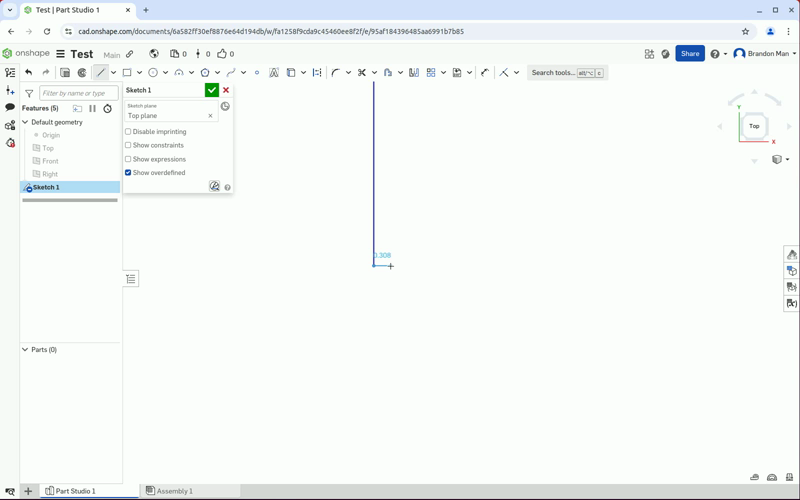
scroll(-6)
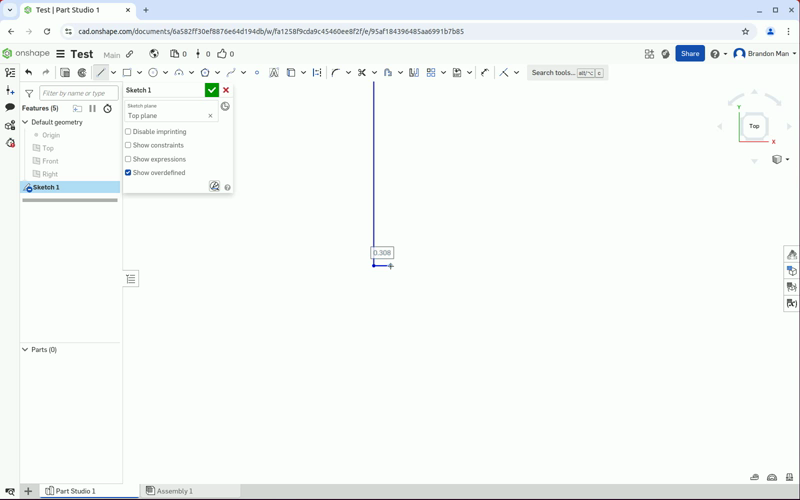
scroll(-6)
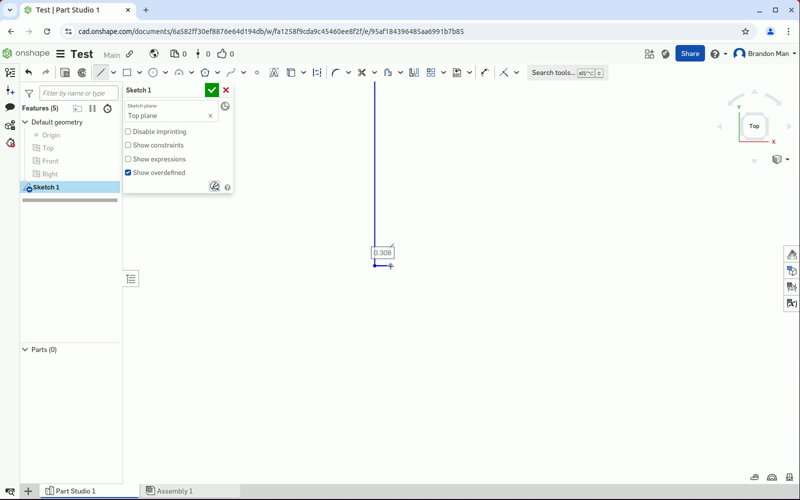
scroll(-6)
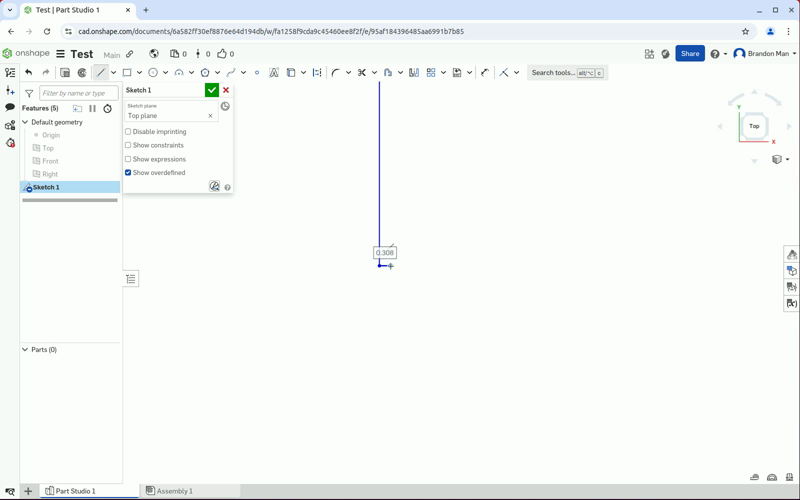
scroll(-6)
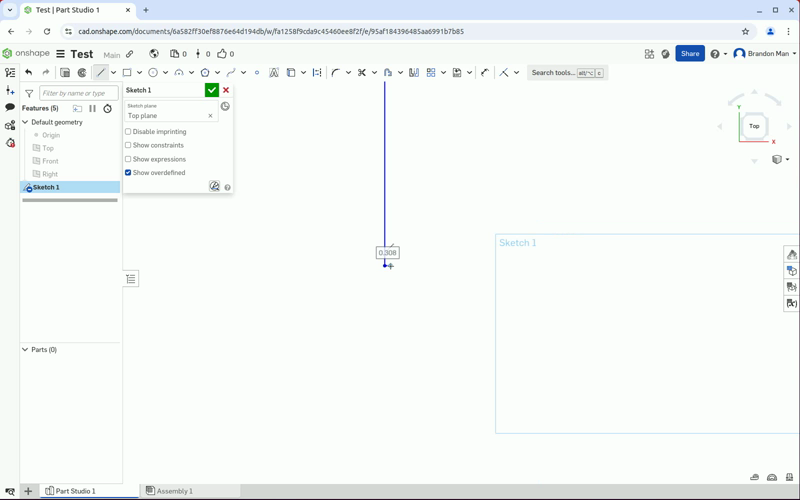
scroll(-6)
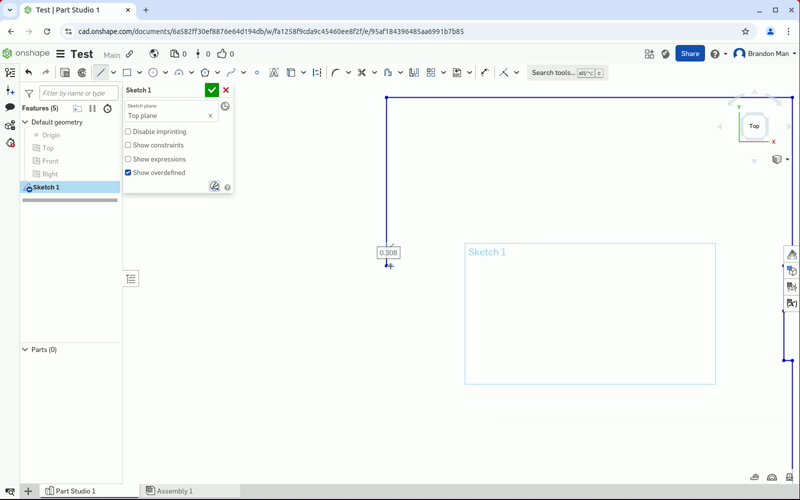
scroll(-6)
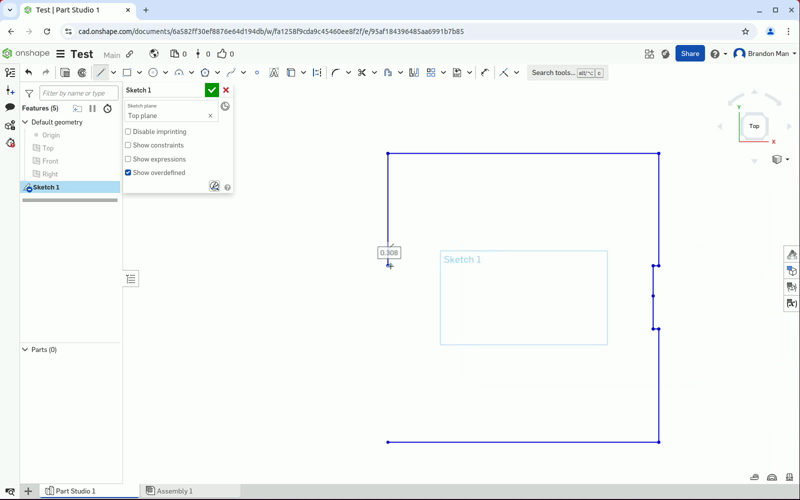
scroll(-6)
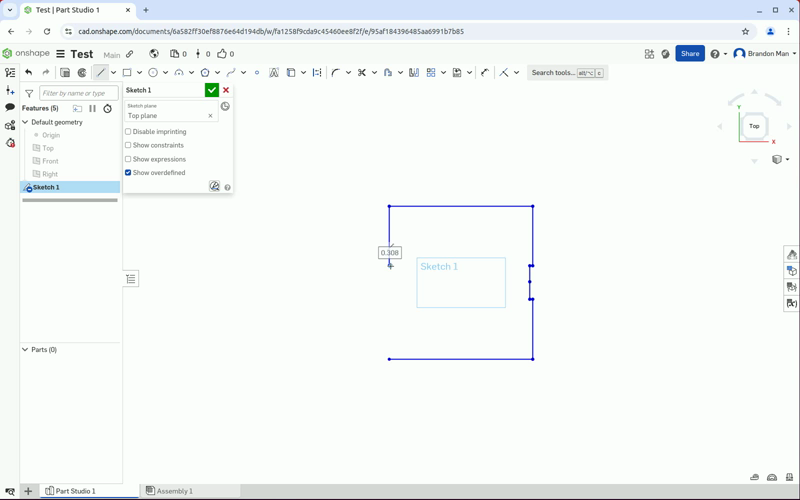
key_up(shift)
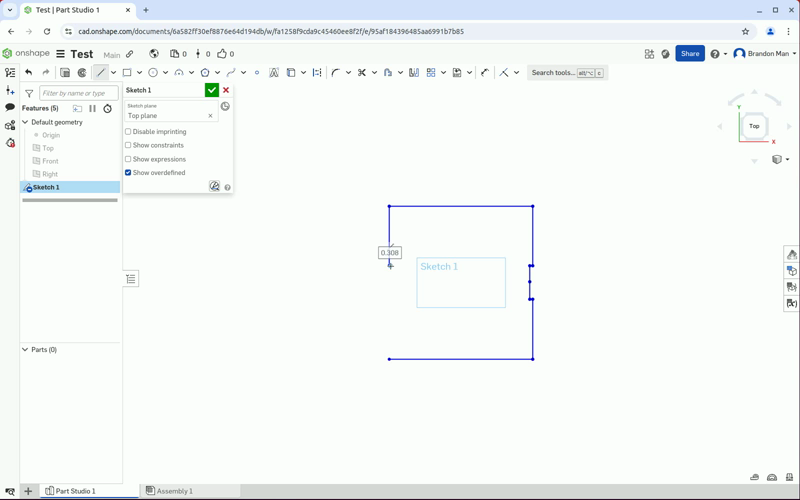
key_down(shift)
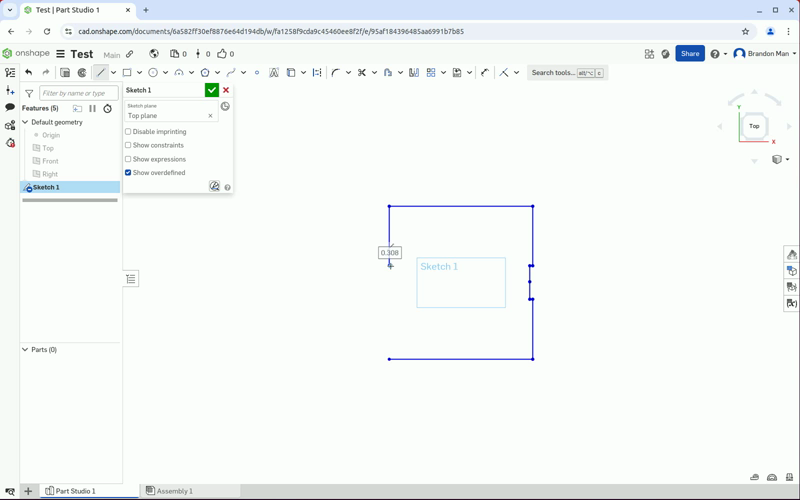
mouse_move(420, 265)
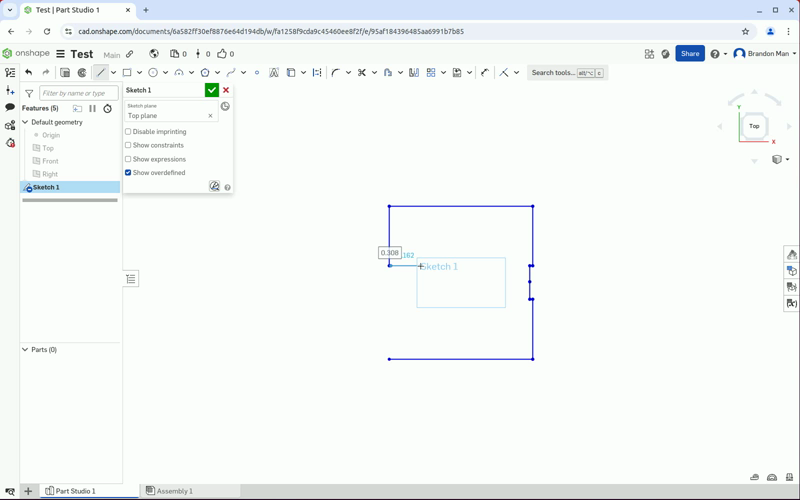
mouse_move(390, 281)
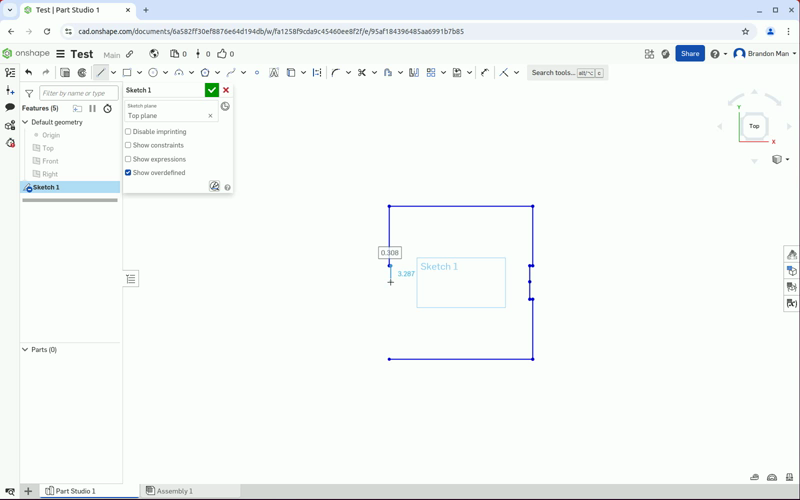
click(390, 281)
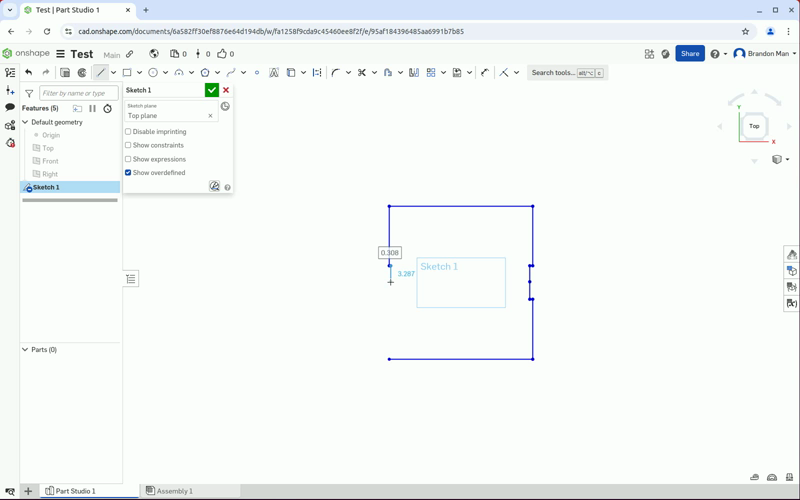
key_up(shift)
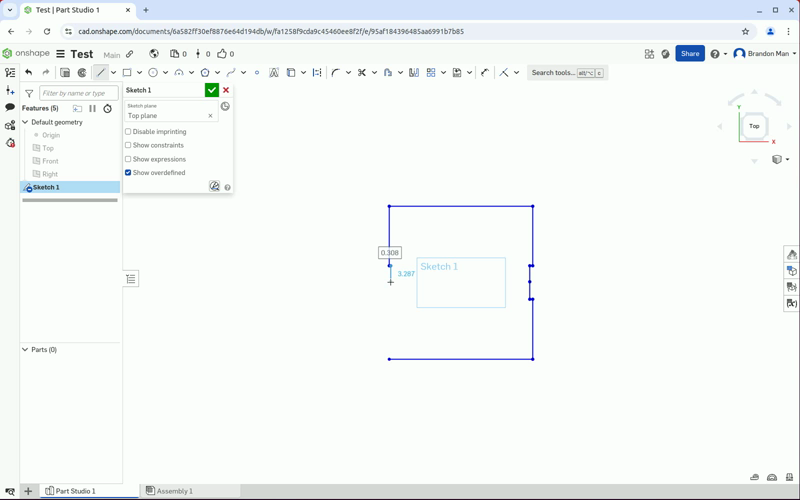
key_down(shift)
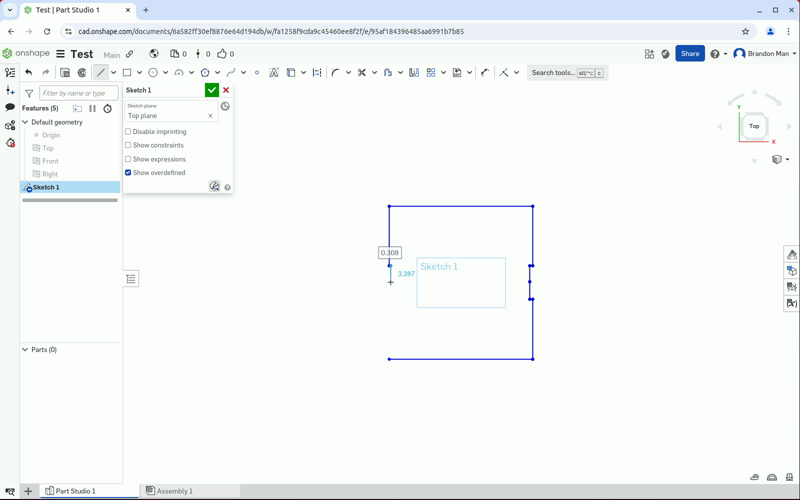
mouse_move(420, 281)
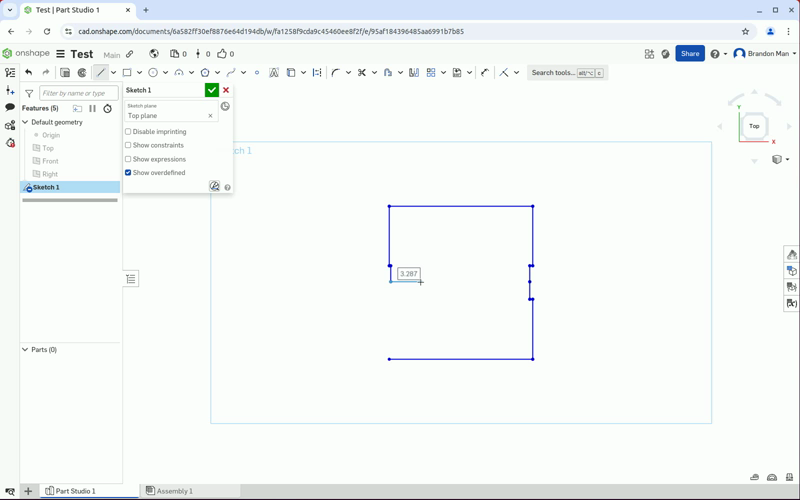
mouse_move(390, 299)
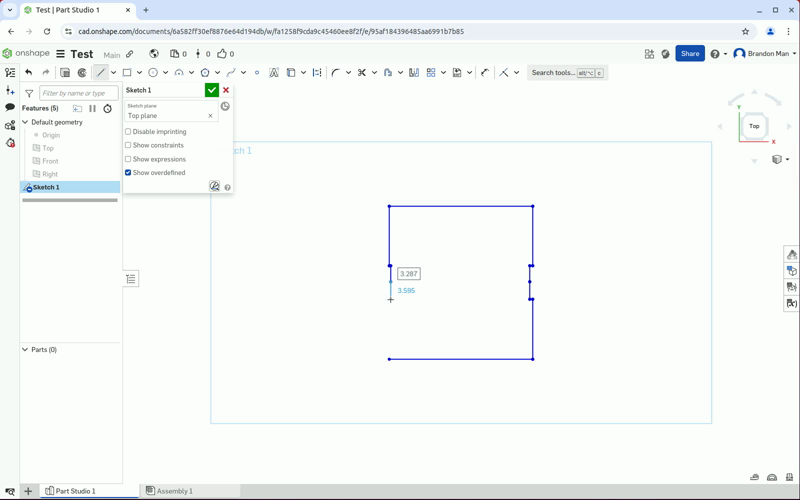
click(390, 299)
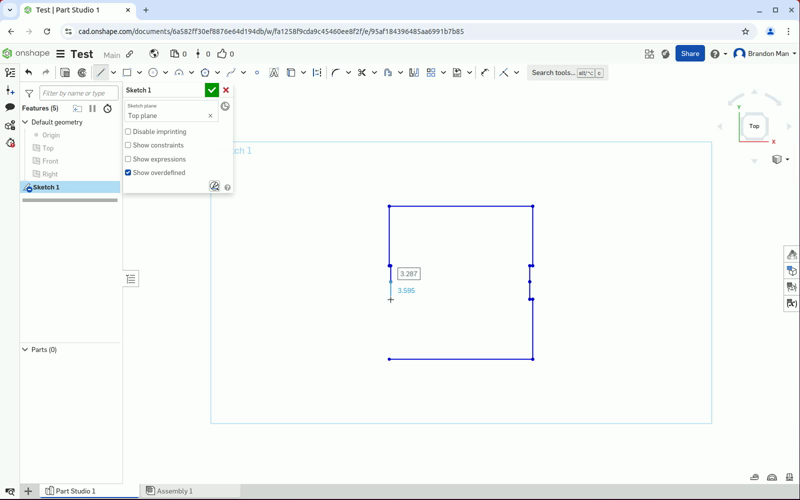
key_up(shift)
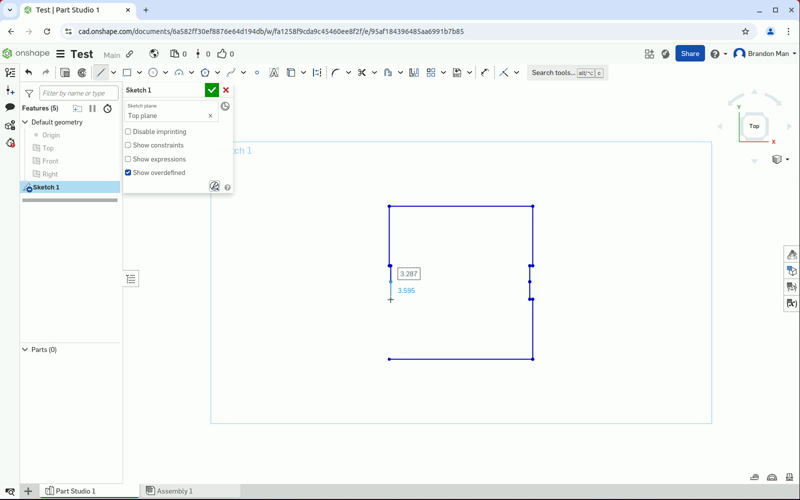
key_down(shift)
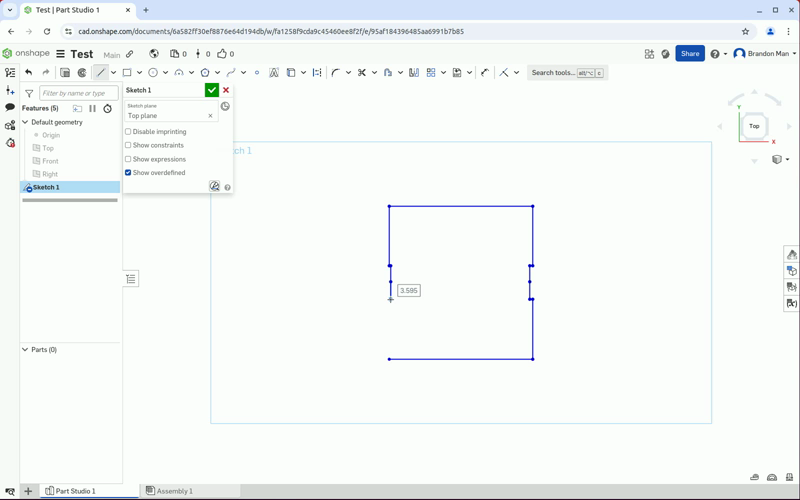
mouse_move(420, 299)
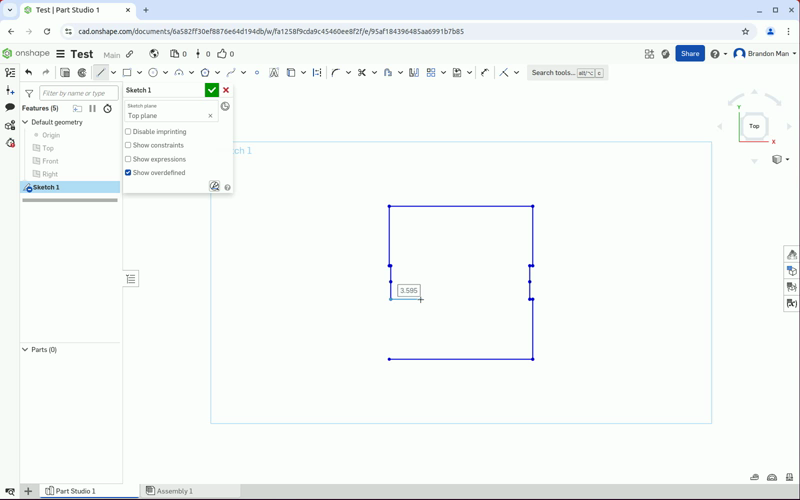
mouse_move(389, 299)
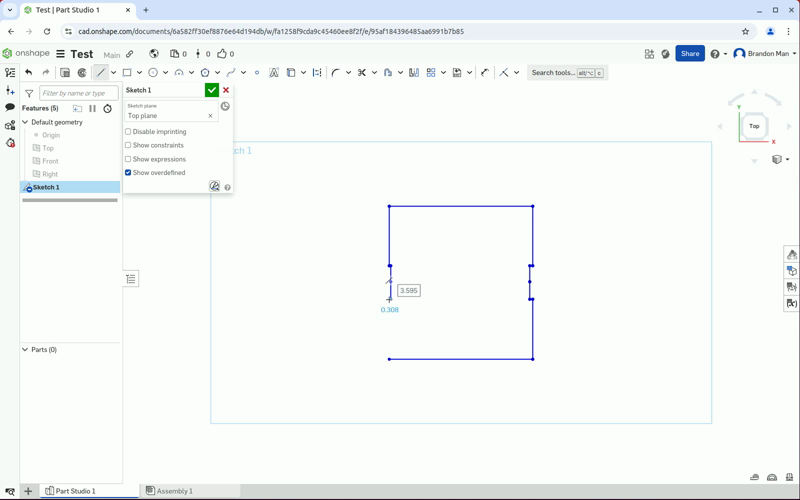
scroll(6)
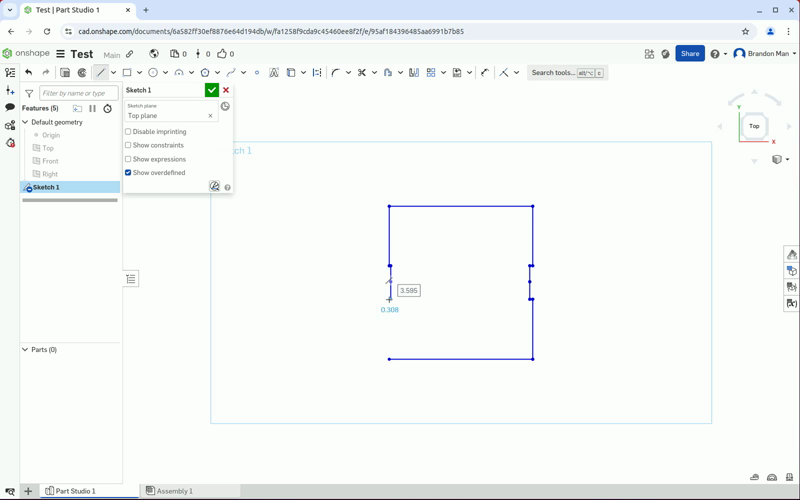
scroll(6)
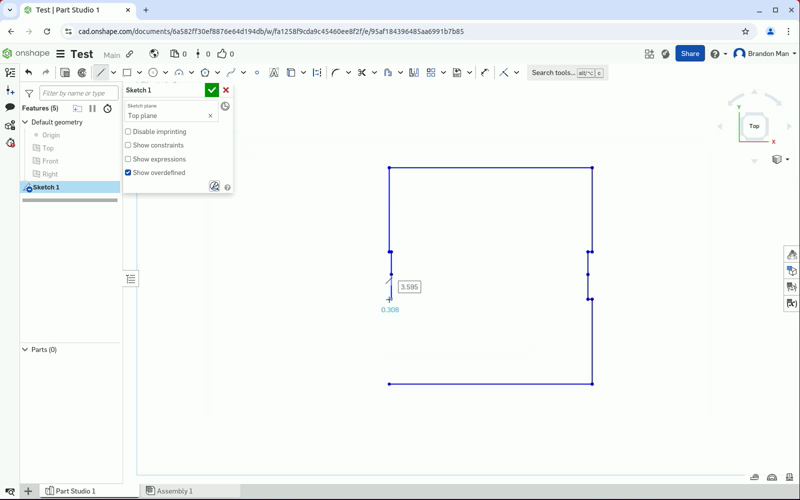
scroll(6)
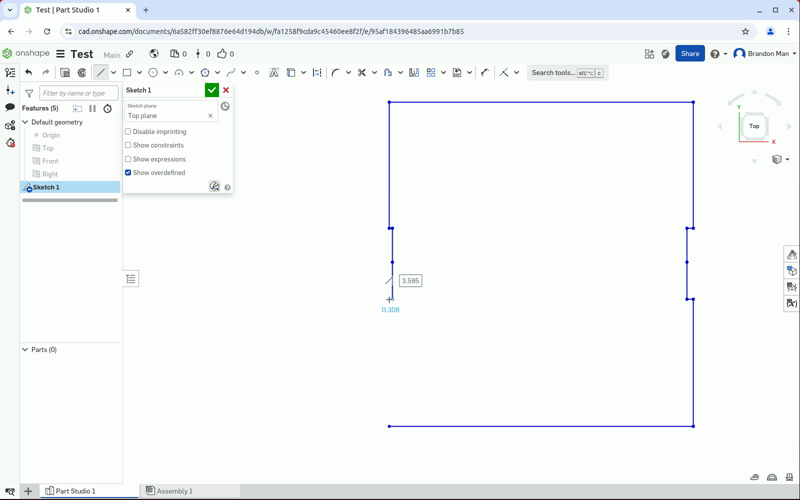
scroll(6)
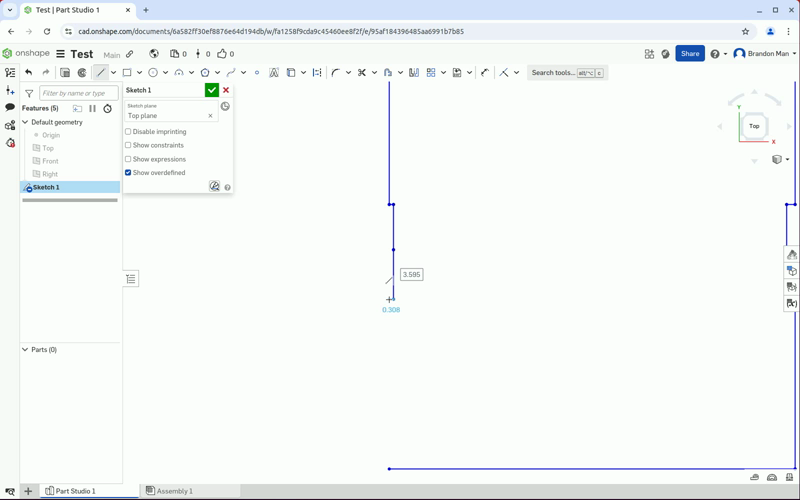
scroll(6)
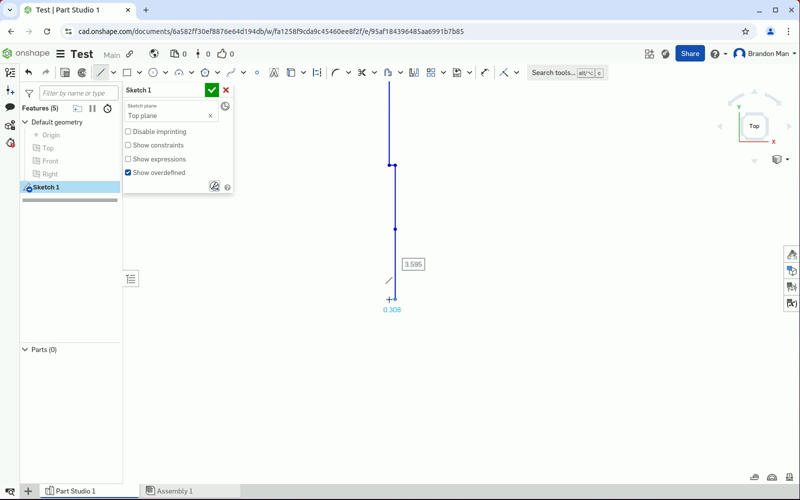
scroll(6)
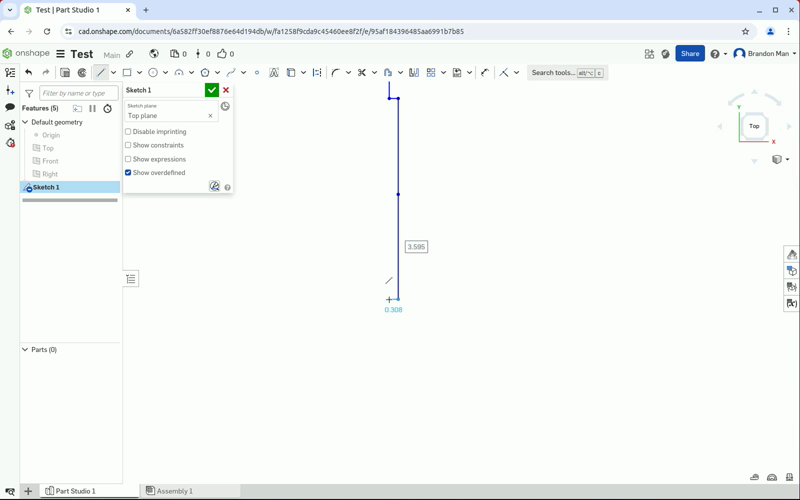
scroll(6)
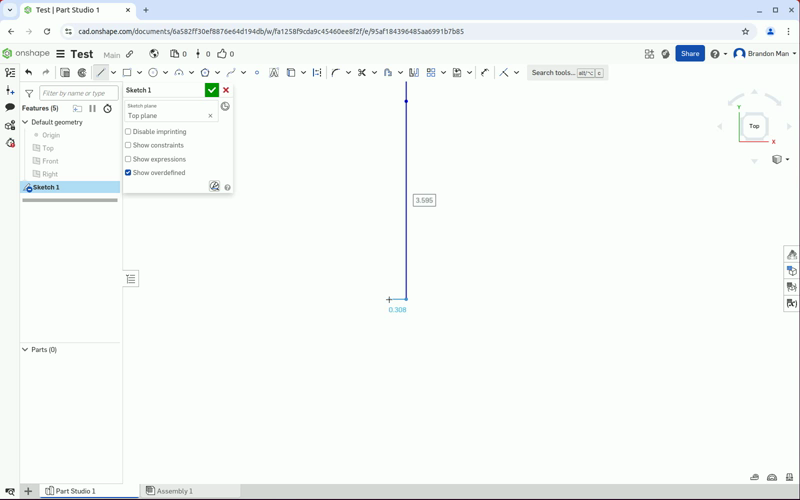
click(389, 299)
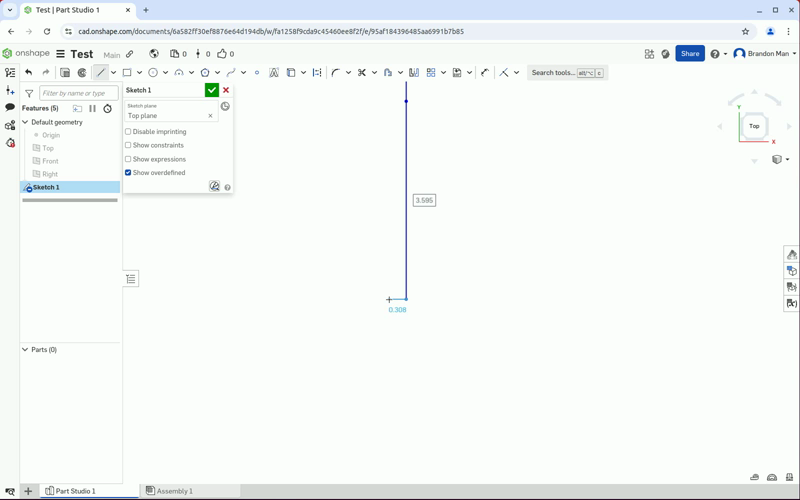
scroll(-6)
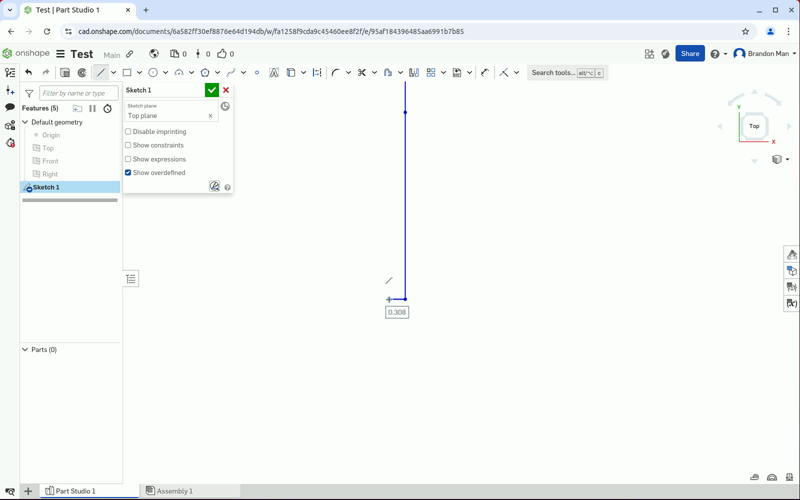
scroll(-6)
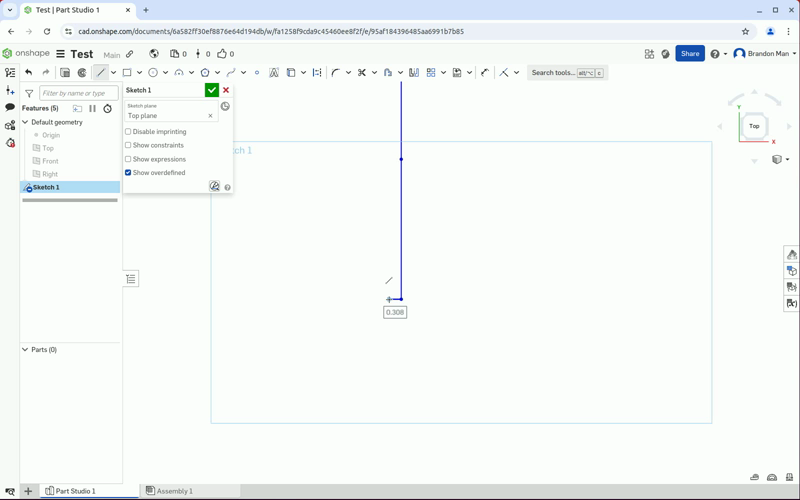
scroll(-6)
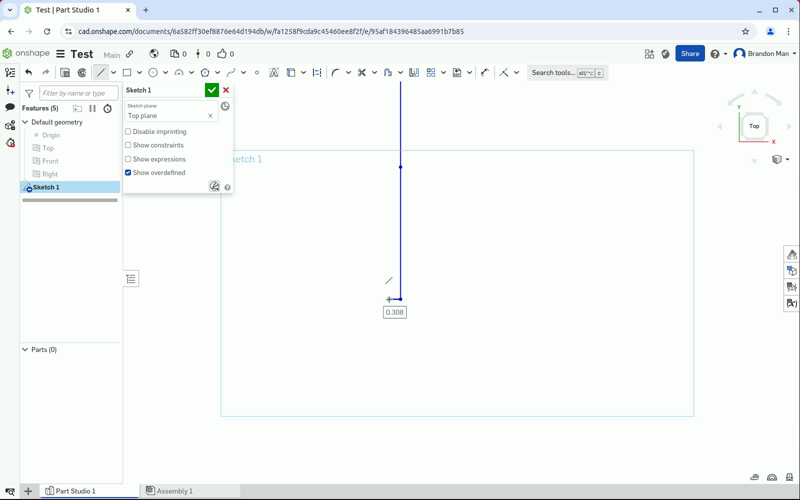
scroll(-6)
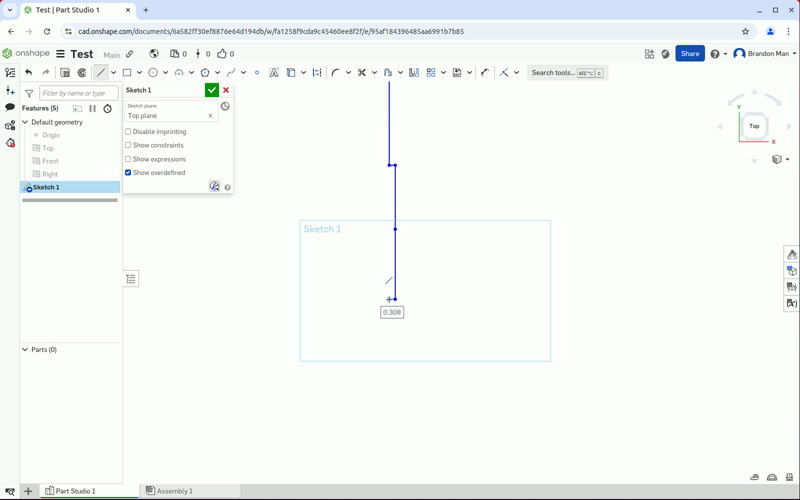
scroll(-6)
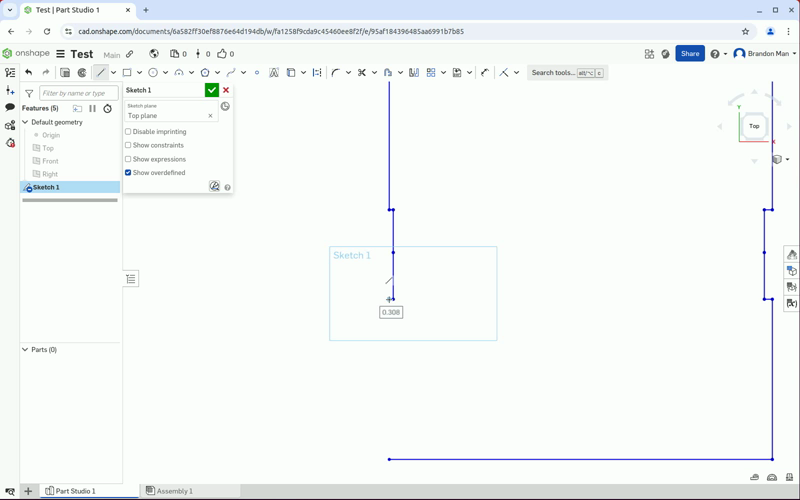
scroll(-6)
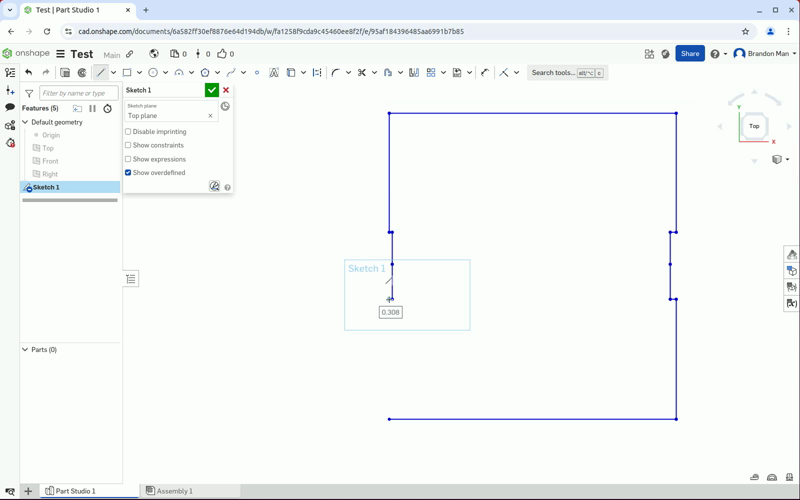
scroll(-6)
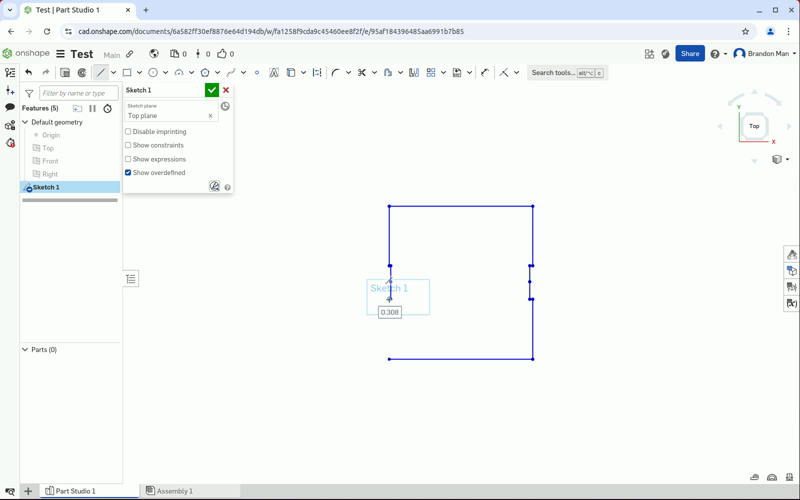
key_up(shift)
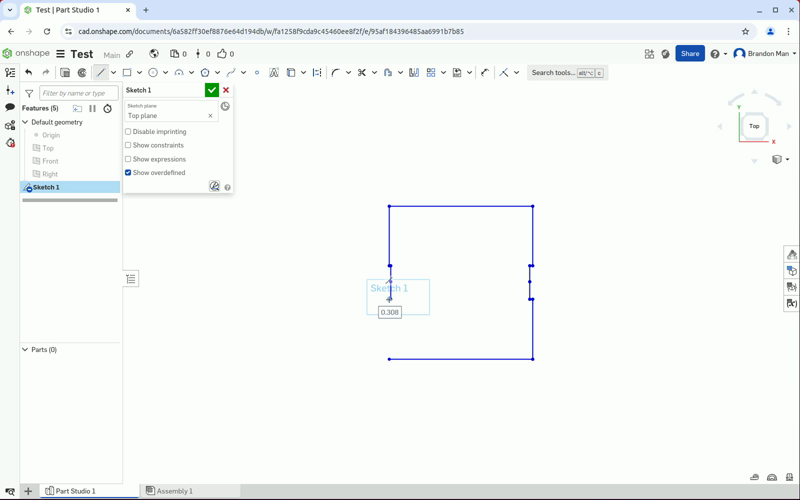
mouse_move(419, 299)
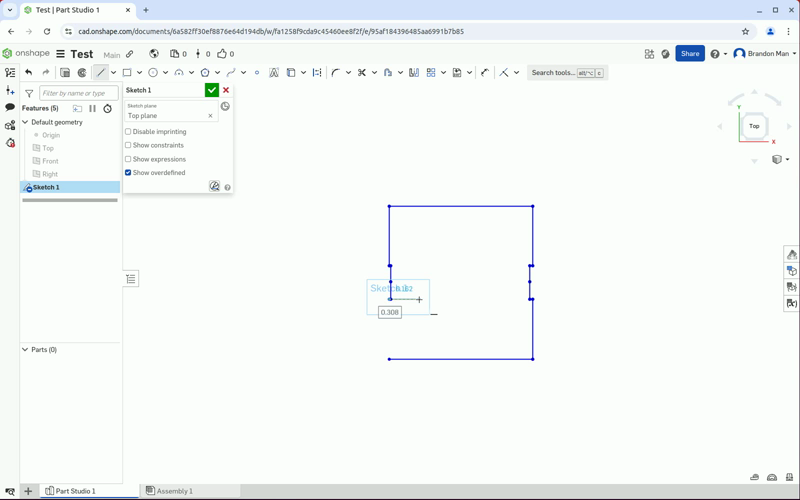
key_down(shift)
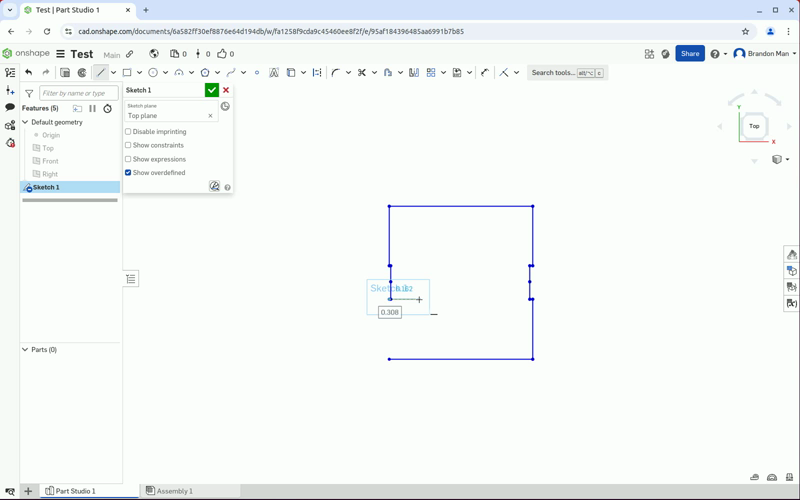
mouse_move(389, 359)
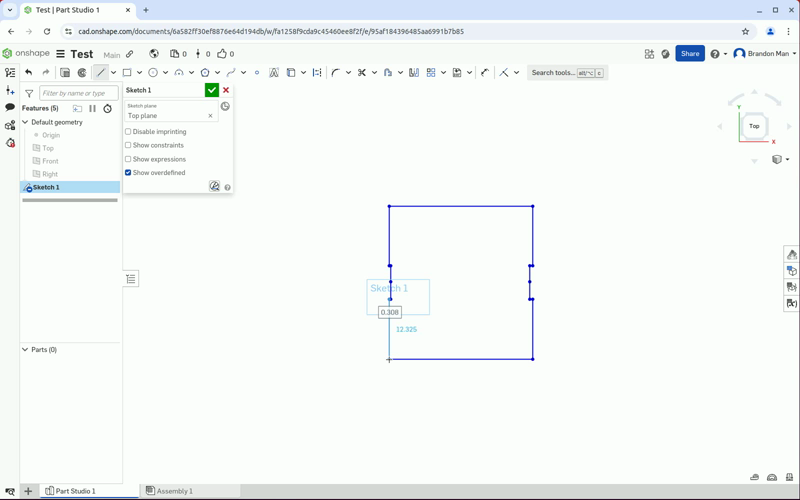
key_up(shift)
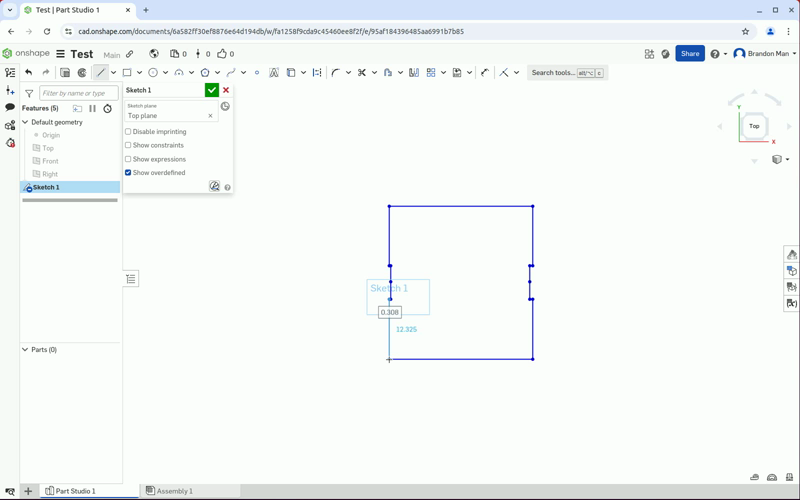
click(389, 359)
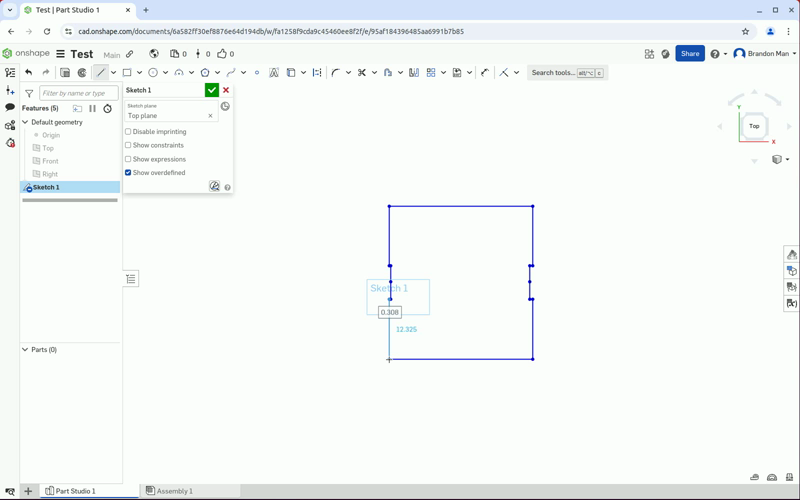
key(esc)
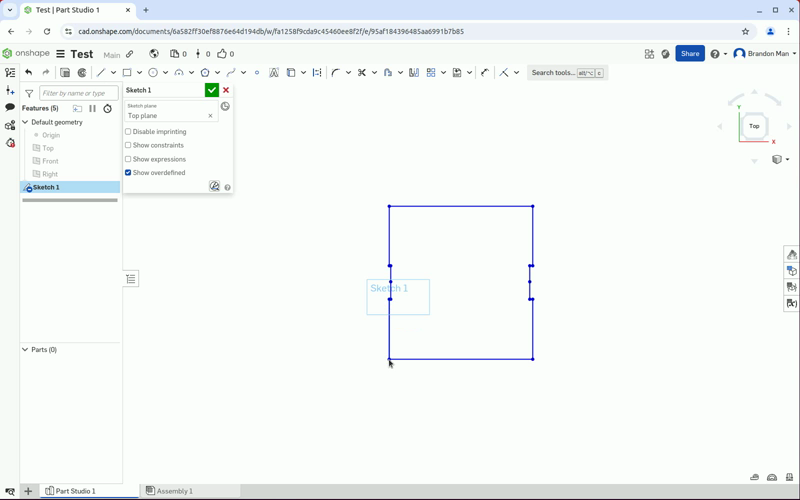
mouse_move(420, 232)
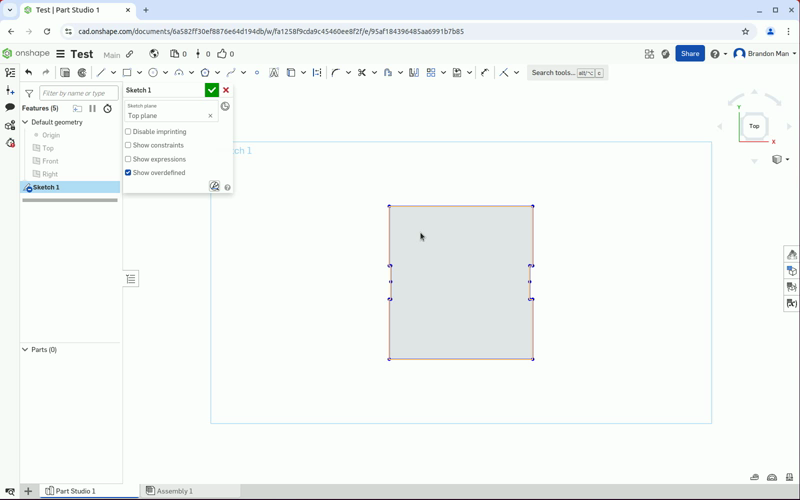
click(420, 232)
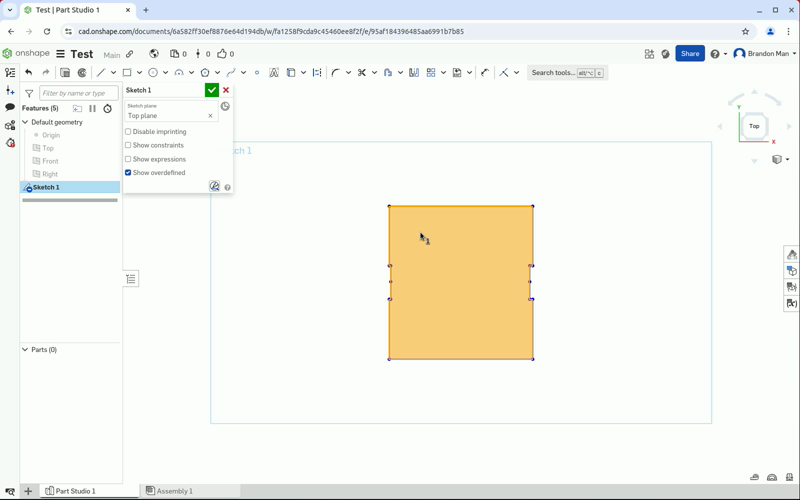
mouse_move(73, 352)
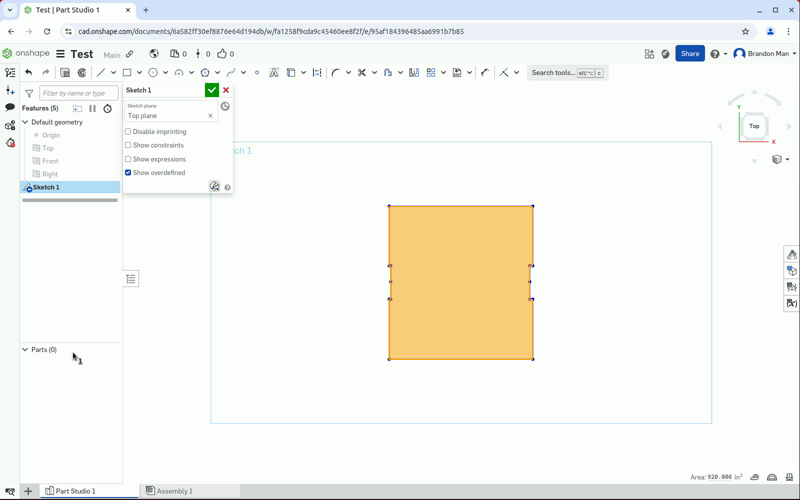
key(shift+y)
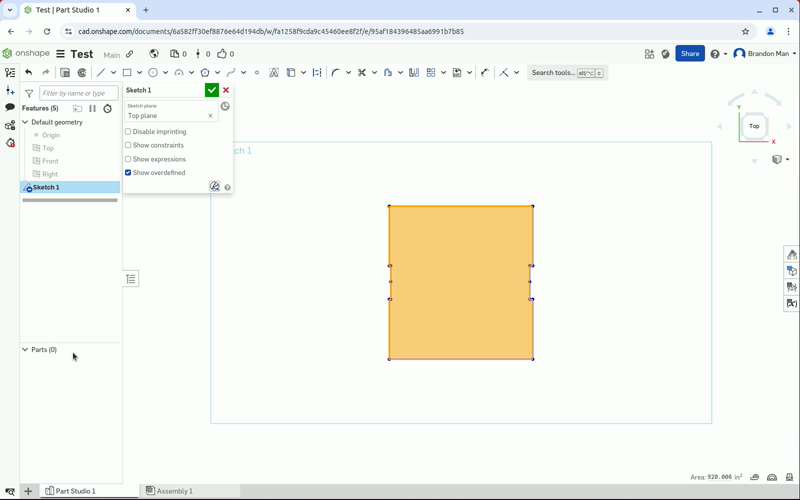
key(shift+e)
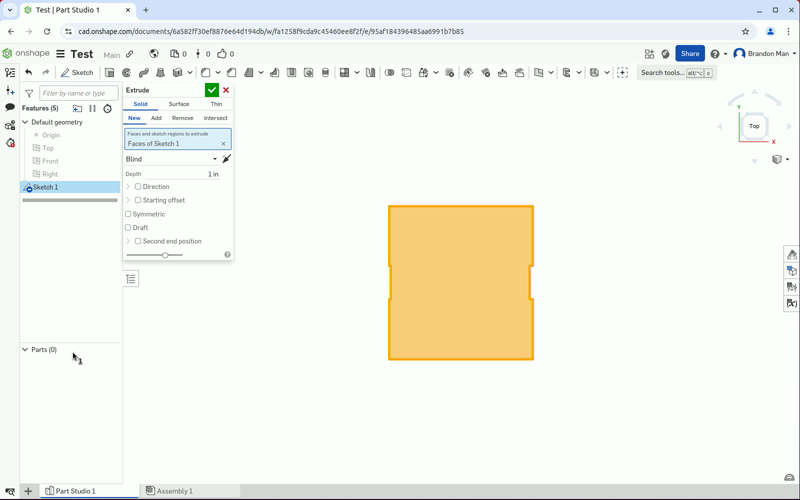
mouse_move(143, 106)
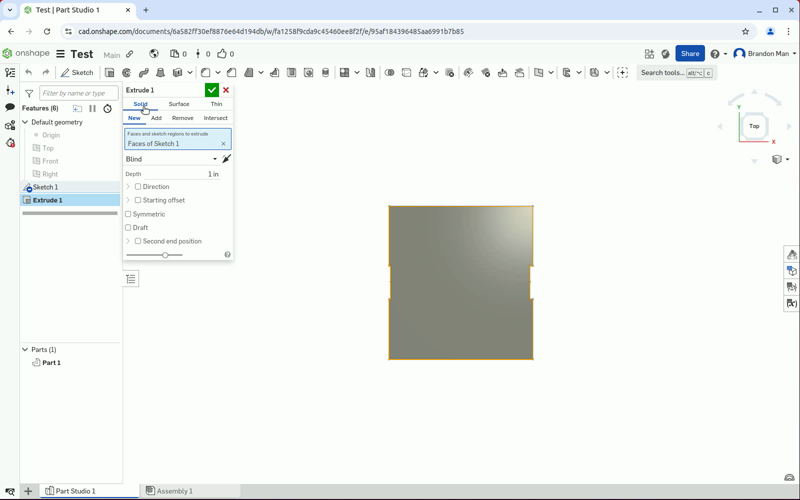
click(143, 106)
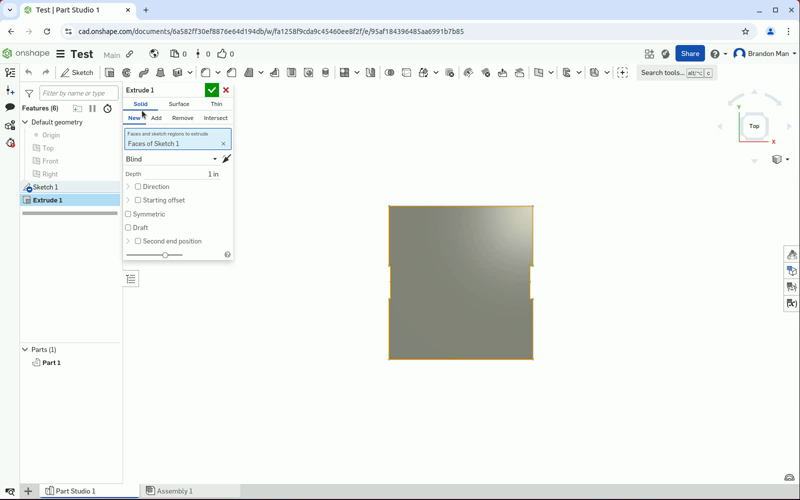
mouse_move(137, 120)
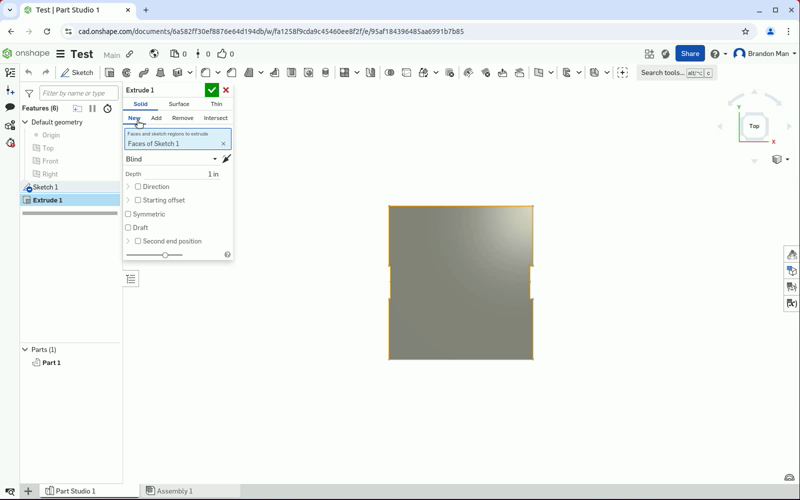
click(137, 120)
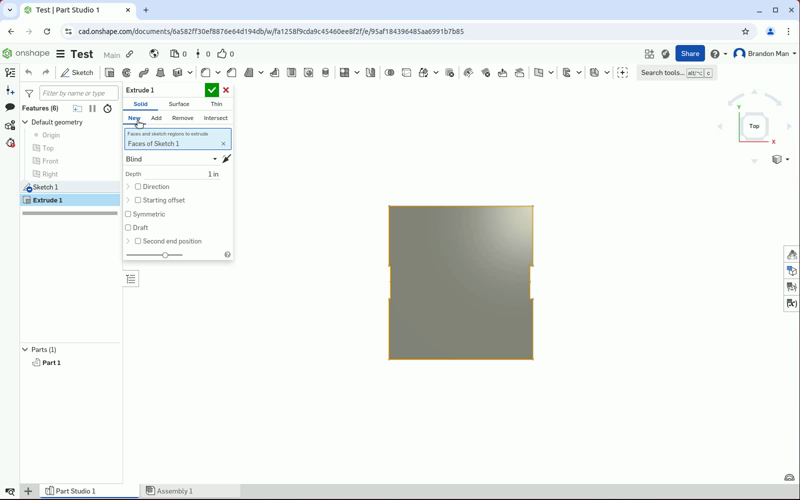
key(tab, 4)
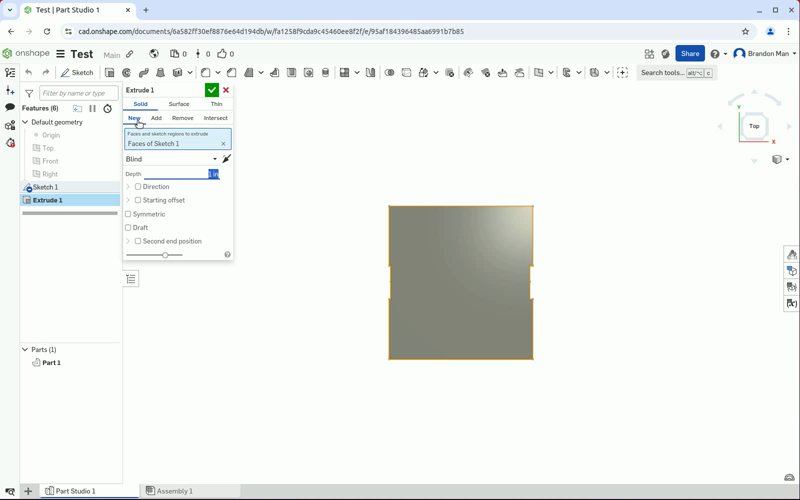
text(0.722)
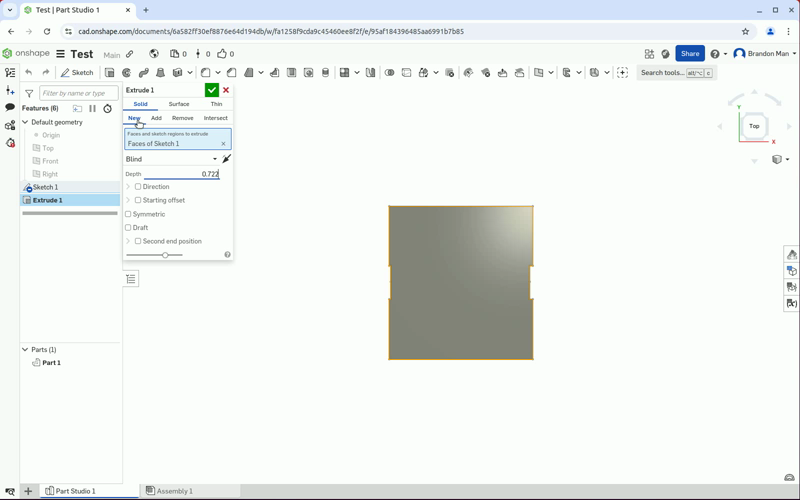
key(enter)
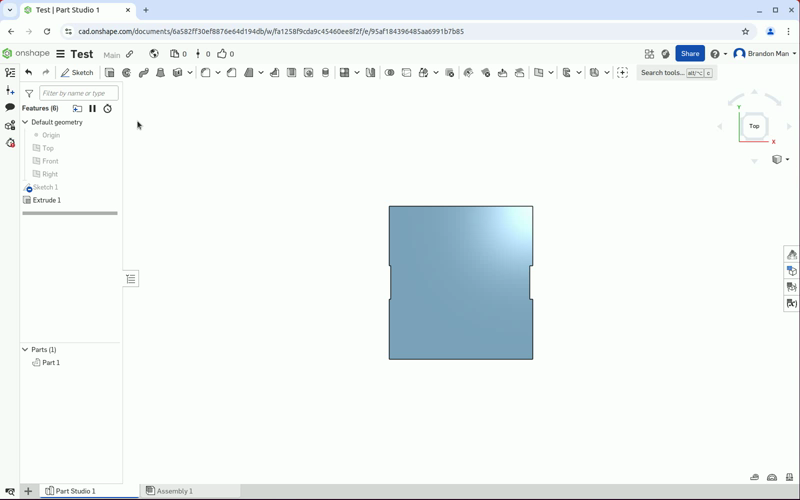
key(shift+h)
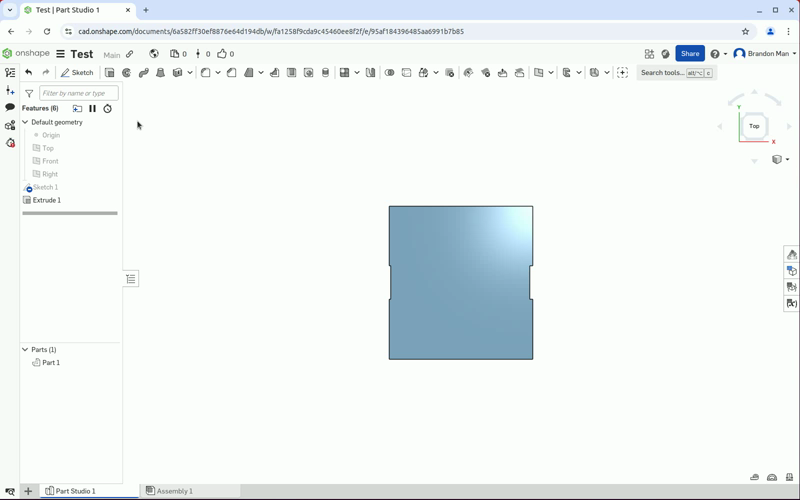
key(shift+h)
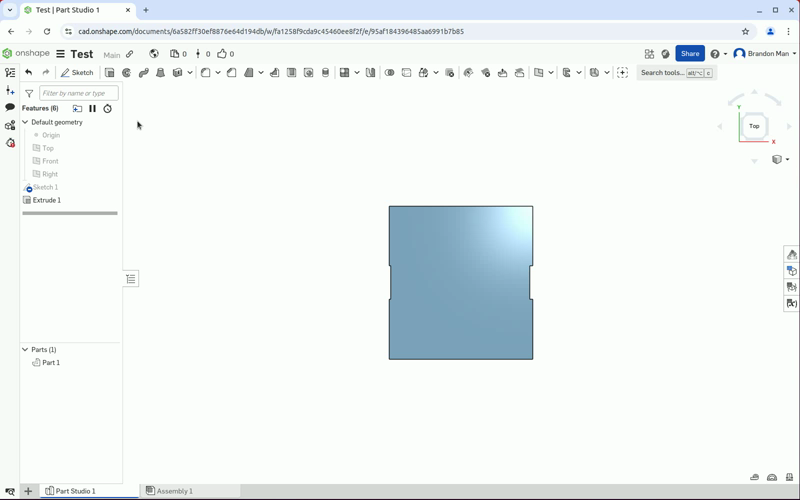
mouse_move(73, 189)
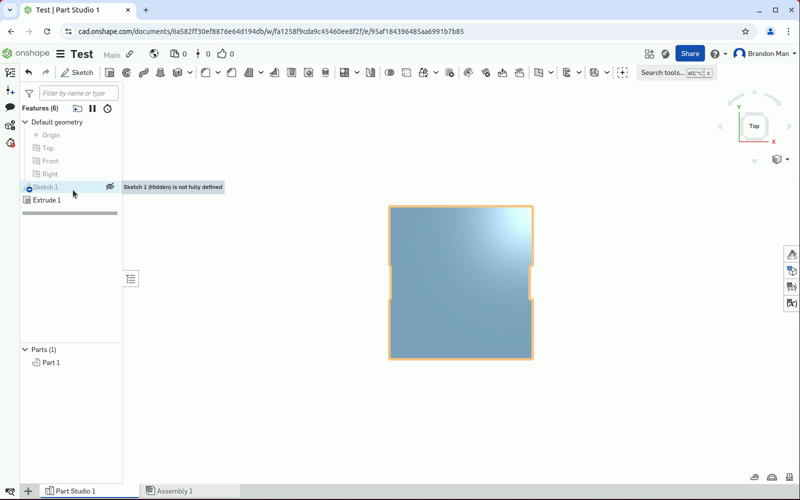
click(73, 189)
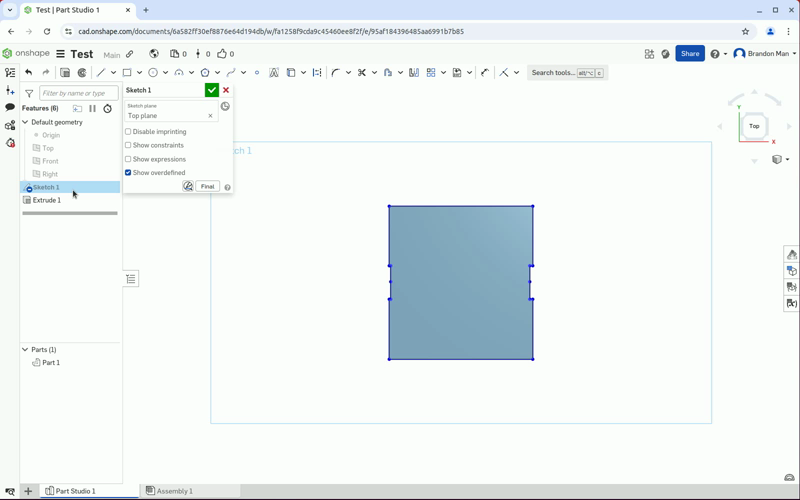
mouse_move(229, 92)
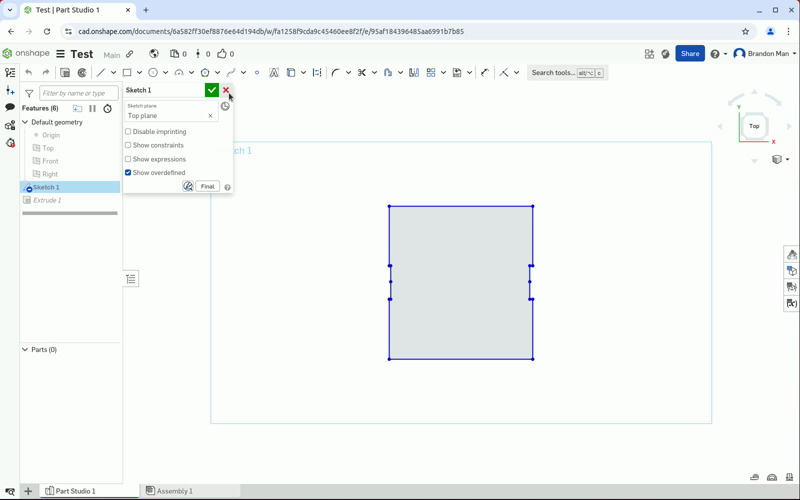
click(229, 92)
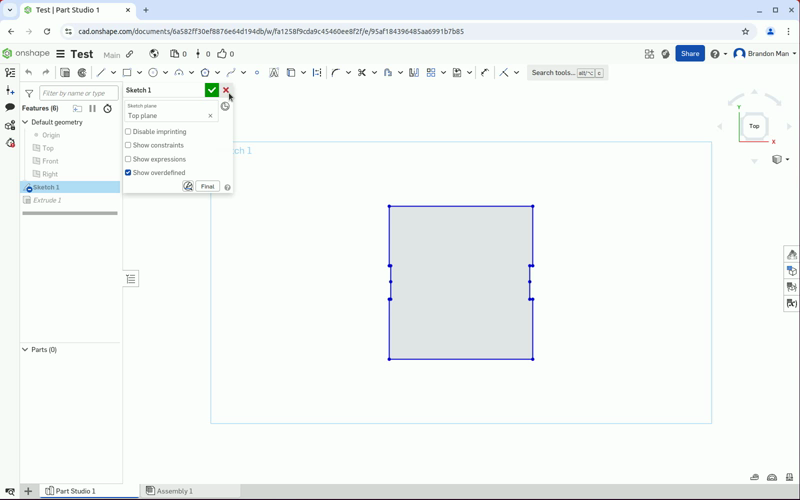
key(shift+s)
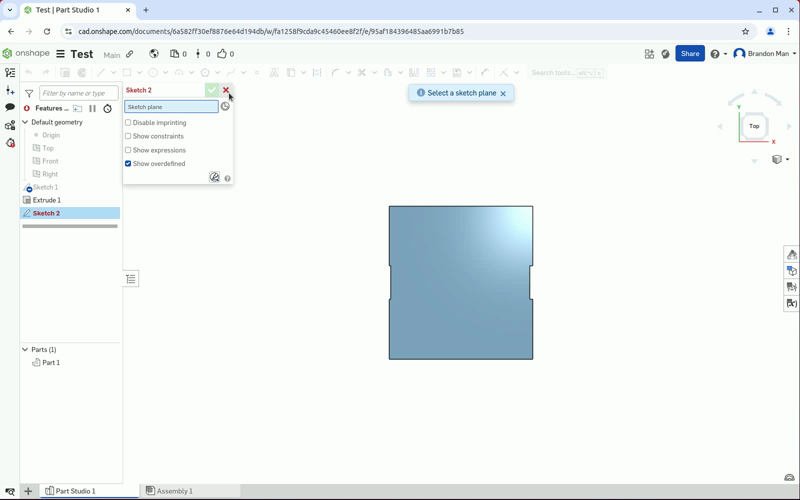
mouse_move(73, 150)
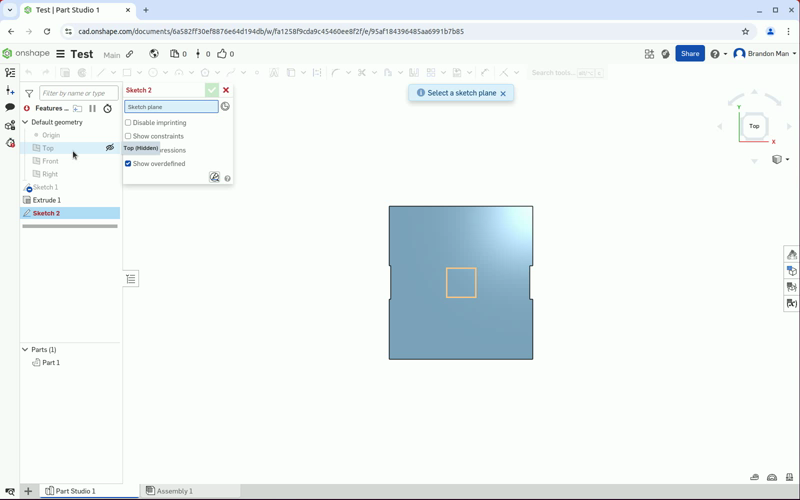
click(73, 150)
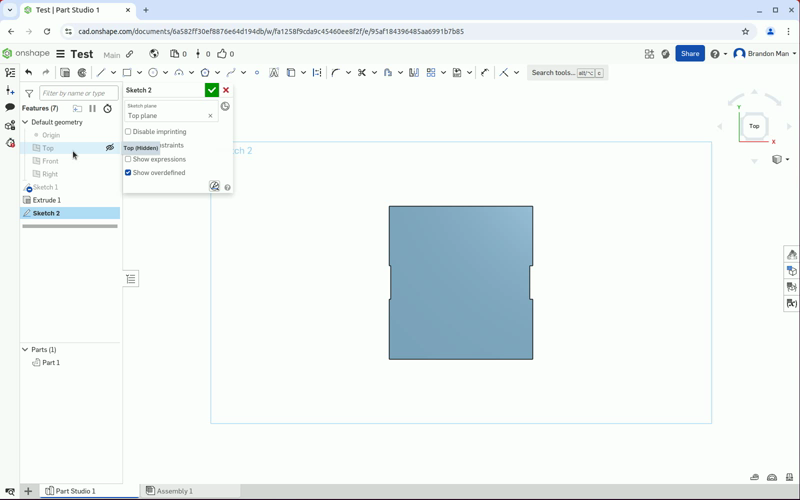
mouse_move(73, 352)
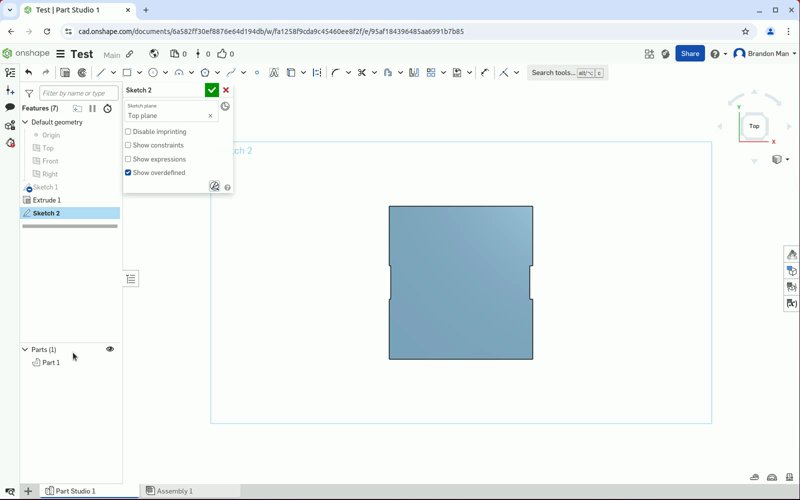
key(y)
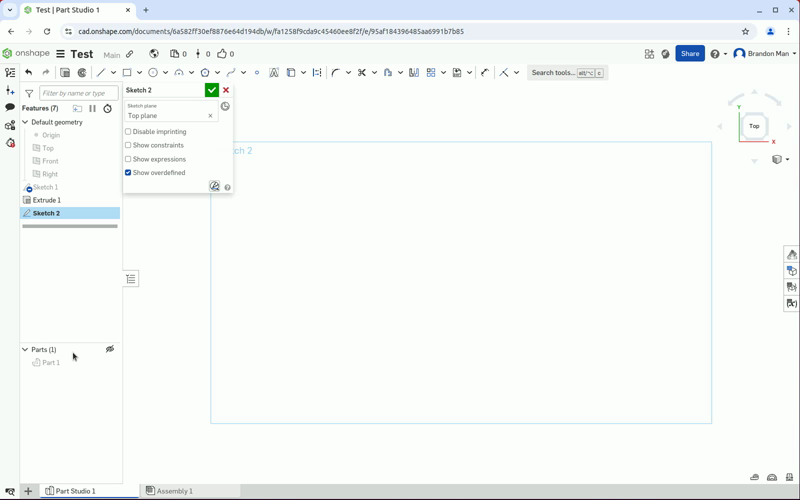
key(l)
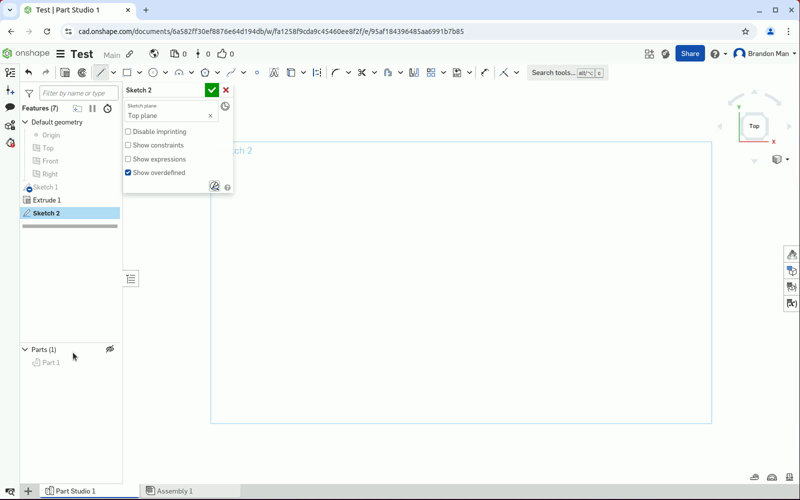
key_down(shift)
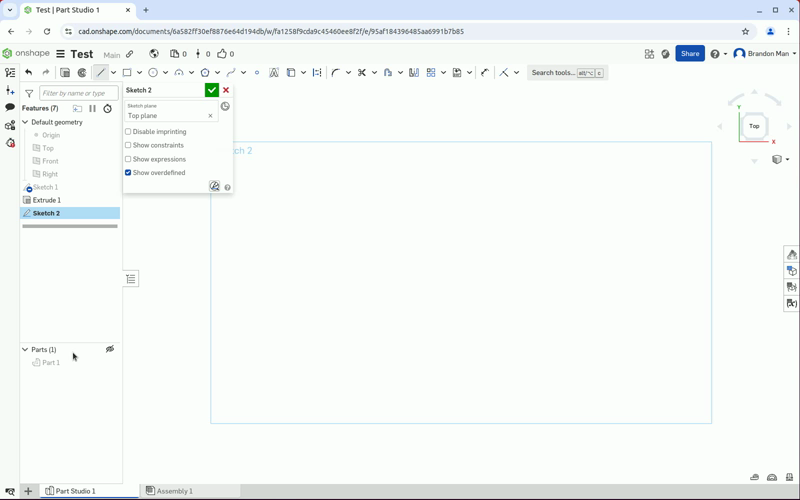
mouse_move(384, 363)
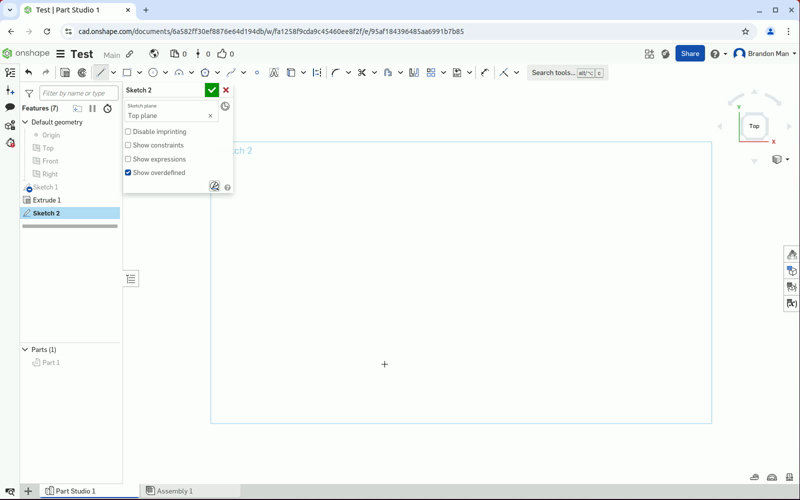
click(384, 363)
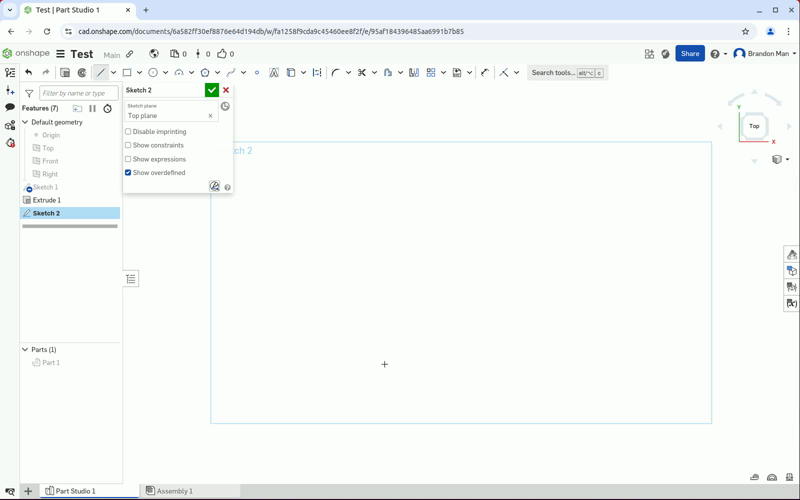
key_up(shift)
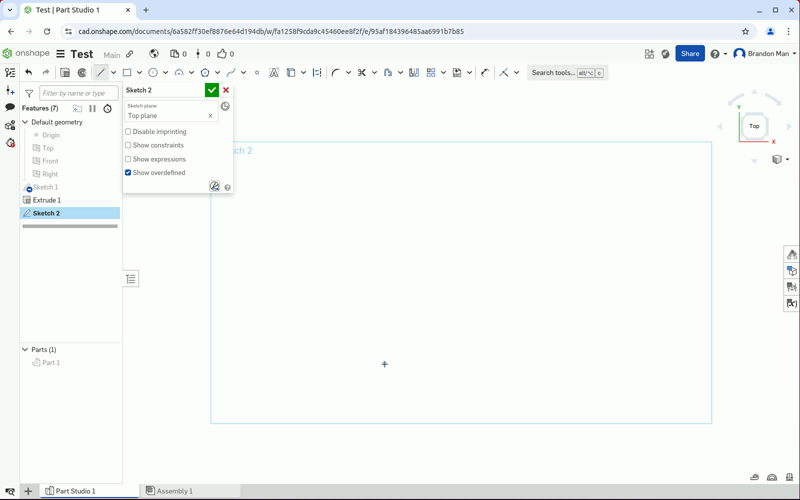
key_down(shift)
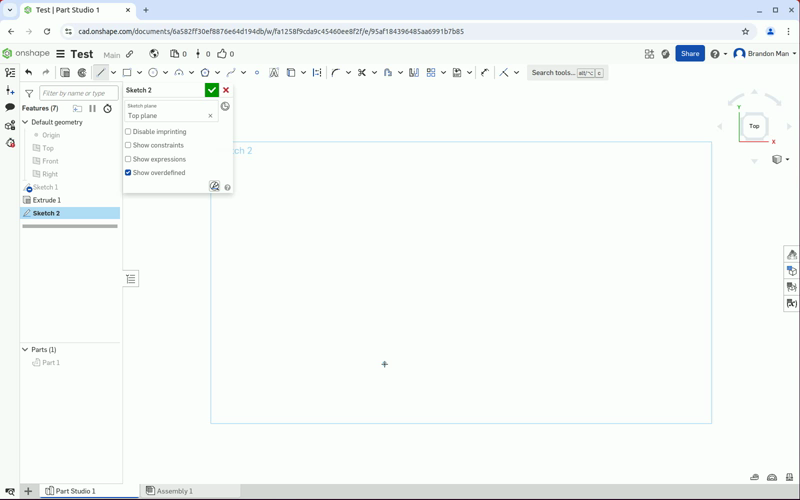
mouse_move(535, 363)
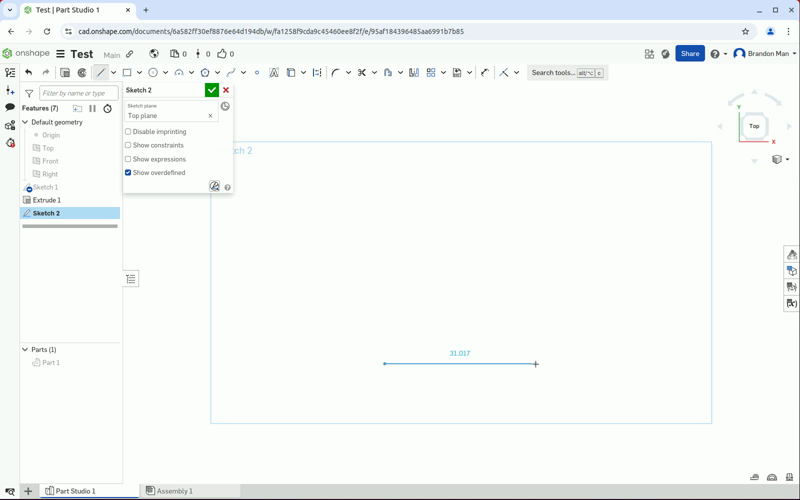
click(535, 363)
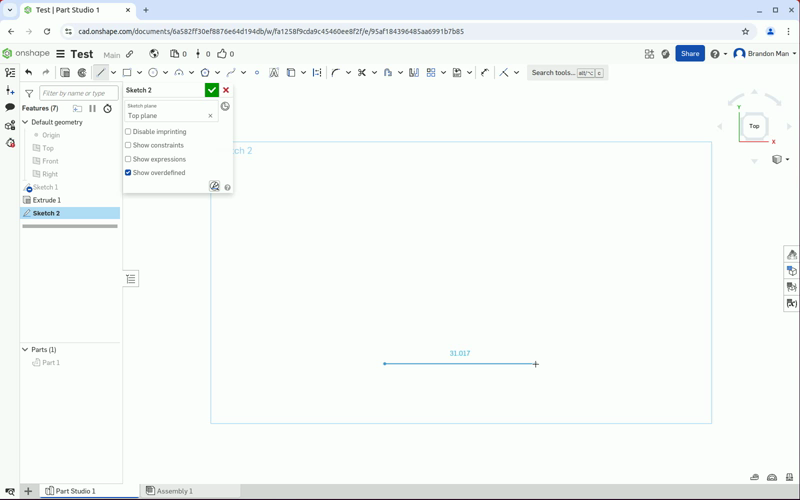
key_up(shift)
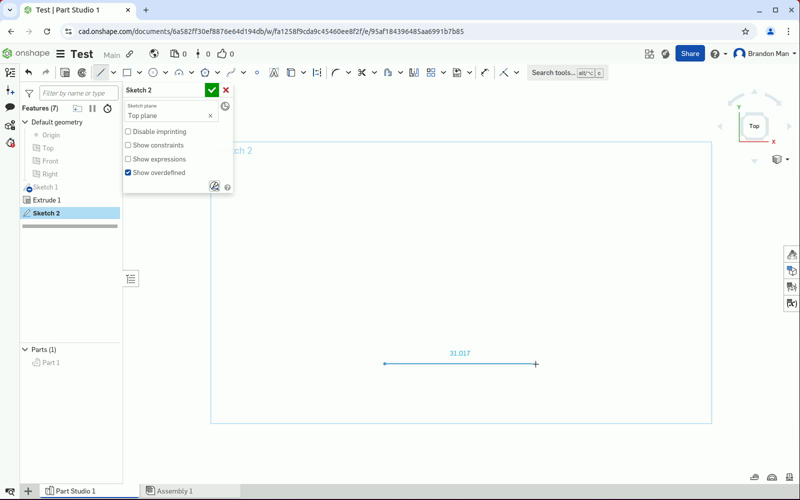
key_down(shift)
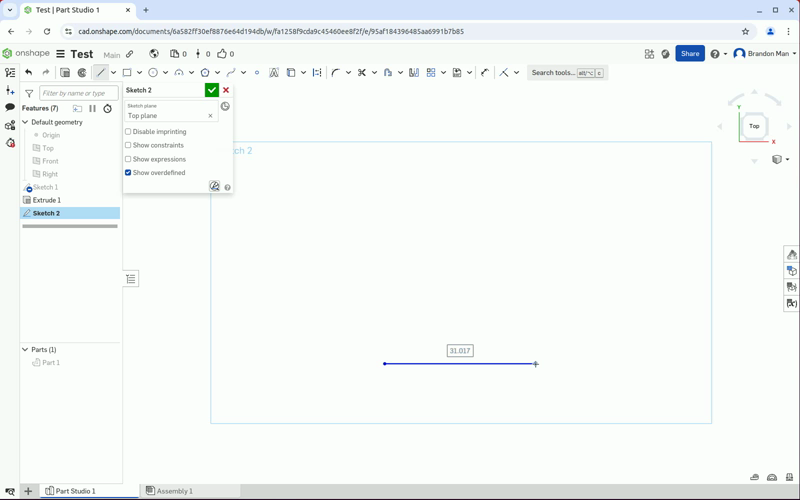
mouse_move(535, 299)
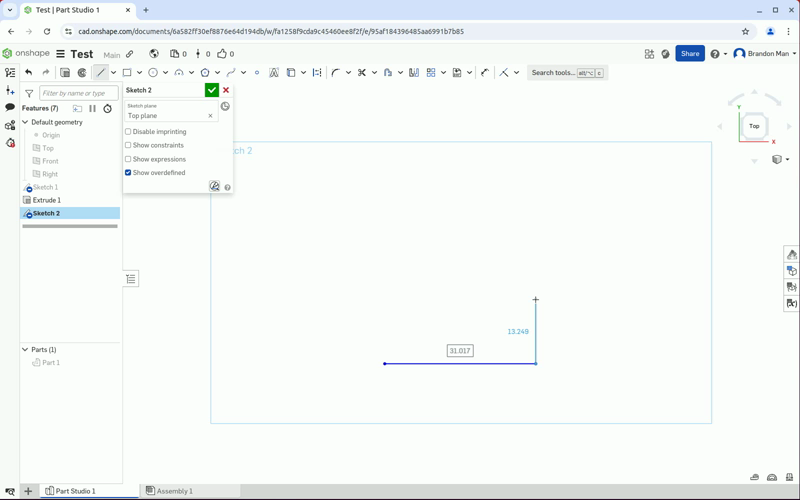
click(535, 299)
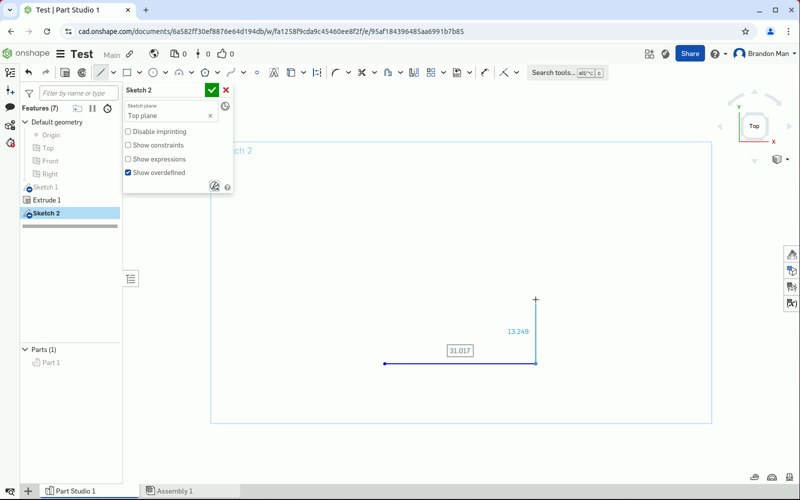
key_up(shift)
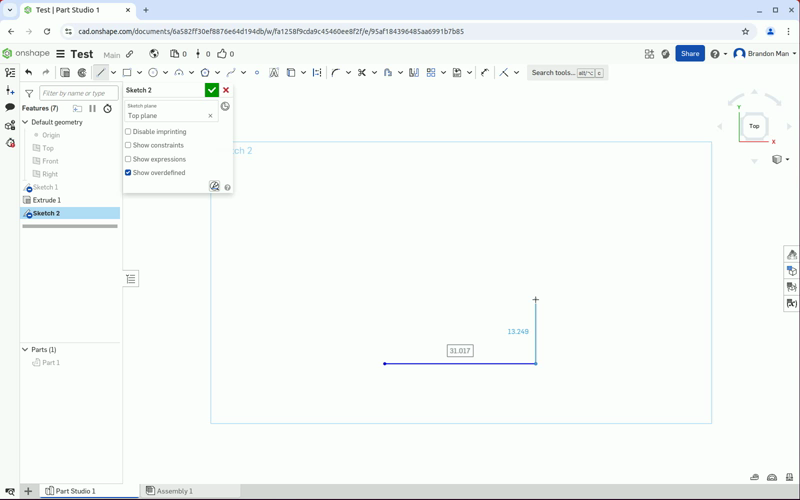
key_down(shift)
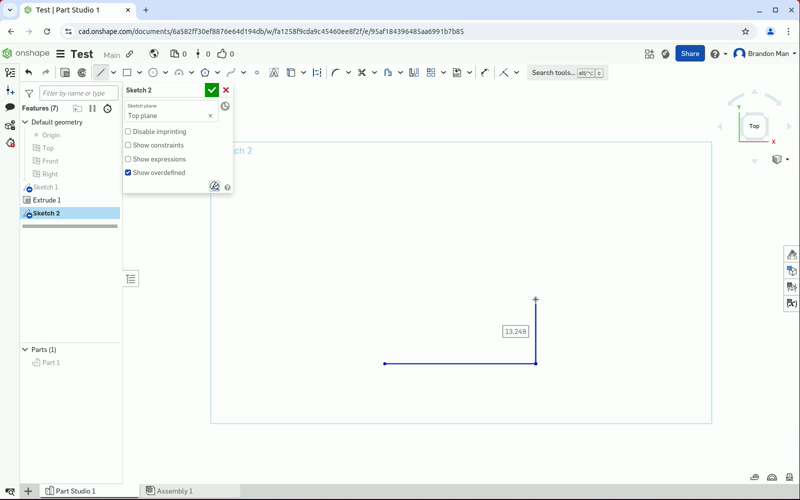
mouse_move(565, 299)
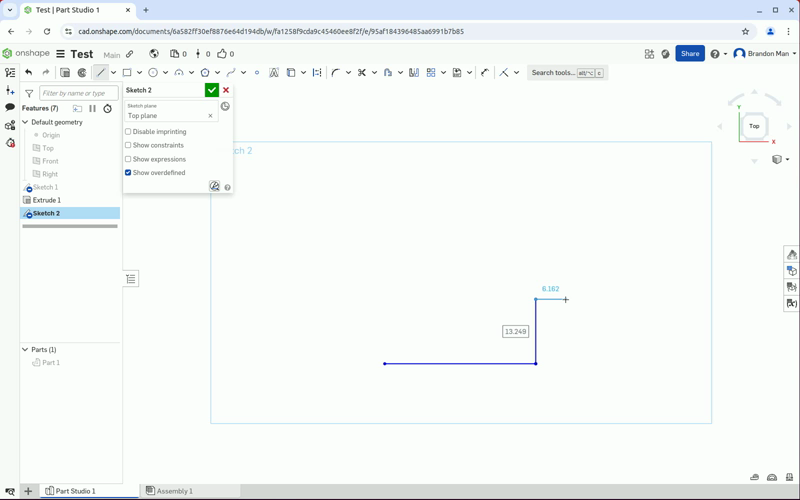
mouse_move(534, 299)
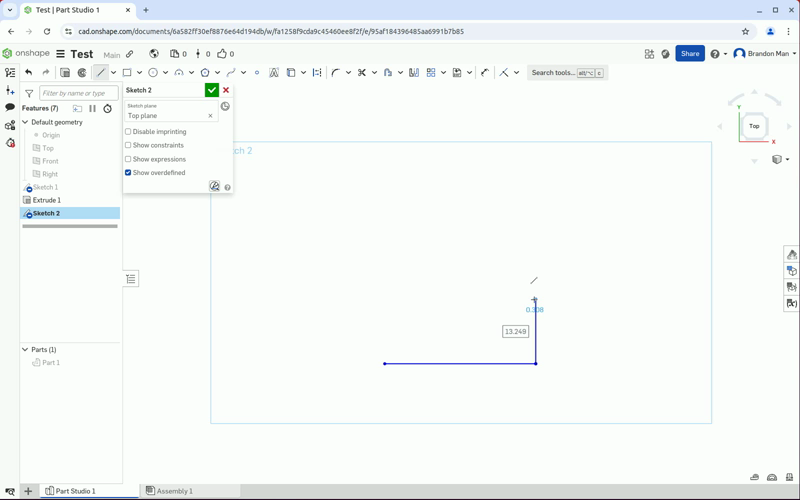
scroll(6)
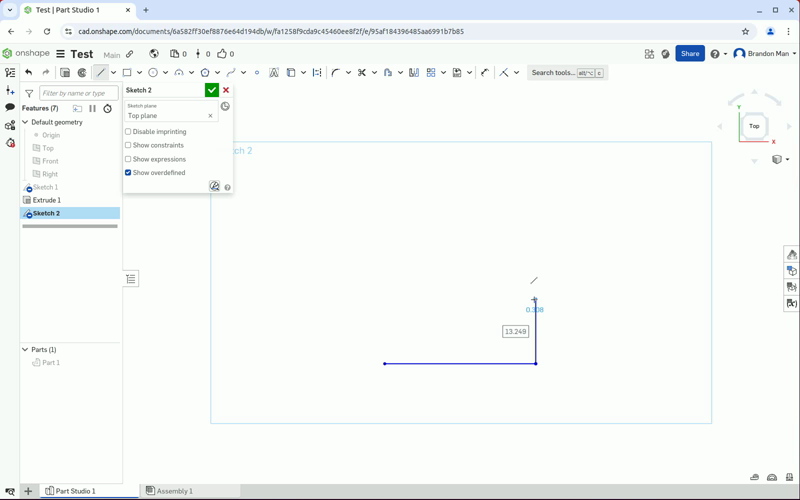
scroll(6)
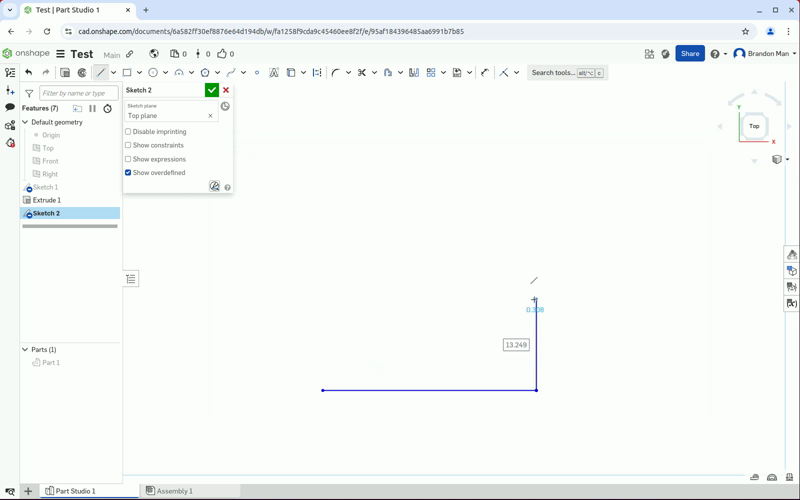
scroll(6)
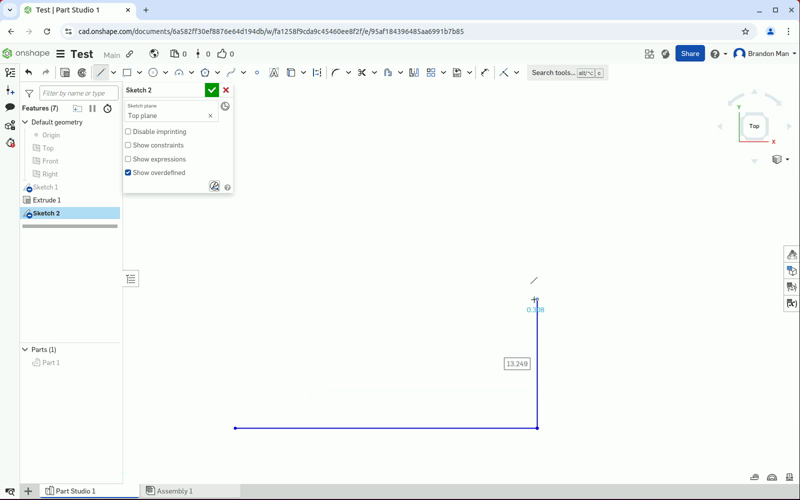
scroll(6)
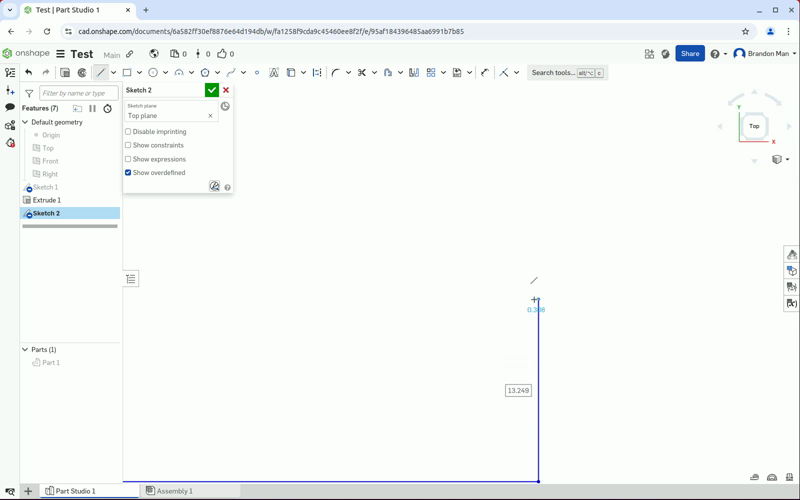
scroll(6)
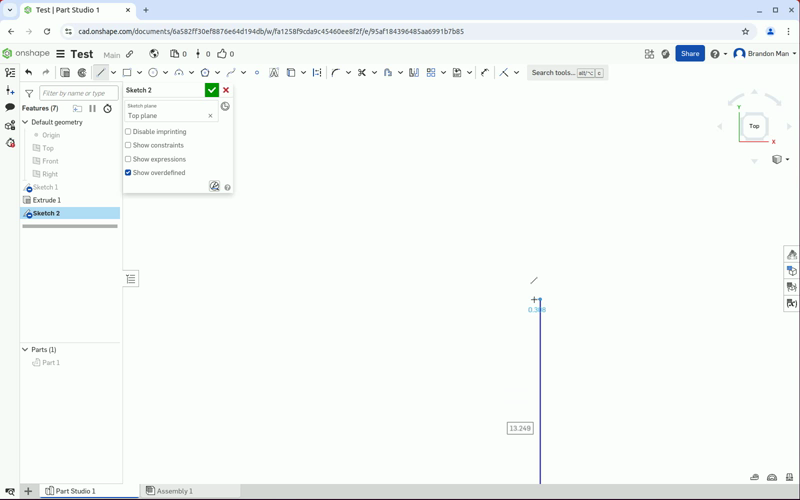
scroll(6)
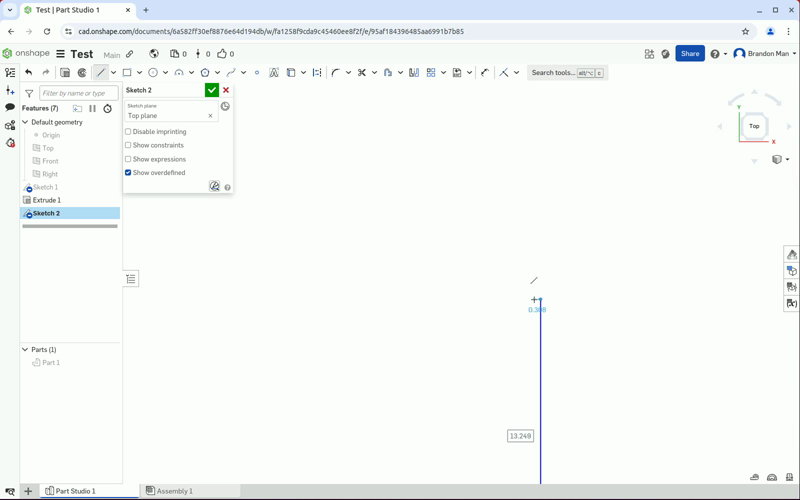
scroll(6)
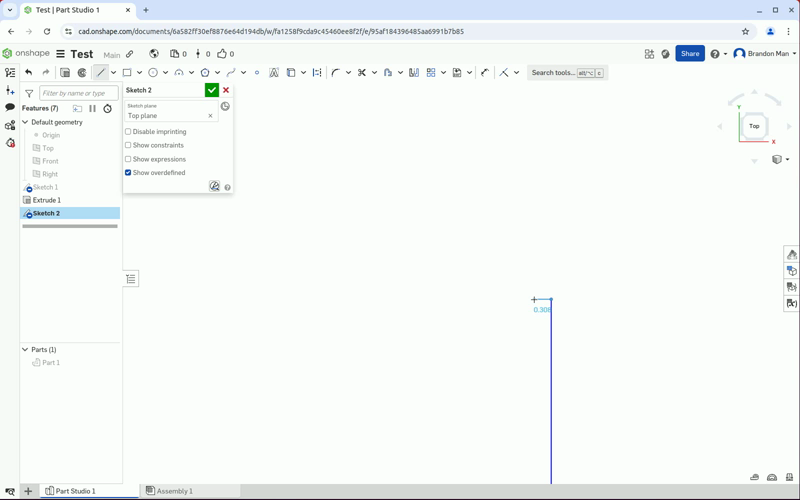
click(534, 299)
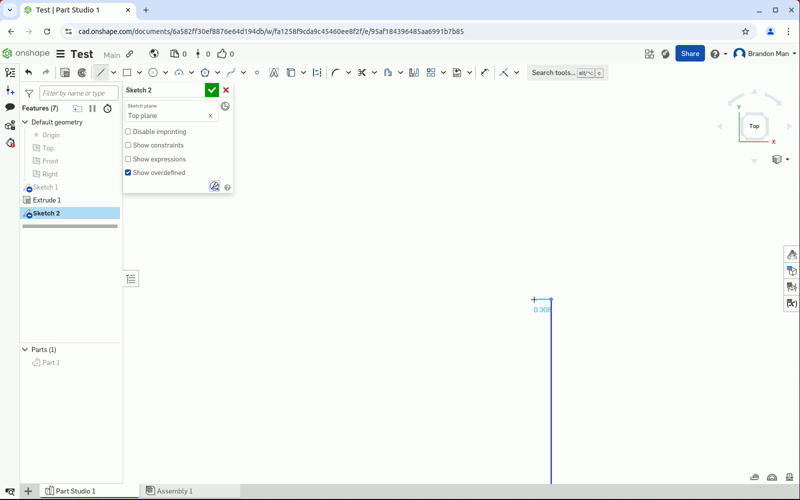
scroll(-6)
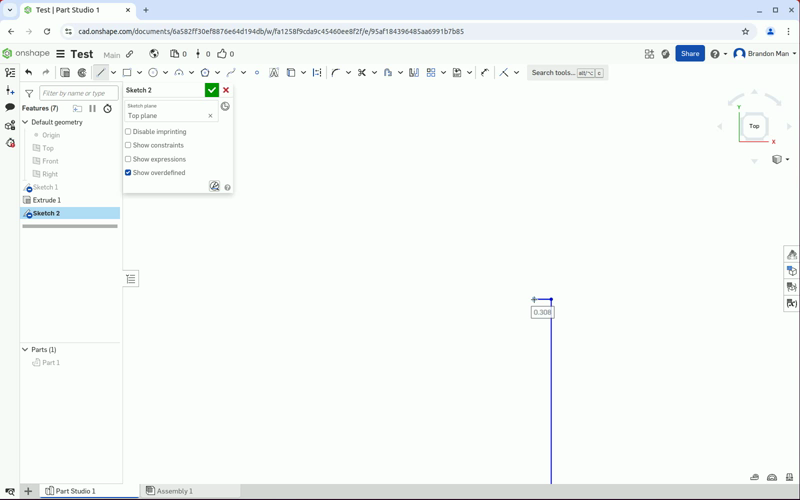
scroll(-6)
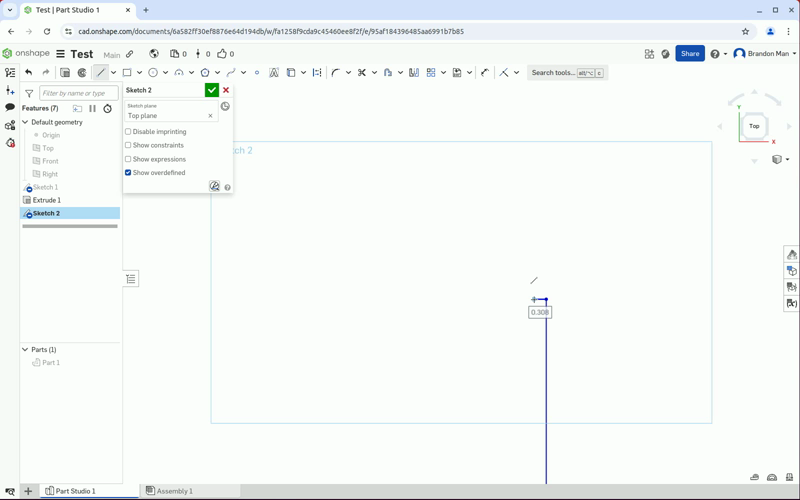
scroll(-6)
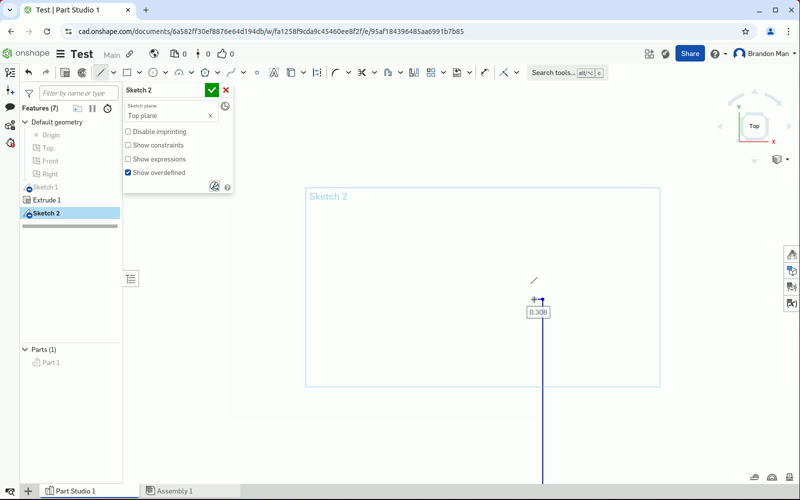
scroll(-6)
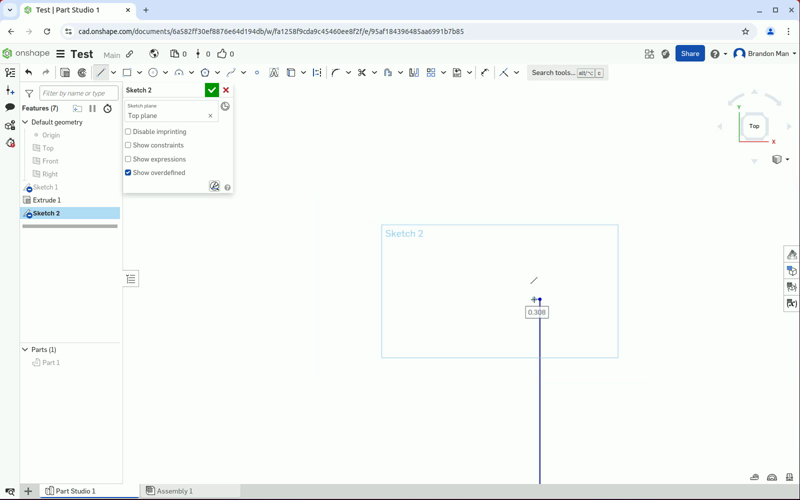
scroll(-6)
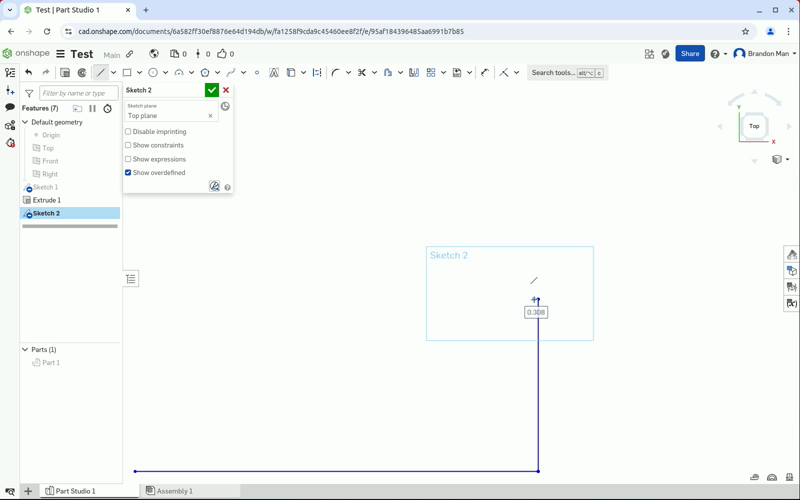
scroll(-6)
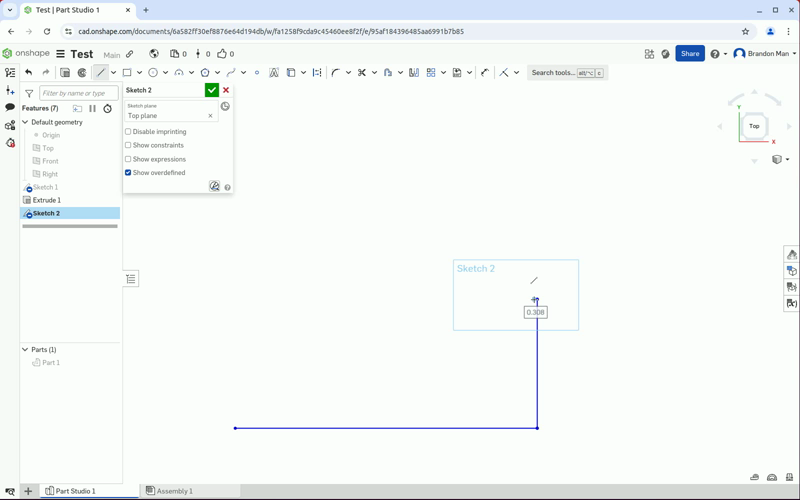
scroll(-6)
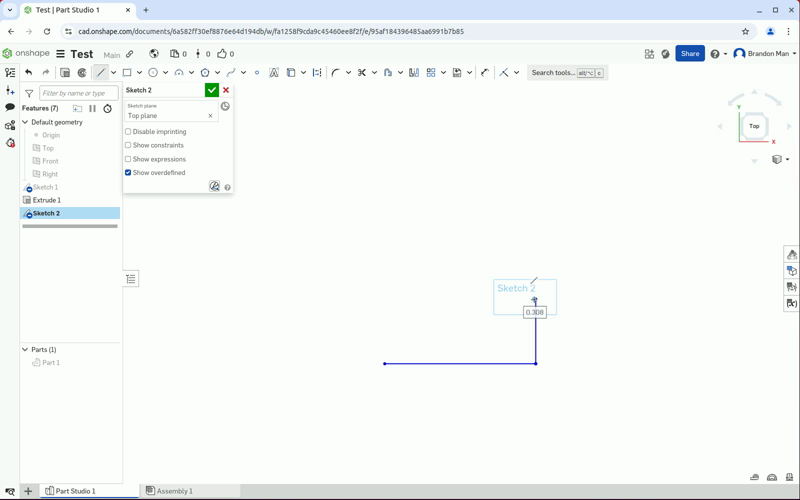
key_up(shift)
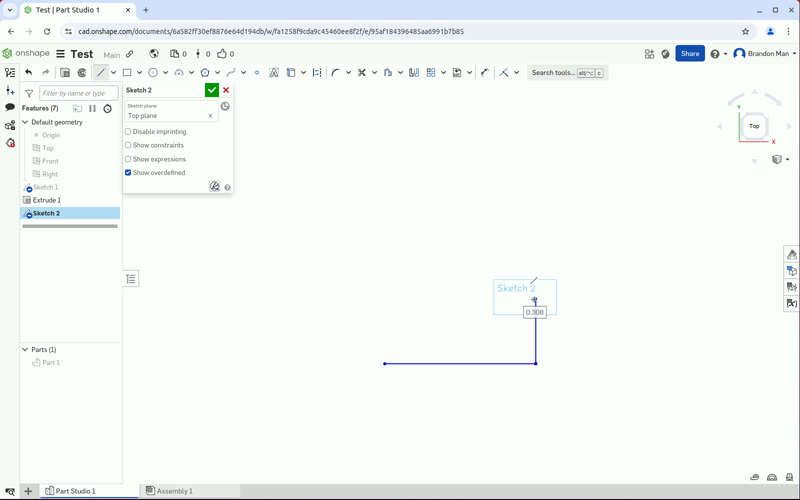
key_down(shift)
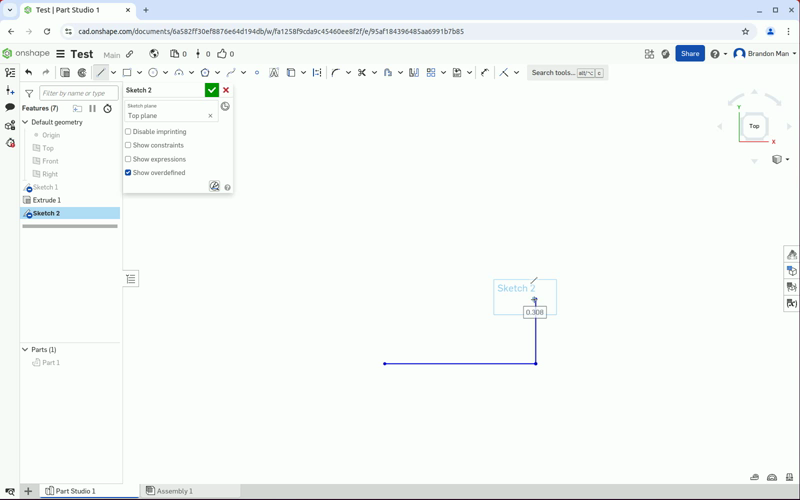
mouse_move(564, 299)
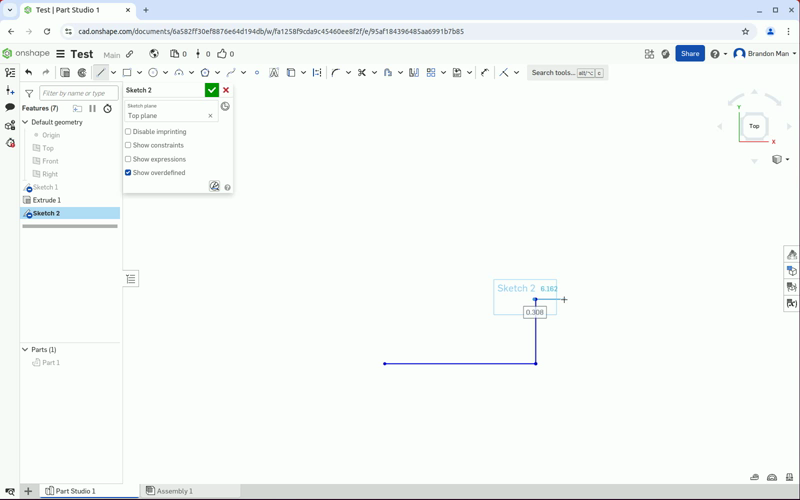
mouse_move(534, 282)
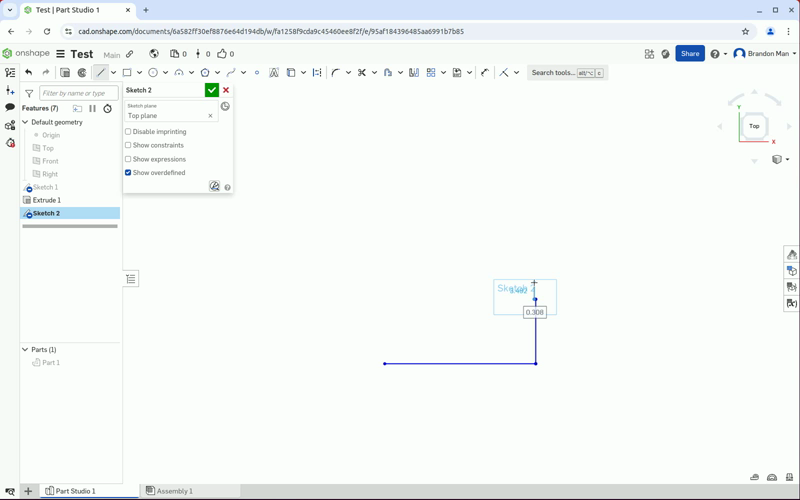
click(534, 282)
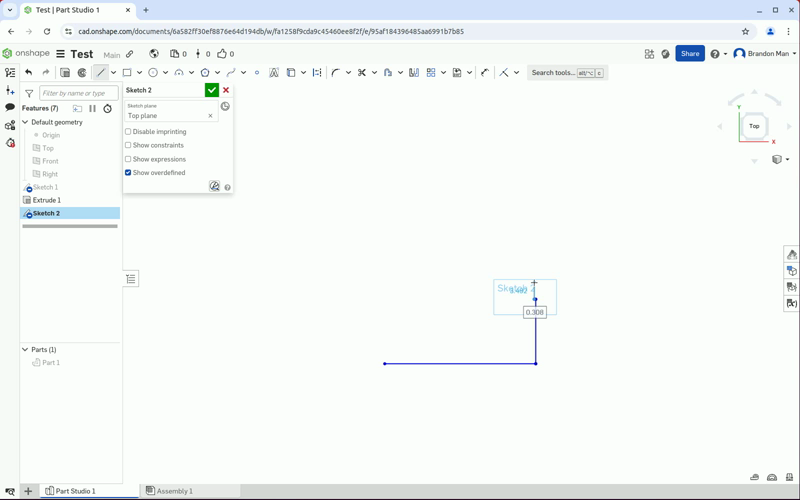
key_up(shift)
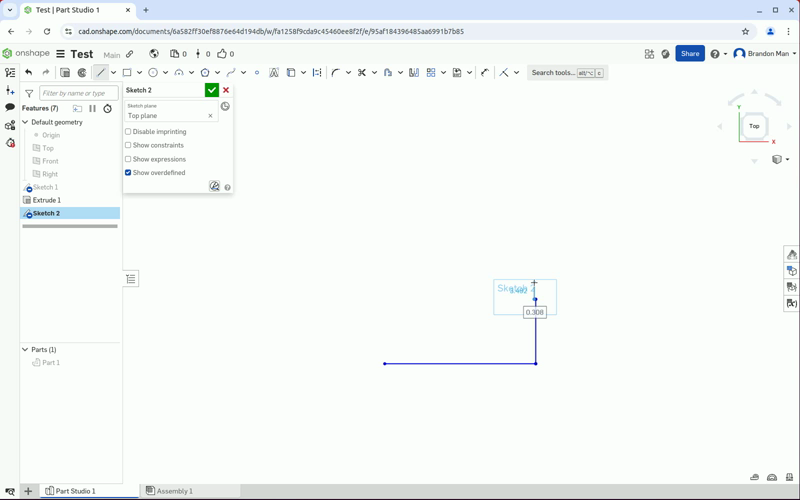
key_down(shift)
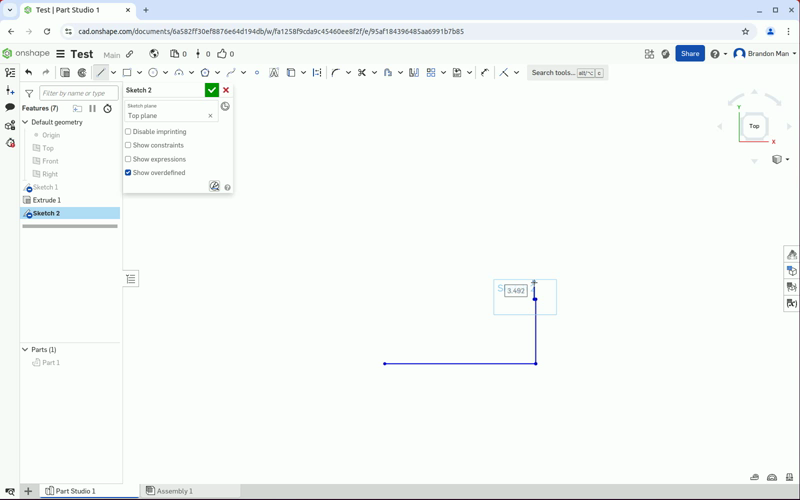
mouse_move(564, 282)
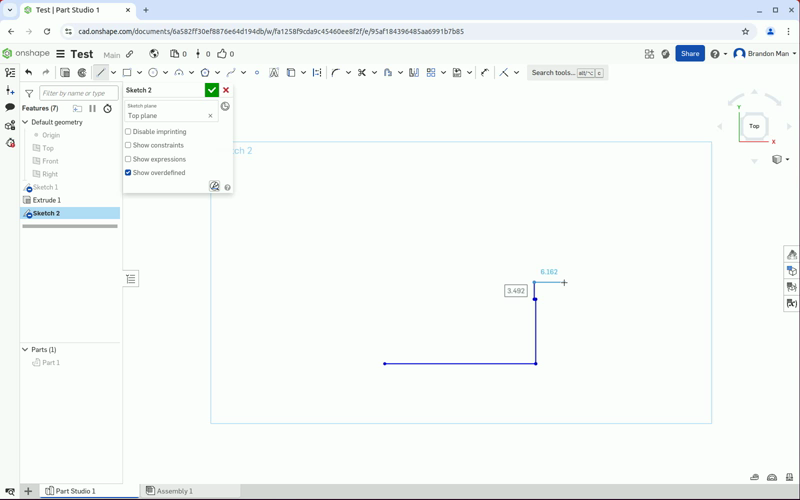
mouse_move(534, 267)
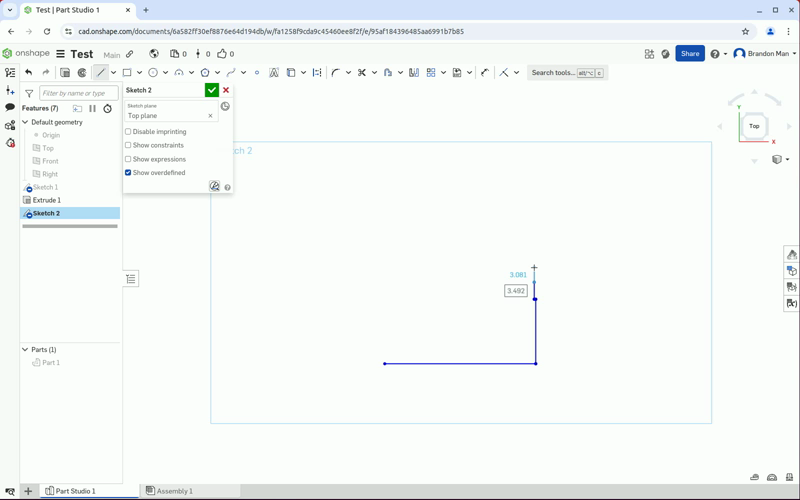
click(534, 267)
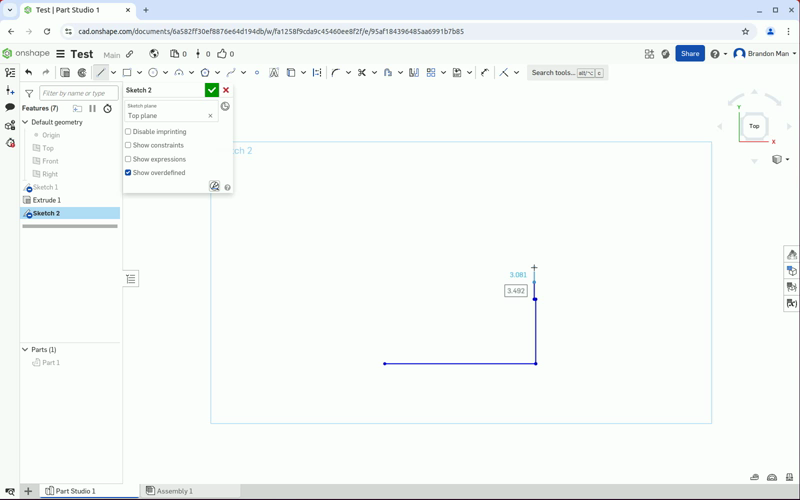
key_up(shift)
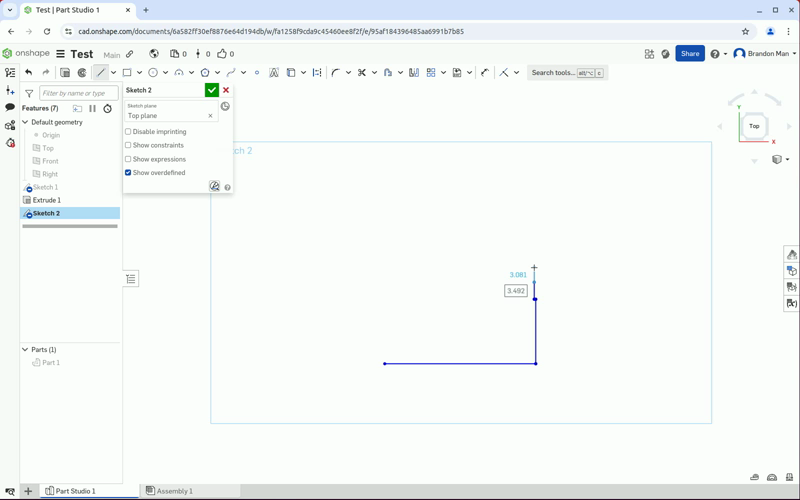
key_down(shift)
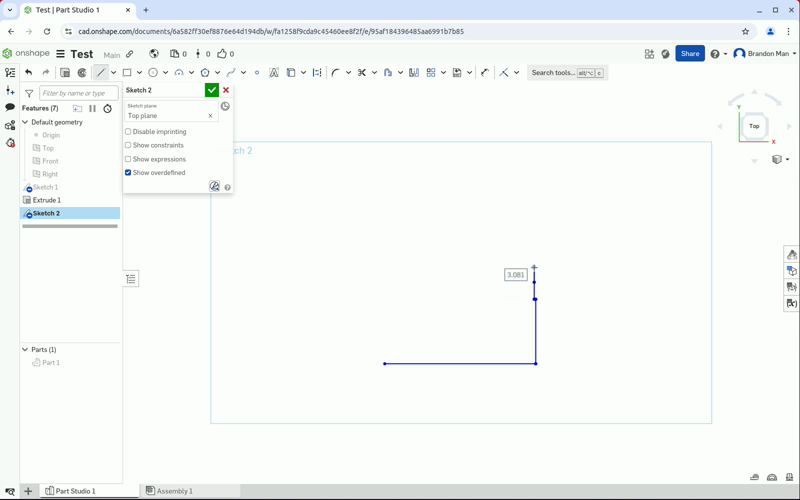
mouse_move(564, 267)
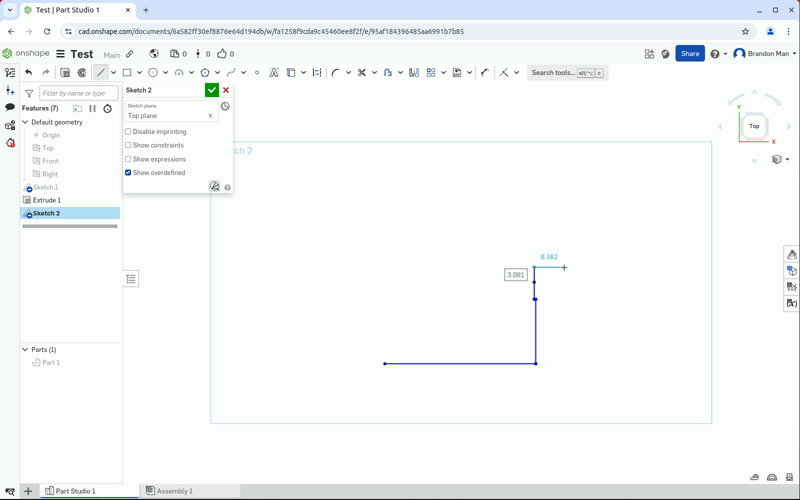
mouse_move(535, 267)
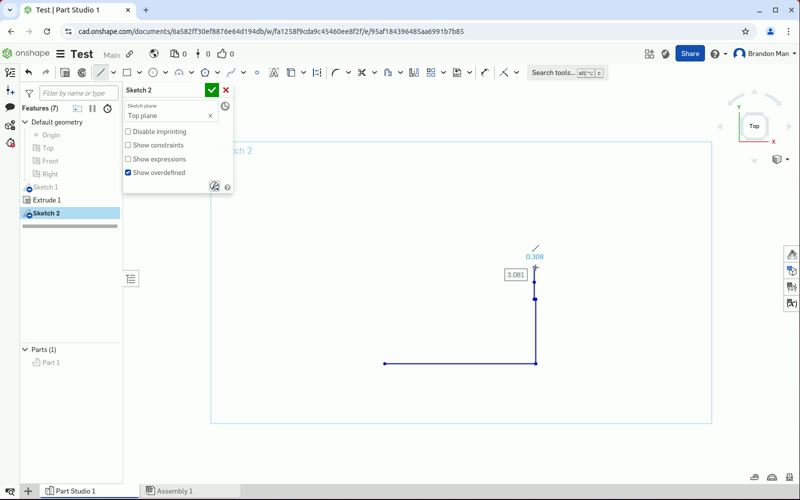
scroll(6)
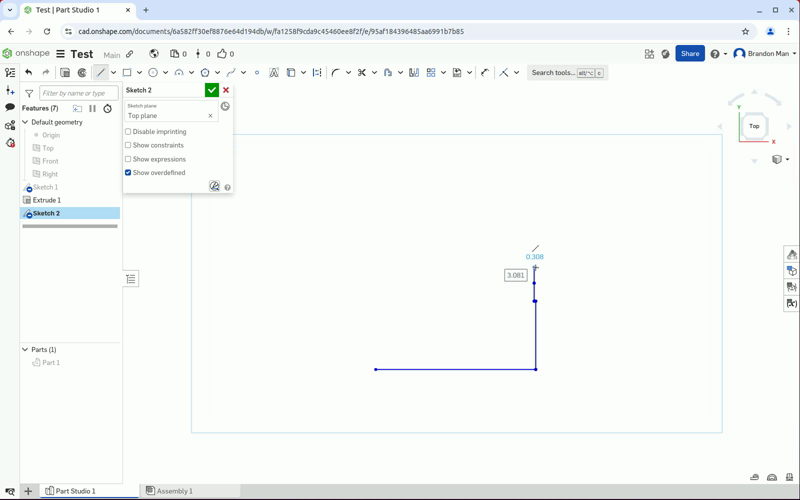
scroll(6)
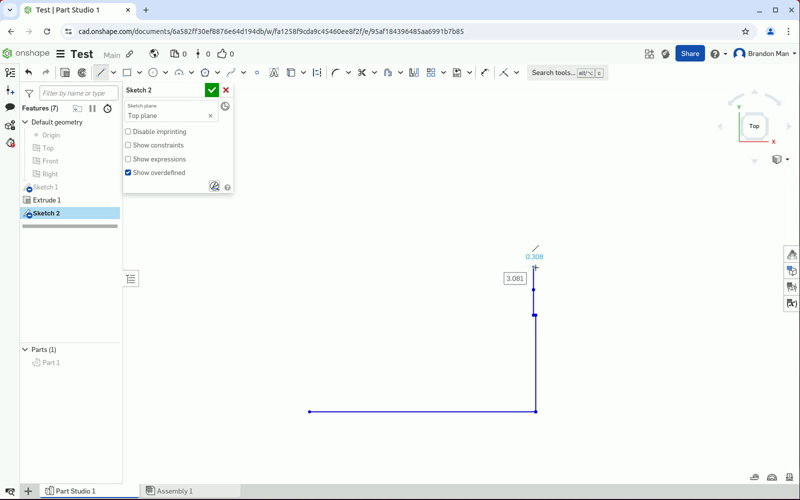
scroll(6)
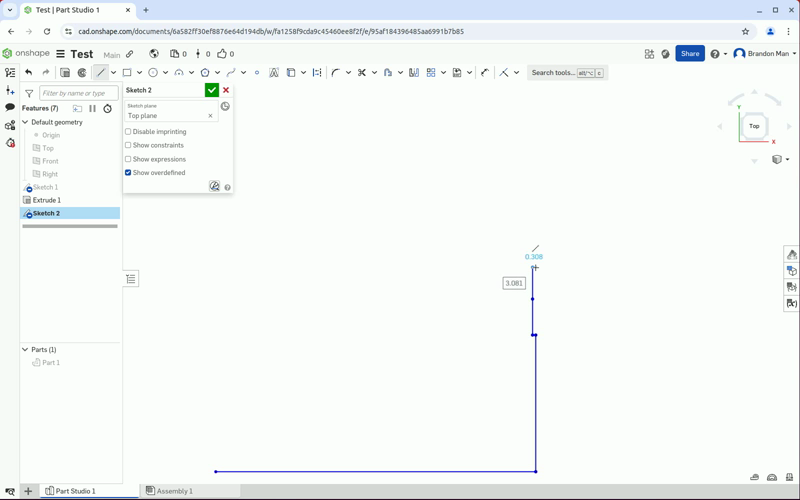
scroll(6)
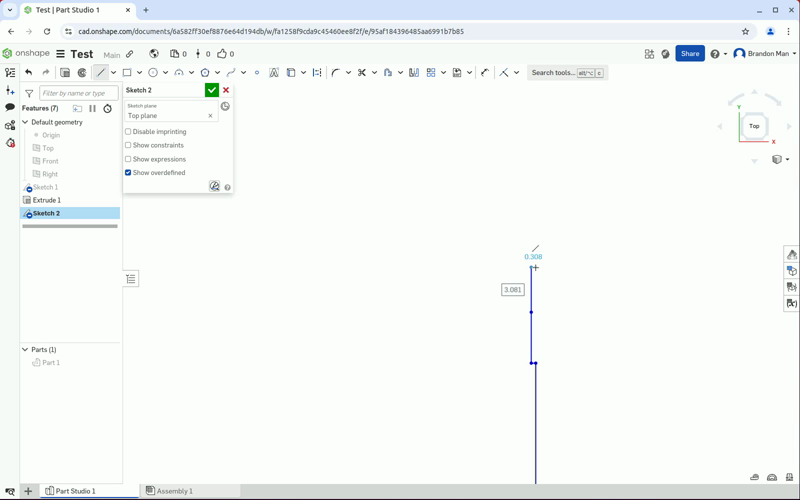
scroll(6)
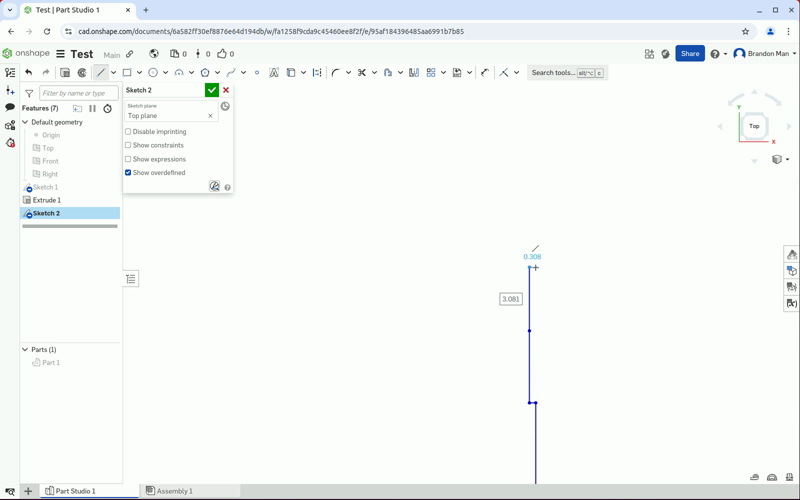
scroll(6)
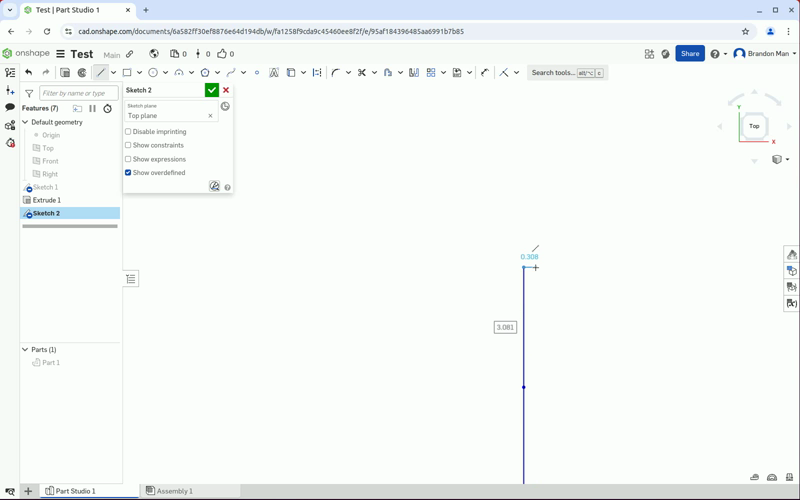
scroll(6)
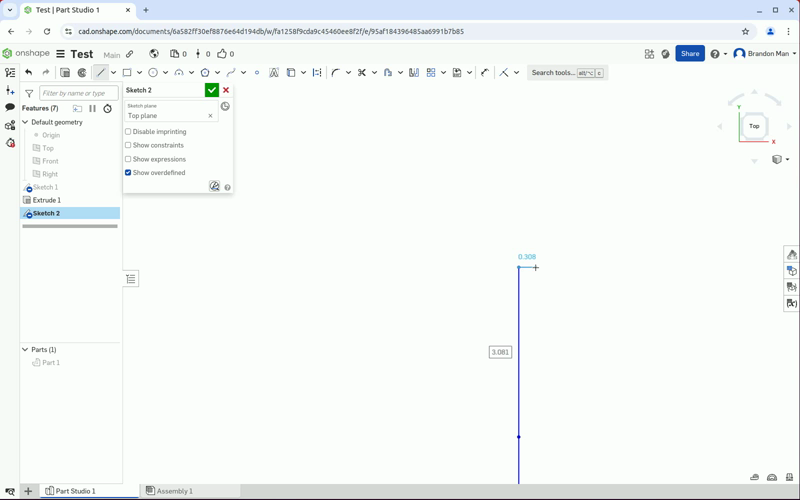
click(535, 267)
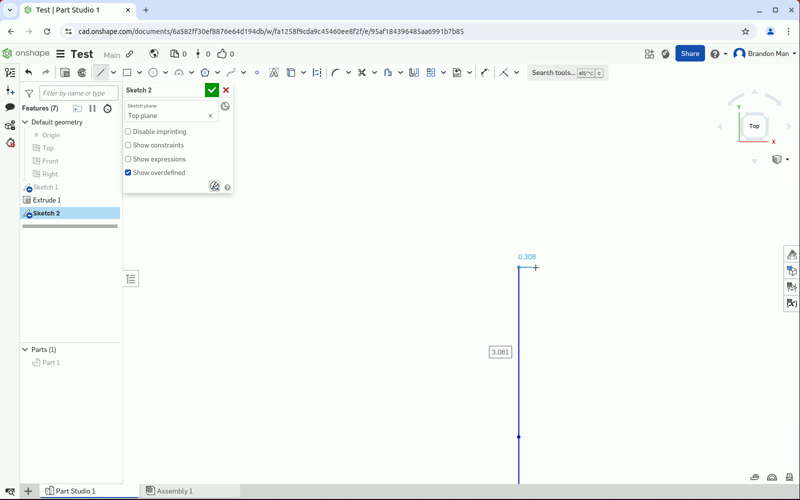
scroll(-6)
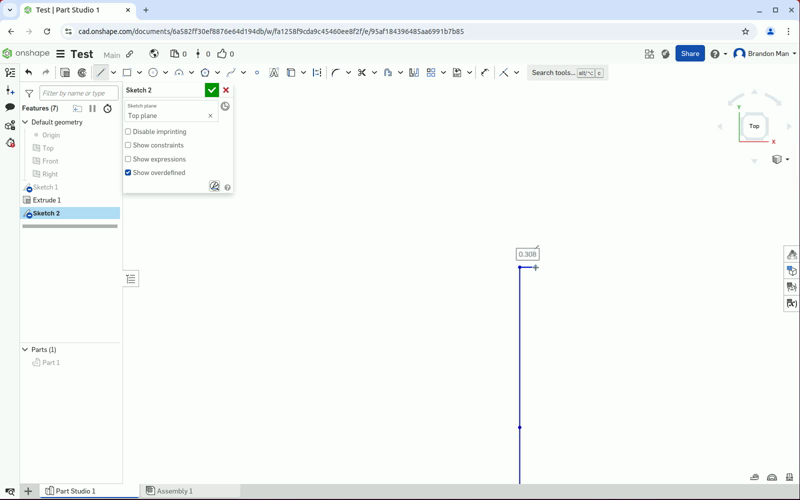
scroll(-6)
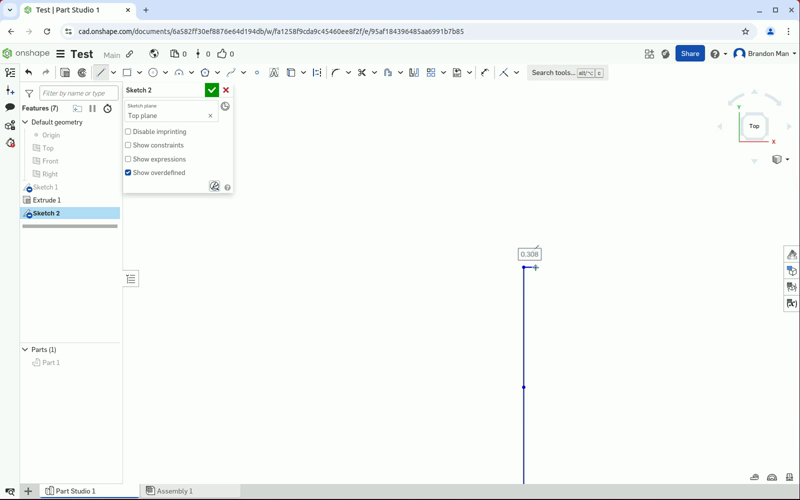
scroll(-6)
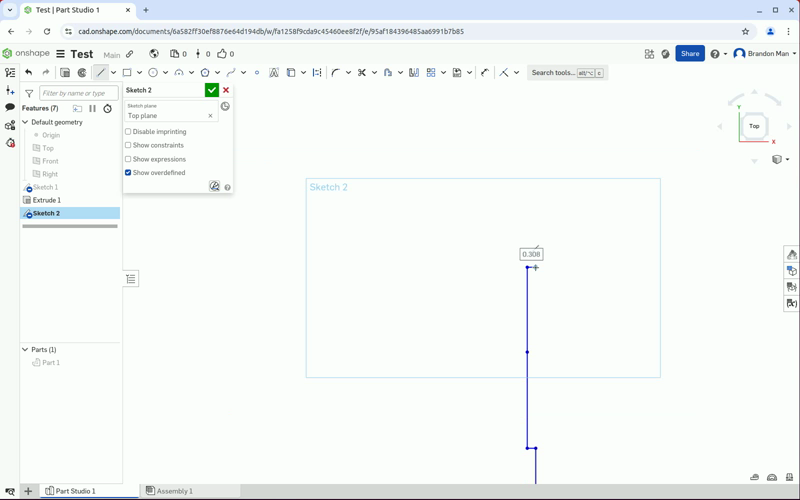
scroll(-6)
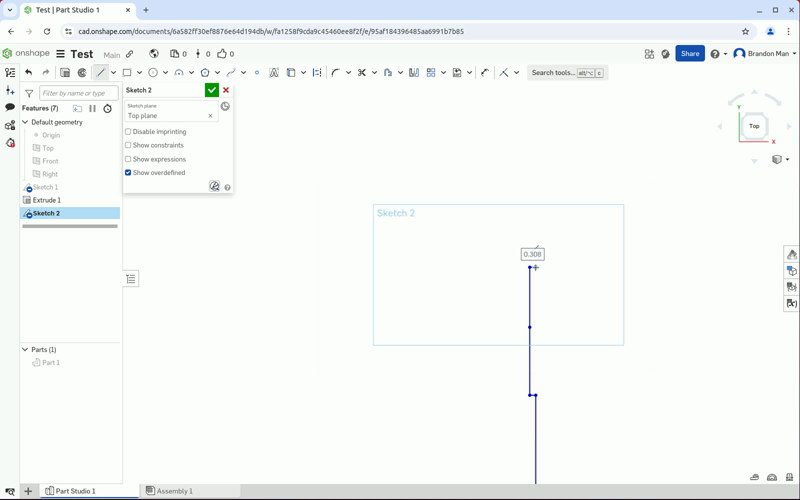
scroll(-6)
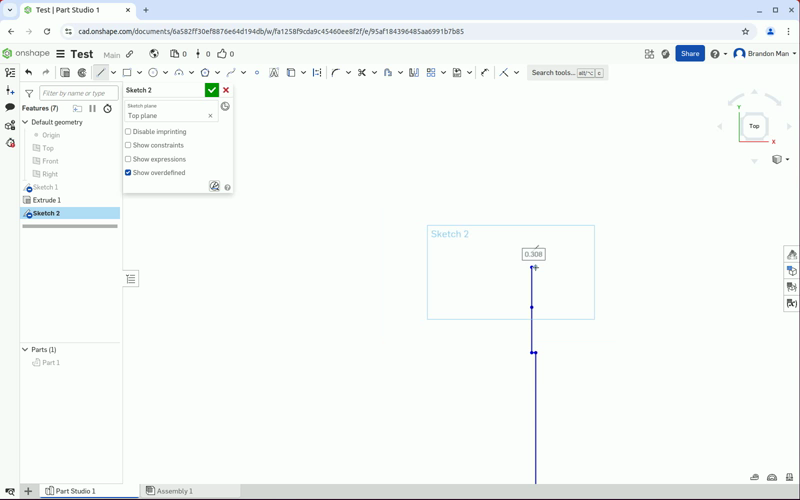
scroll(-6)
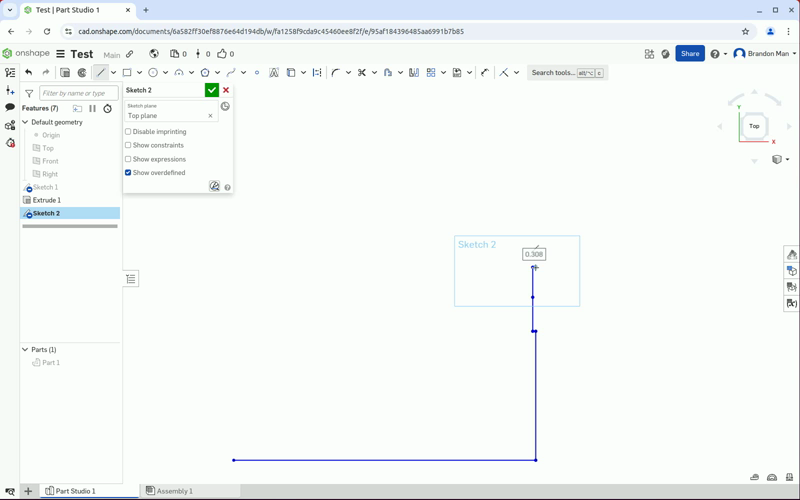
scroll(-6)
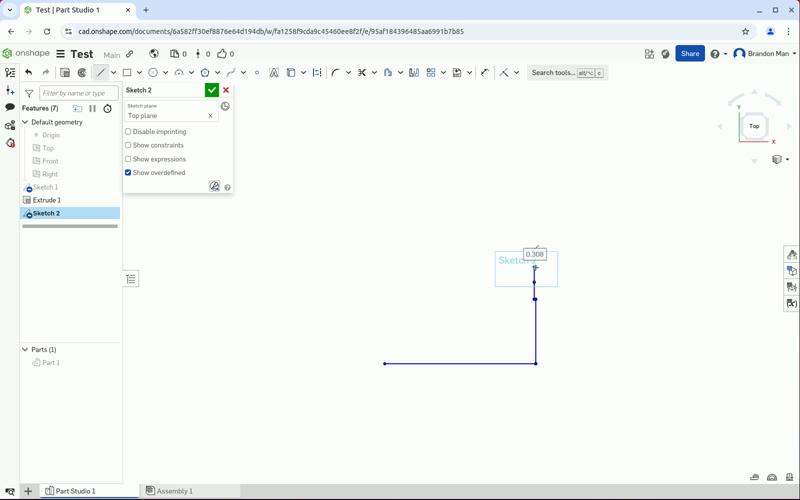
key_up(shift)
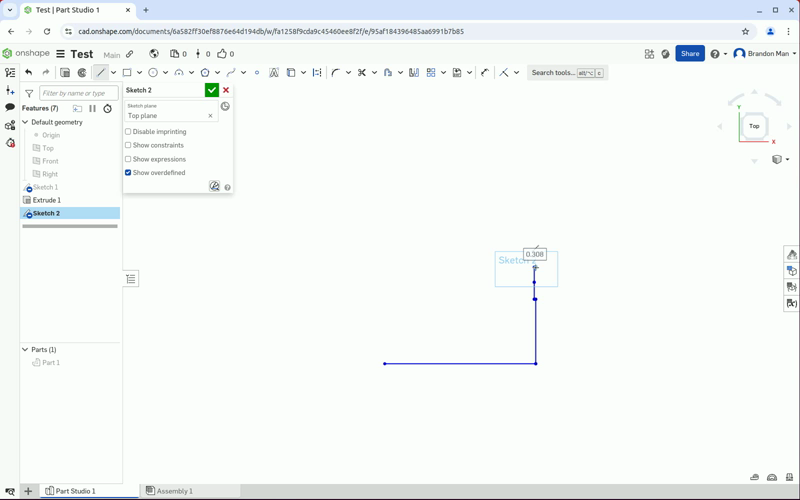
key_down(shift)
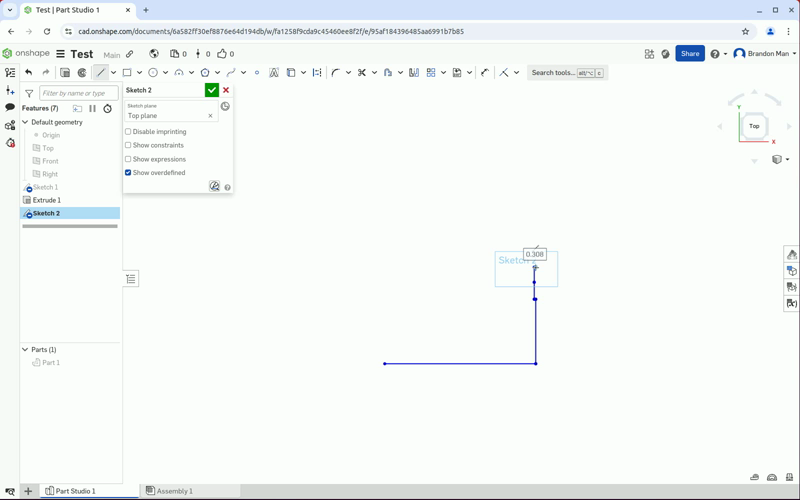
mouse_move(535, 202)
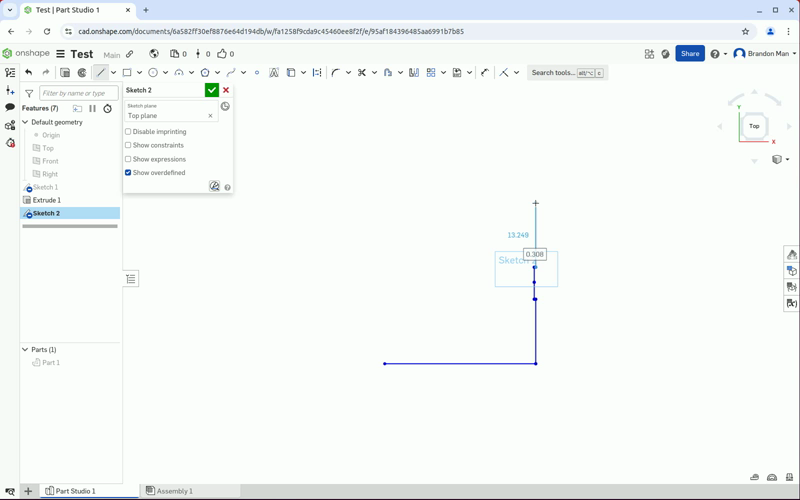
click(535, 202)
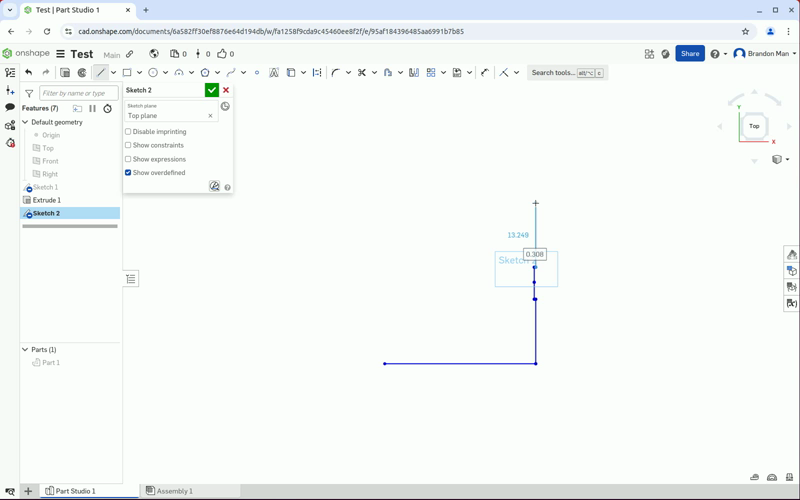
key_up(shift)
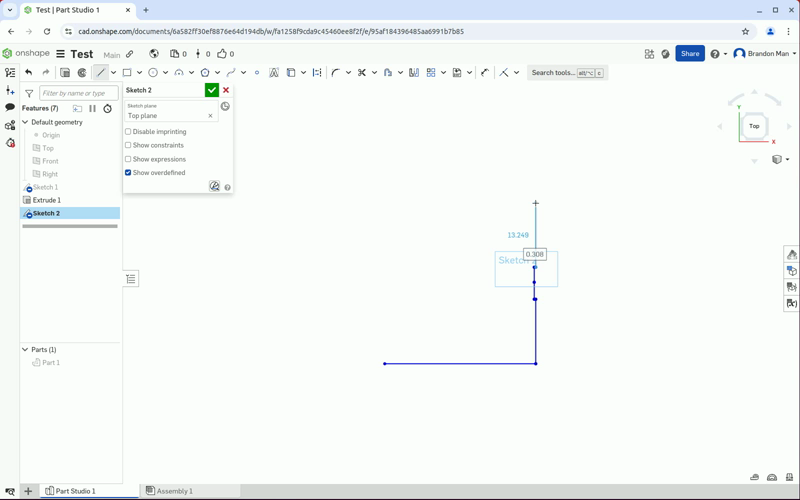
key_down(shift)
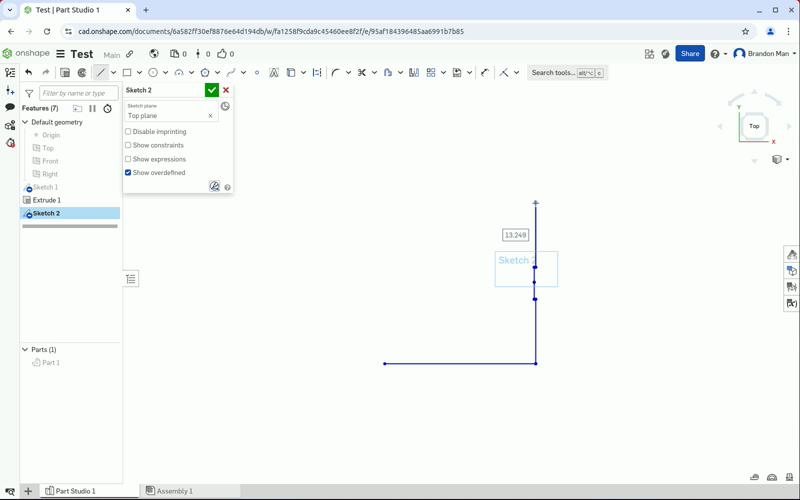
mouse_move(384, 202)
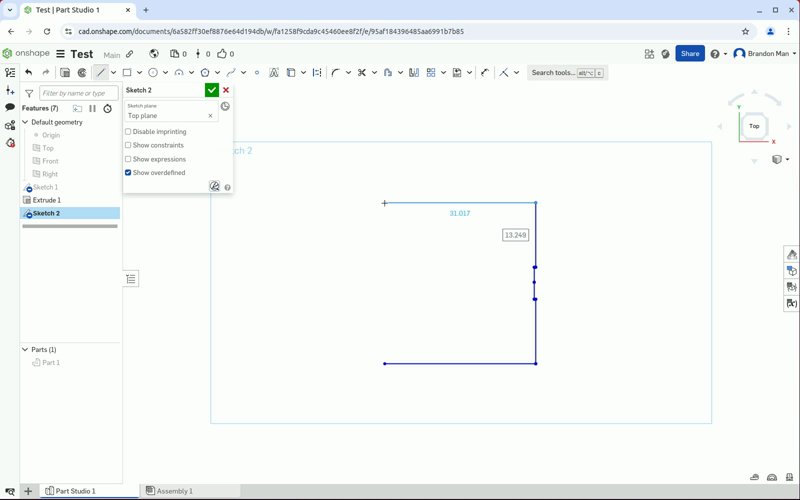
click(384, 202)
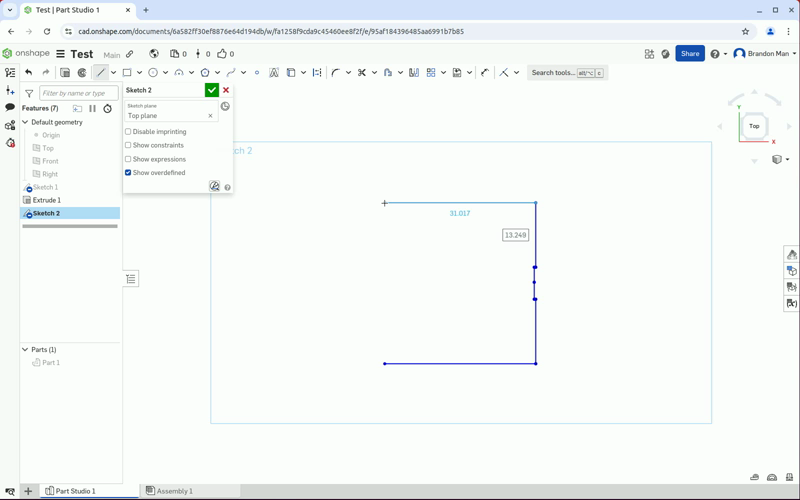
key_up(shift)
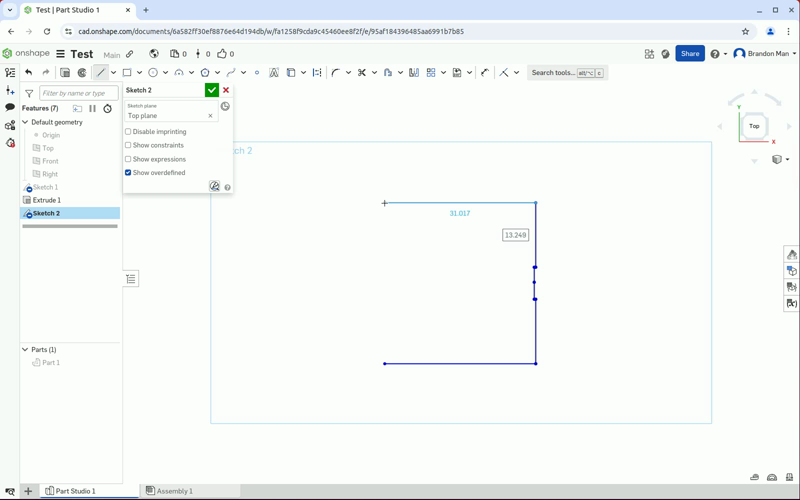
key_down(shift)
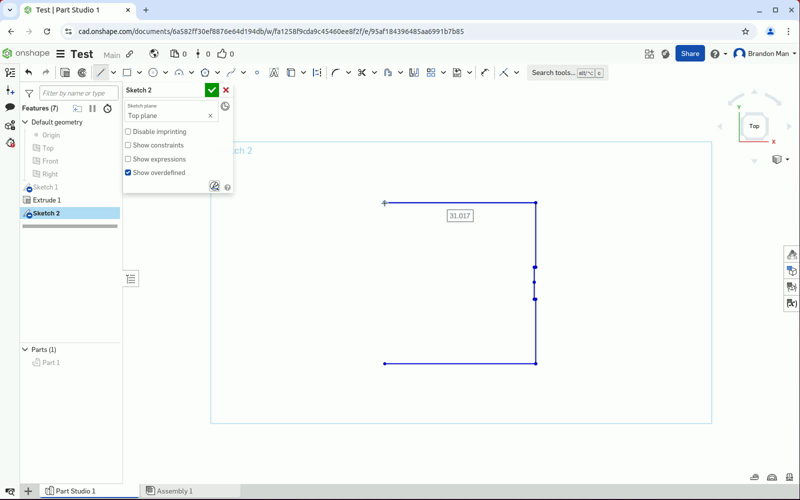
mouse_move(384, 267)
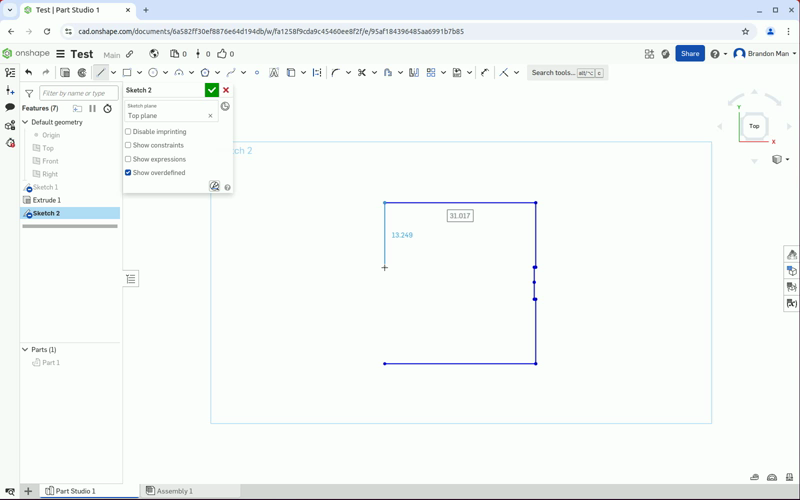
click(384, 267)
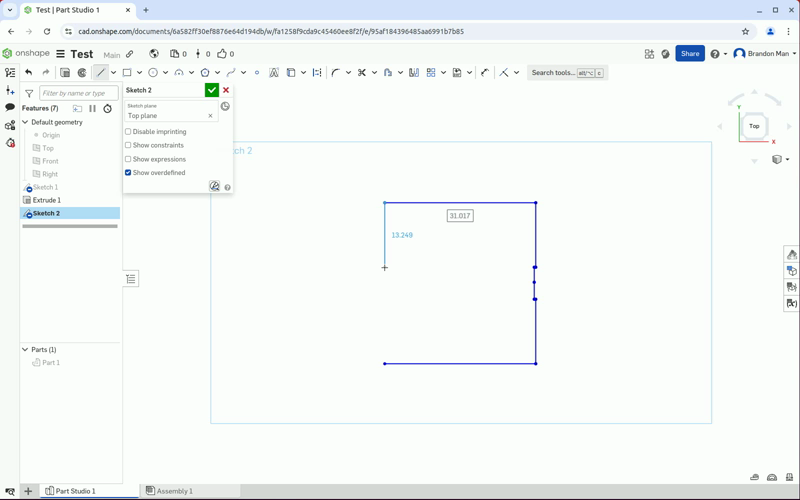
key_up(shift)
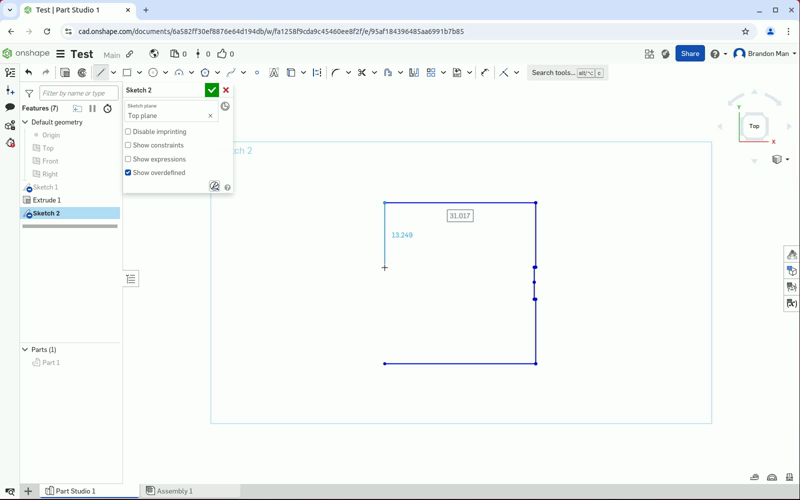
key_down(shift)
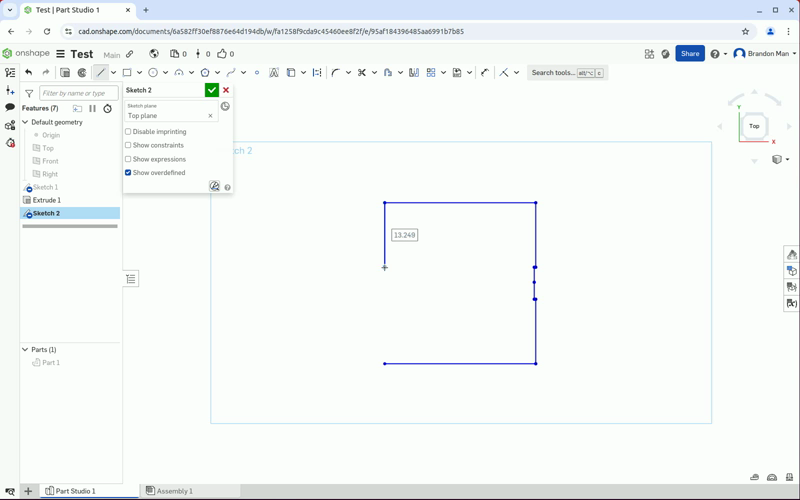
mouse_move(414, 267)
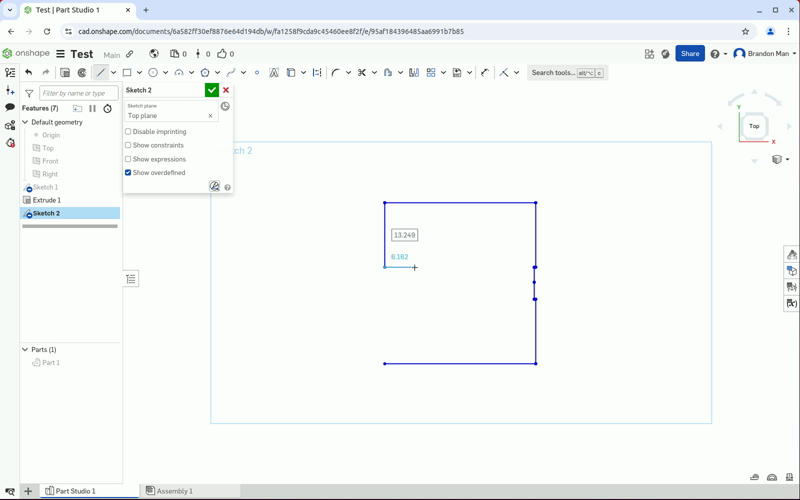
mouse_move(386, 267)
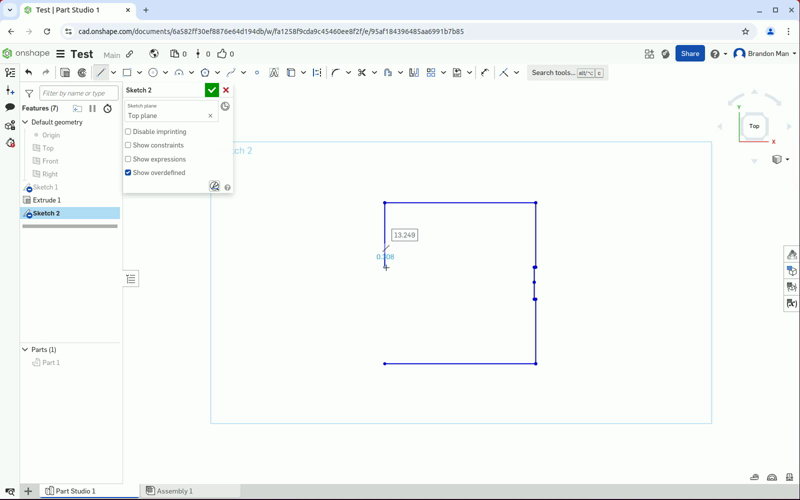
scroll(6)
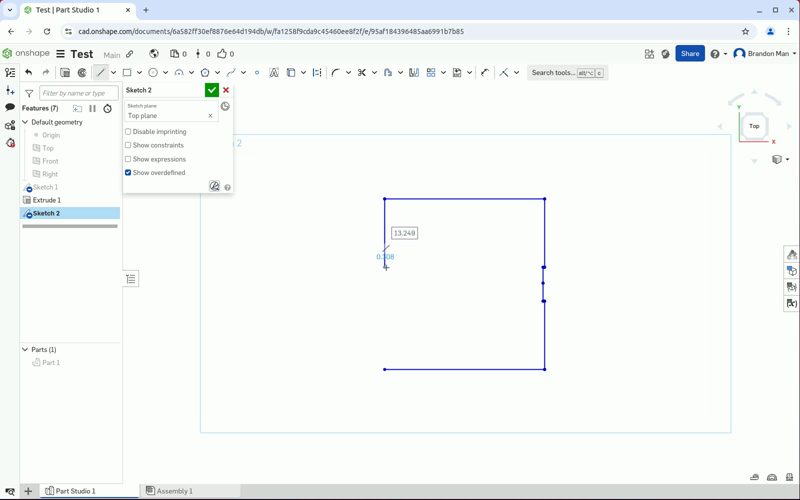
scroll(6)
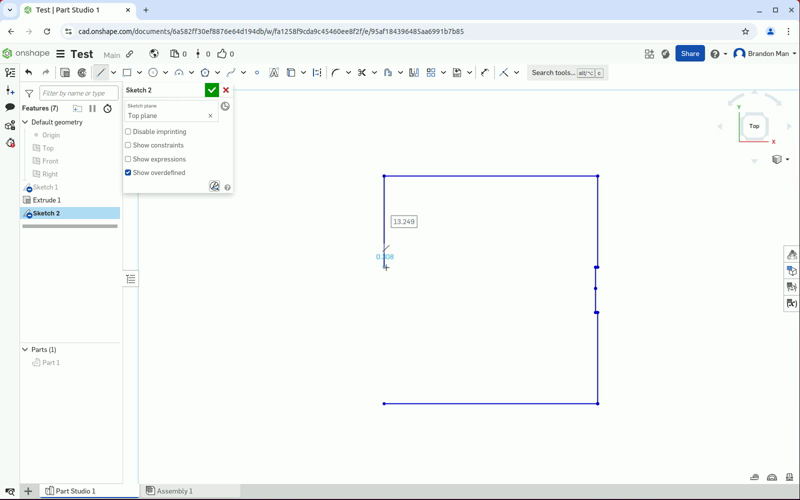
scroll(6)
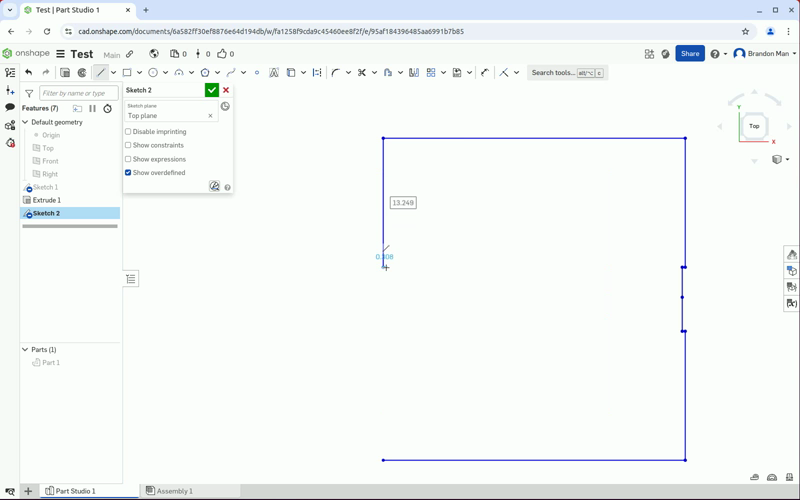
scroll(6)
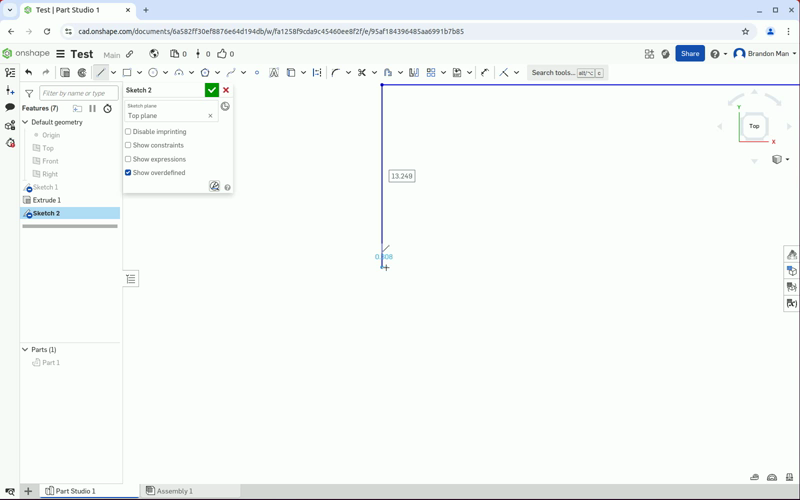
scroll(6)
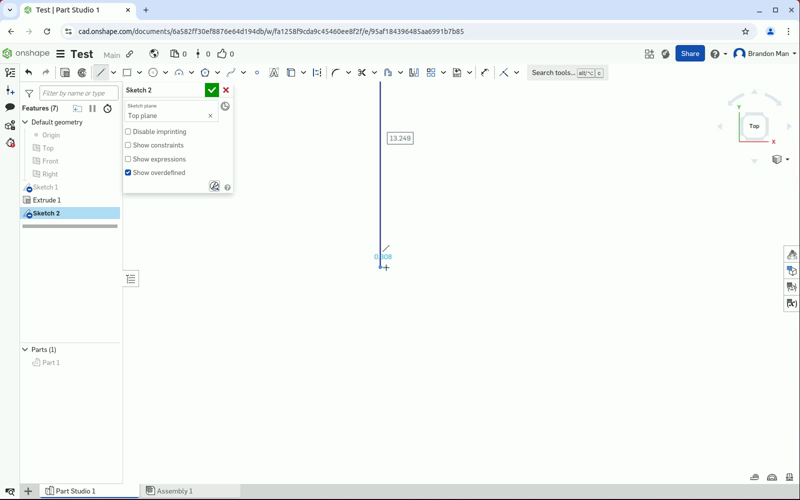
scroll(6)
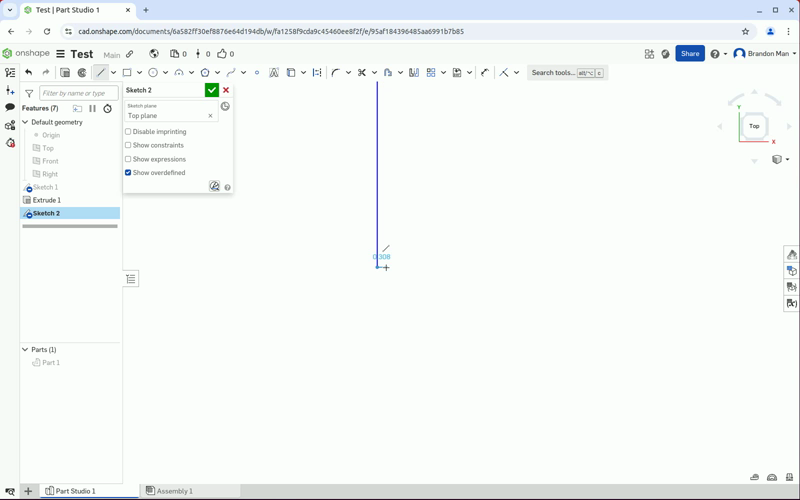
scroll(6)
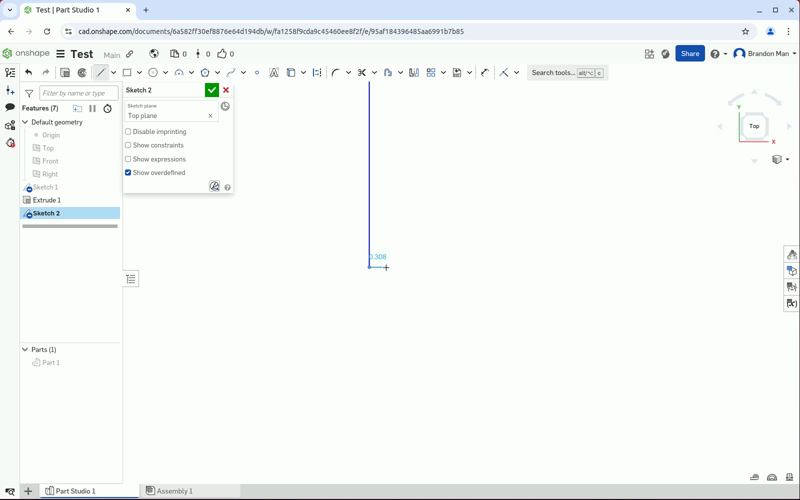
click(386, 267)
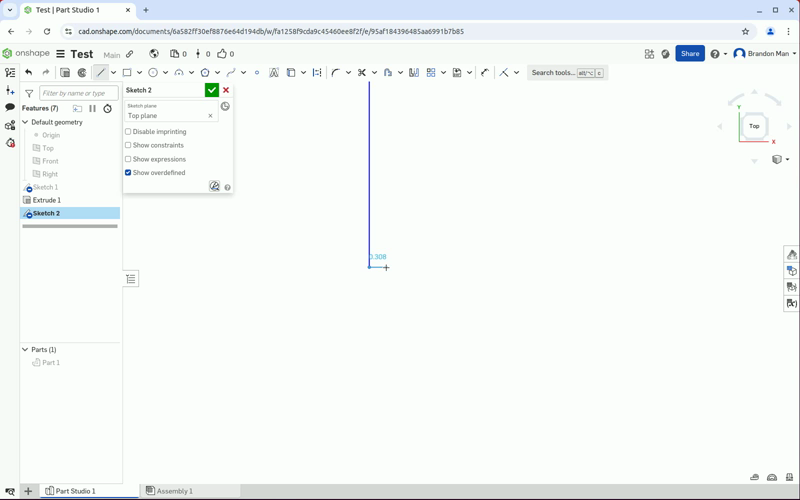
scroll(-6)
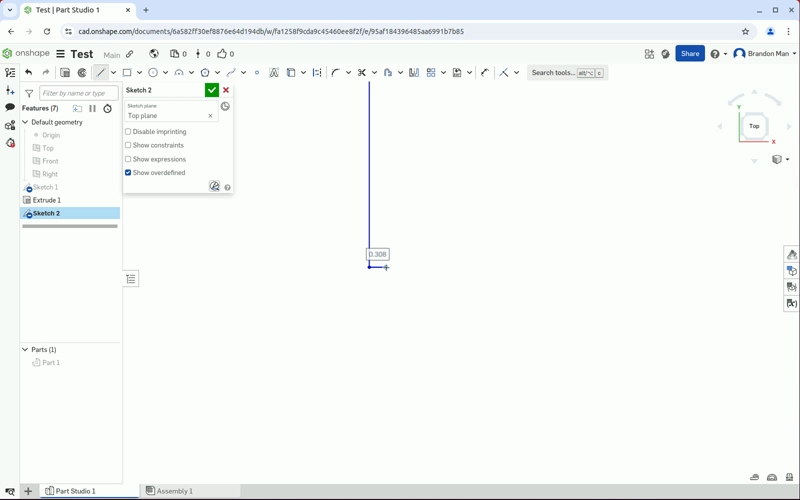
scroll(-6)
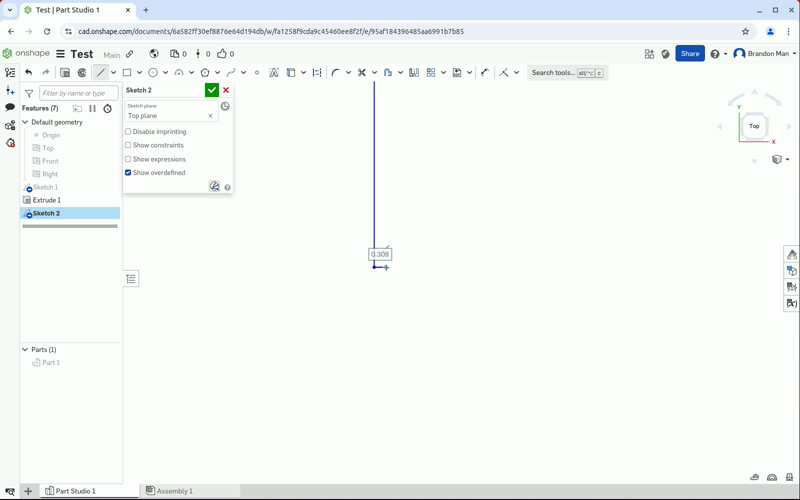
scroll(-6)
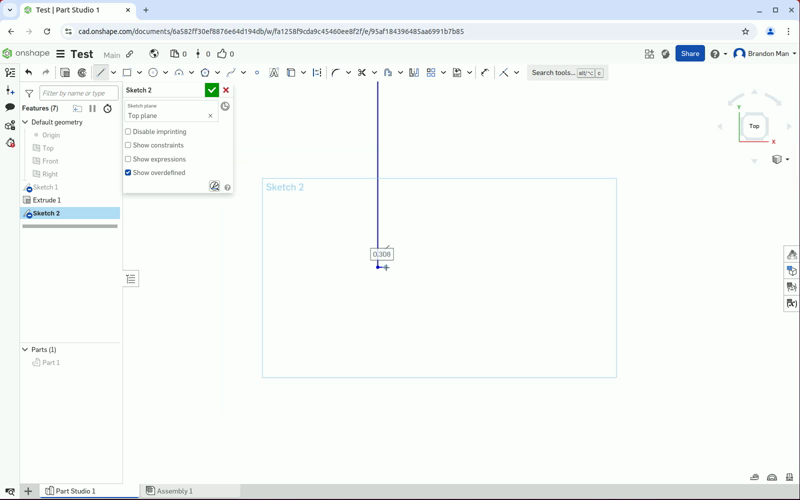
scroll(-6)
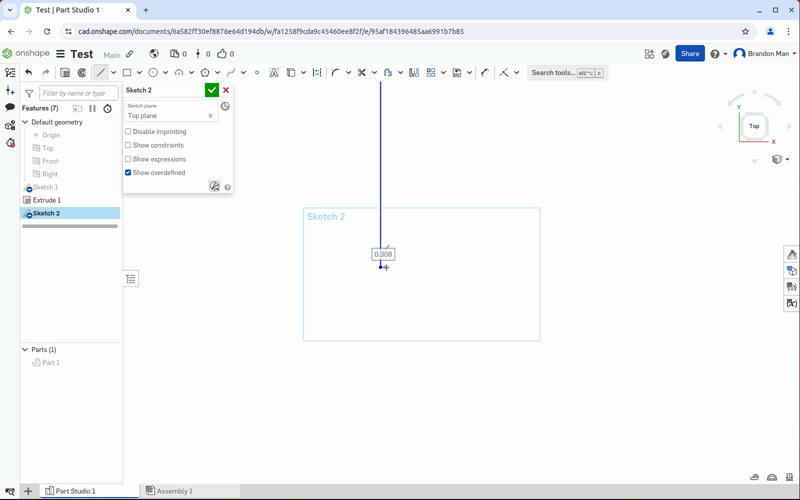
scroll(-6)
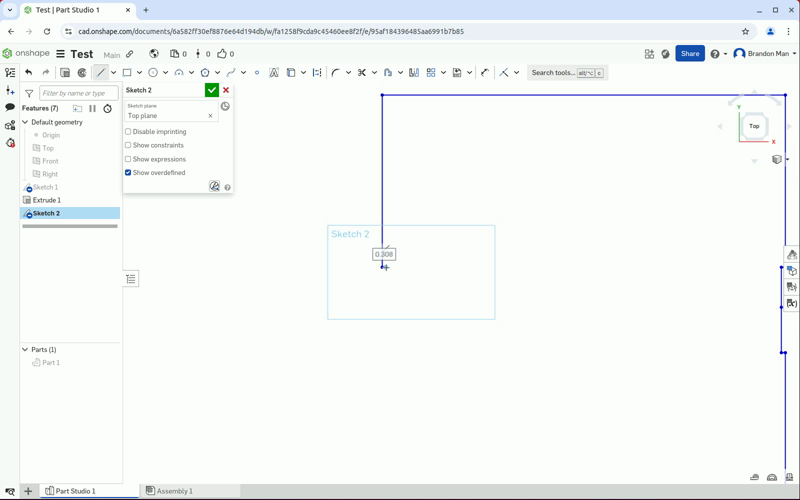
scroll(-6)
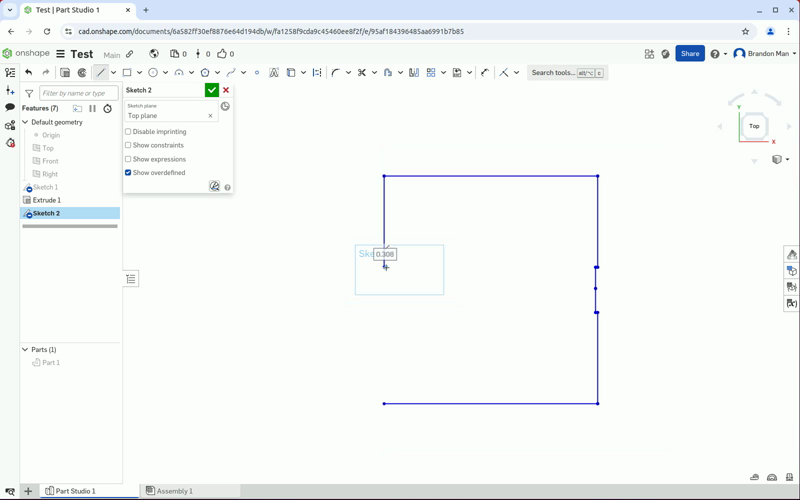
scroll(-6)
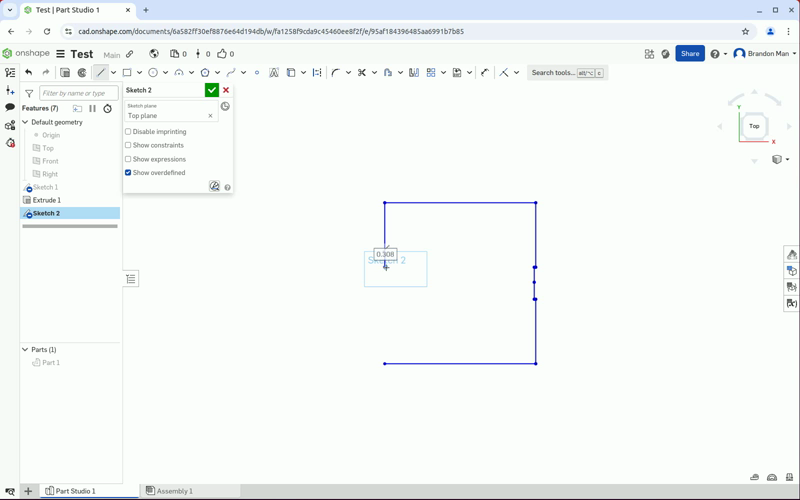
key_up(shift)
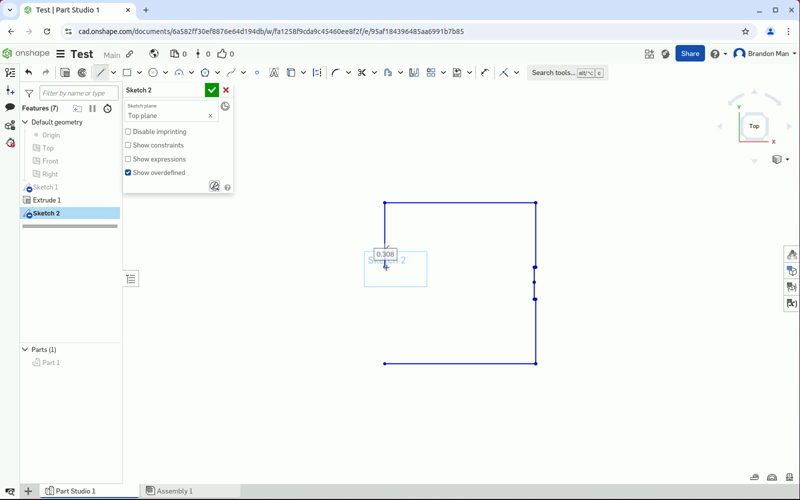
key_down(shift)
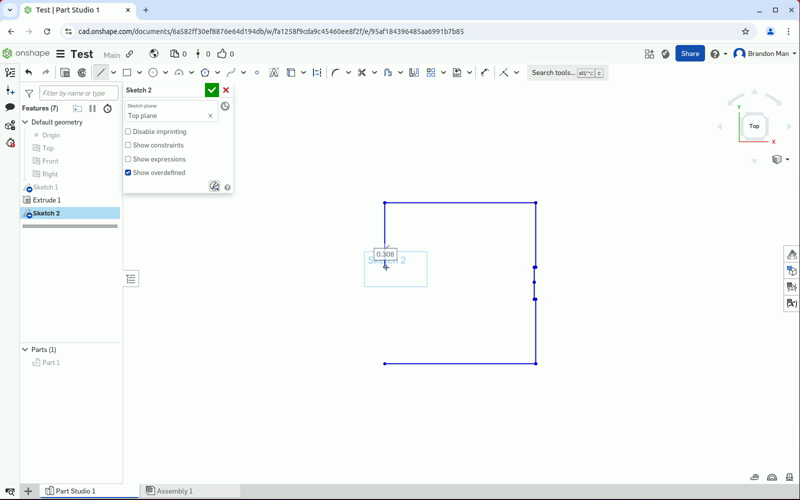
mouse_move(416, 267)
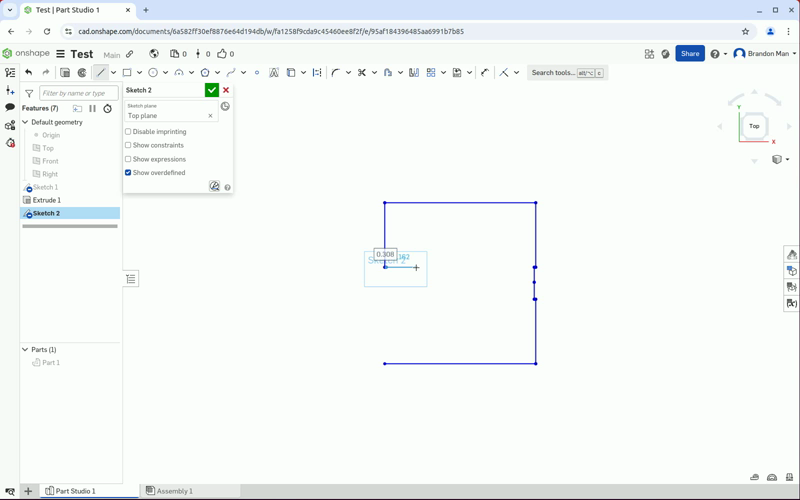
mouse_move(386, 282)
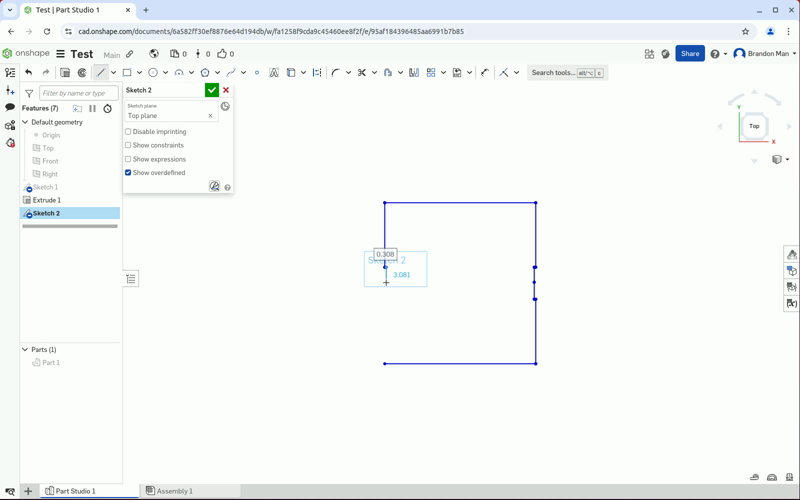
click(386, 282)
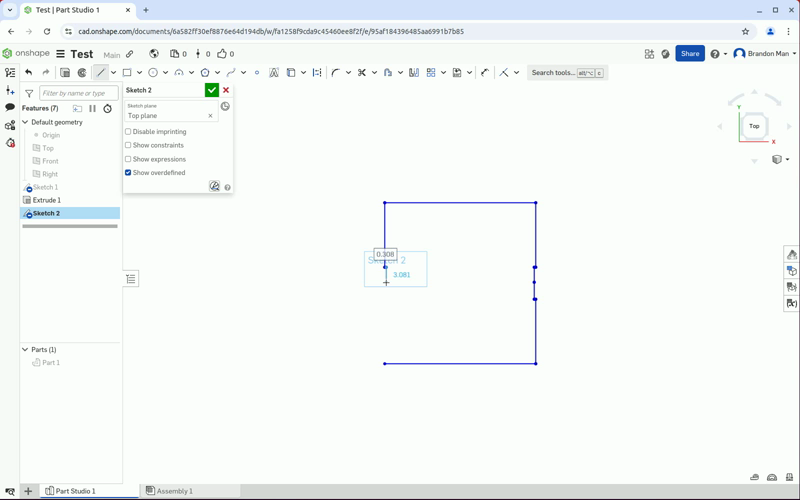
key_up(shift)
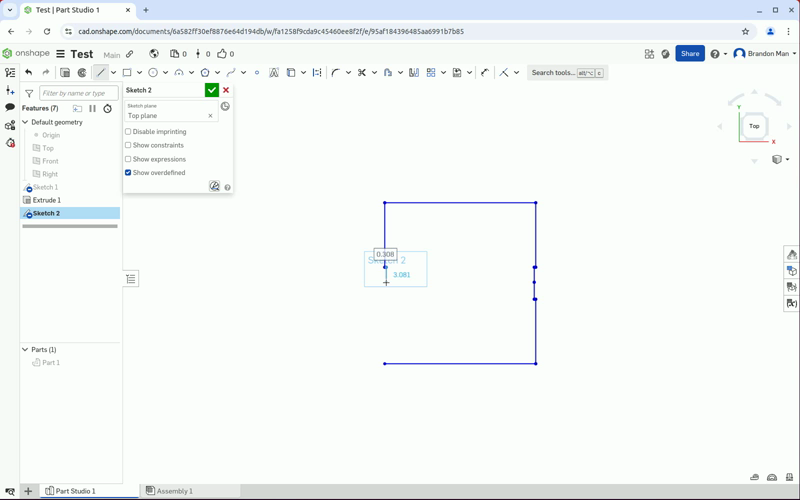
key_down(shift)
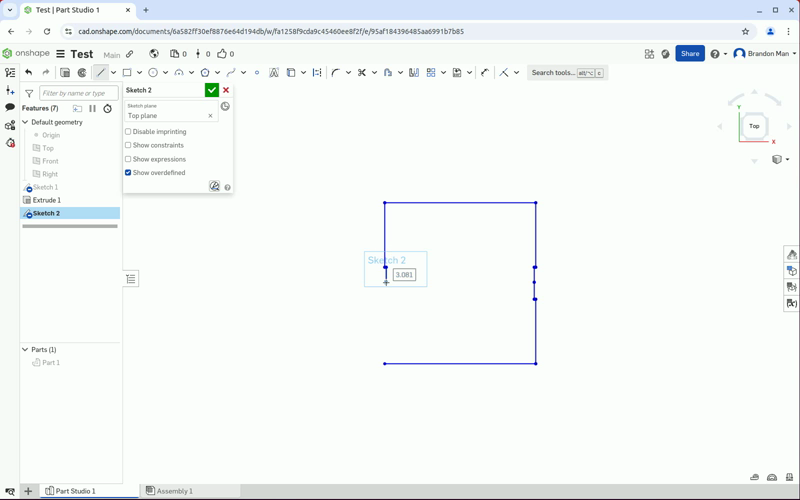
mouse_move(416, 282)
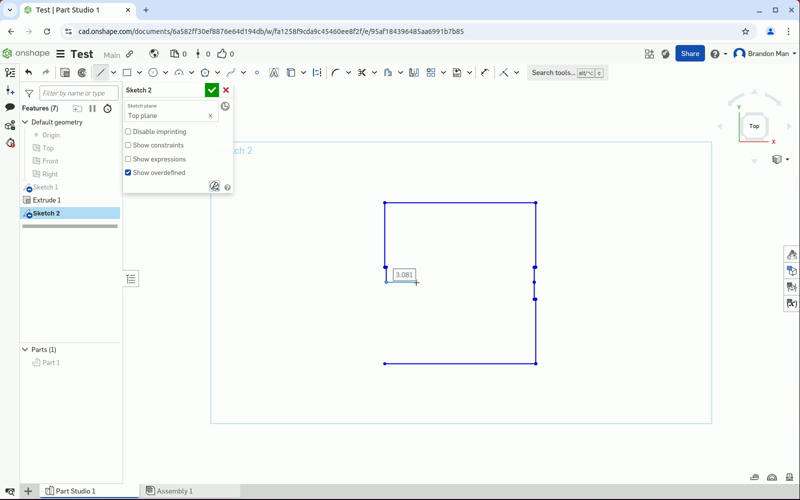
mouse_move(386, 299)
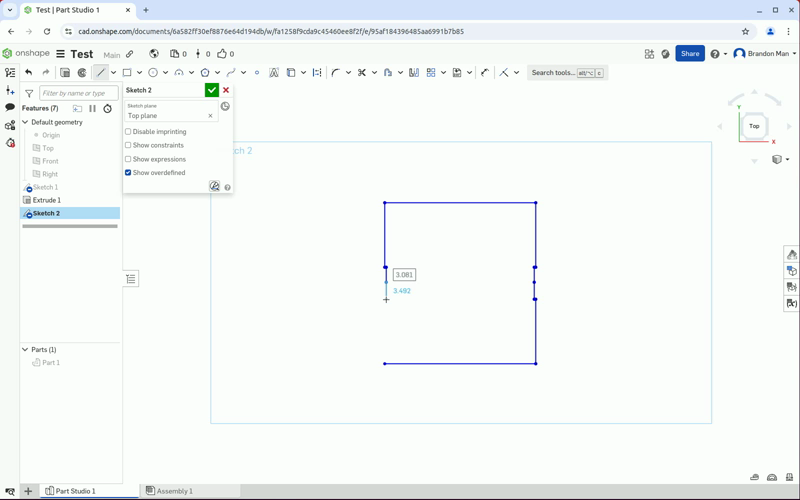
click(386, 299)
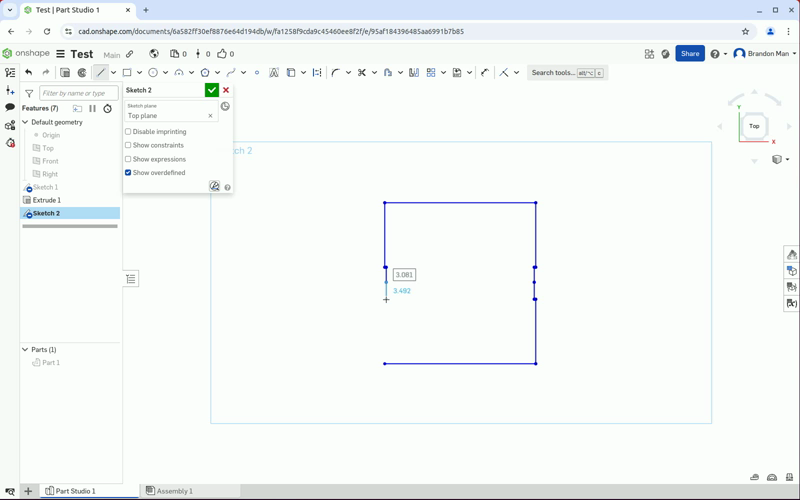
key_up(shift)
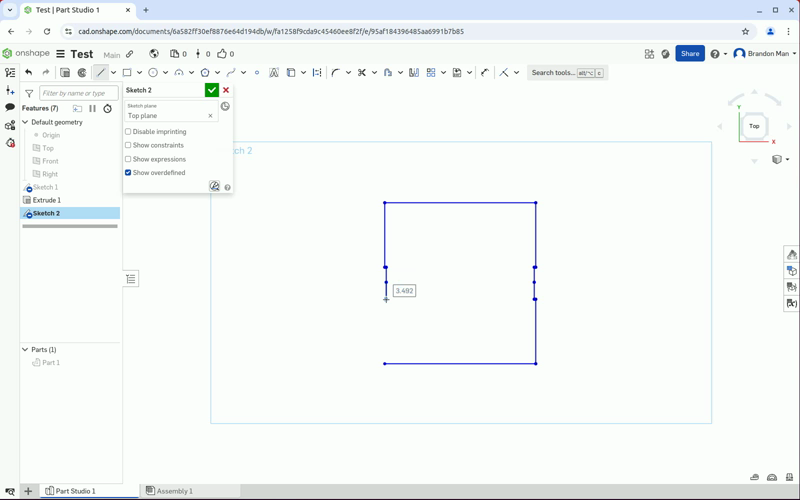
key_down(shift)
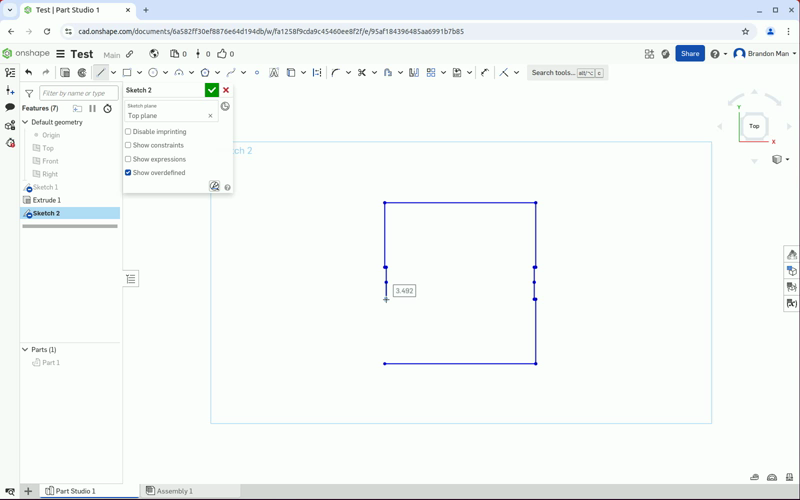
mouse_move(416, 299)
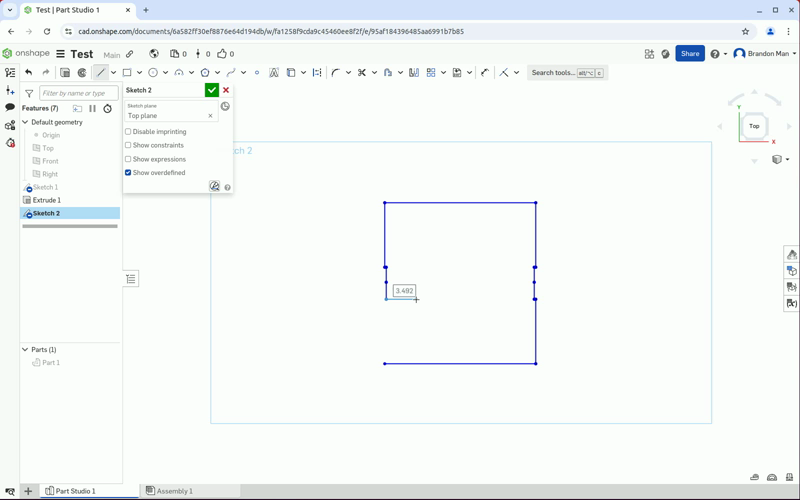
mouse_move(384, 299)
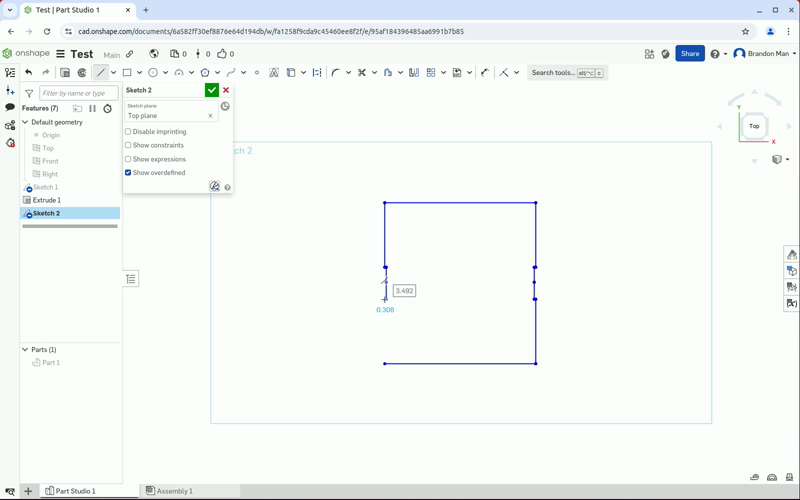
scroll(6)
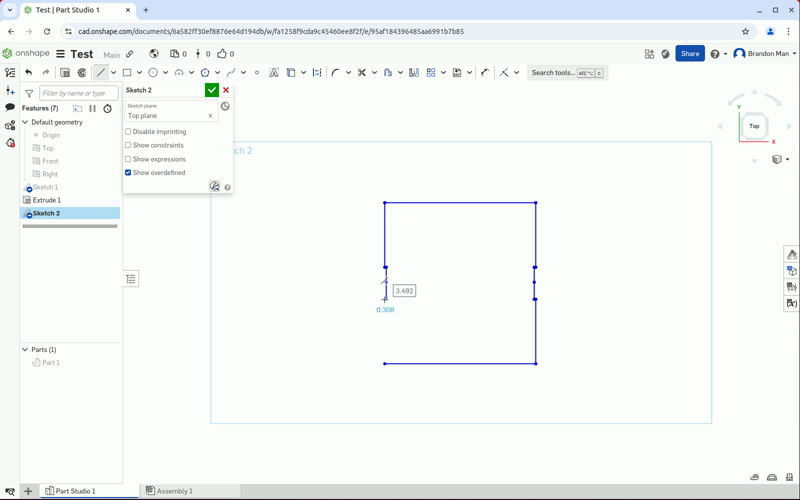
scroll(6)
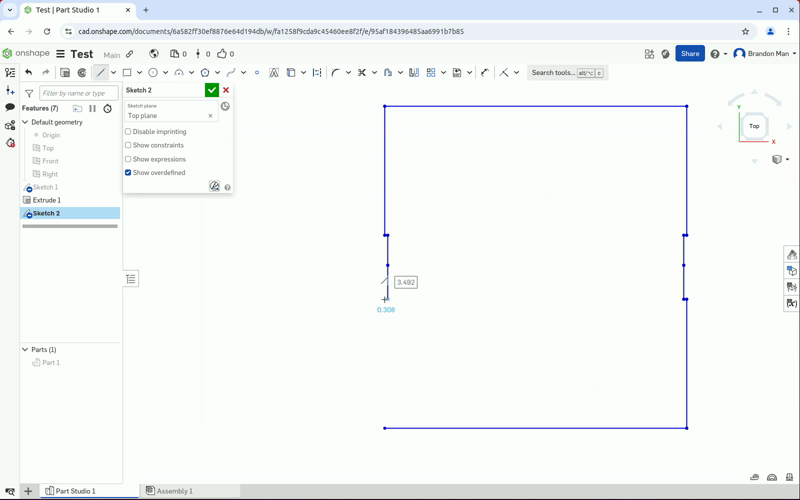
scroll(6)
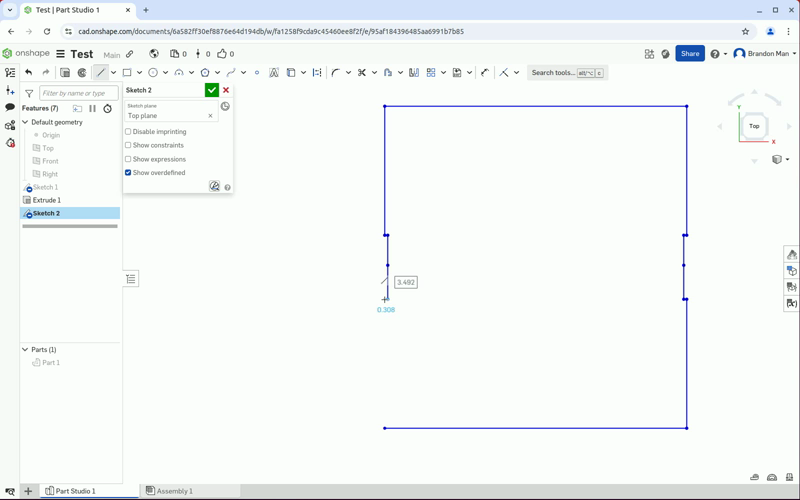
scroll(6)
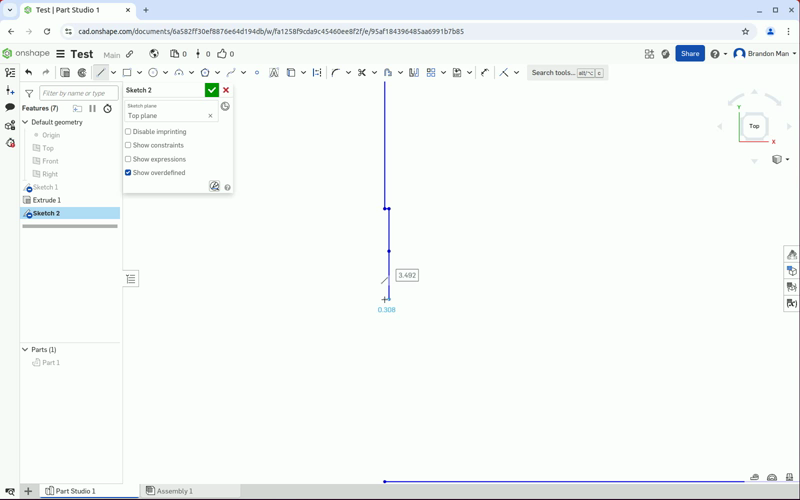
scroll(6)
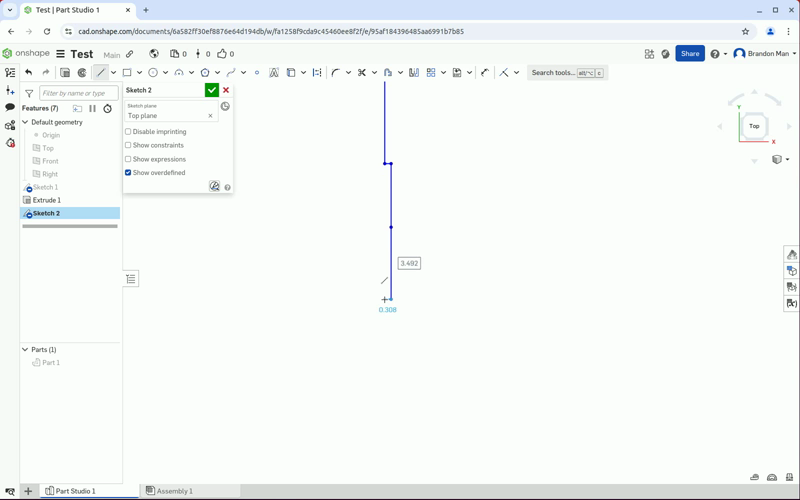
scroll(6)
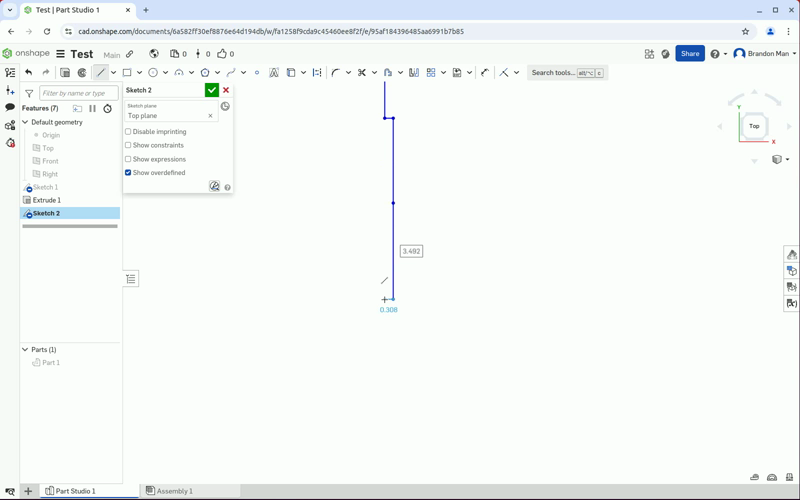
scroll(6)
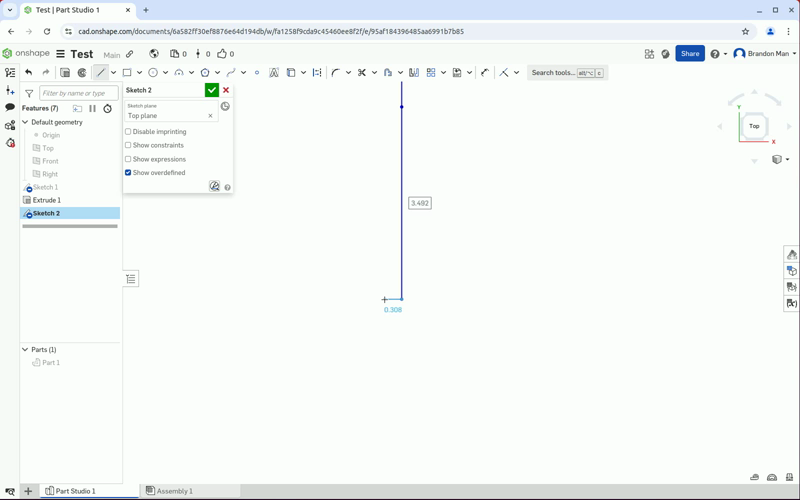
click(384, 299)
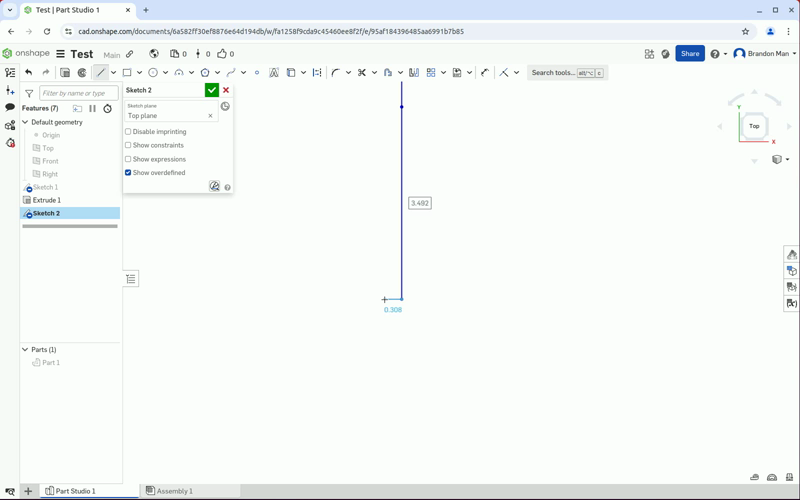
scroll(-6)
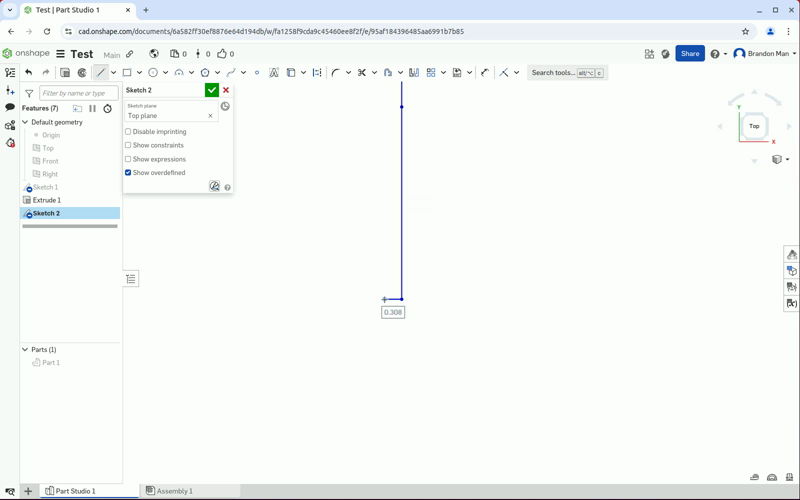
scroll(-6)
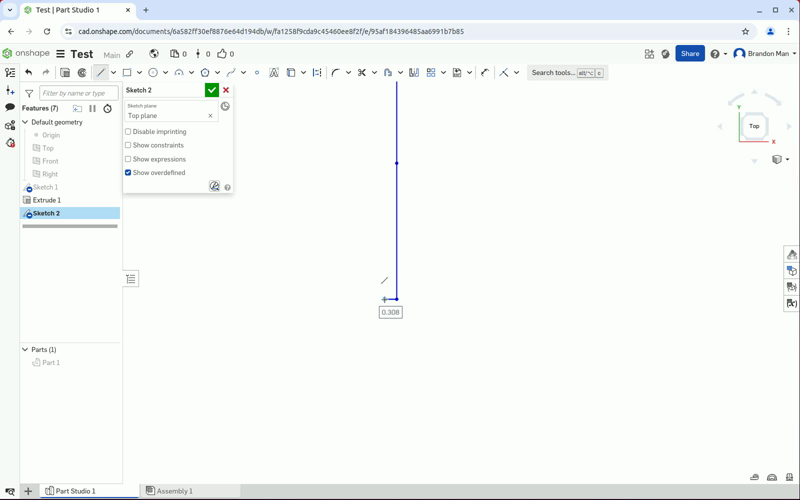
scroll(-6)
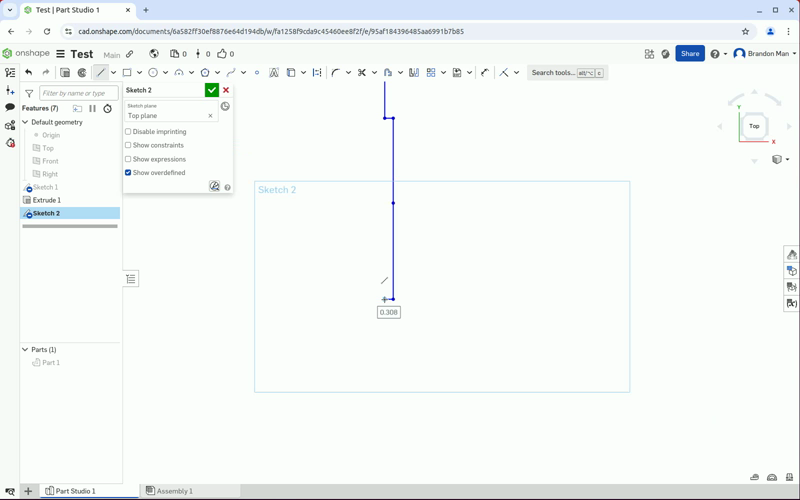
scroll(-6)
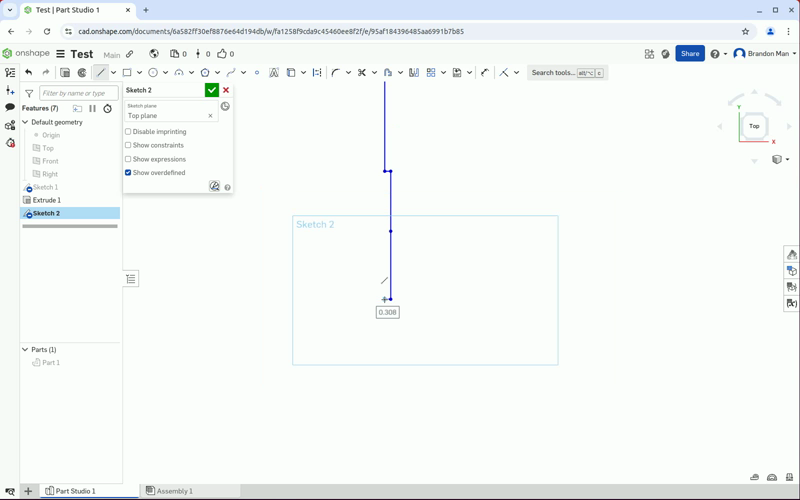
scroll(-6)
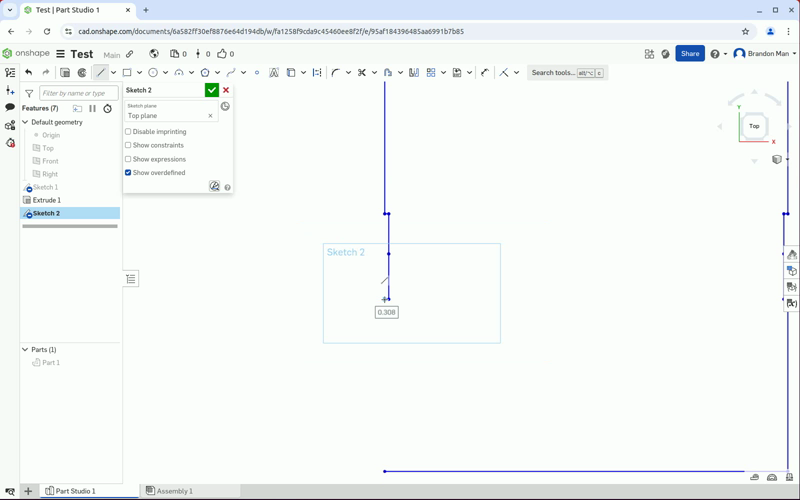
scroll(-6)
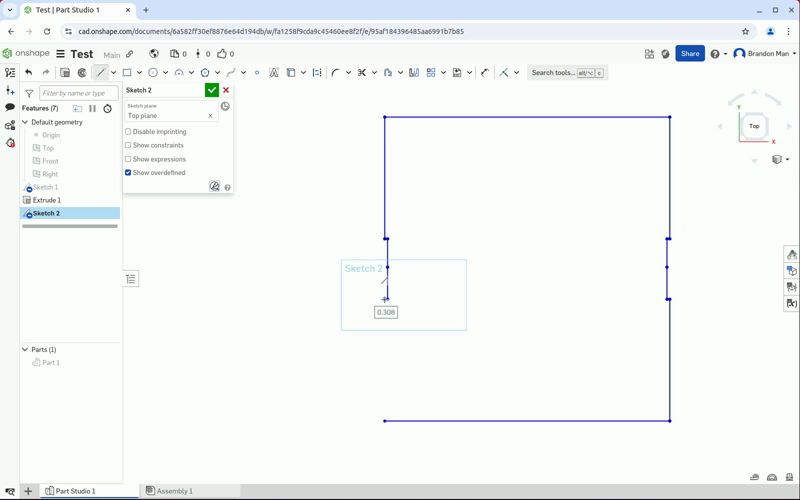
scroll(-6)
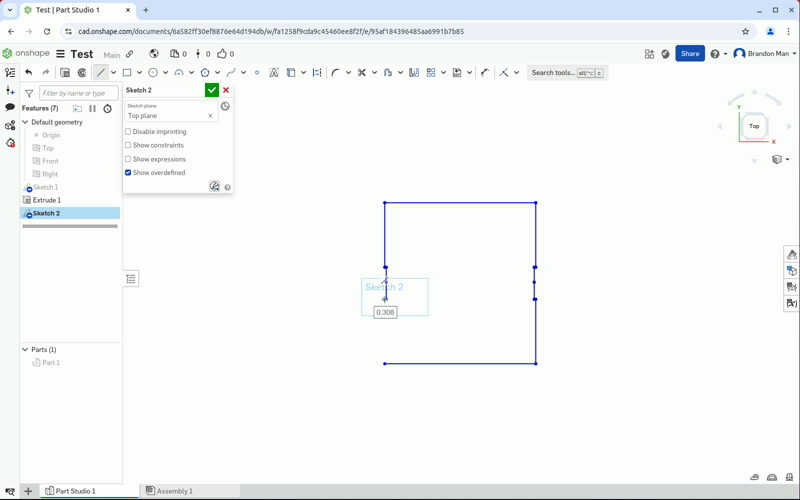
key_up(shift)
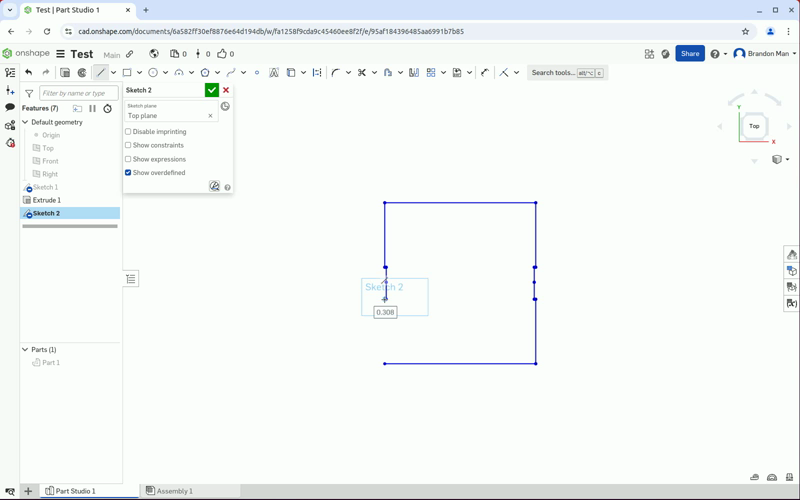
key_down(shift)
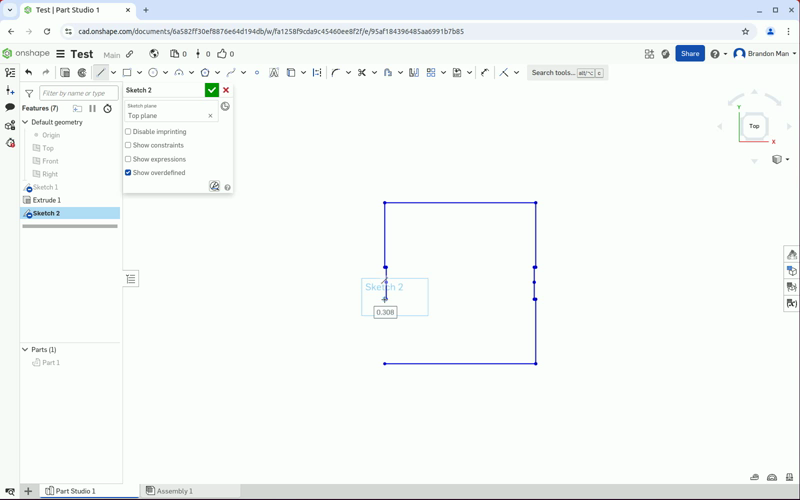
mouse_move(384, 363)
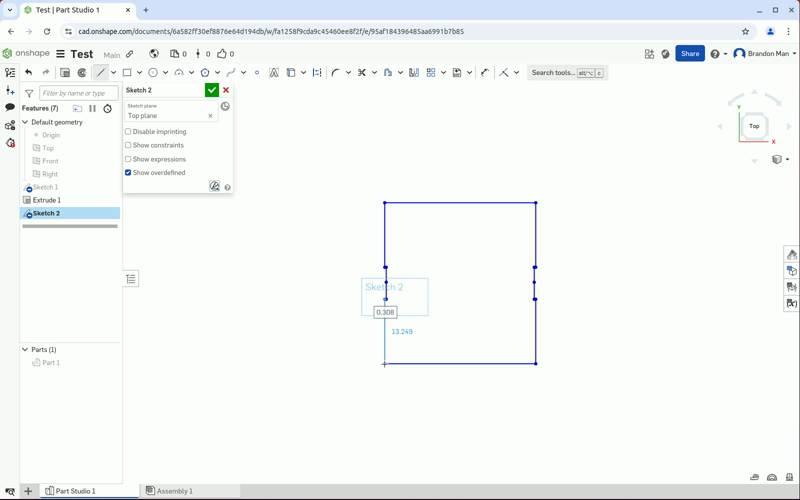
key_up(shift)
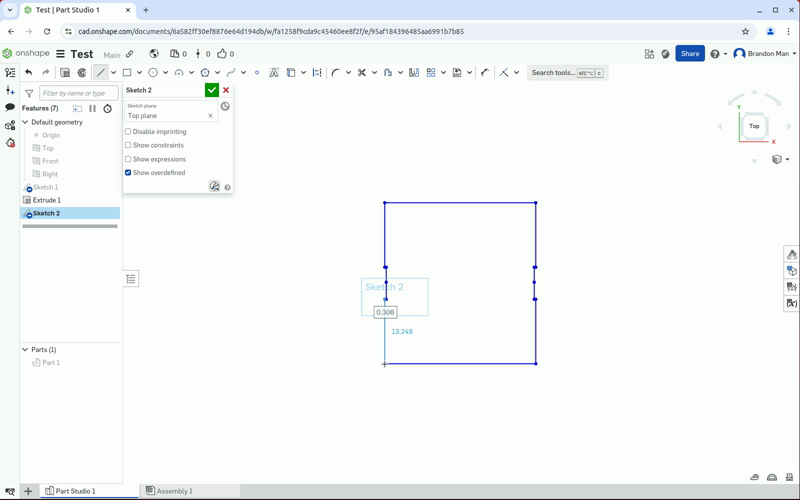
click(384, 363)
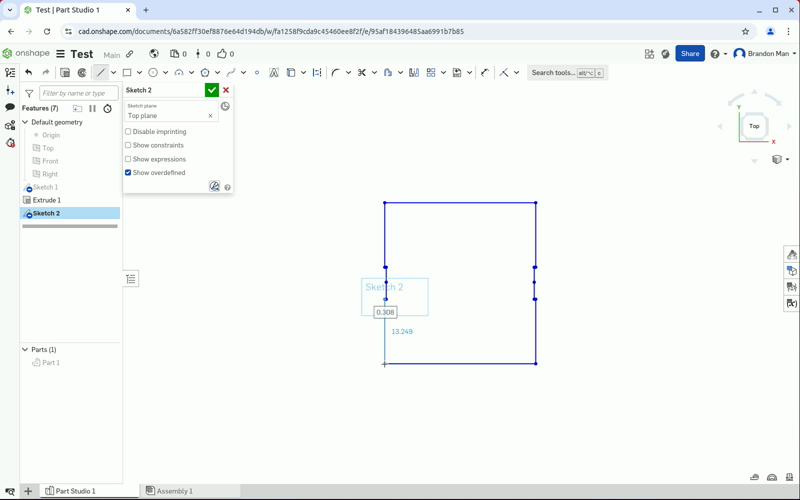
key(esc)
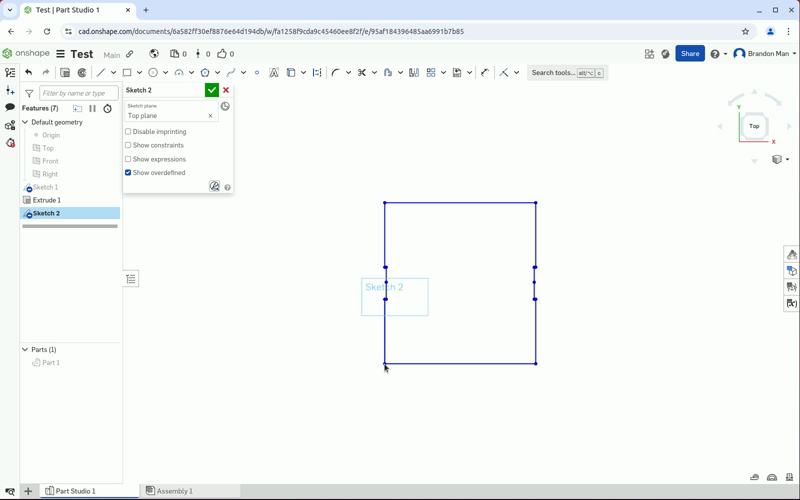
key(l)
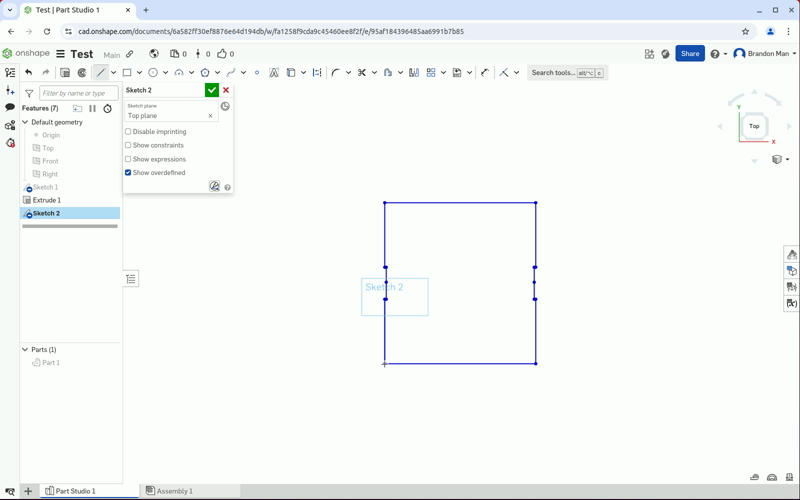
key_down(shift)
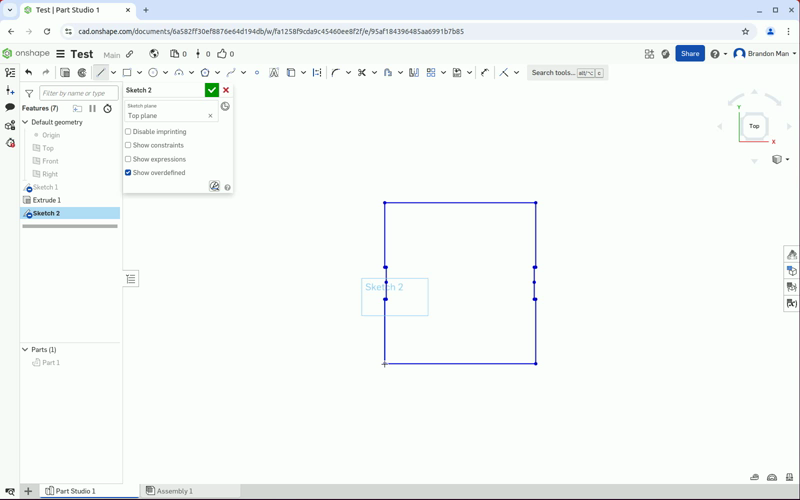
mouse_move(387, 360)
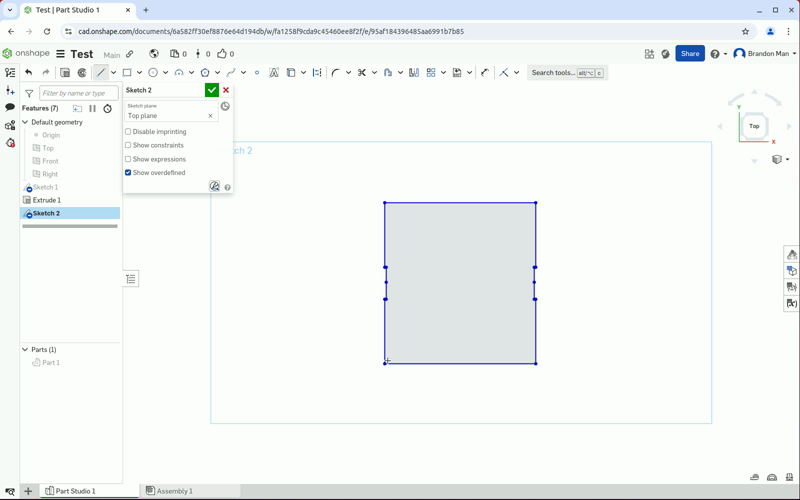
click(387, 360)
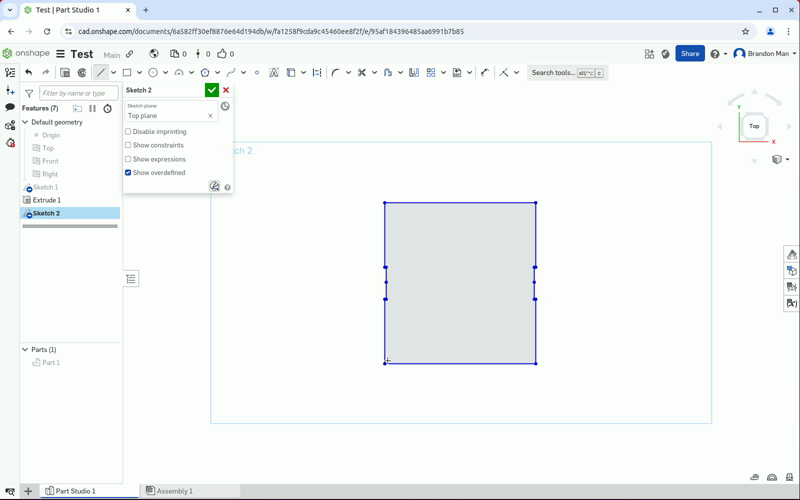
key_up(shift)
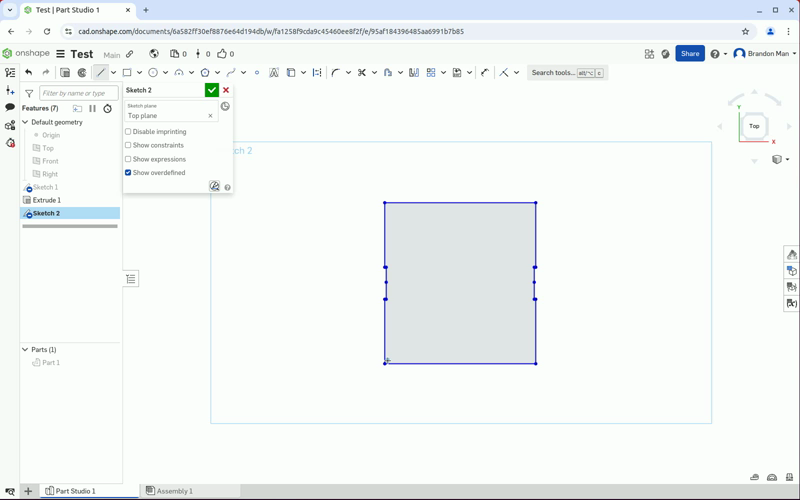
key_down(shift)
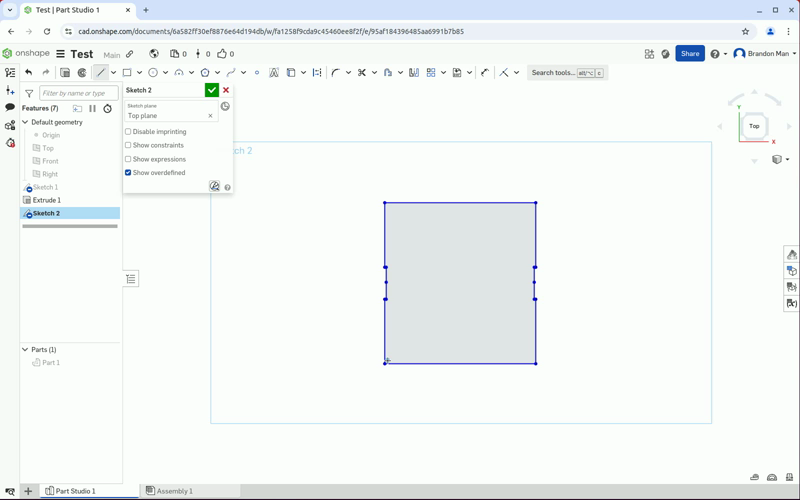
mouse_move(532, 360)
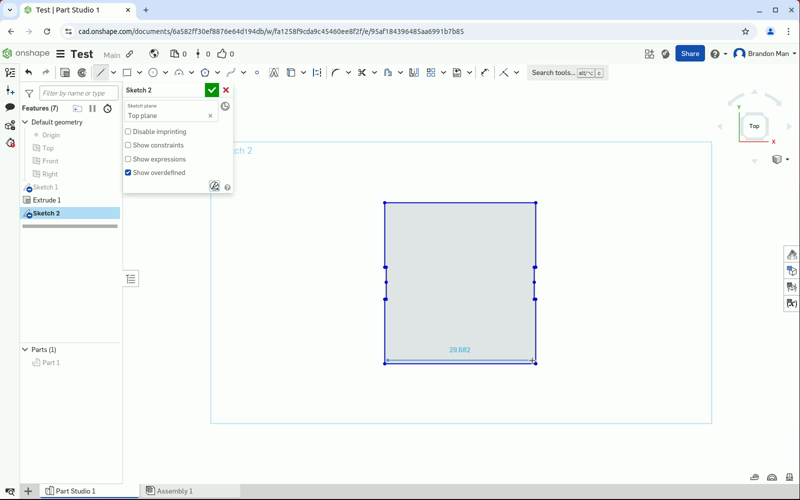
click(532, 360)
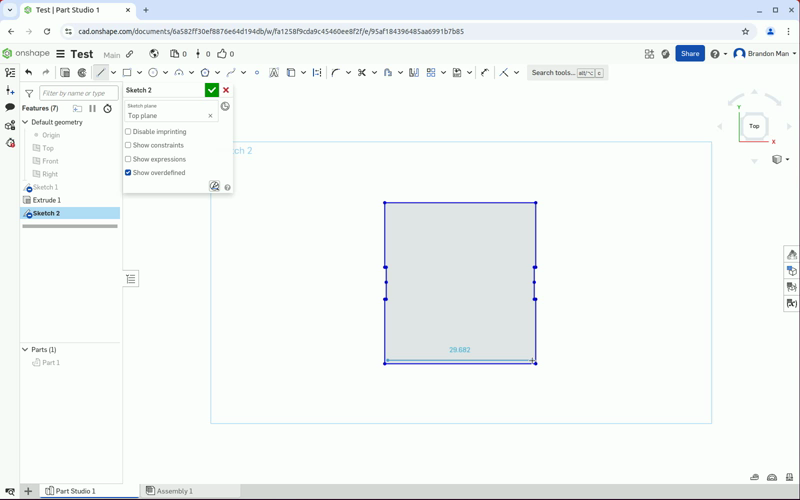
key_up(shift)
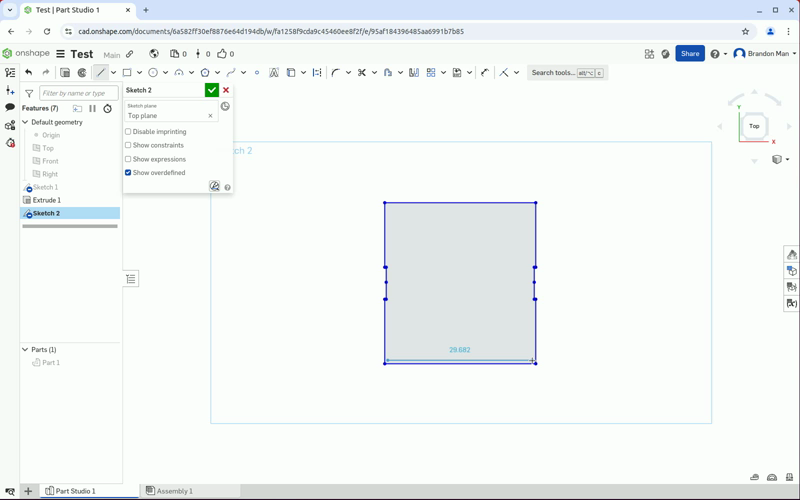
key_down(shift)
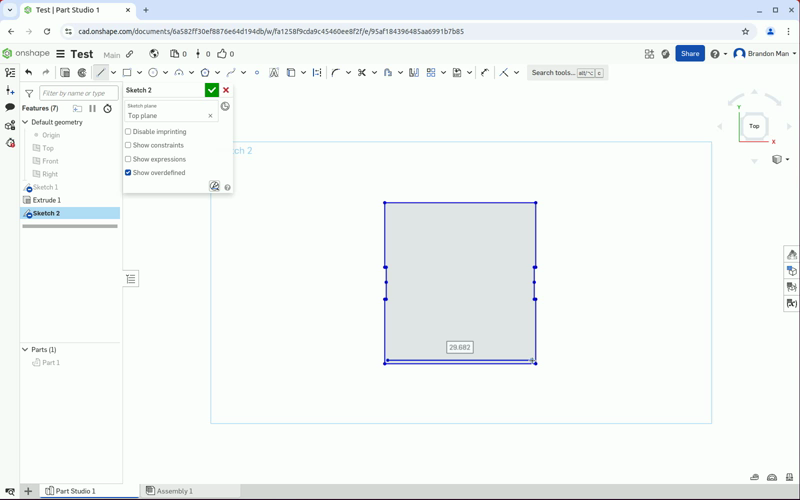
mouse_move(562, 360)
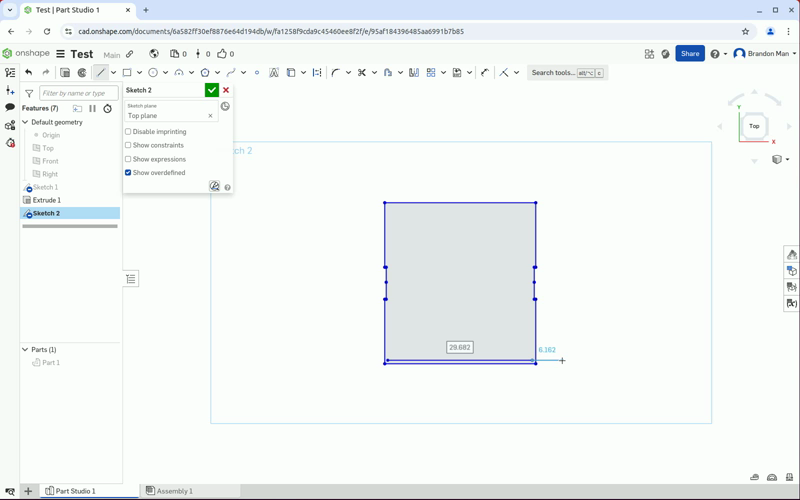
mouse_move(532, 300)
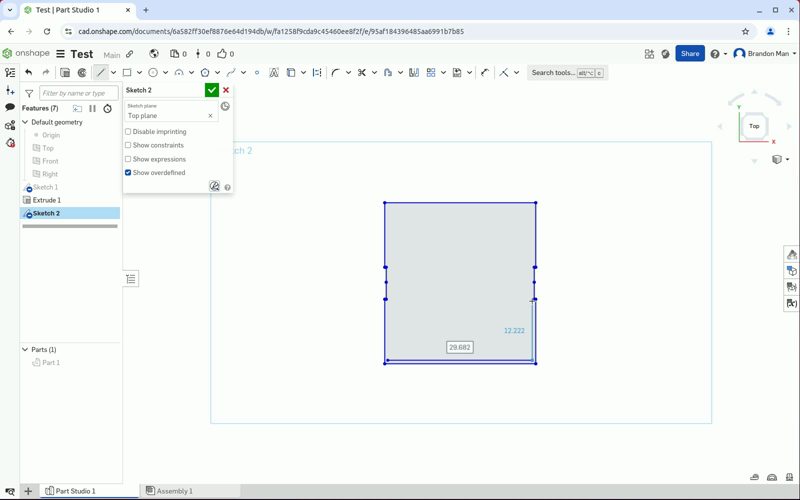
scroll(6)
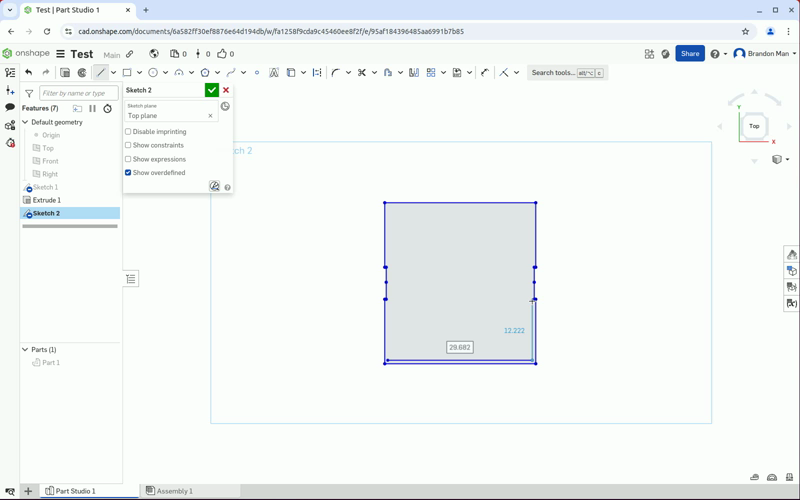
scroll(6)
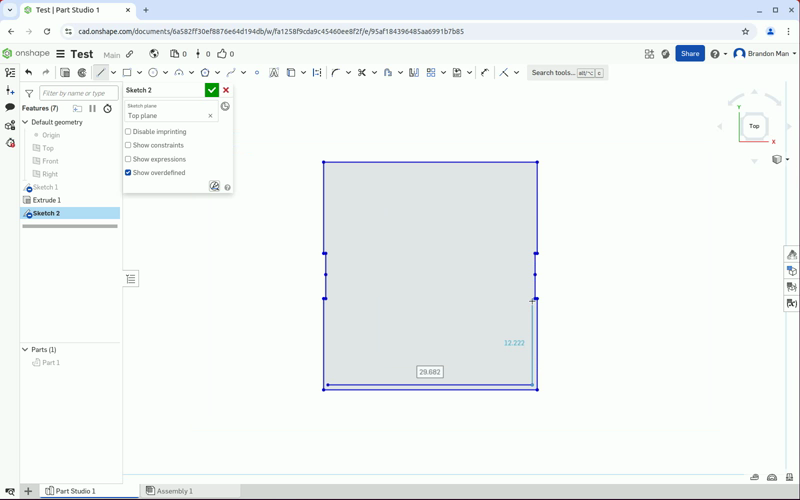
scroll(6)
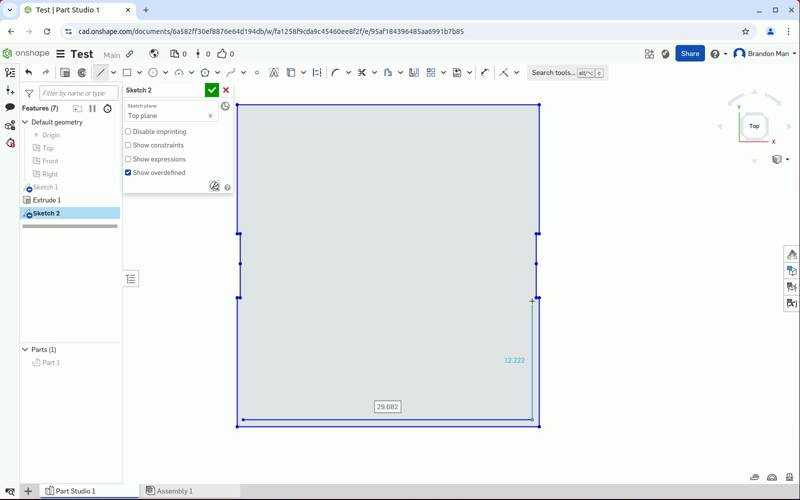
scroll(6)
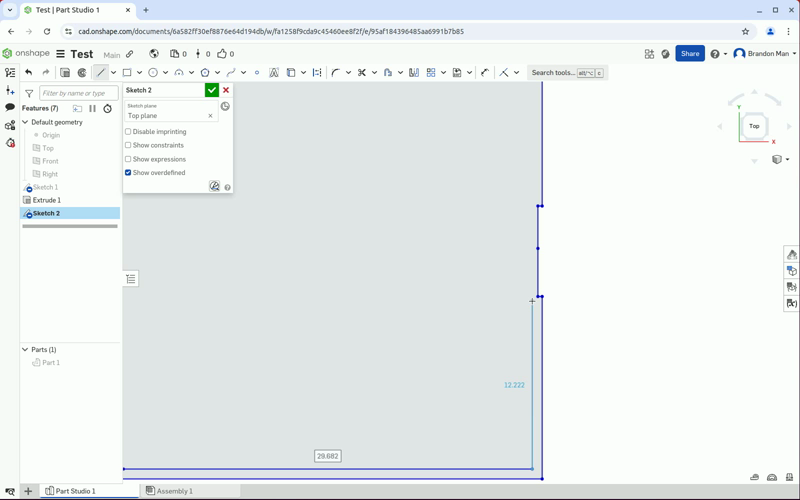
scroll(6)
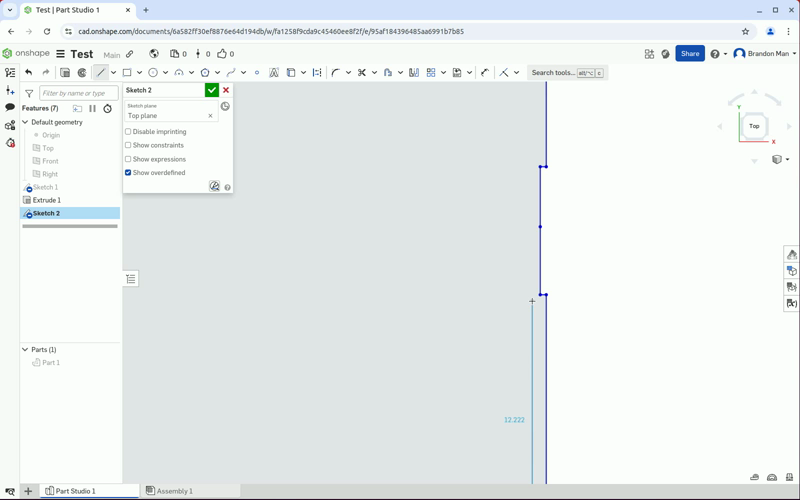
scroll(6)
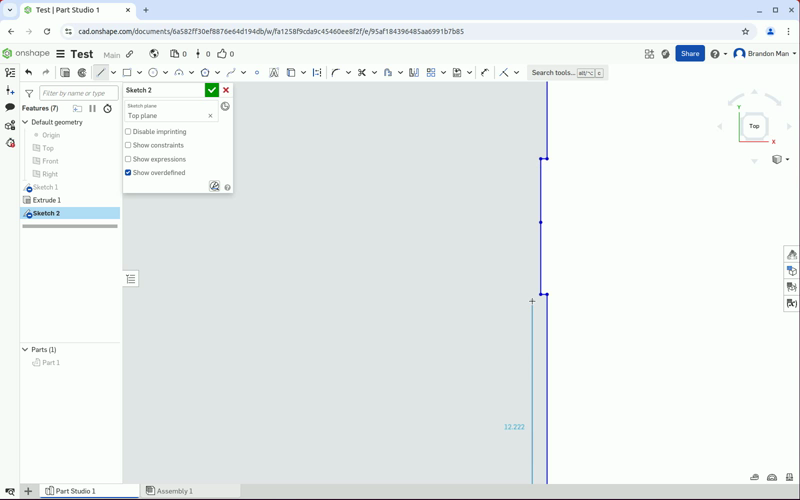
scroll(6)
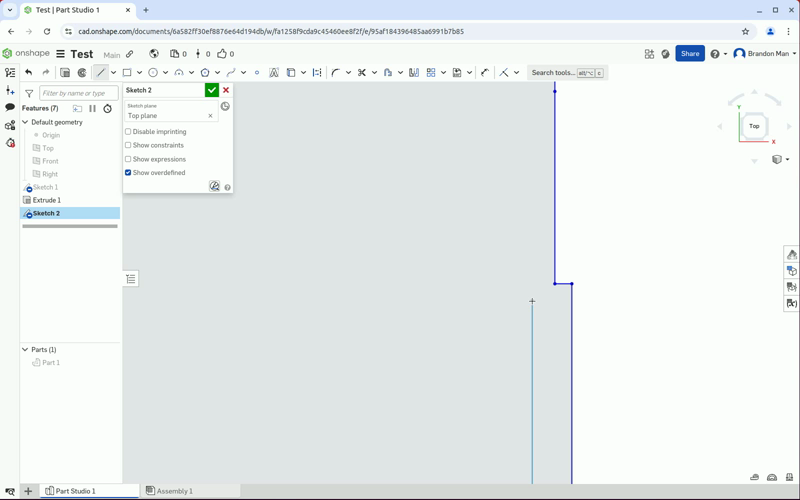
click(532, 300)
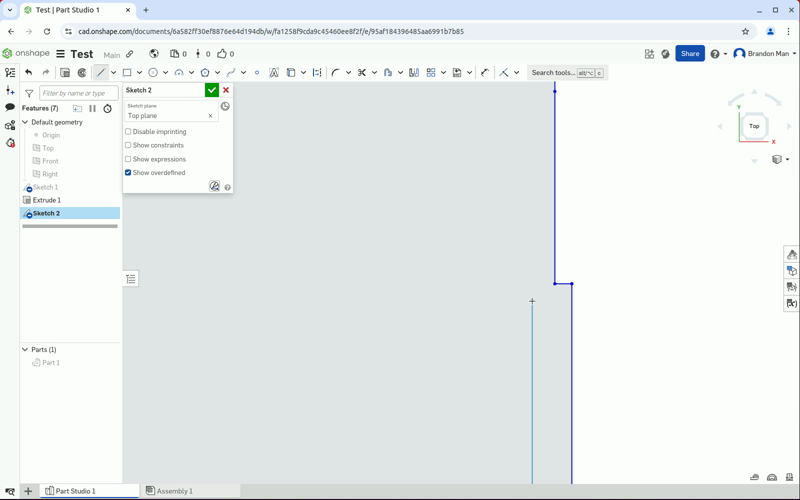
scroll(-6)
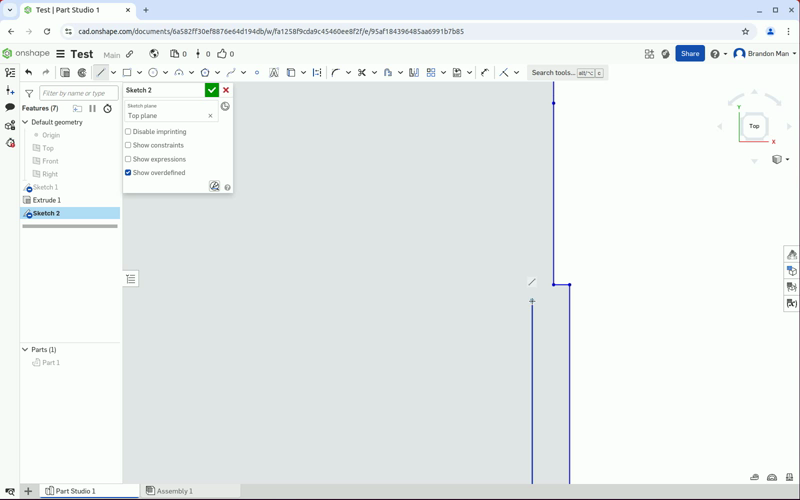
scroll(-6)
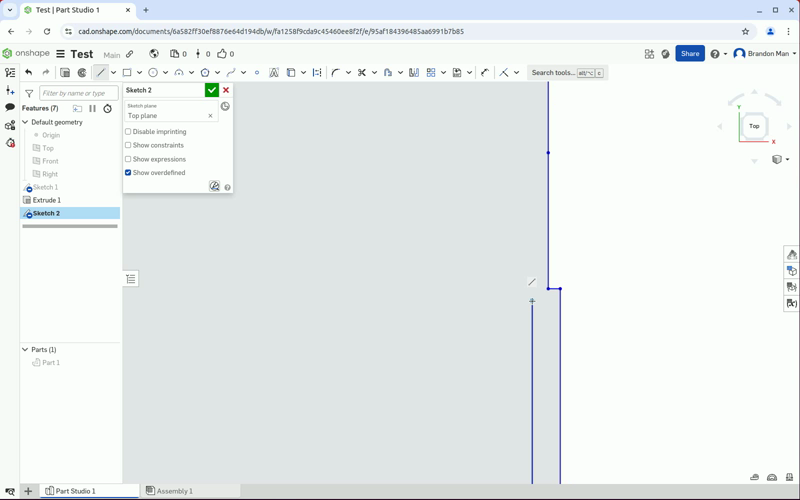
scroll(-6)
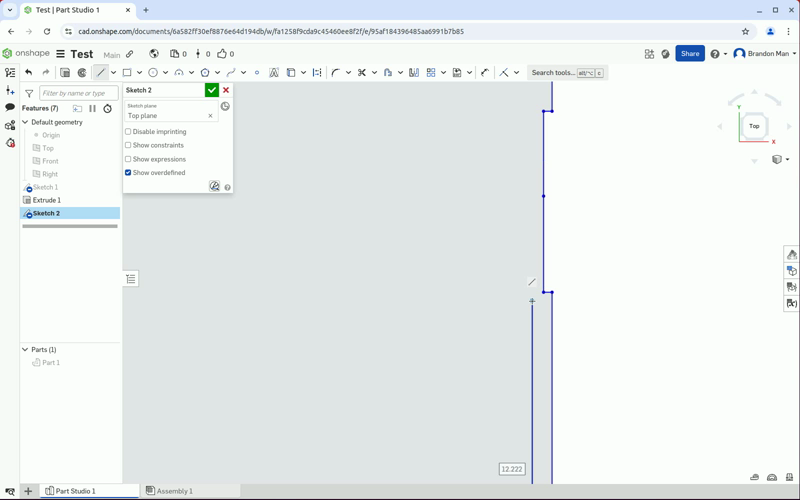
scroll(-6)
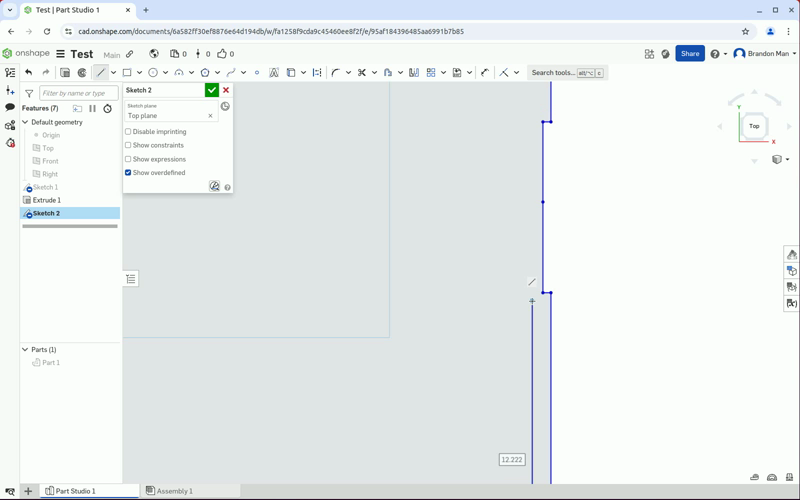
scroll(-6)
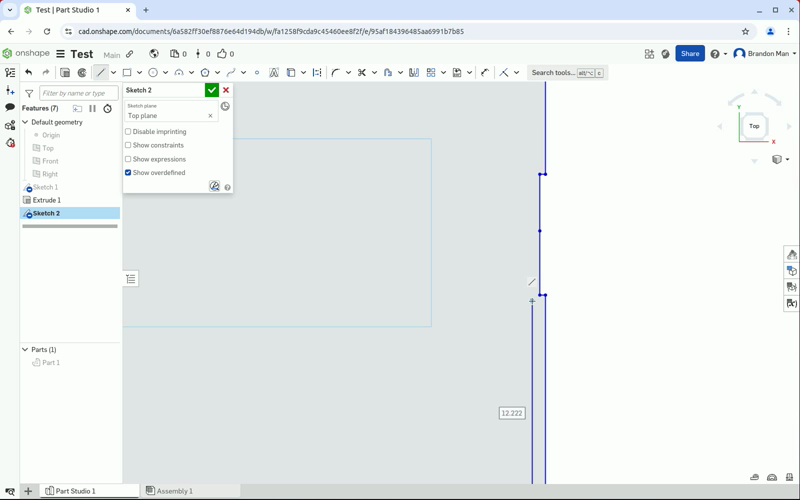
scroll(-6)
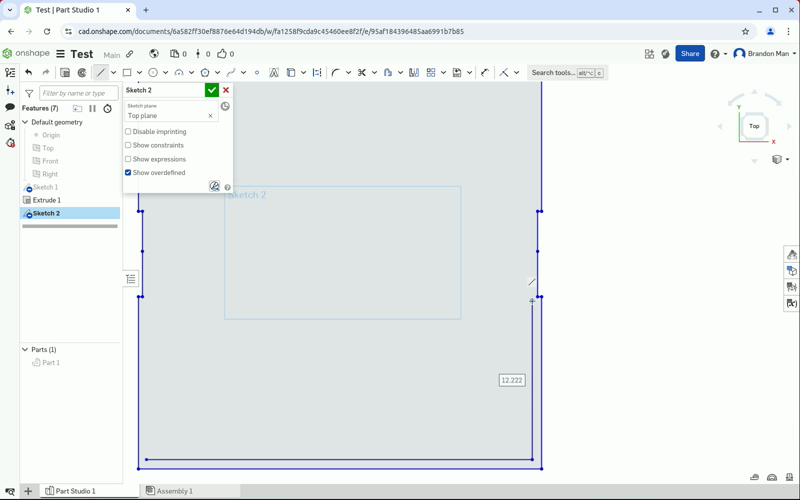
scroll(-6)
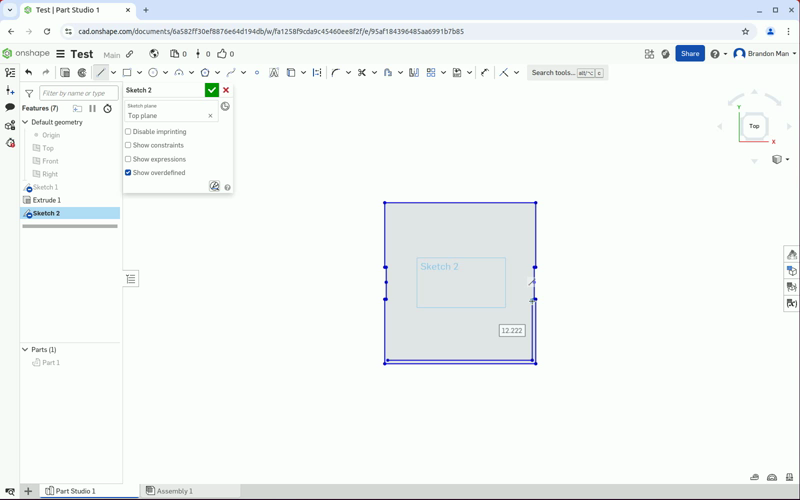
key_up(shift)
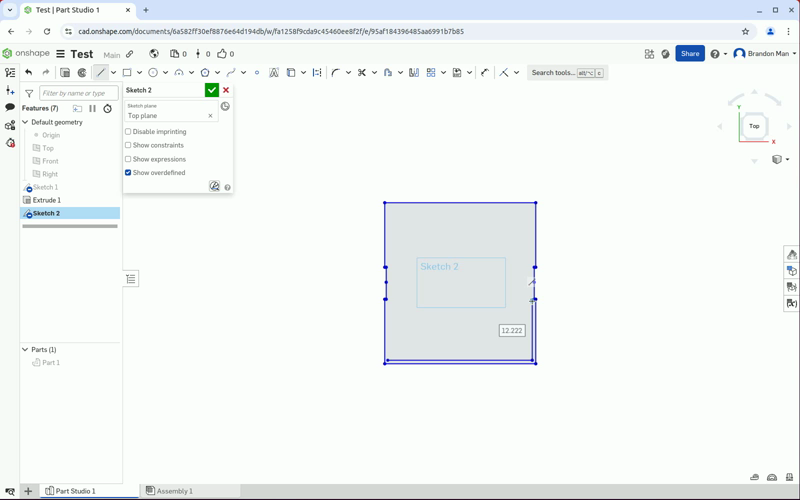
key_down(shift)
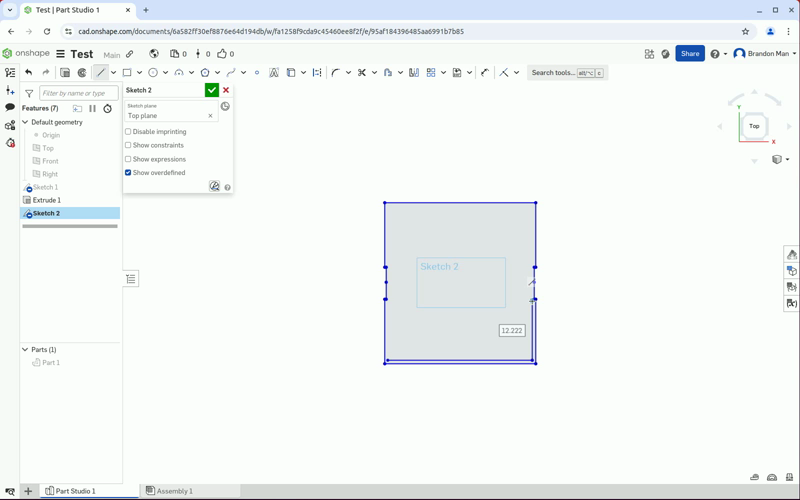
mouse_move(562, 300)
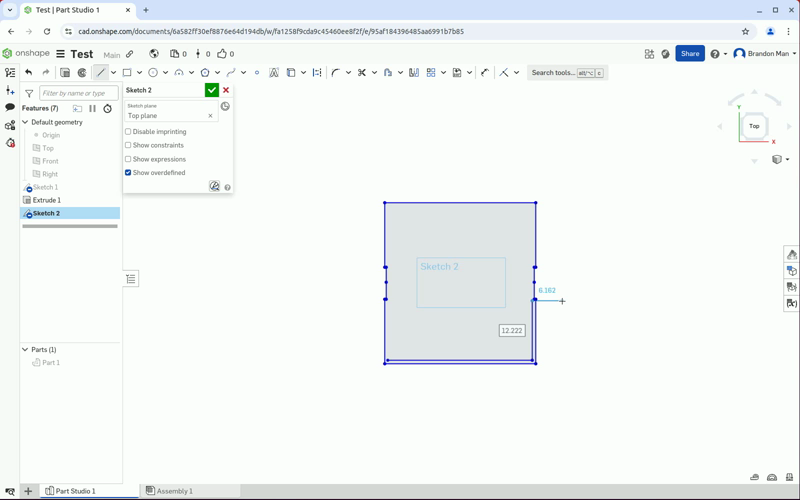
mouse_move(528, 300)
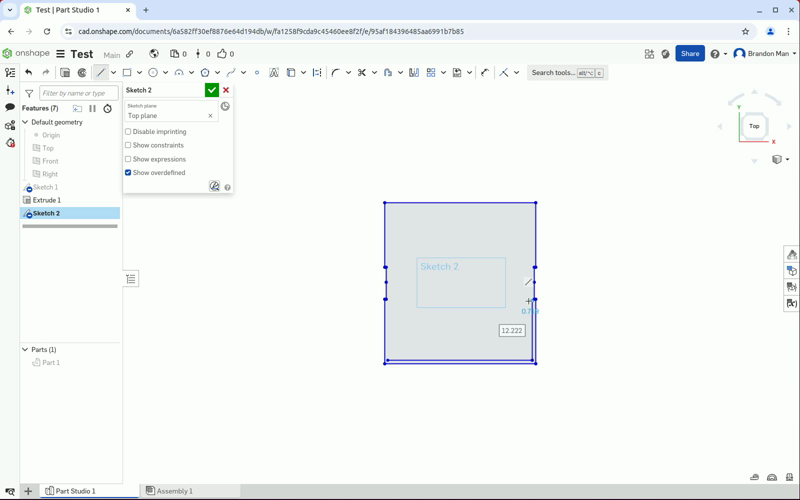
scroll(6)
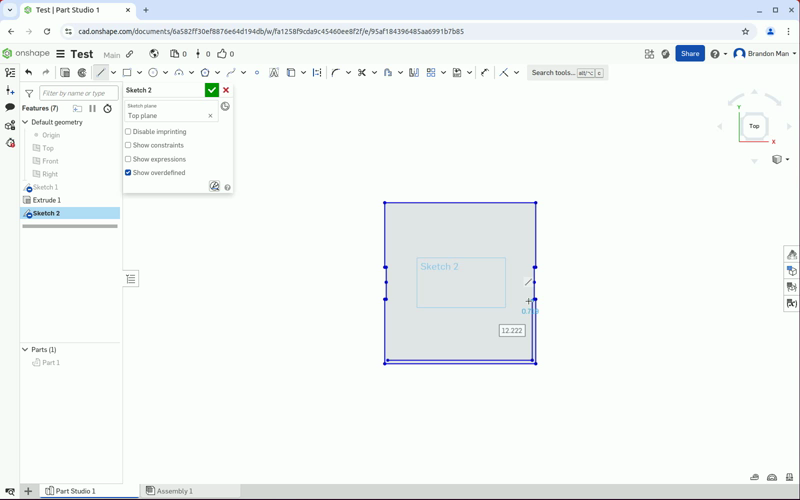
scroll(6)
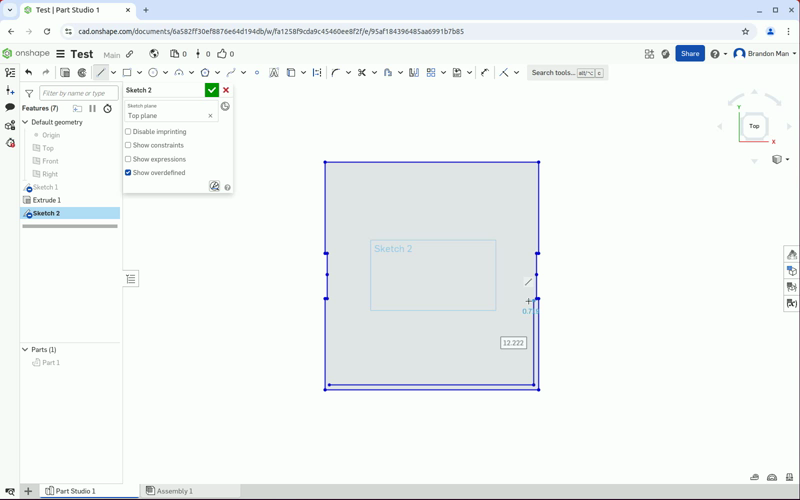
scroll(6)
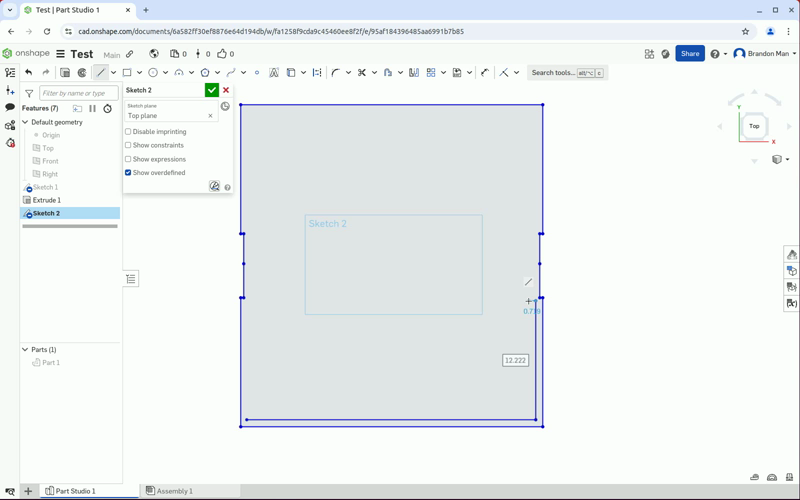
scroll(6)
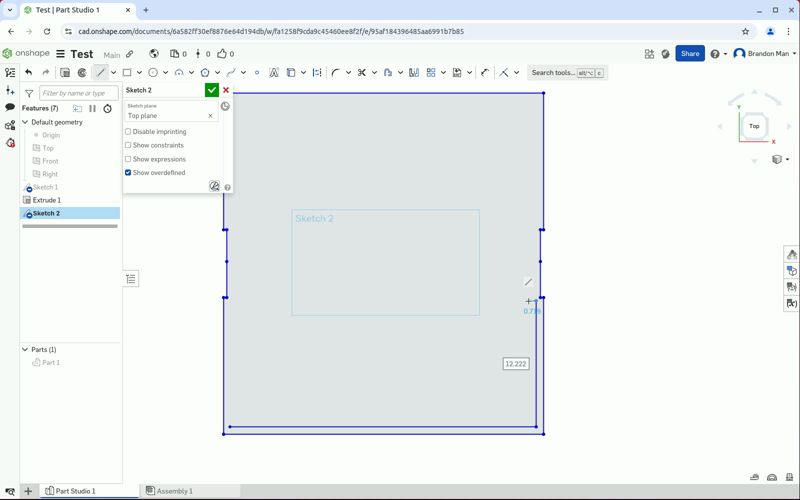
scroll(6)
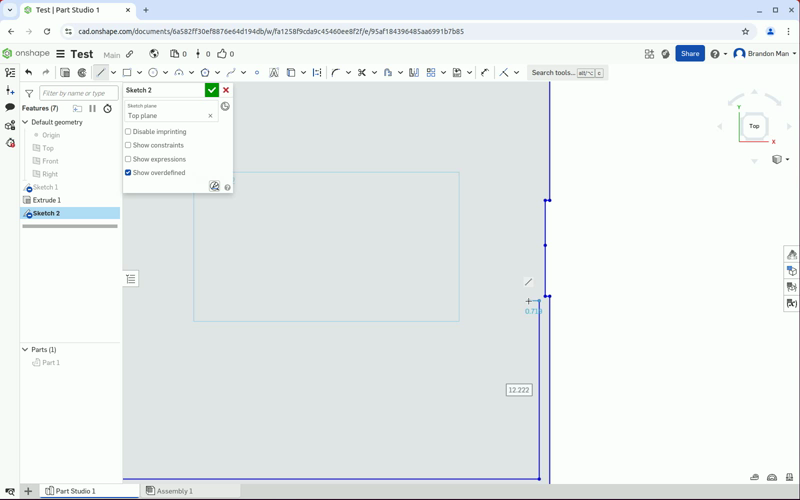
scroll(6)
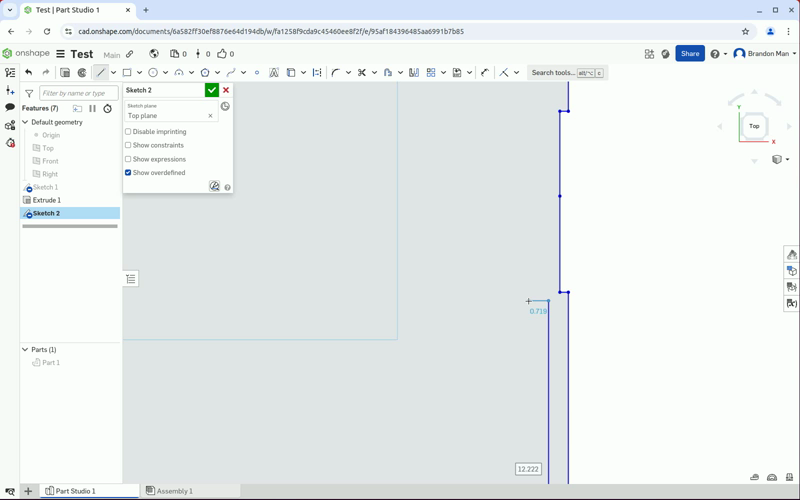
scroll(6)
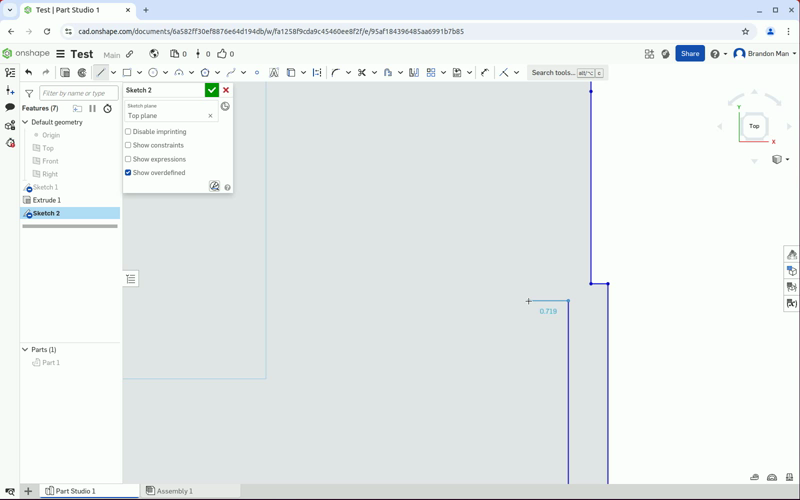
click(528, 300)
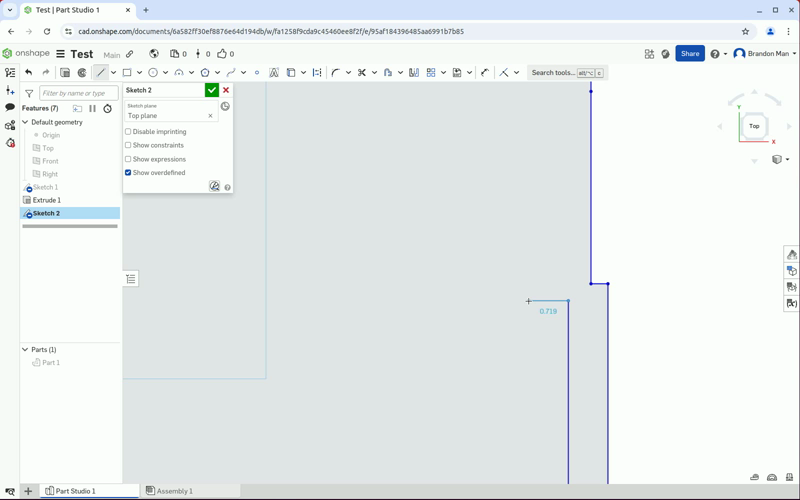
scroll(-6)
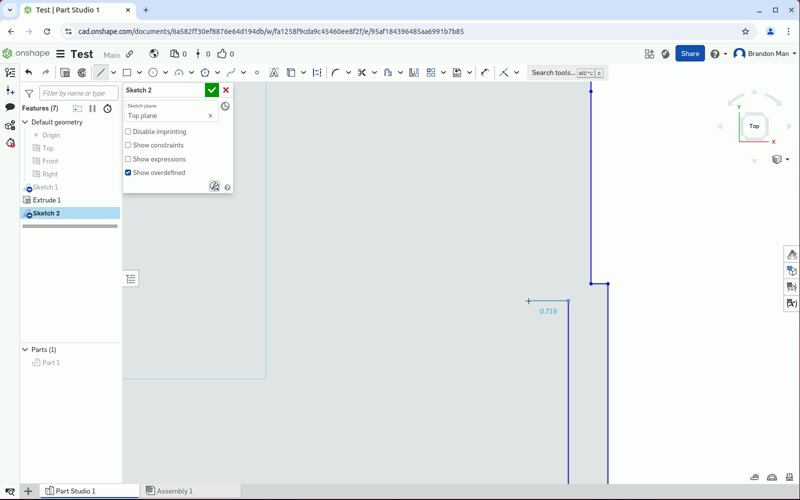
scroll(-6)
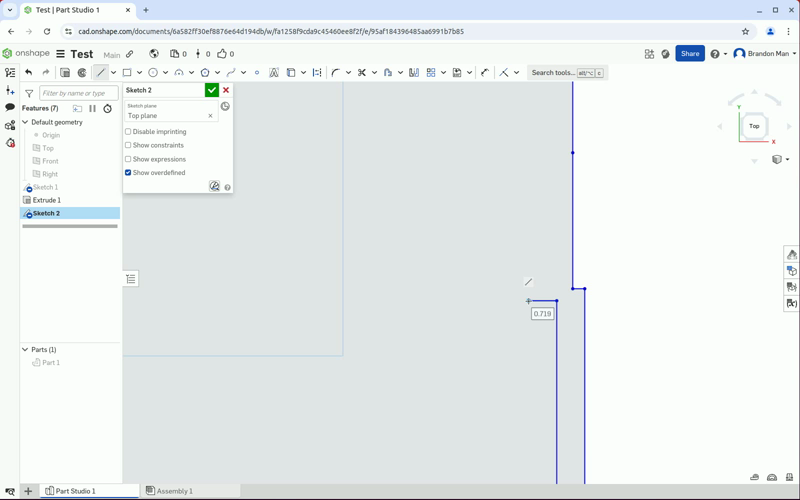
scroll(-6)
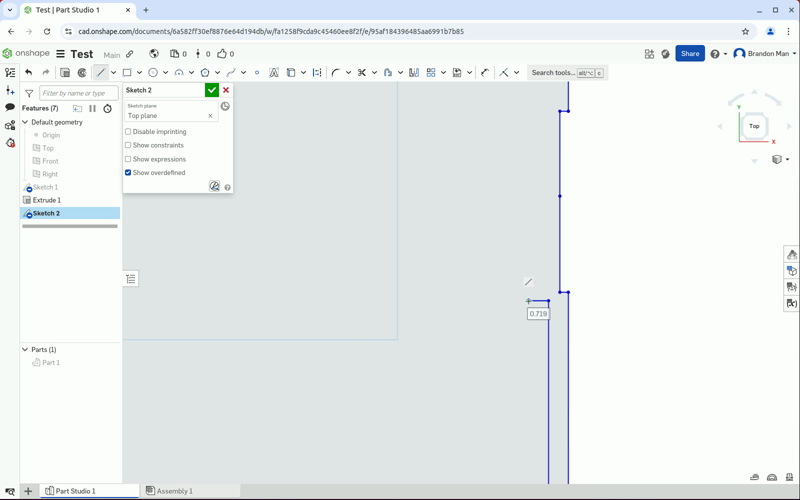
scroll(-6)
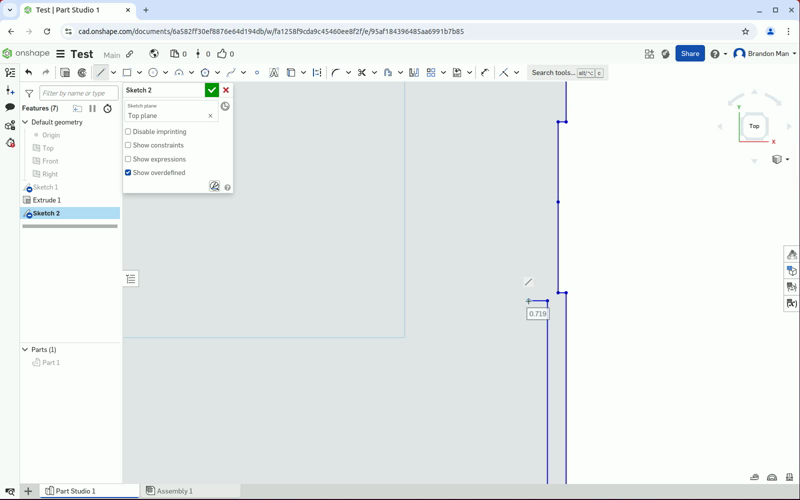
scroll(-6)
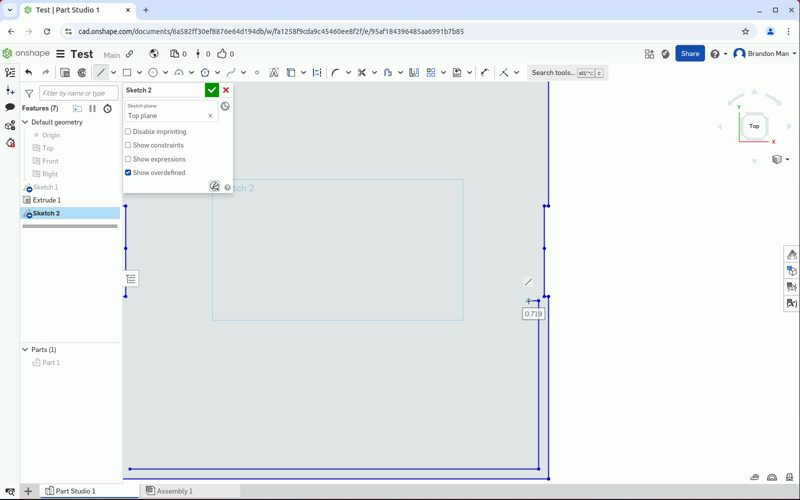
scroll(-6)
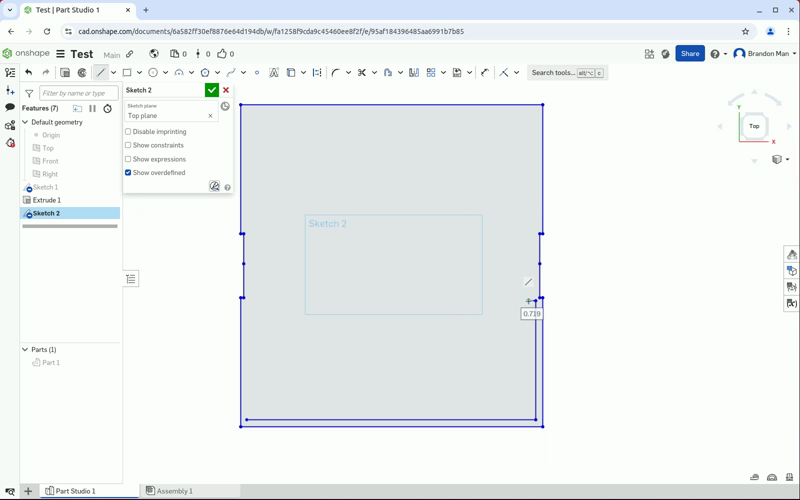
scroll(-6)
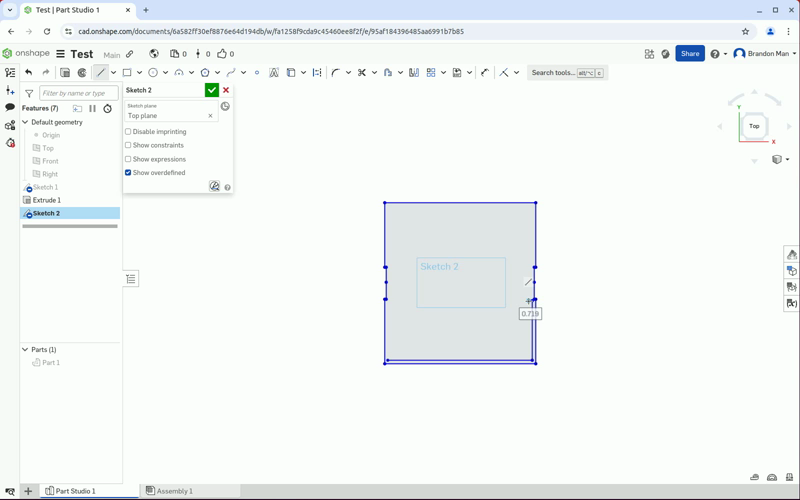
key_up(shift)
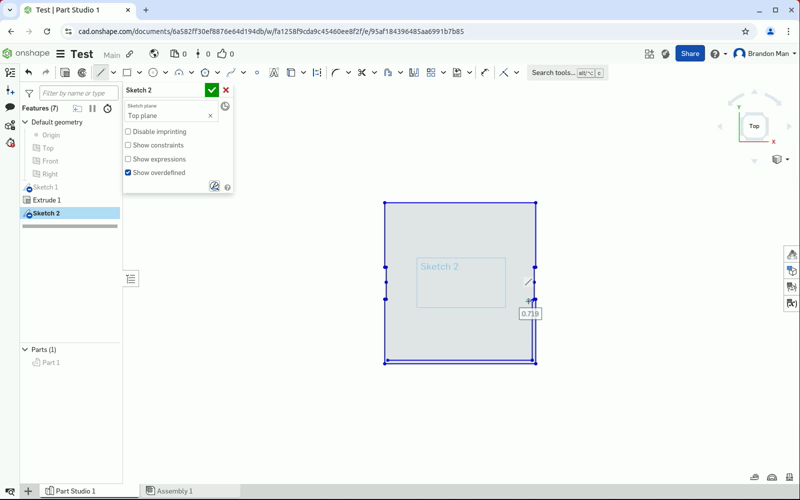
key_down(shift)
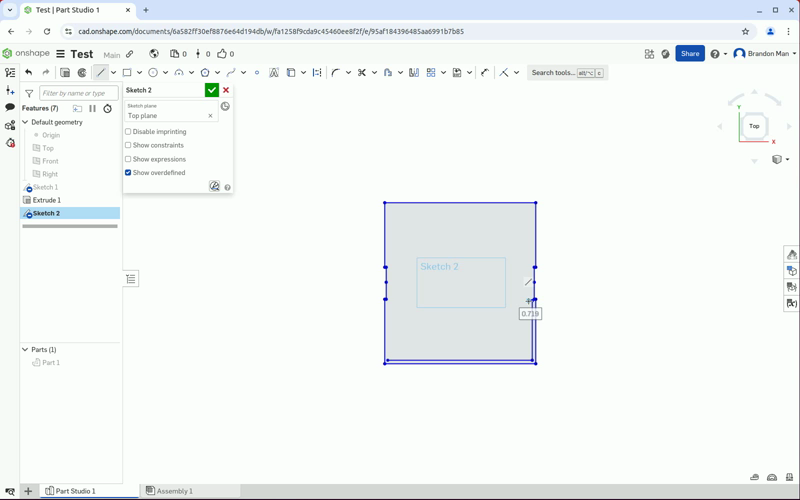
mouse_move(558, 300)
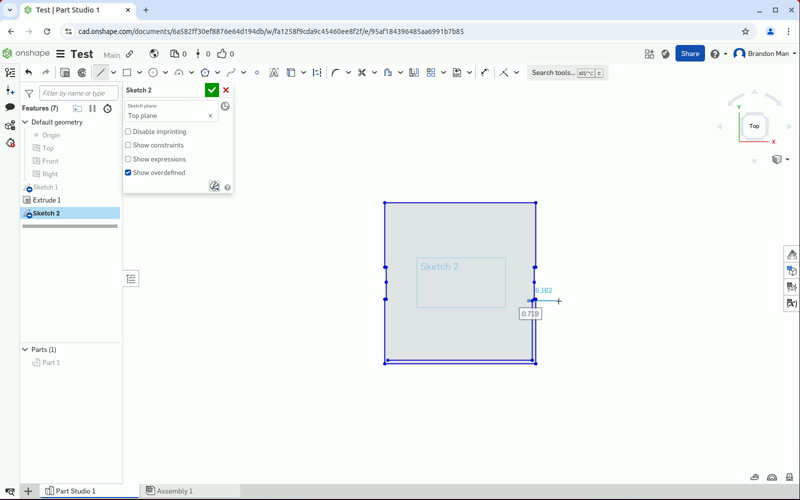
mouse_move(528, 282)
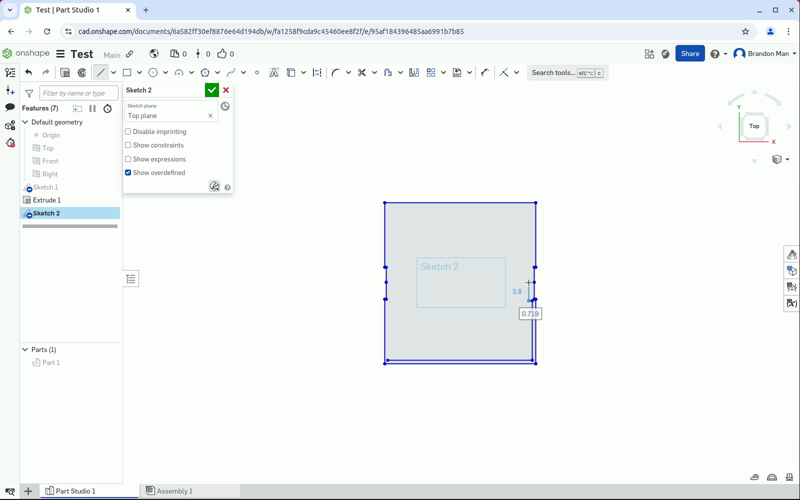
click(528, 282)
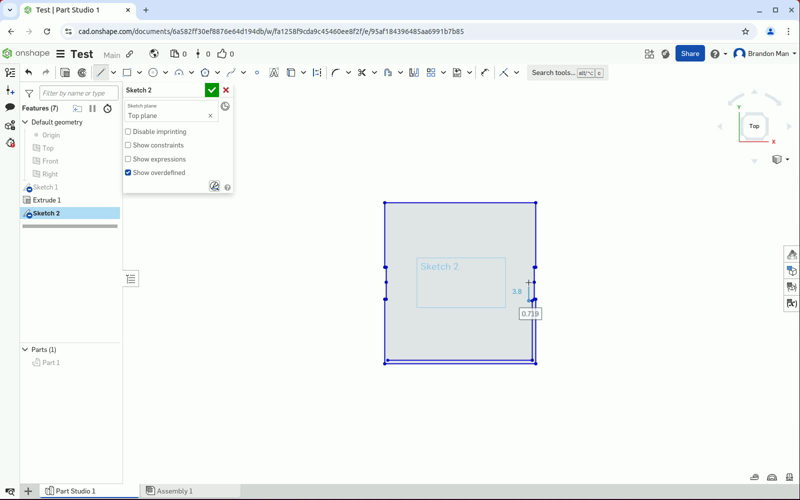
key_up(shift)
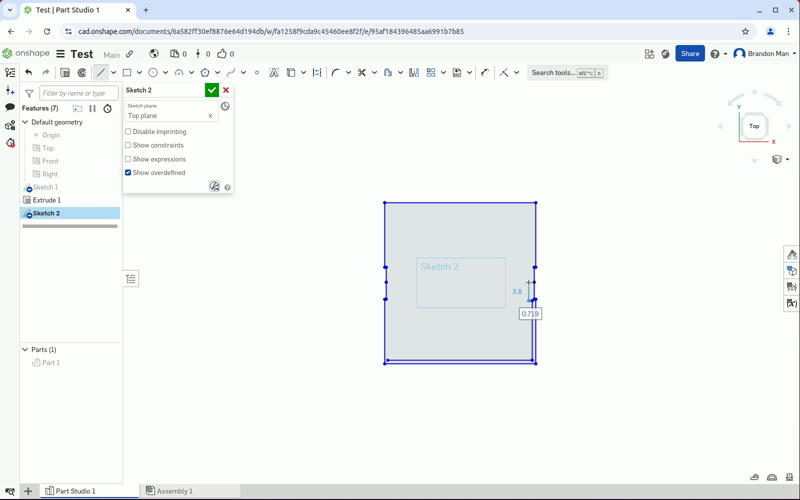
key_down(shift)
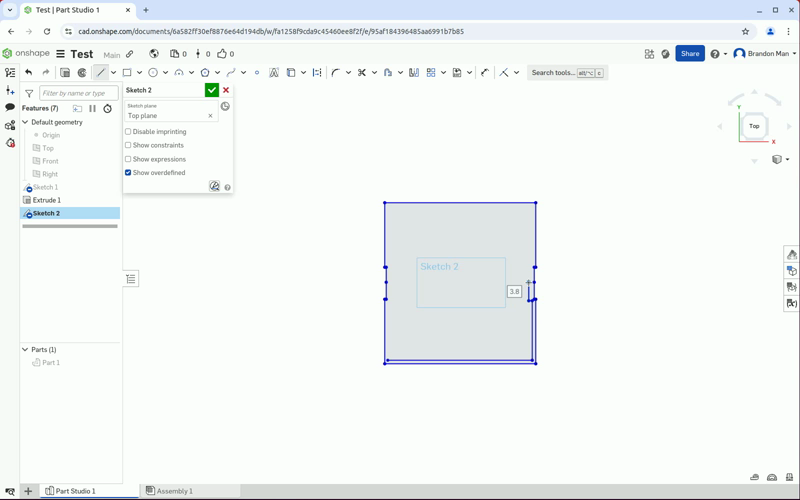
mouse_move(558, 282)
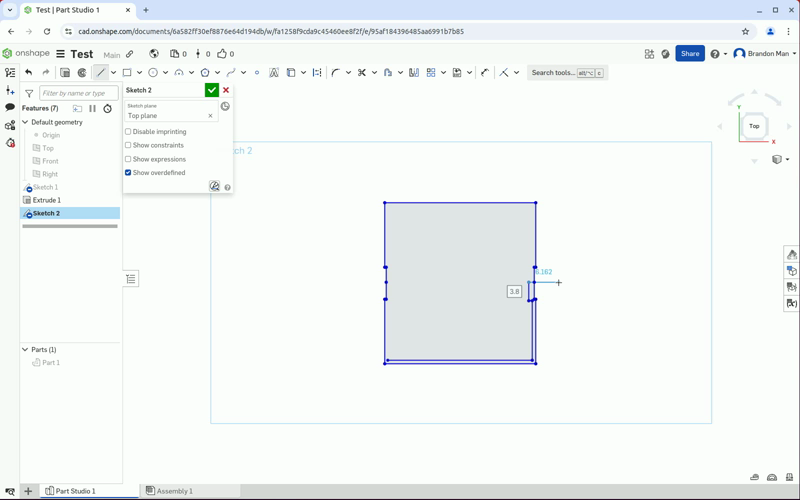
mouse_move(528, 265)
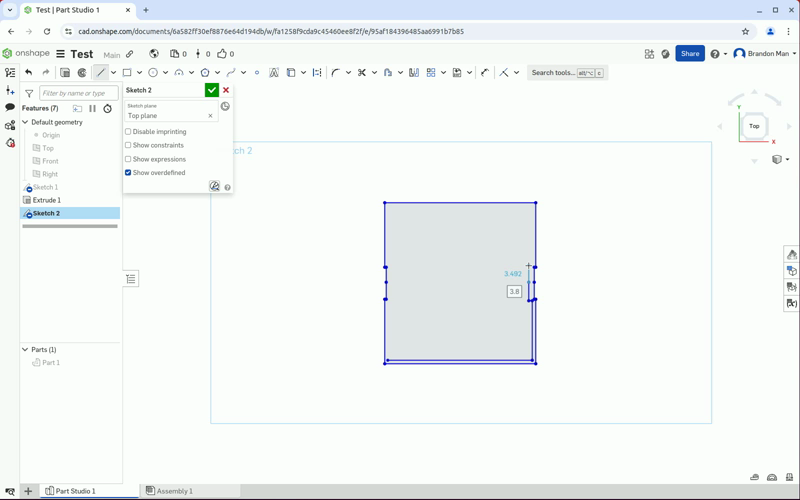
click(528, 265)
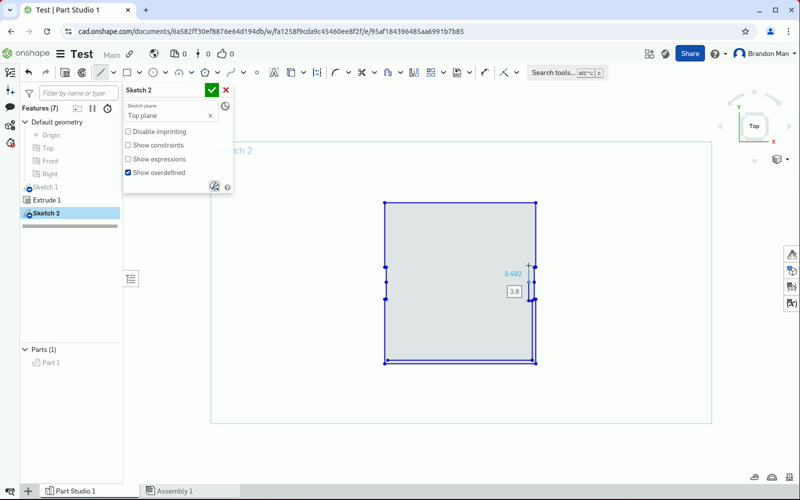
key_up(shift)
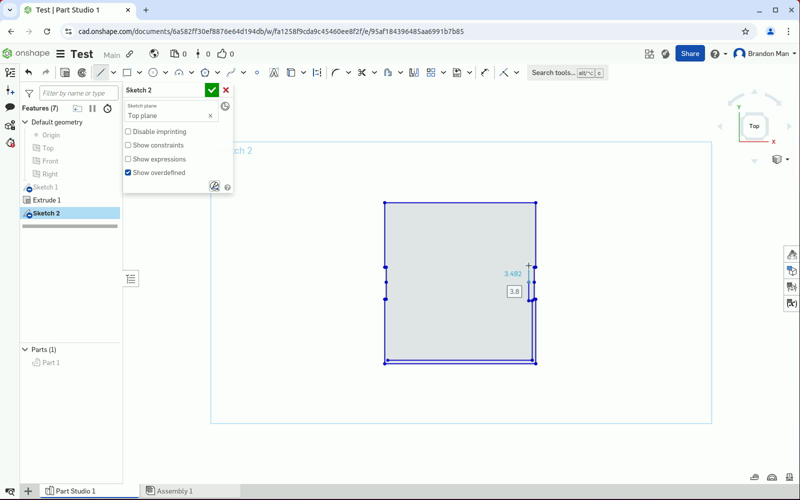
key_down(shift)
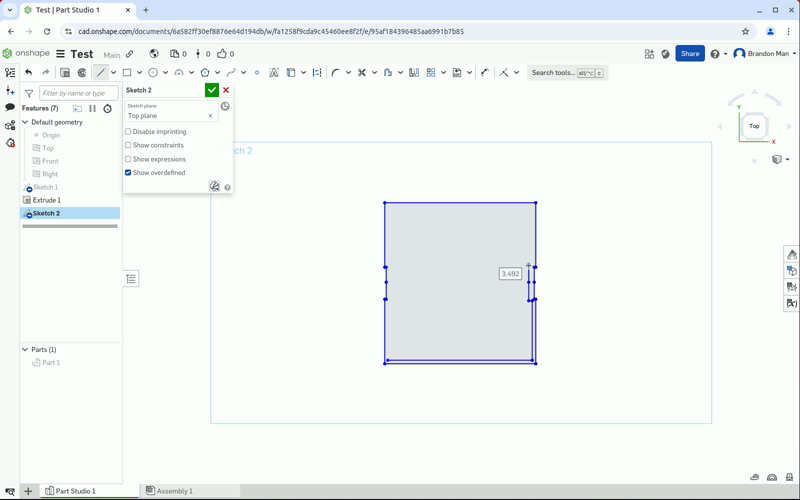
mouse_move(558, 265)
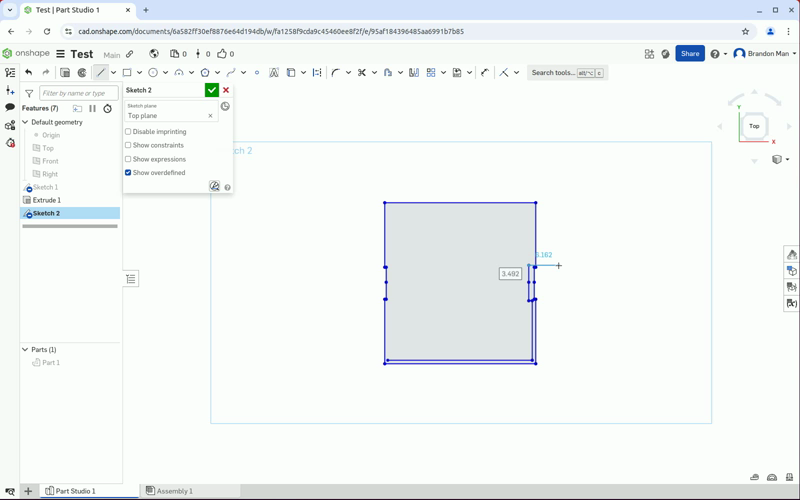
mouse_move(532, 265)
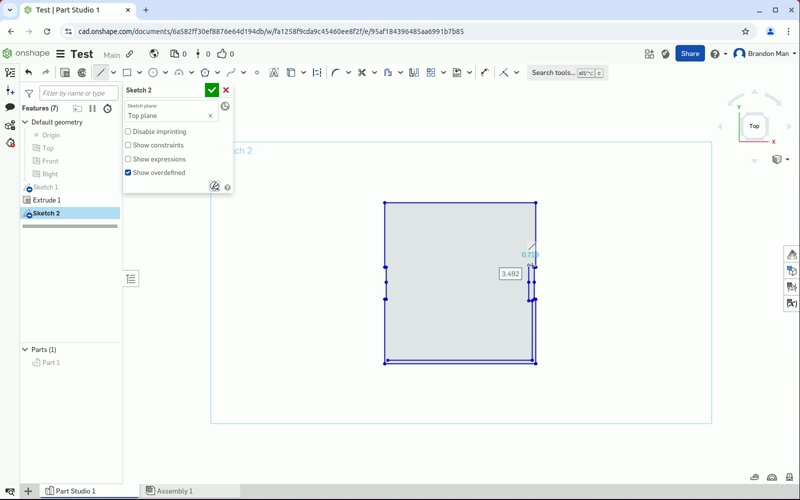
scroll(6)
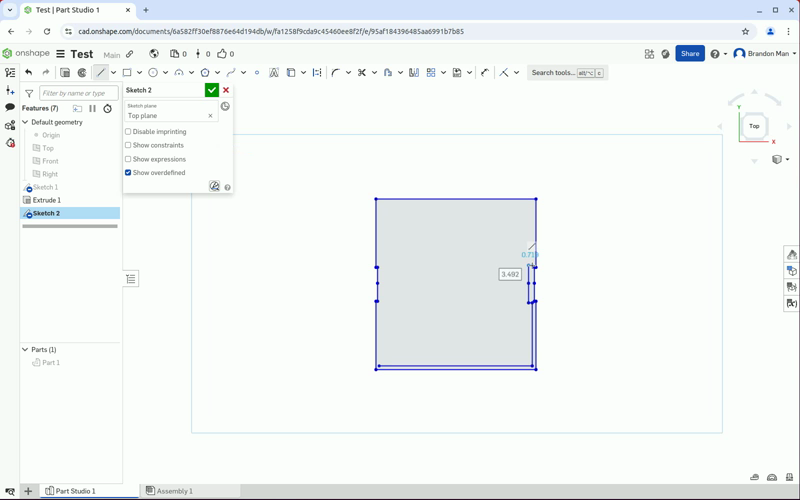
scroll(6)
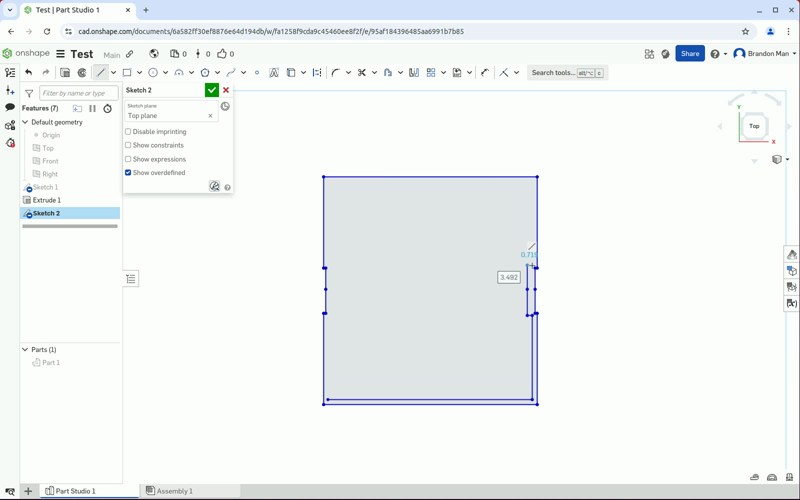
scroll(6)
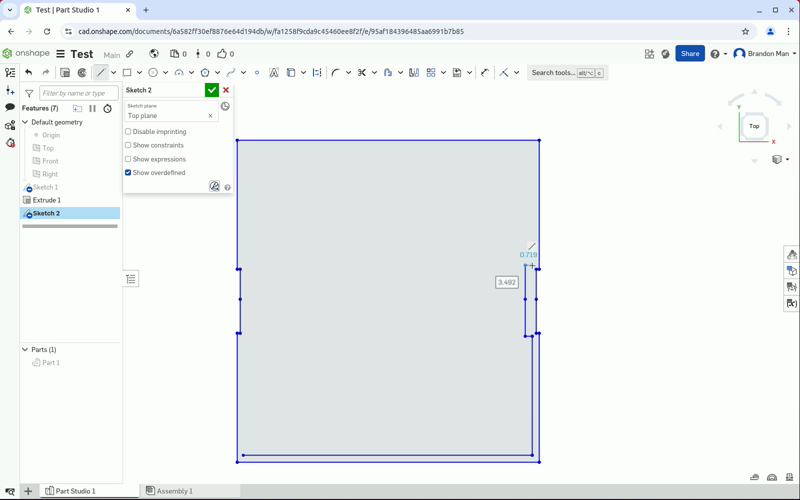
scroll(6)
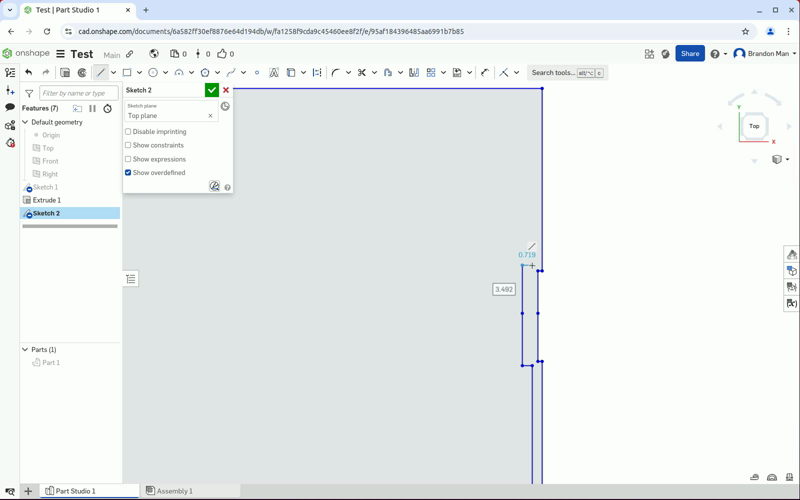
scroll(6)
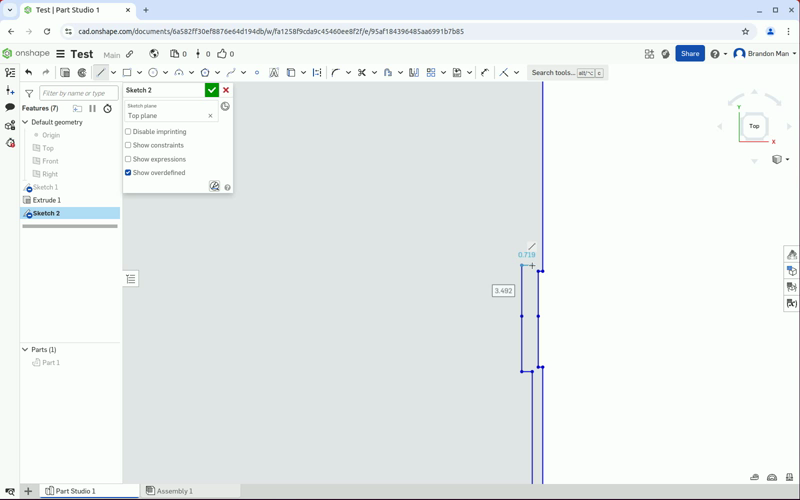
scroll(6)
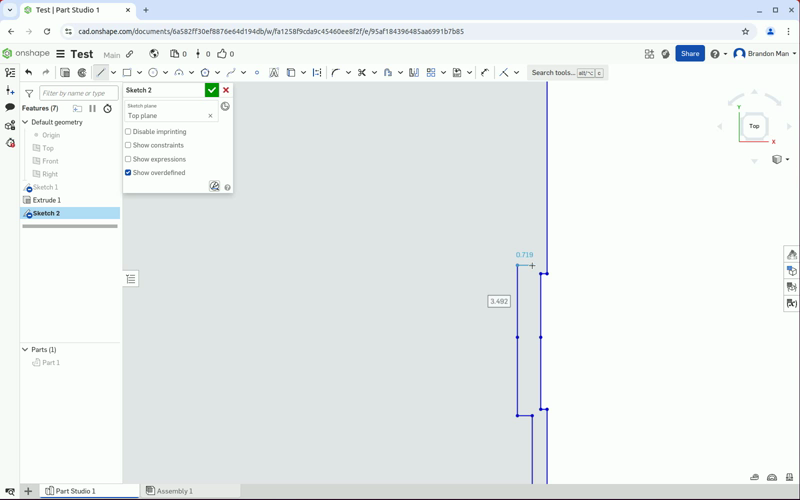
scroll(6)
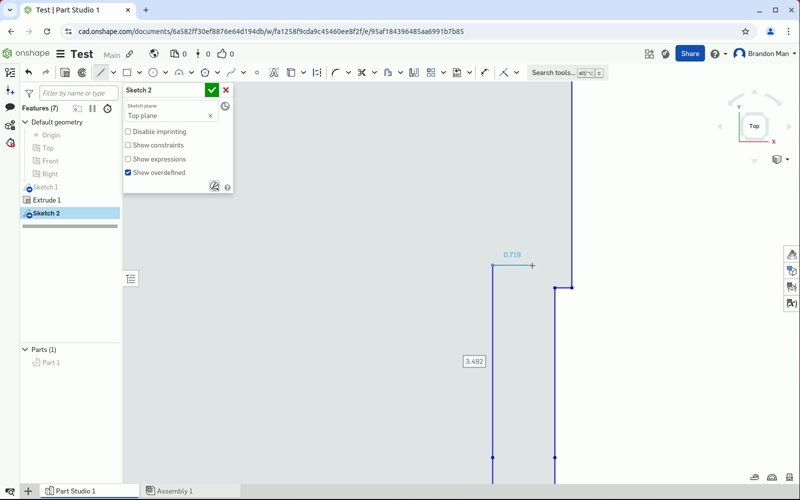
click(532, 265)
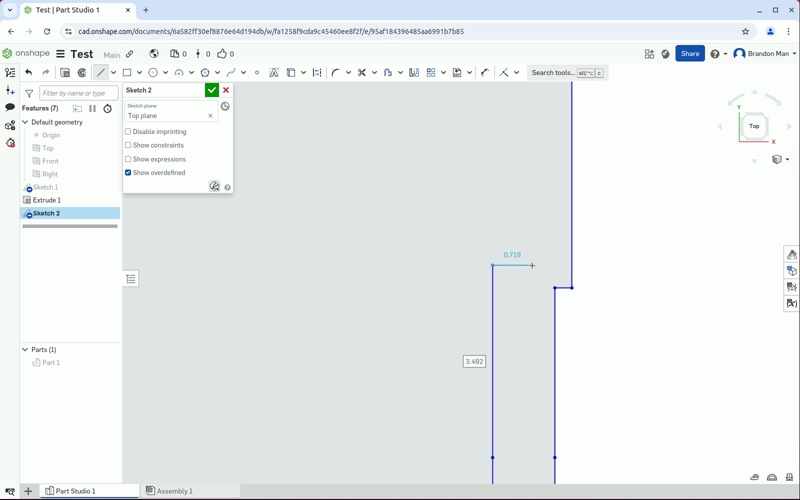
scroll(-6)
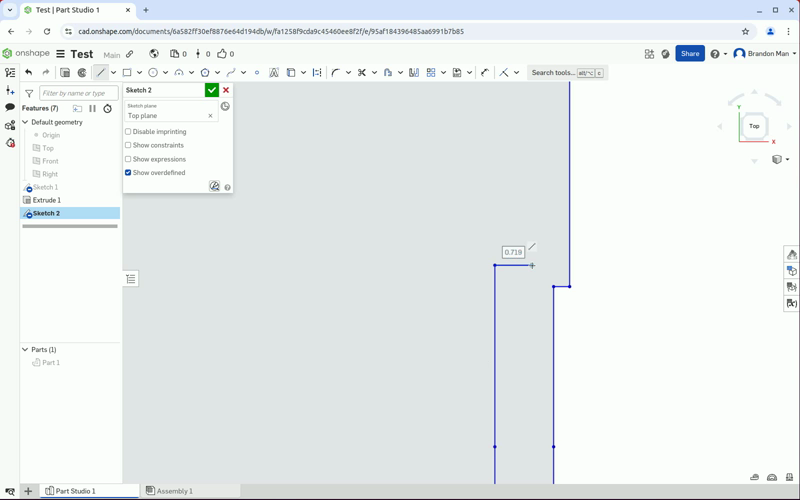
scroll(-6)
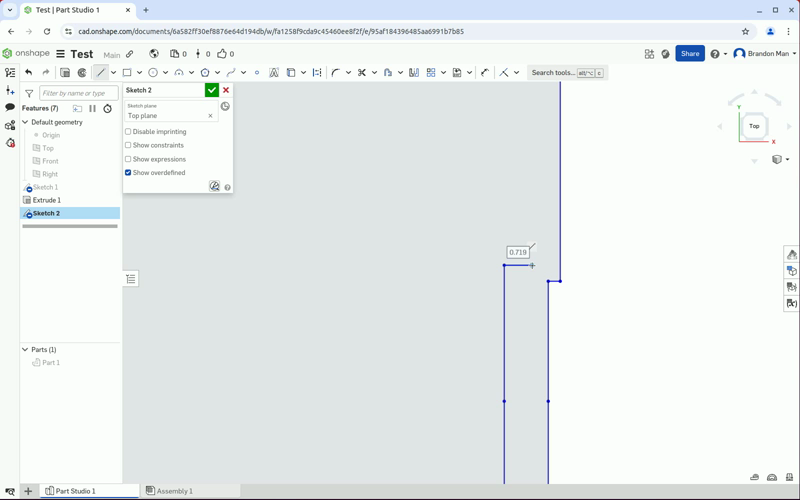
scroll(-6)
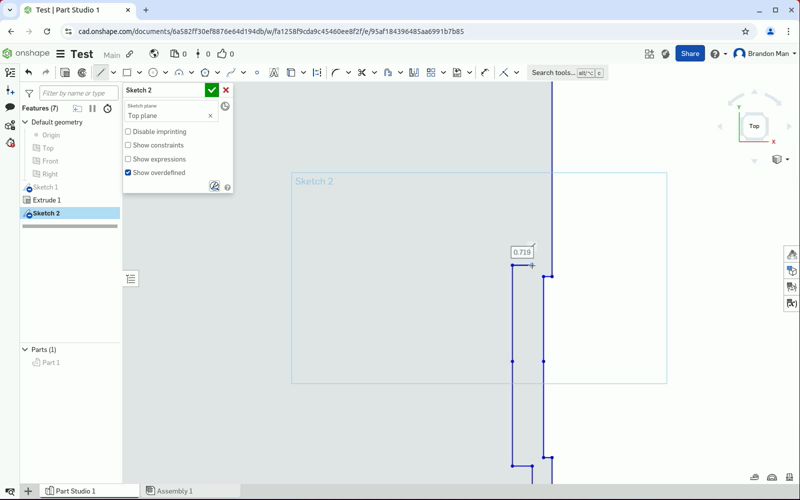
scroll(-6)
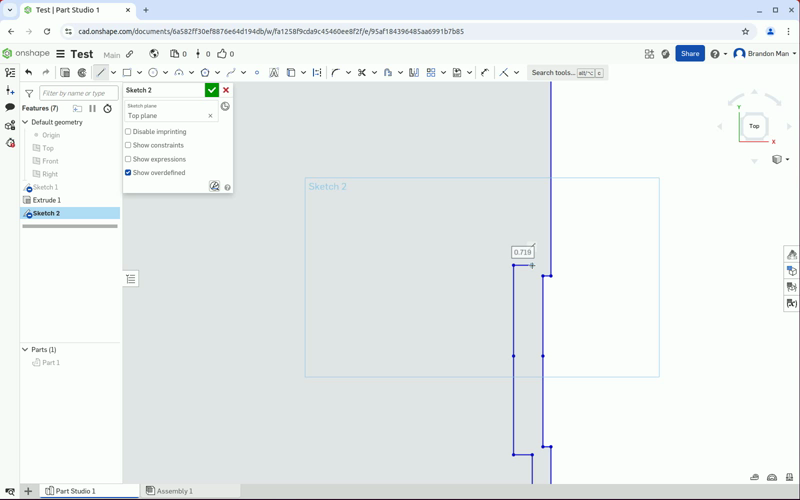
scroll(-6)
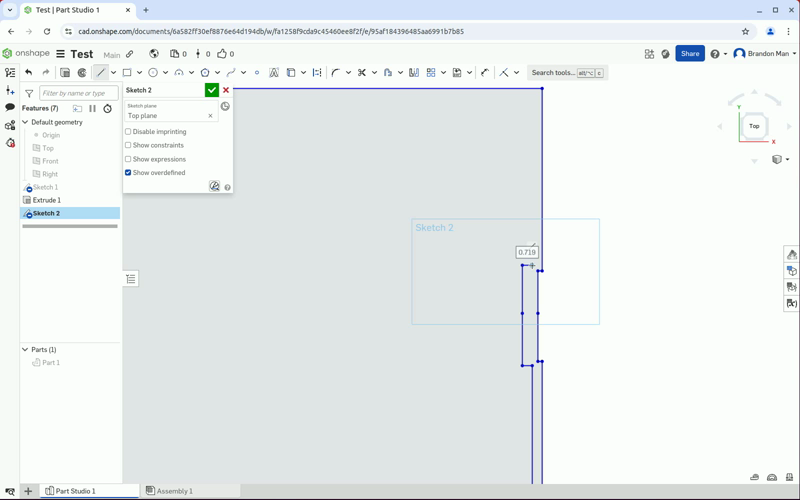
scroll(-6)
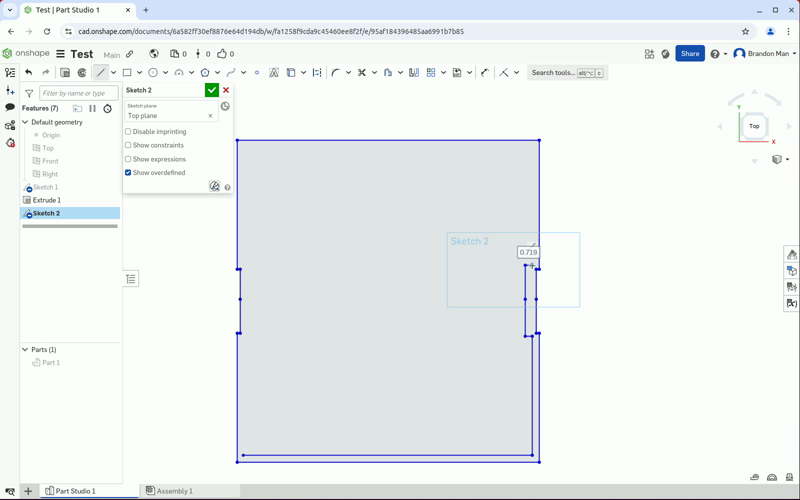
scroll(-6)
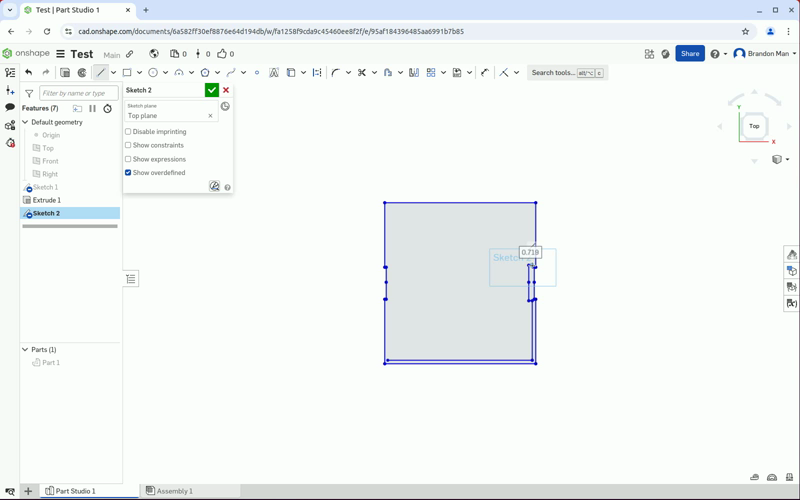
key_up(shift)
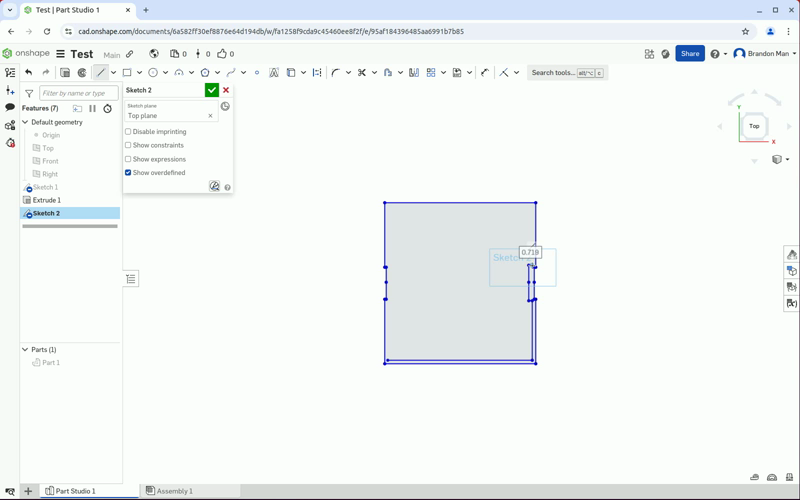
key_down(shift)
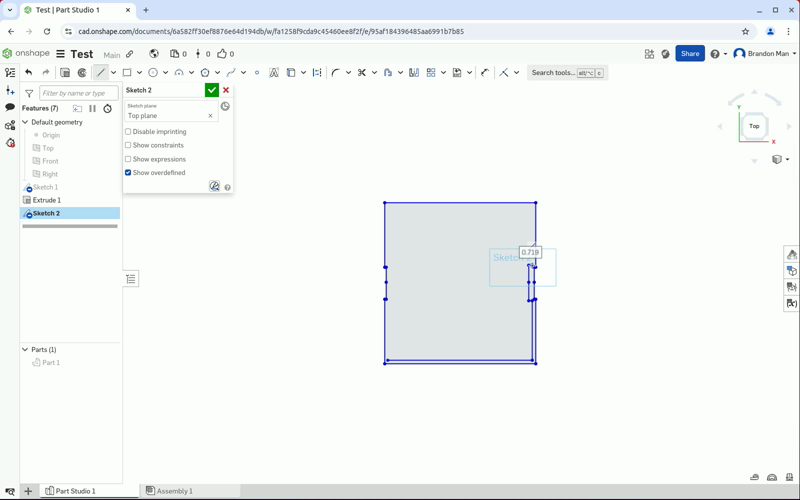
mouse_move(562, 265)
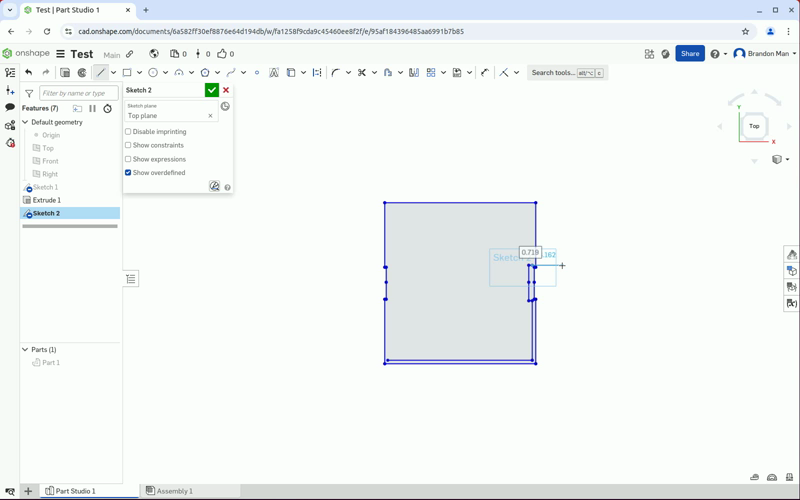
mouse_move(532, 205)
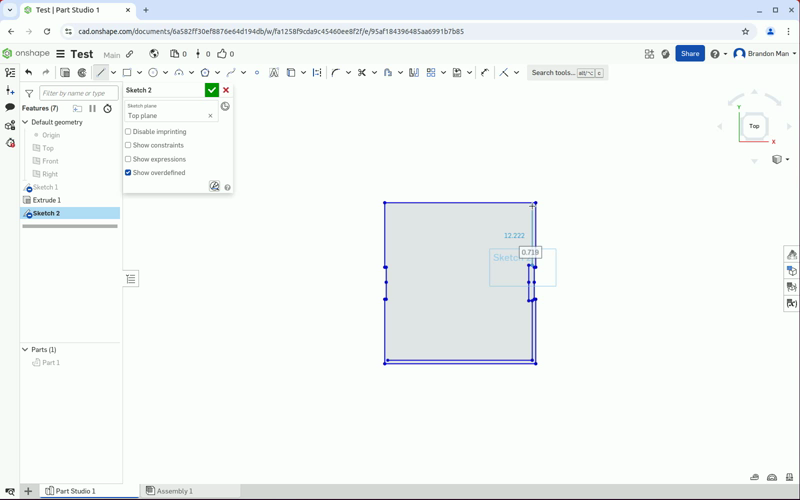
click(532, 205)
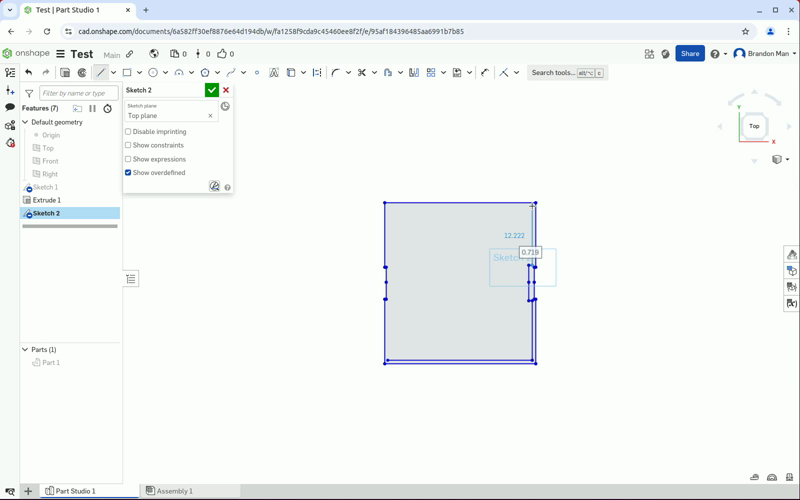
key_up(shift)
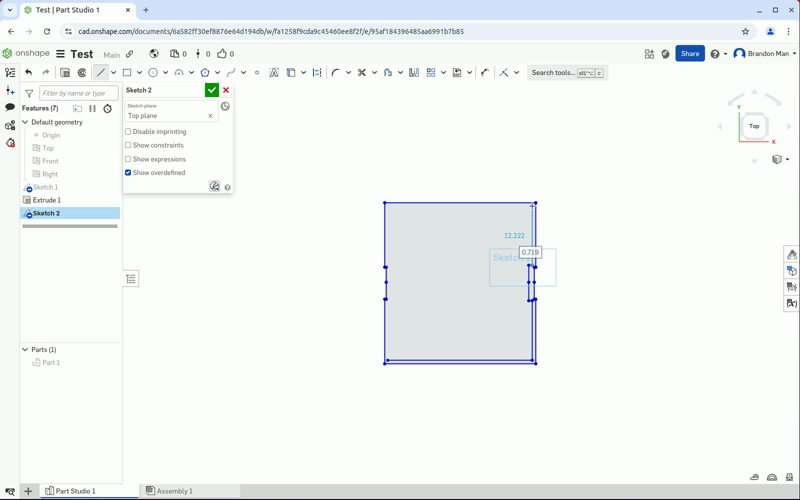
key_down(shift)
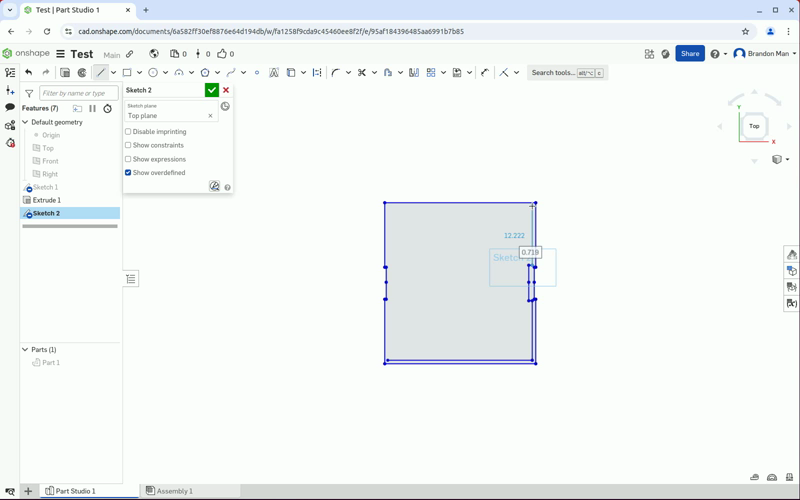
mouse_move(387, 205)
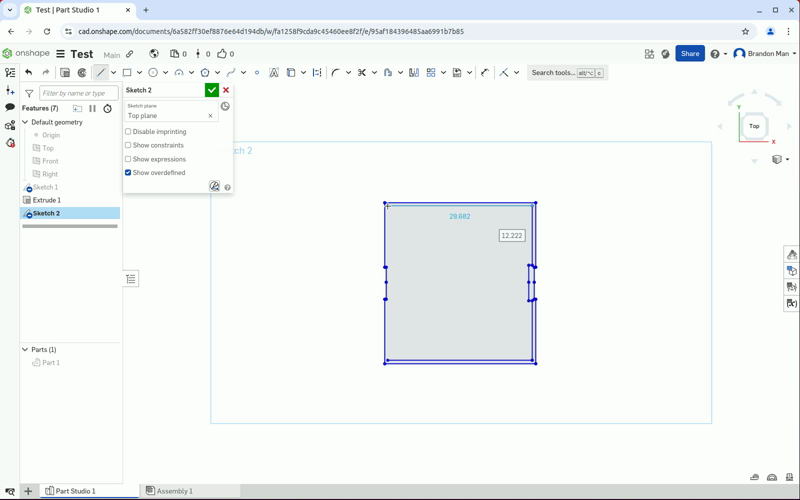
click(387, 205)
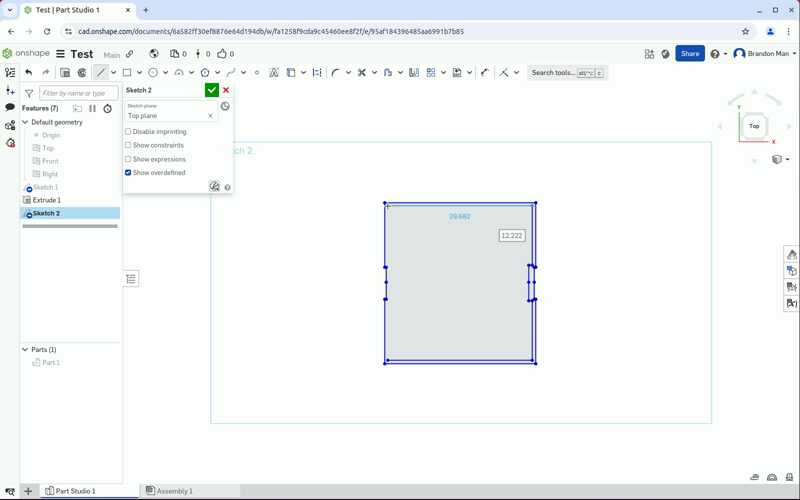
key_up(shift)
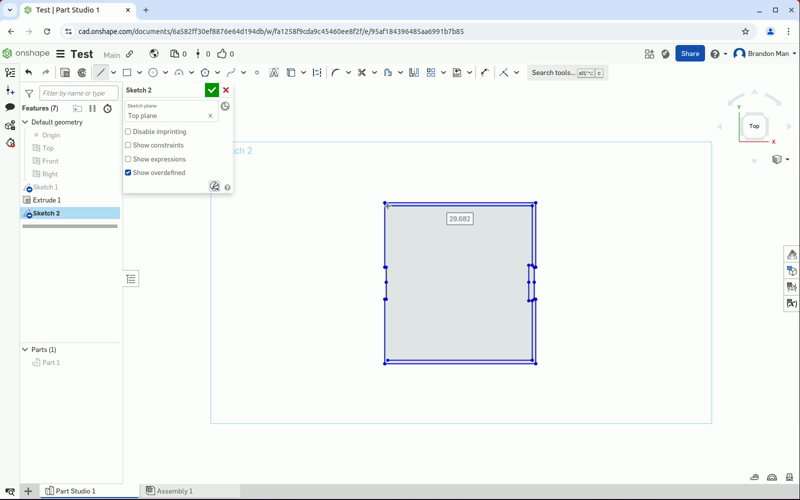
key_down(shift)
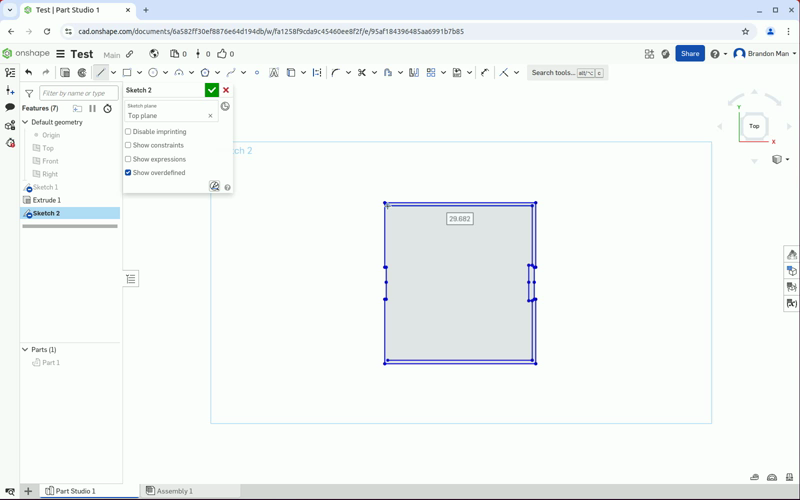
mouse_move(417, 205)
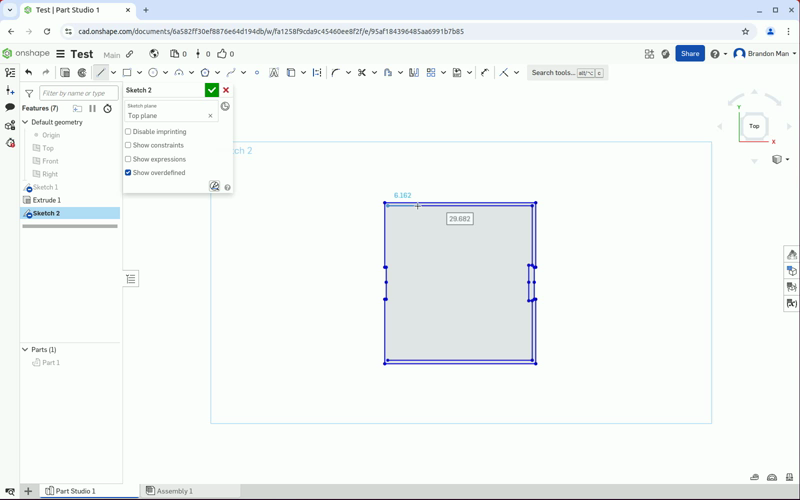
mouse_move(387, 265)
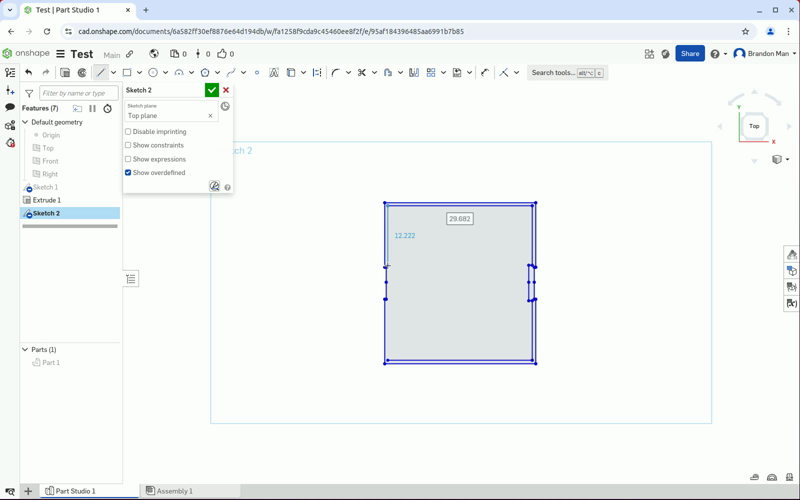
scroll(6)
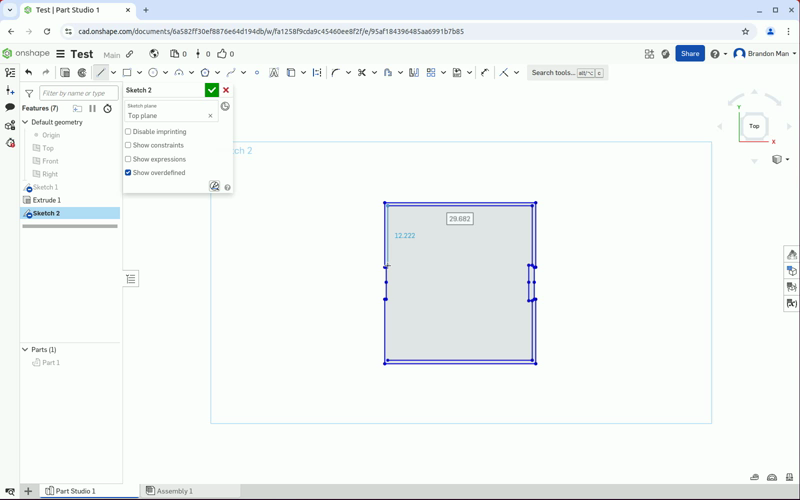
scroll(6)
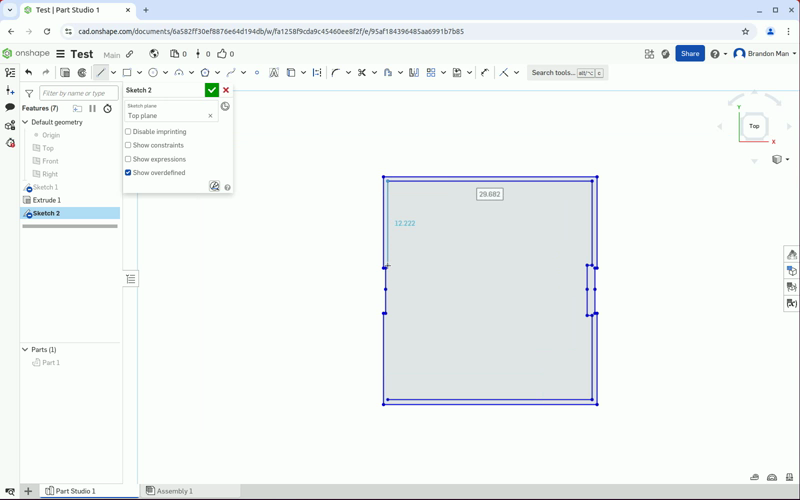
scroll(6)
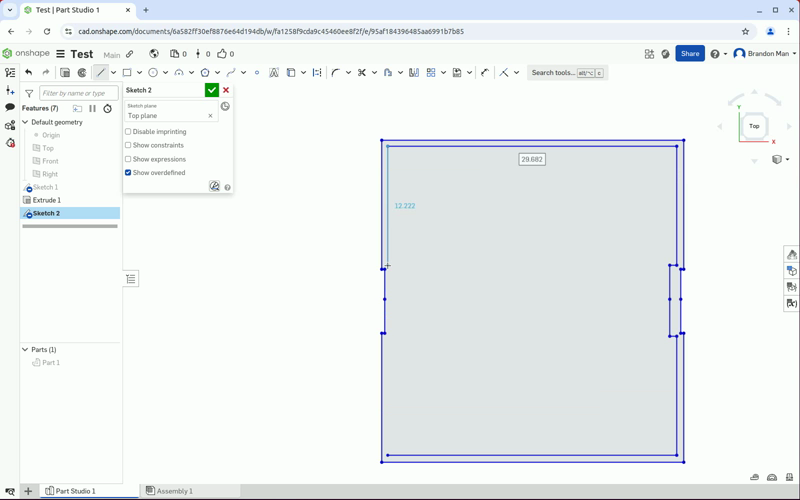
scroll(6)
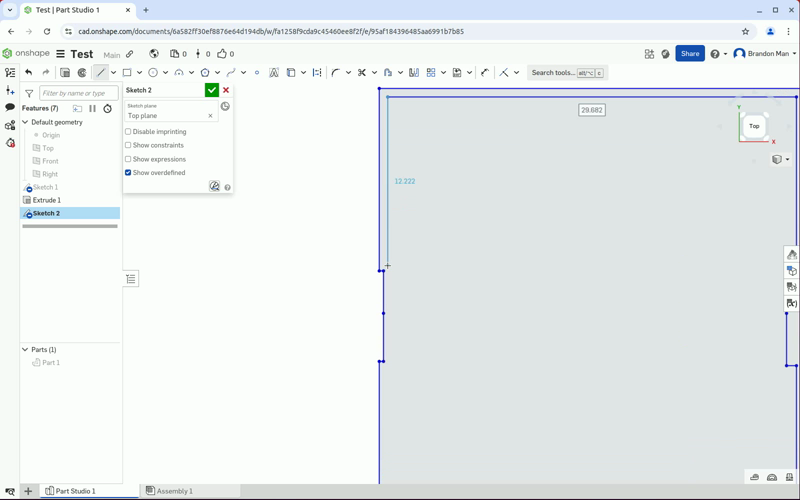
scroll(6)
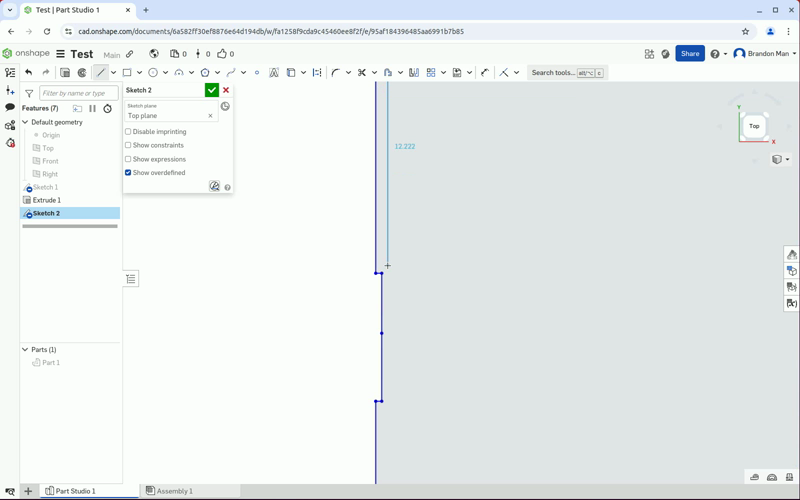
scroll(6)
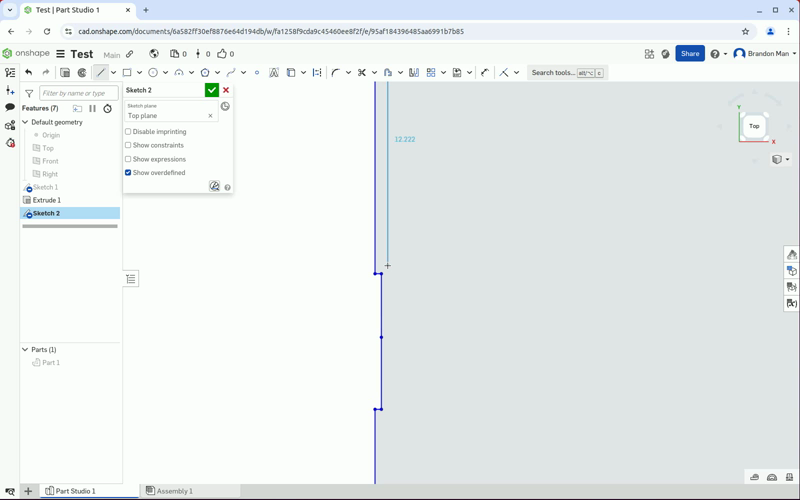
scroll(6)
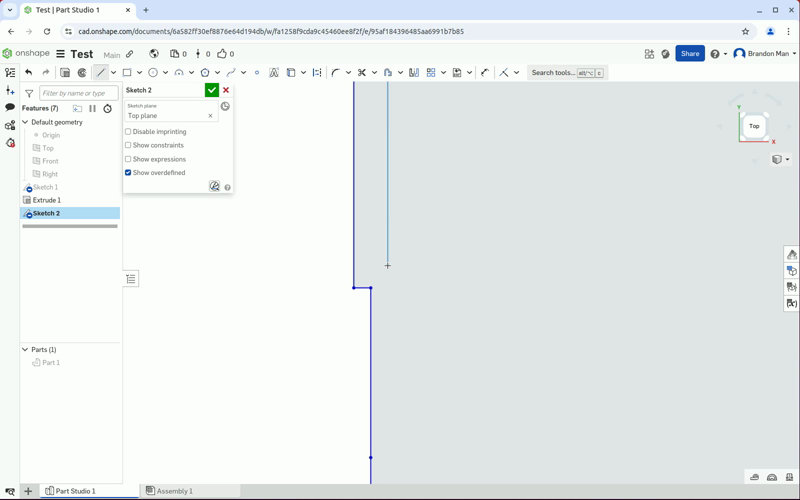
click(387, 265)
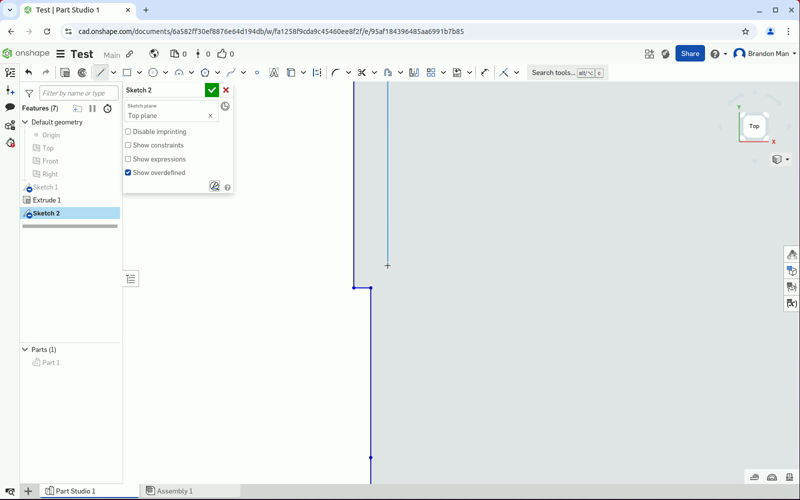
scroll(-6)
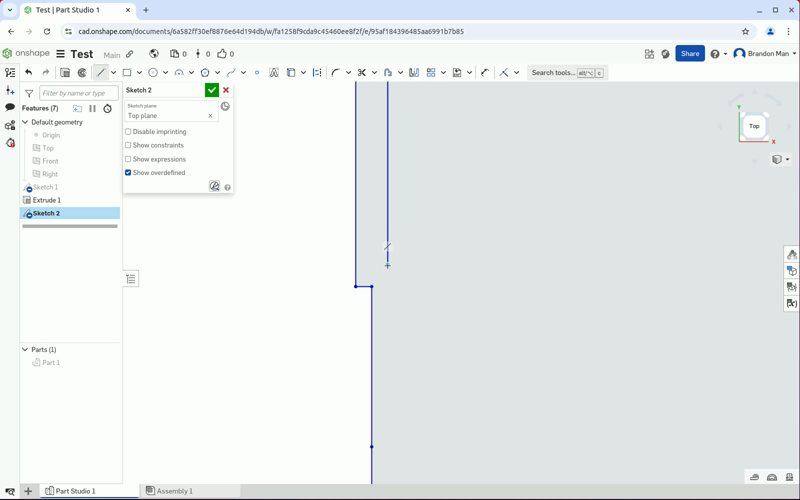
scroll(-6)
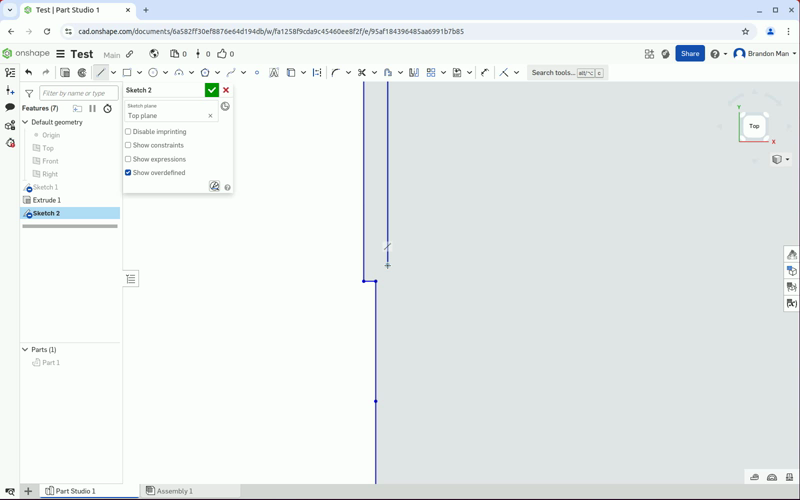
scroll(-6)
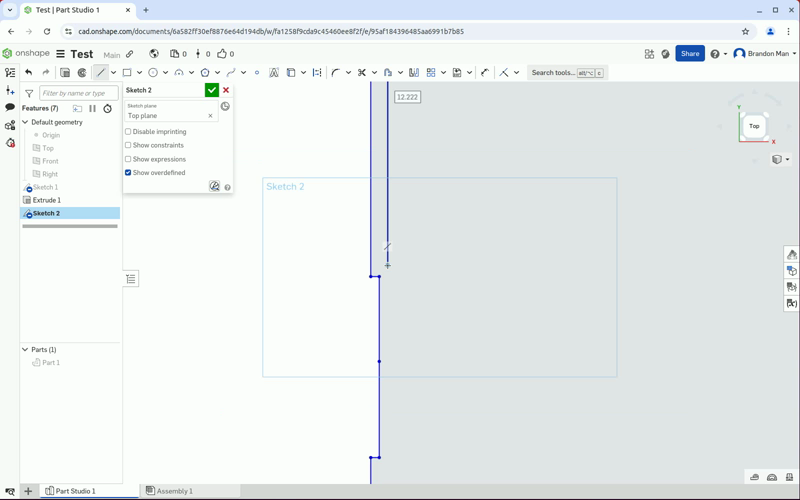
scroll(-6)
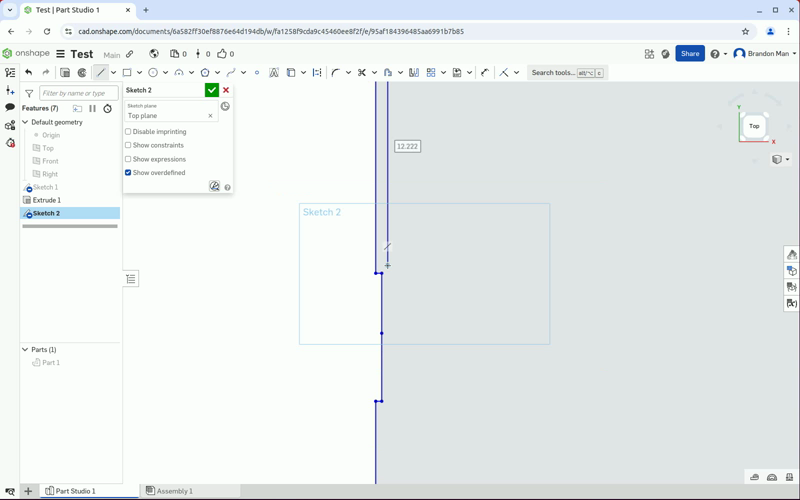
scroll(-6)
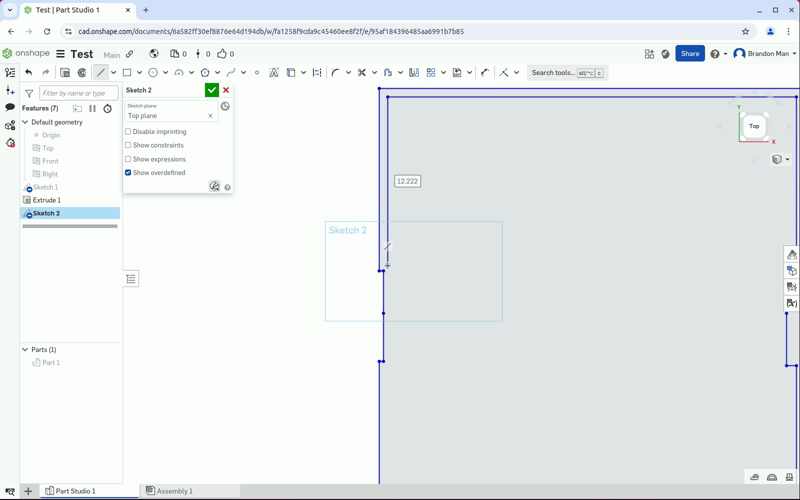
scroll(-6)
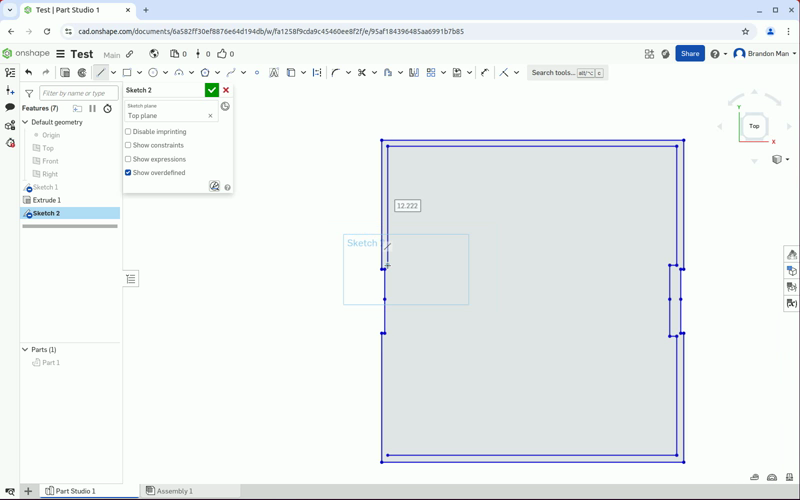
scroll(-6)
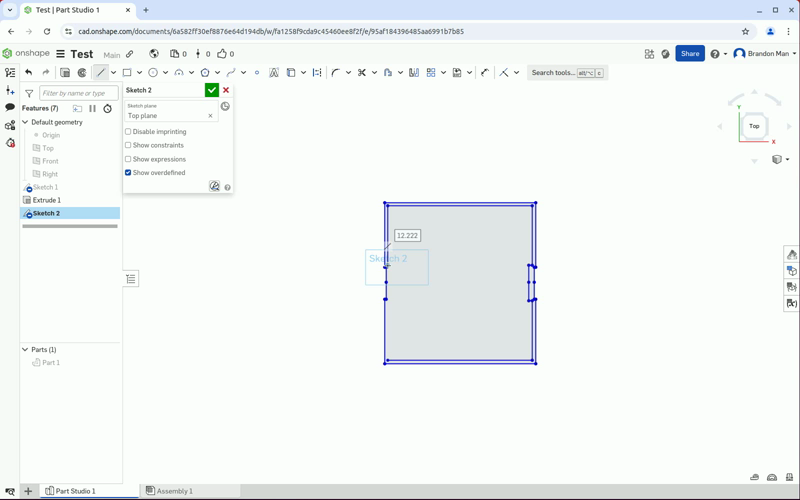
key_up(shift)
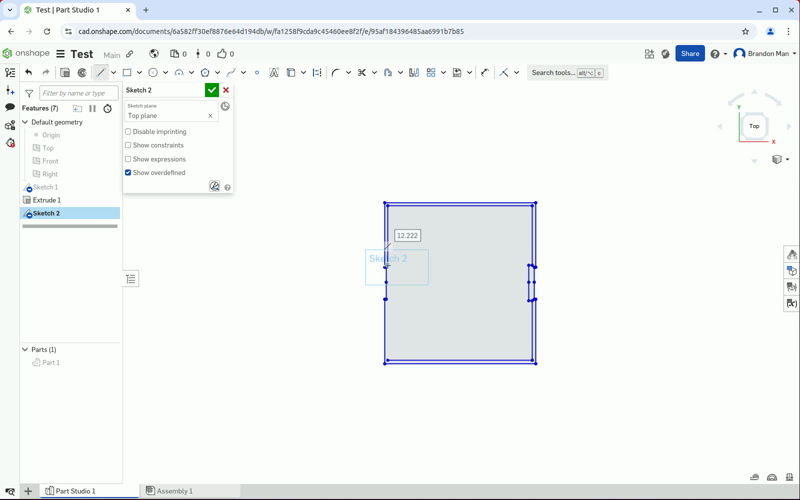
key_down(shift)
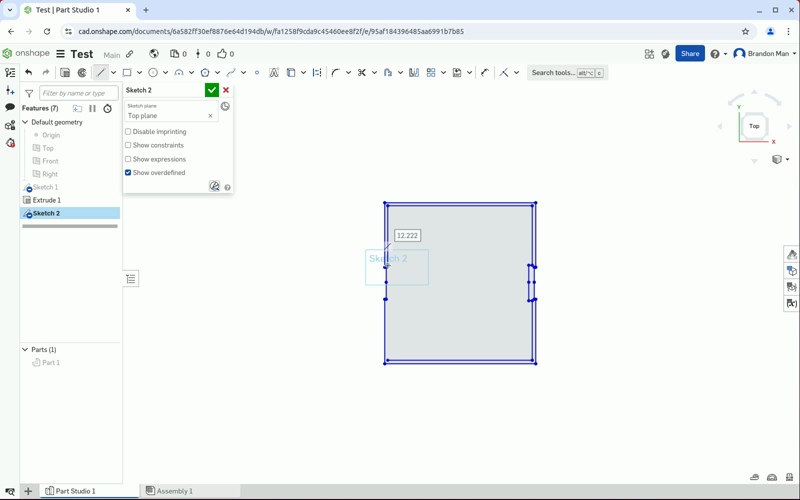
mouse_move(417, 265)
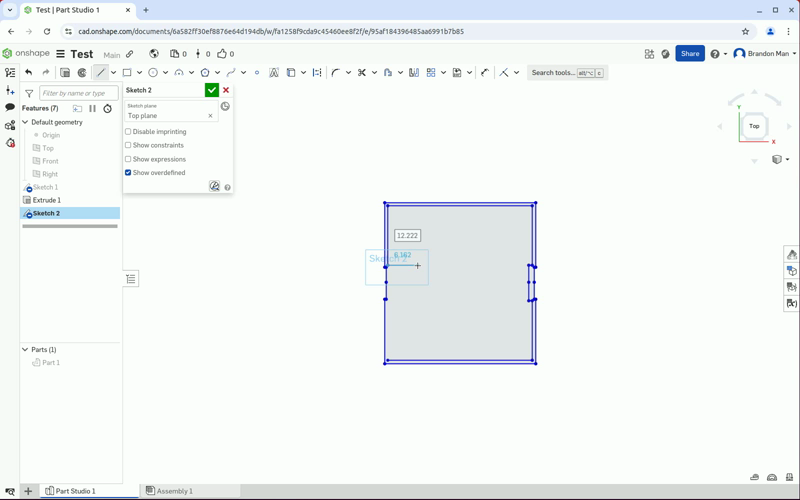
mouse_move(391, 265)
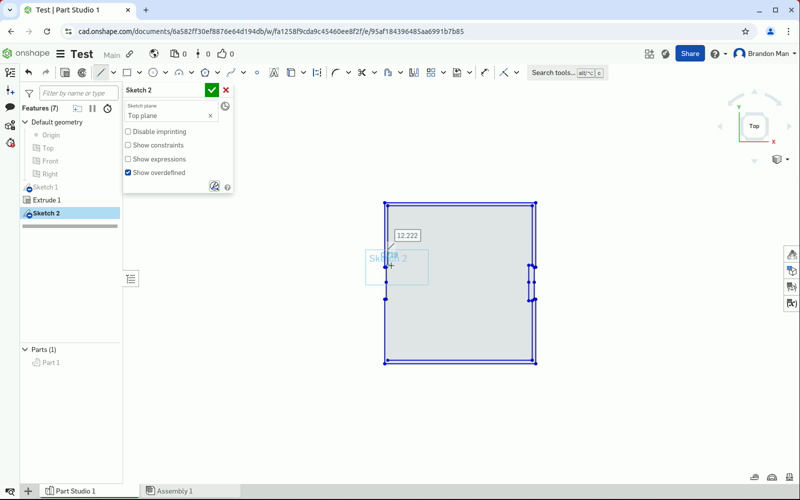
scroll(6)
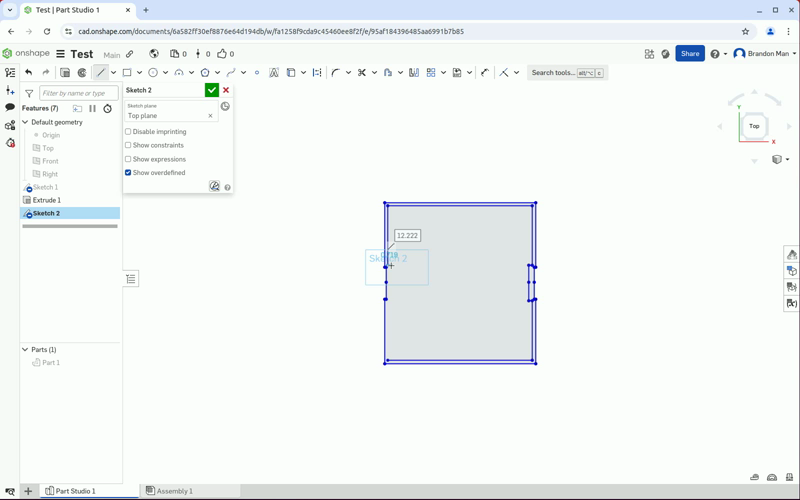
scroll(6)
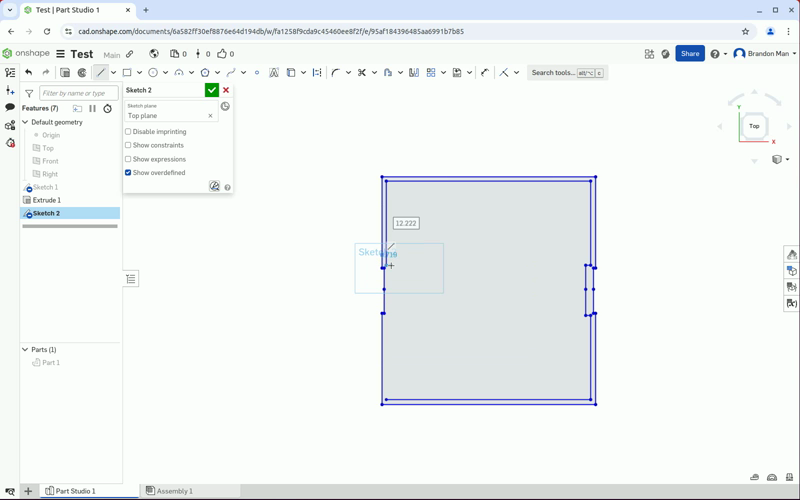
scroll(6)
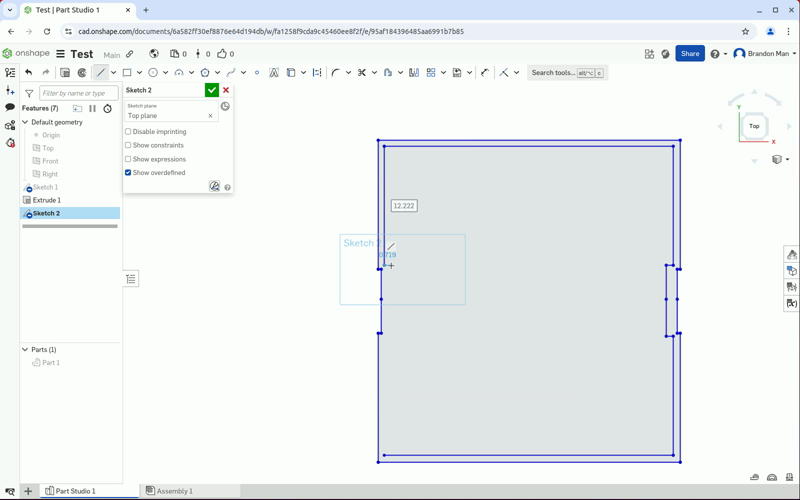
scroll(6)
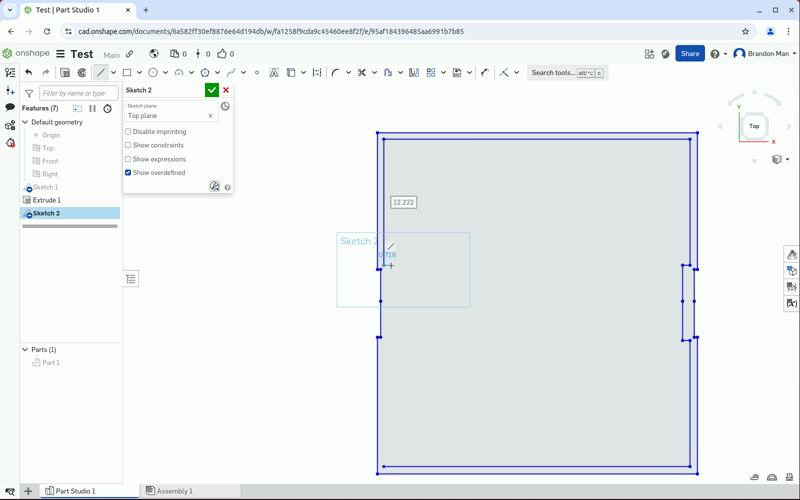
scroll(6)
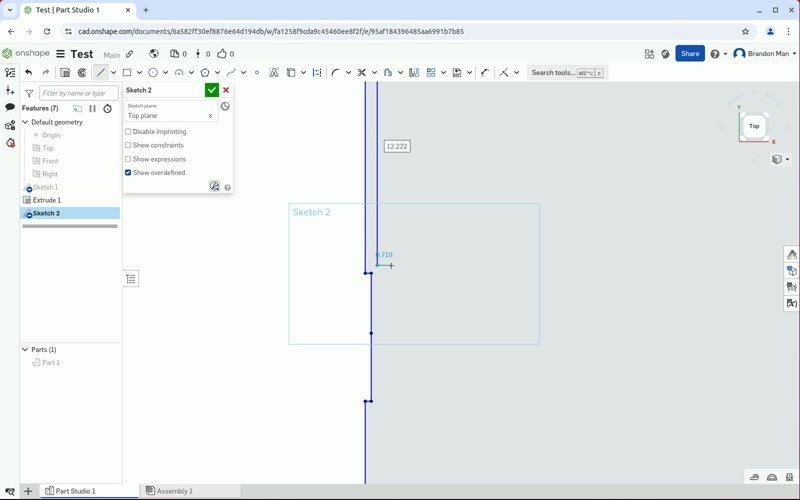
scroll(6)
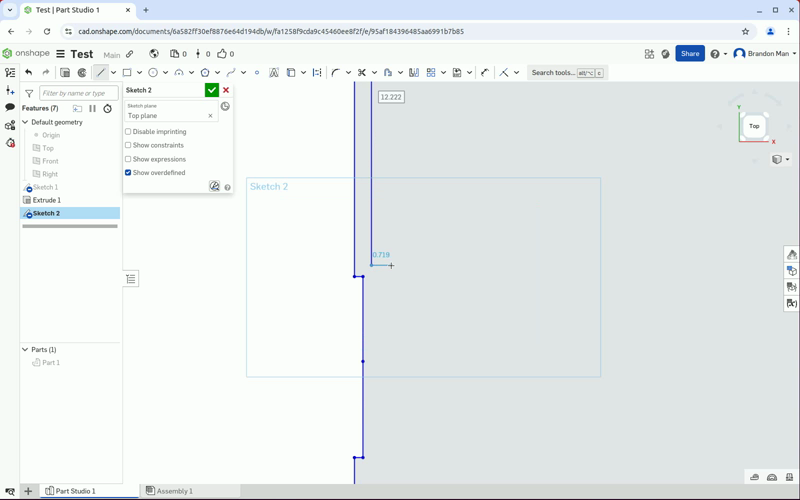
scroll(6)
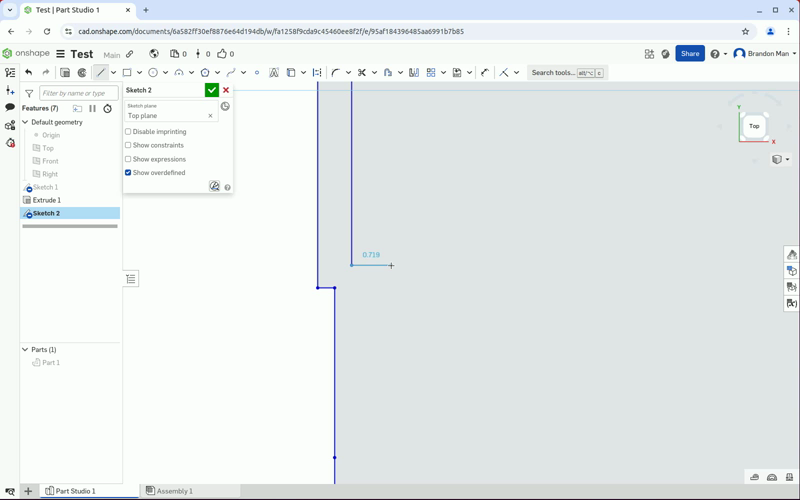
click(391, 265)
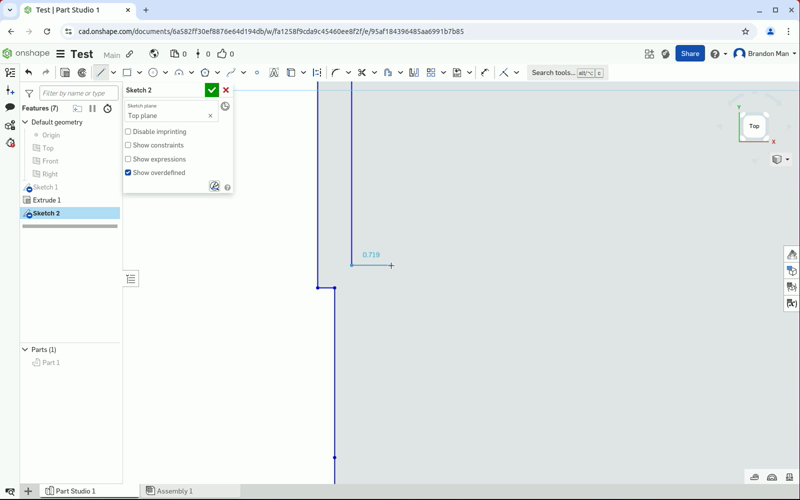
scroll(-6)
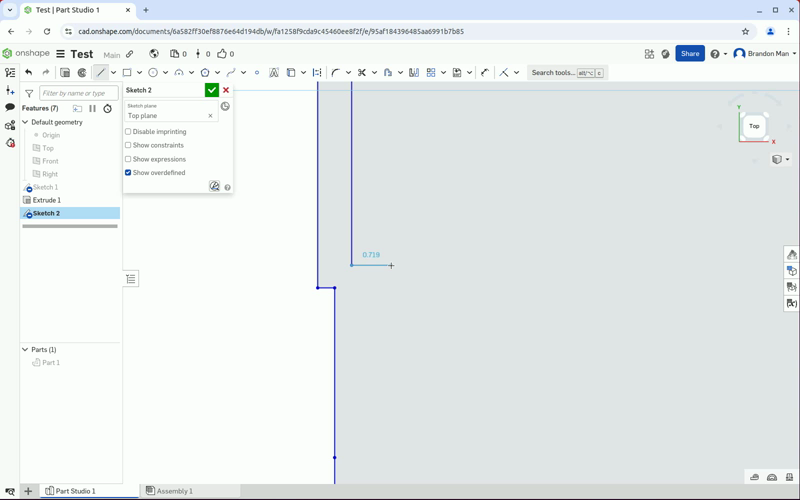
scroll(-6)
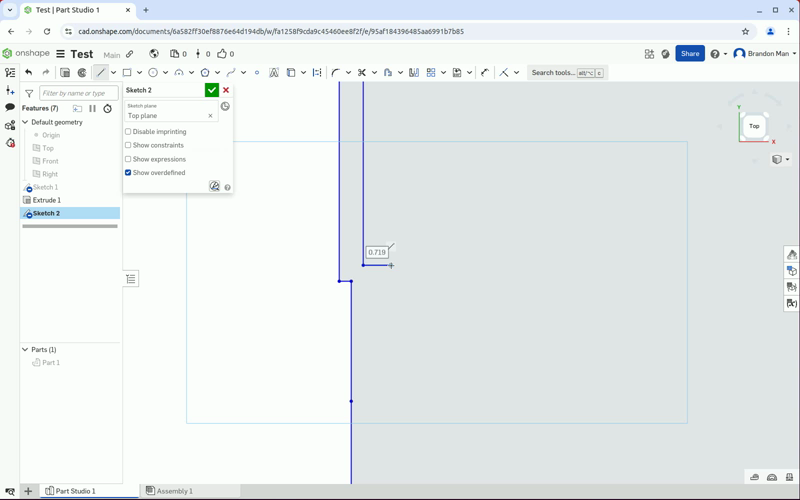
scroll(-6)
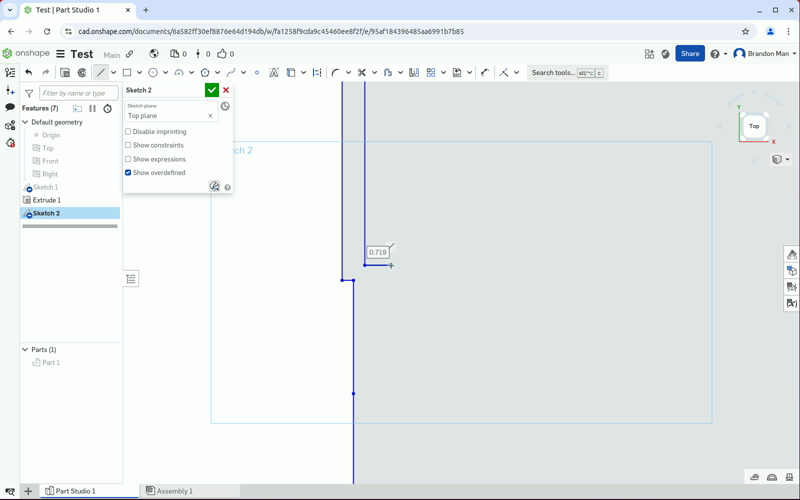
scroll(-6)
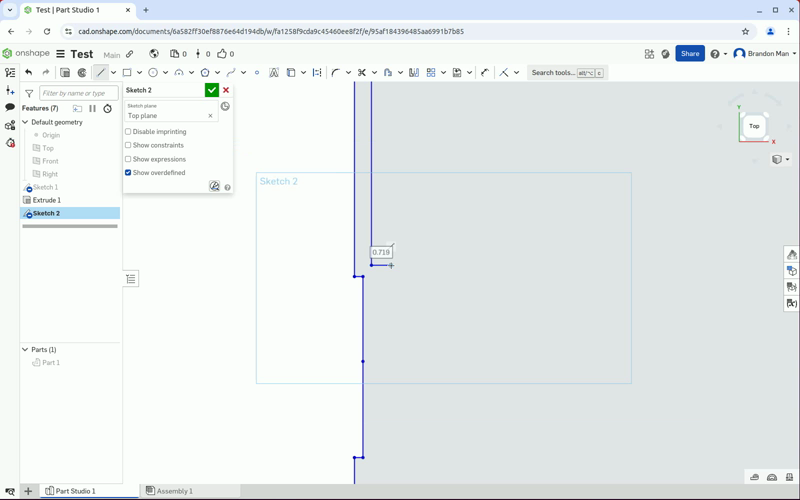
scroll(-6)
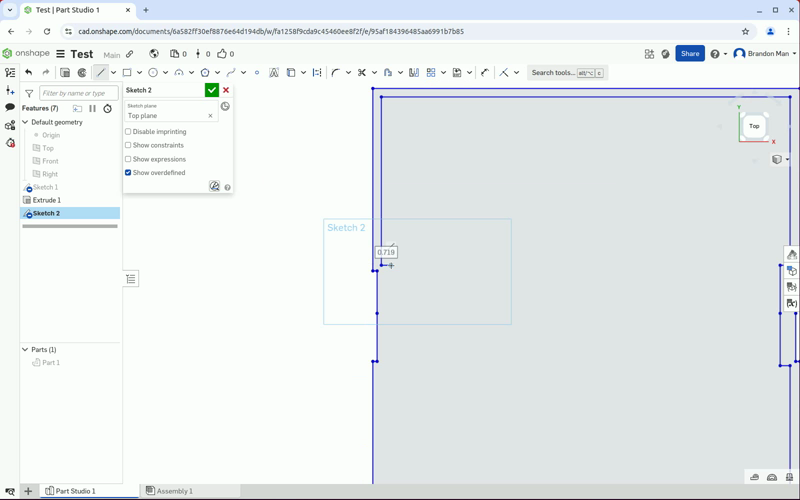
scroll(-6)
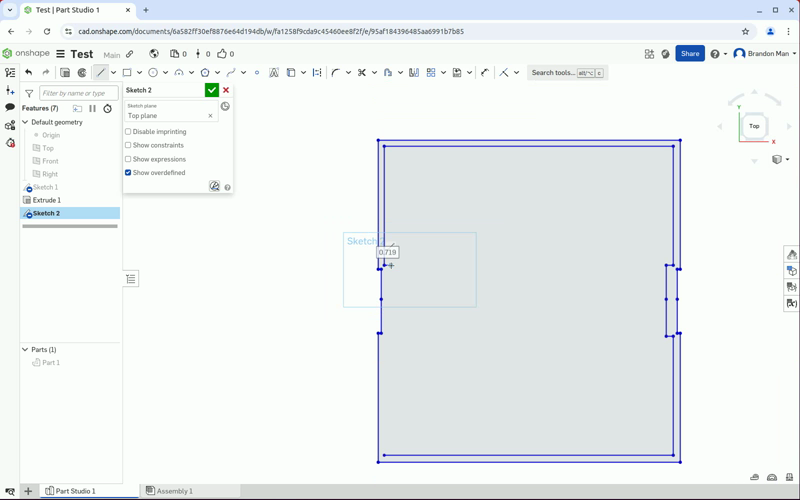
scroll(-6)
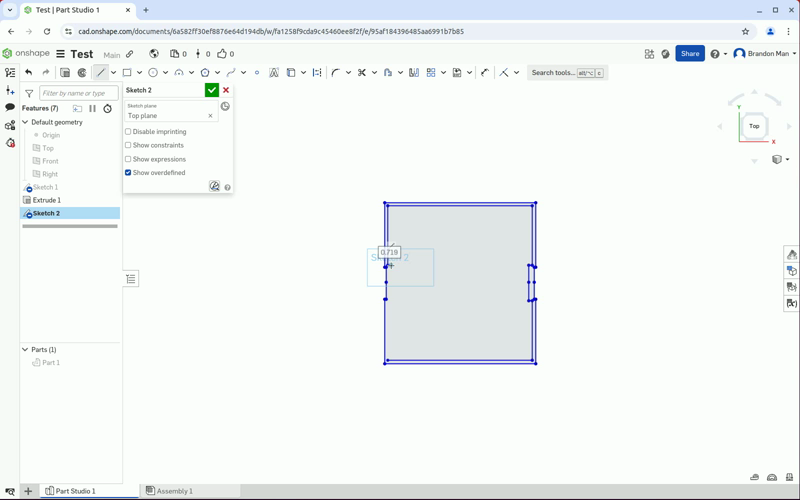
key_up(shift)
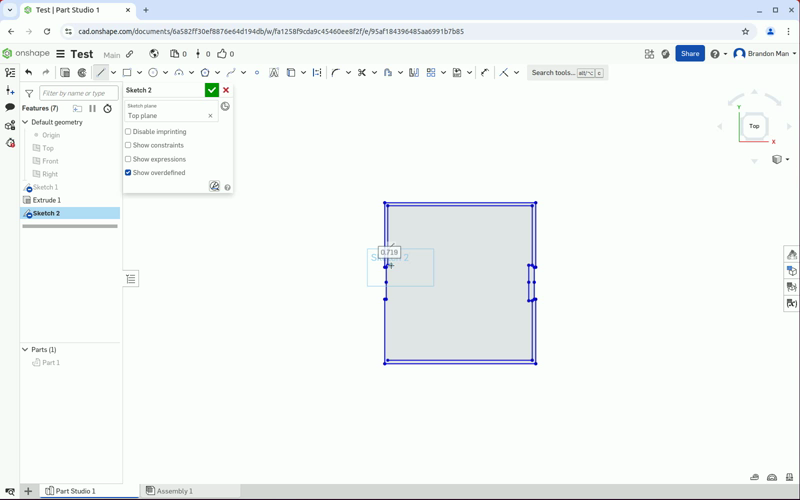
key_down(shift)
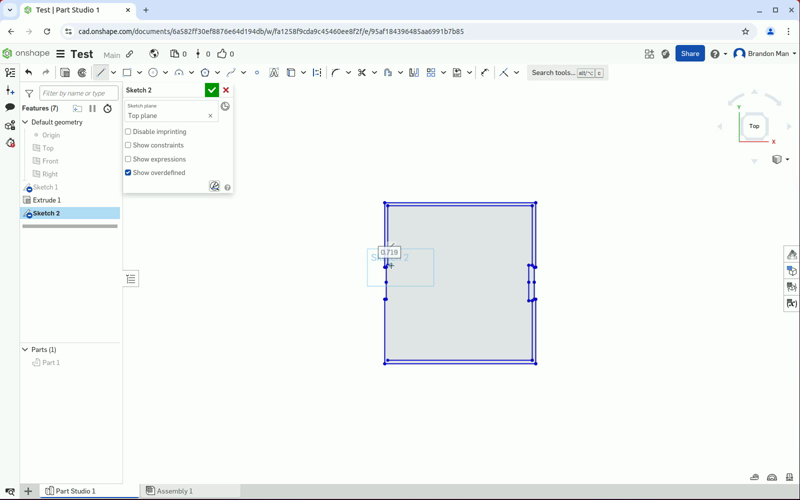
mouse_move(421, 265)
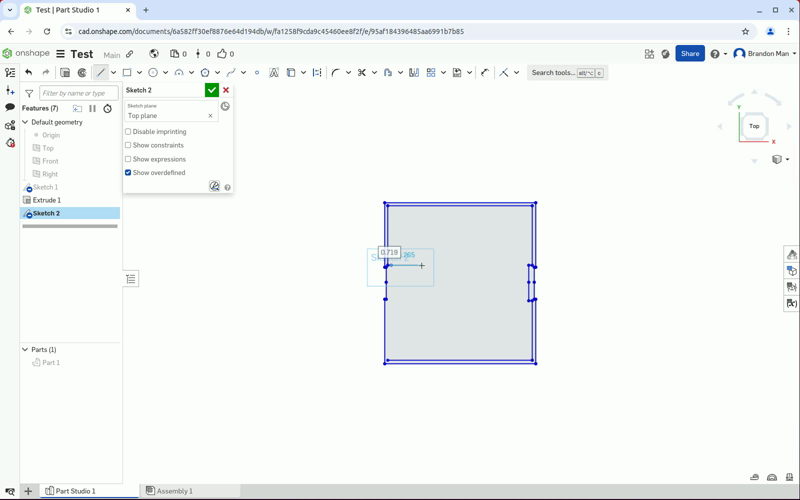
mouse_move(391, 282)
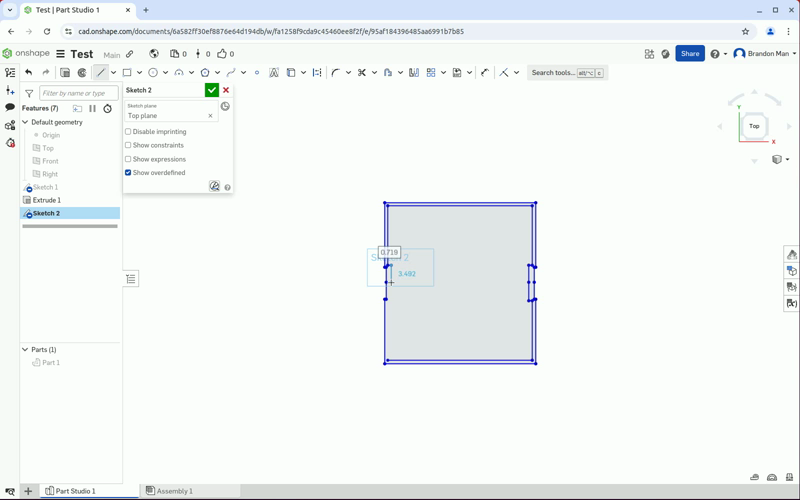
click(391, 282)
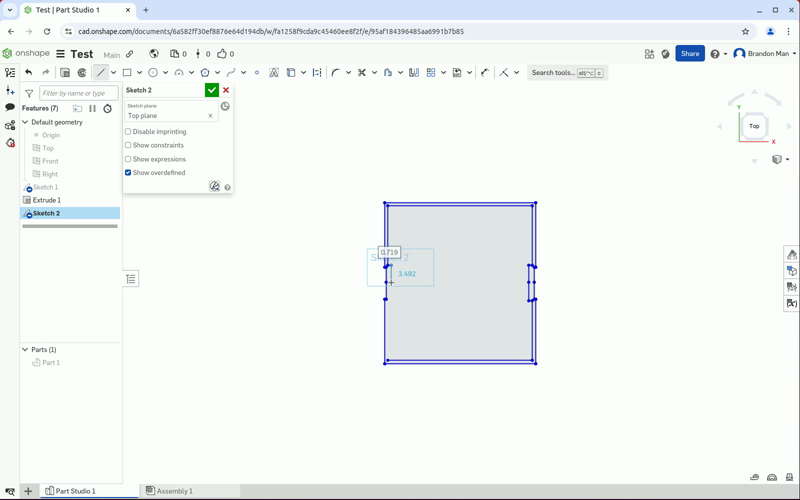
key_up(shift)
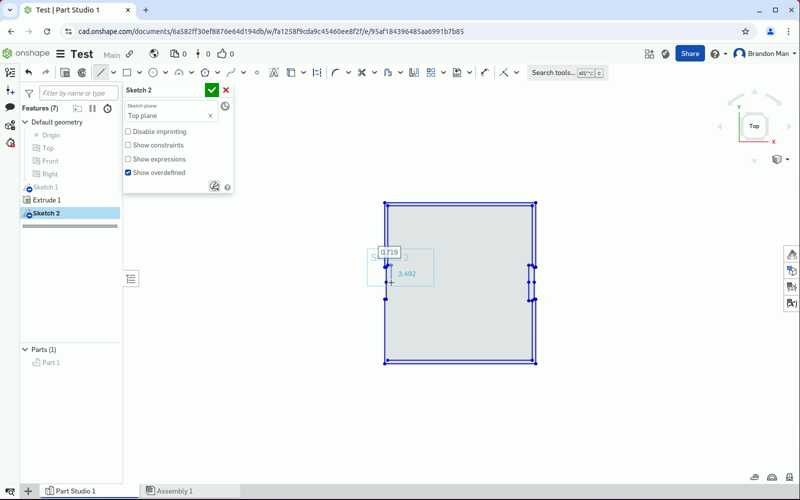
key_down(shift)
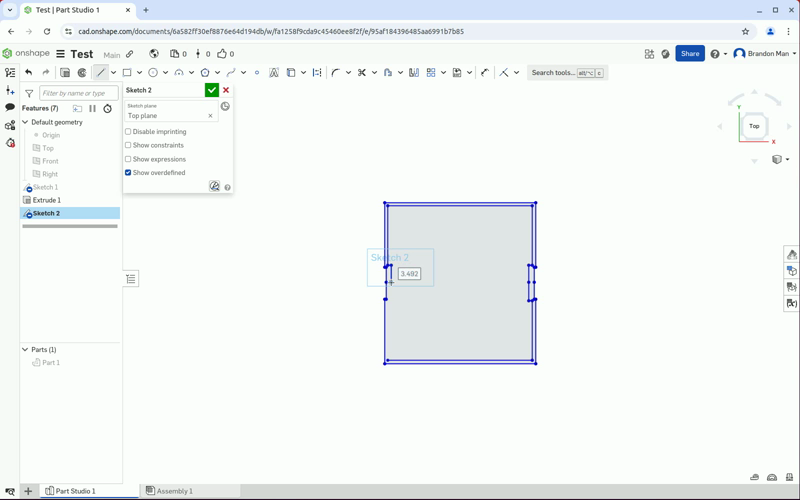
mouse_move(421, 282)
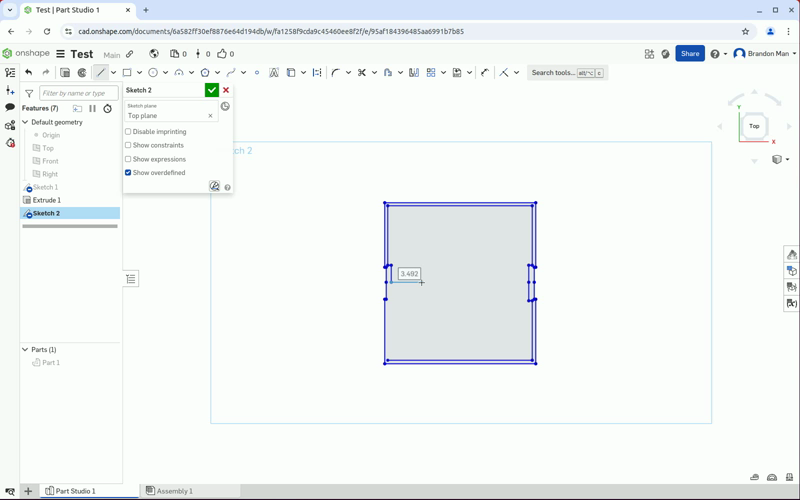
mouse_move(391, 300)
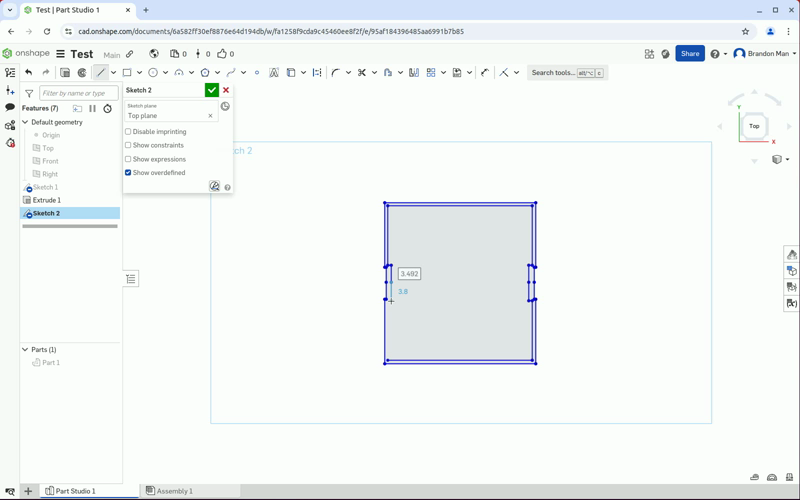
click(391, 300)
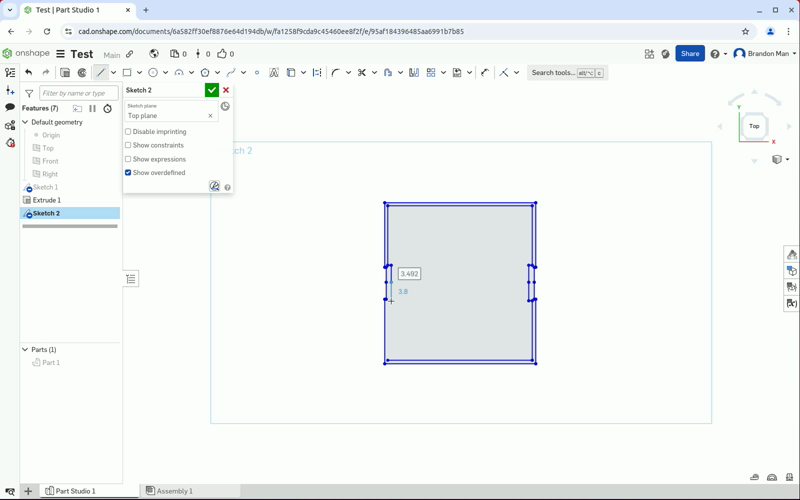
key_up(shift)
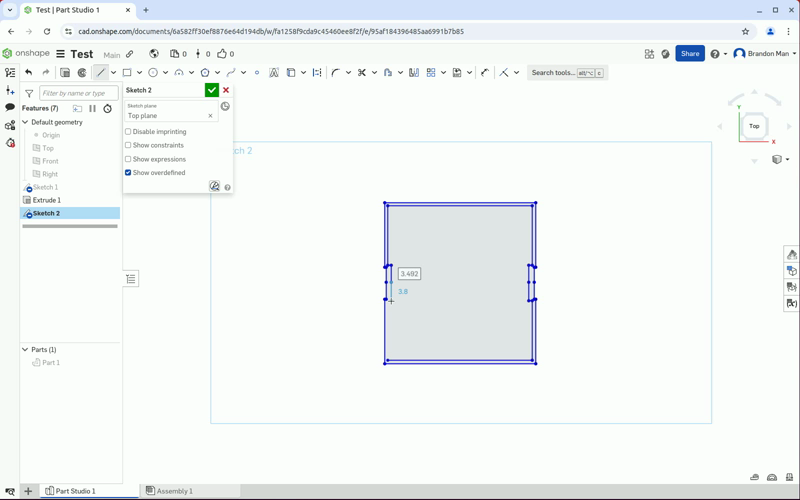
key_down(shift)
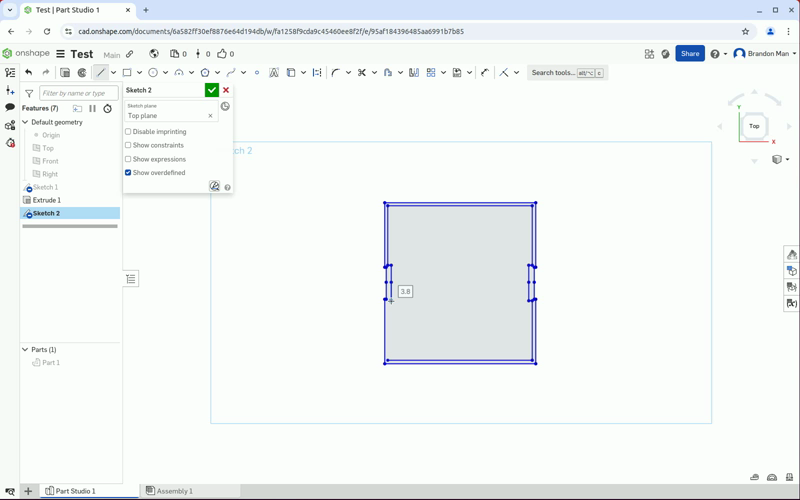
mouse_move(421, 300)
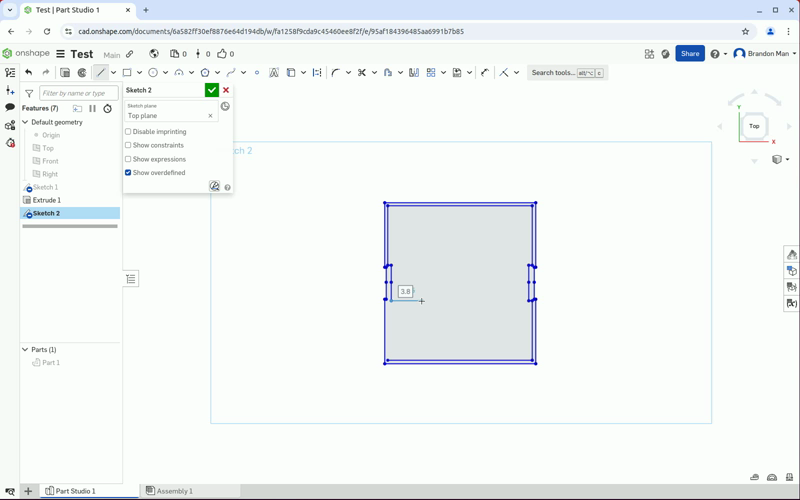
mouse_move(387, 300)
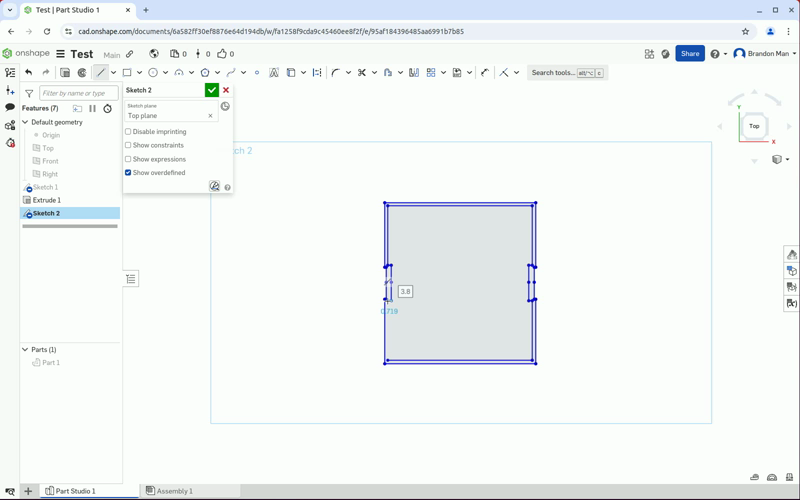
scroll(6)
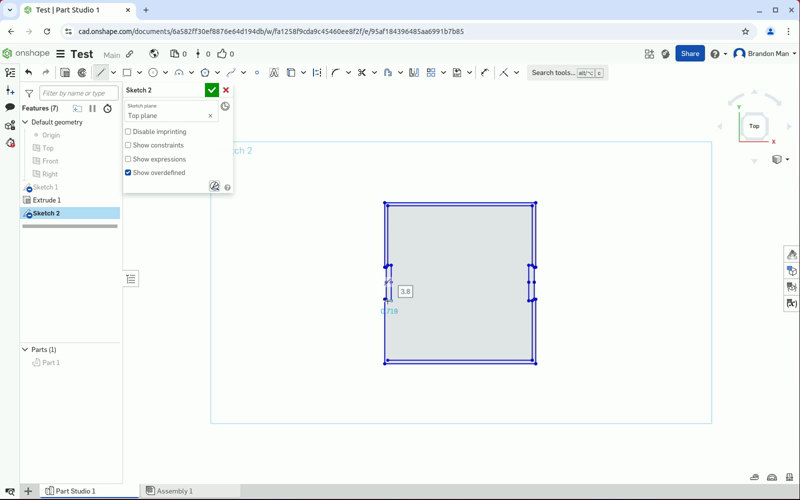
scroll(6)
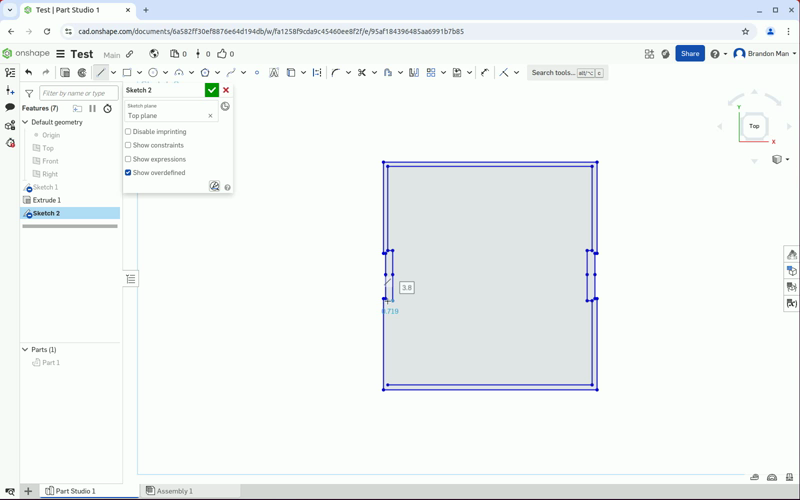
scroll(6)
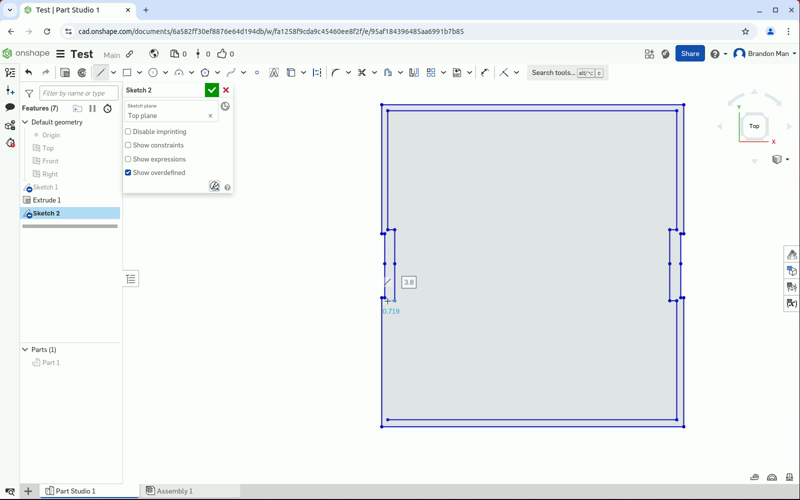
scroll(6)
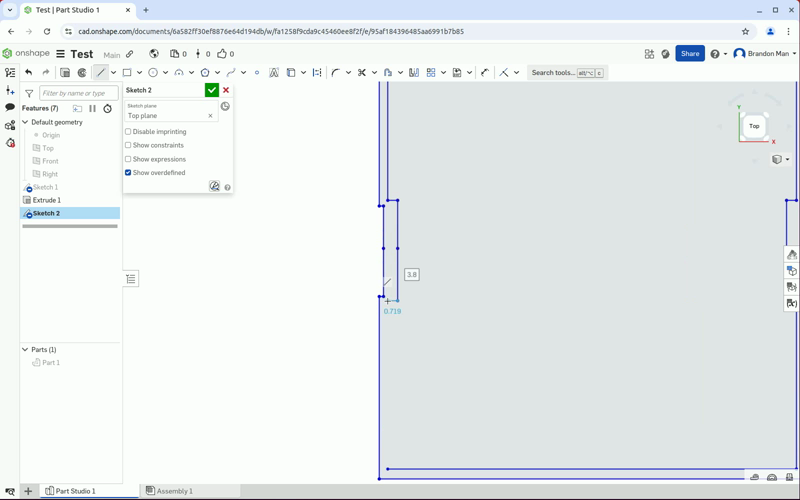
scroll(6)
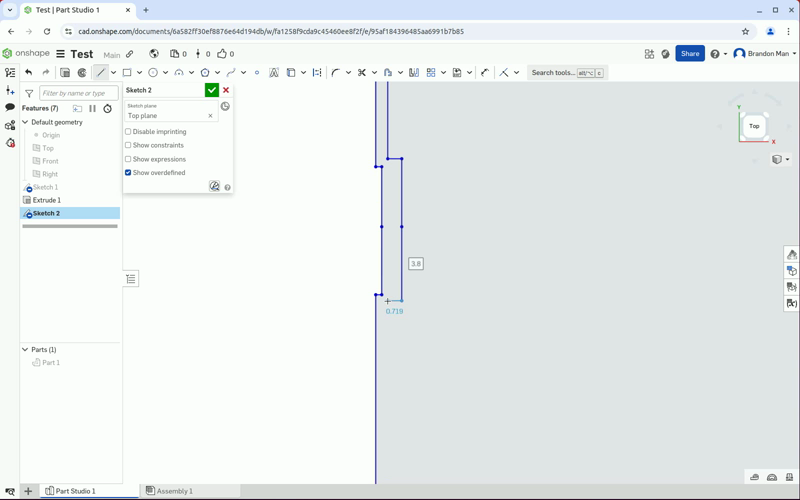
scroll(6)
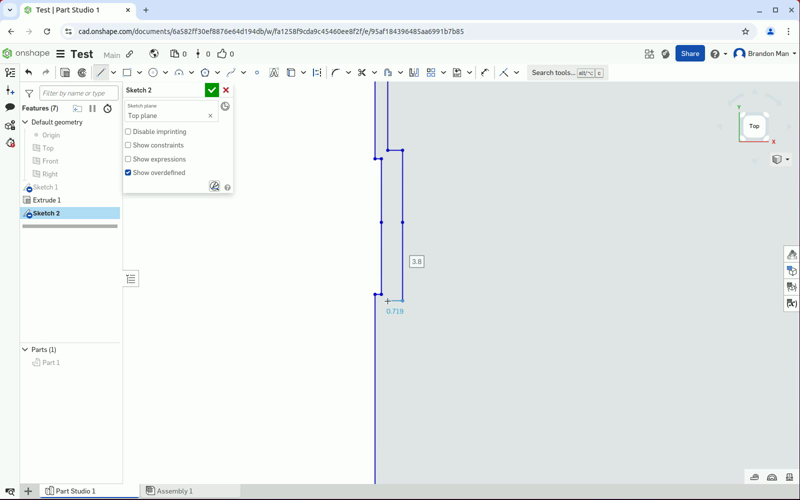
scroll(6)
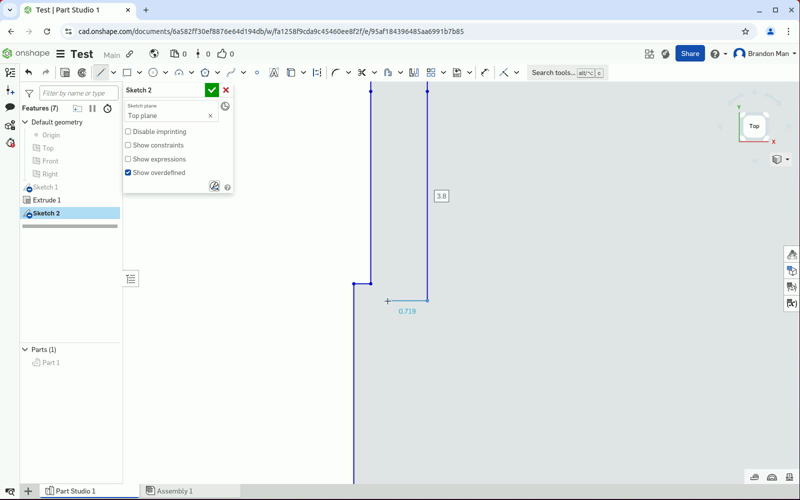
click(387, 300)
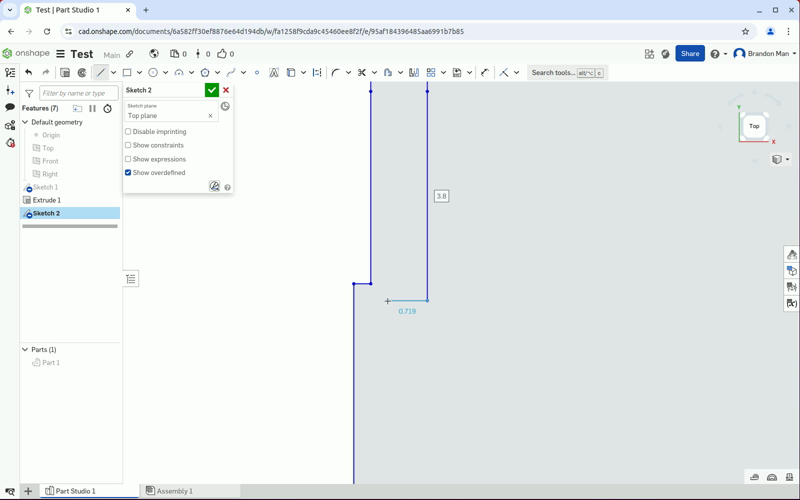
scroll(-6)
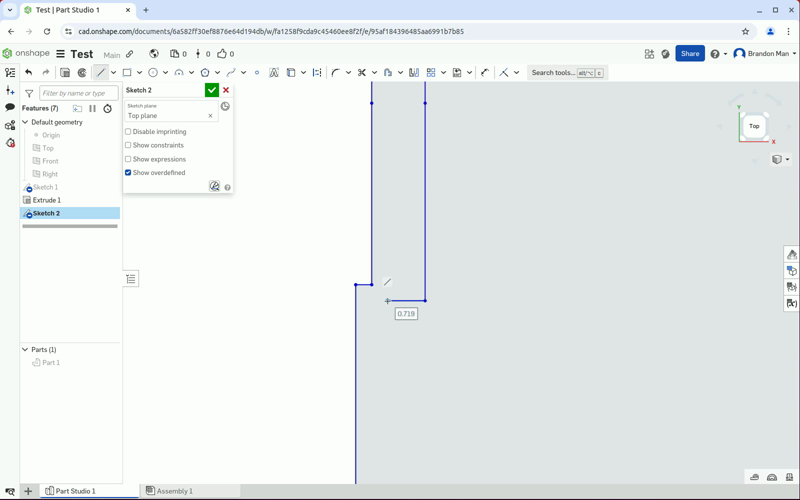
scroll(-6)
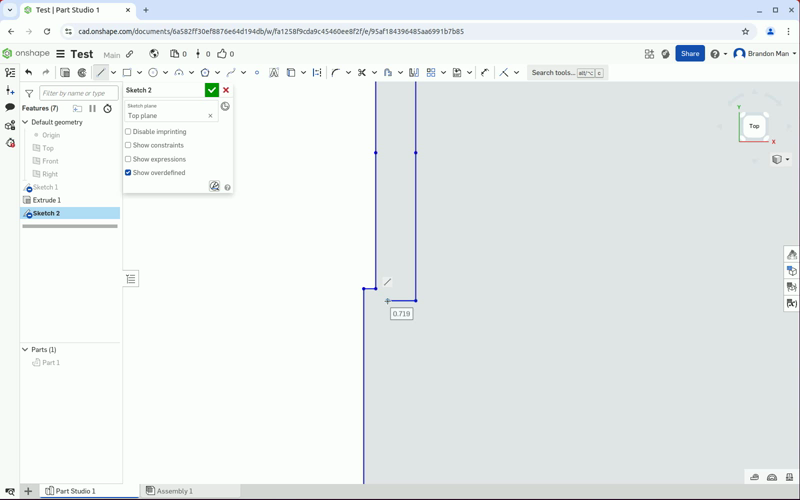
scroll(-6)
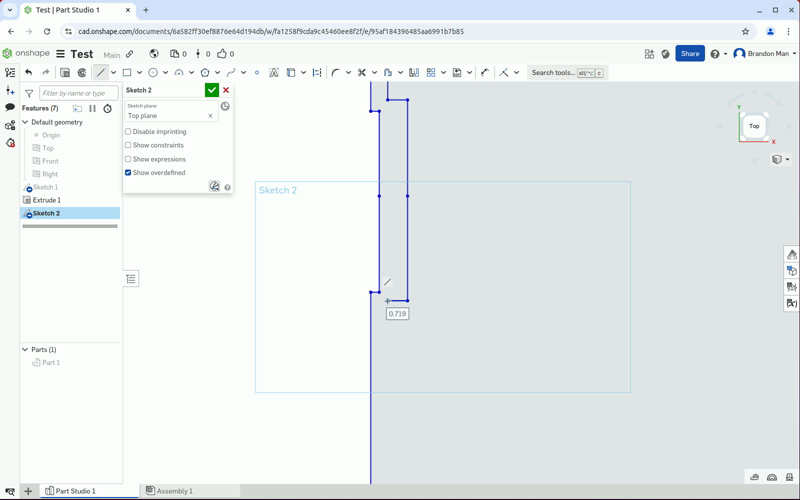
scroll(-6)
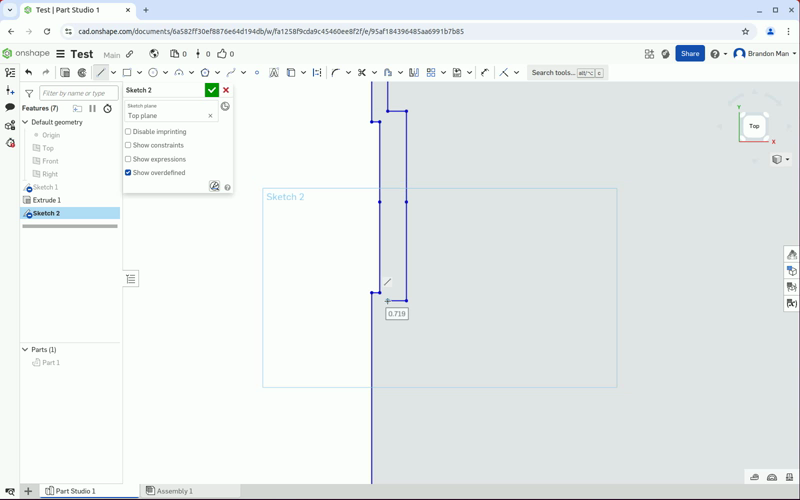
scroll(-6)
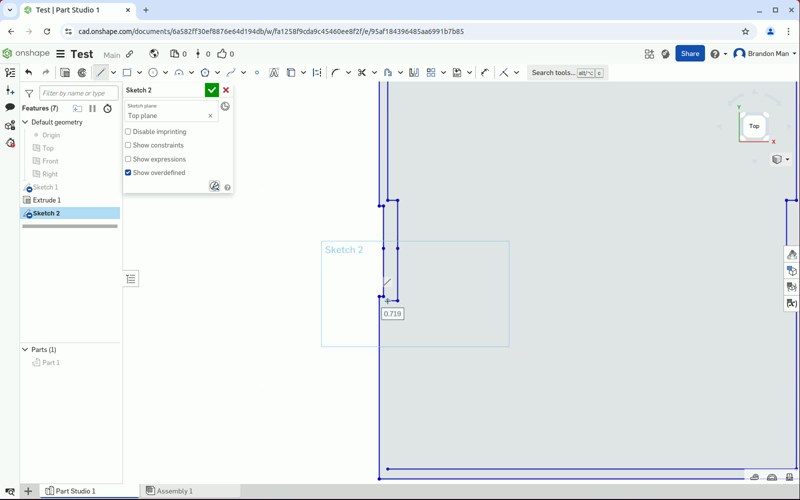
scroll(-6)
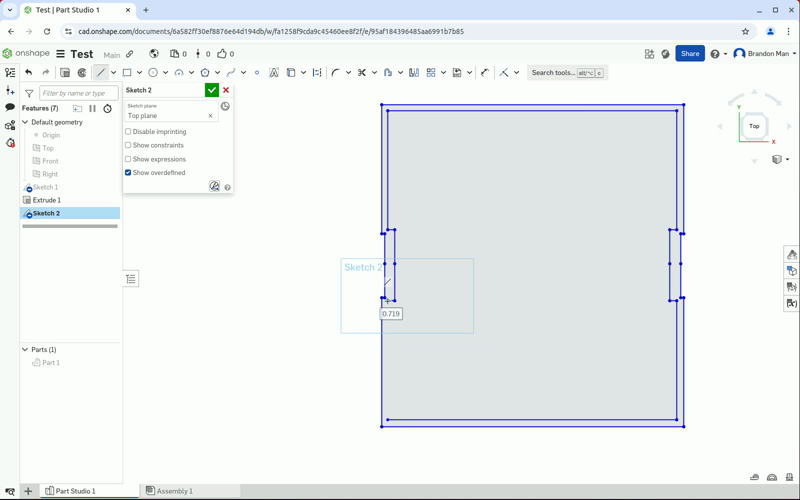
scroll(-6)
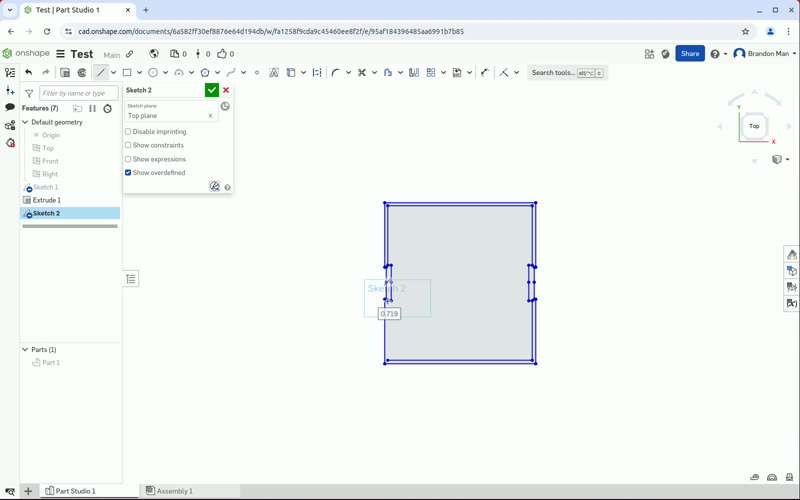
key_up(shift)
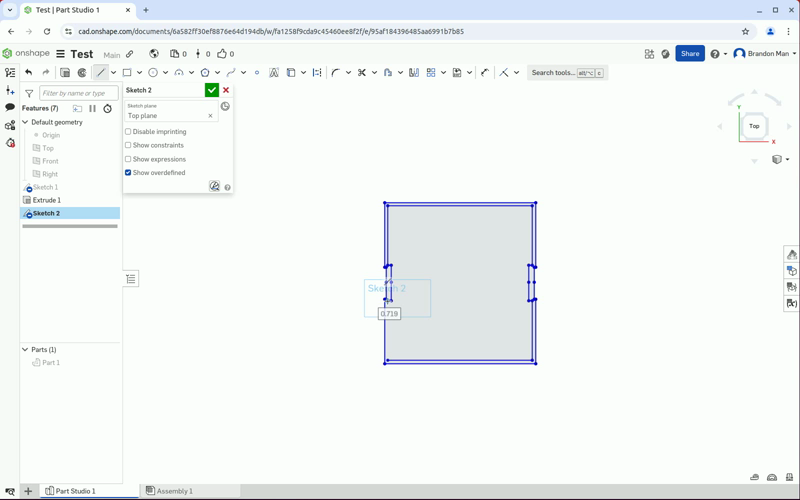
mouse_move(417, 300)
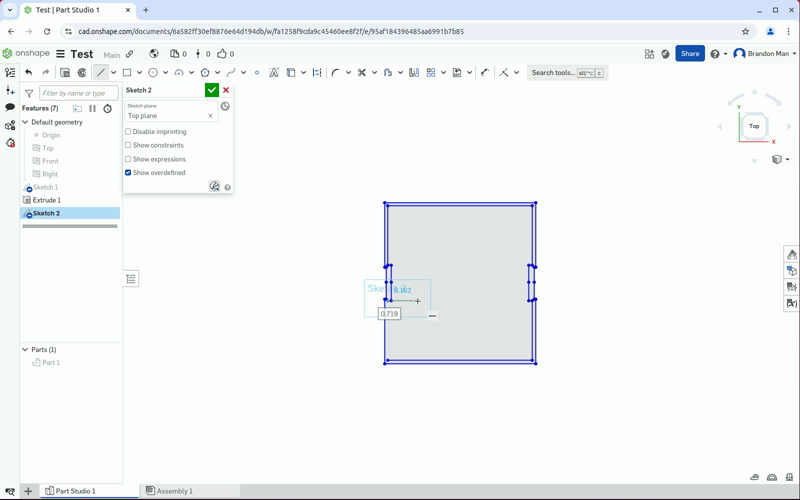
key_down(shift)
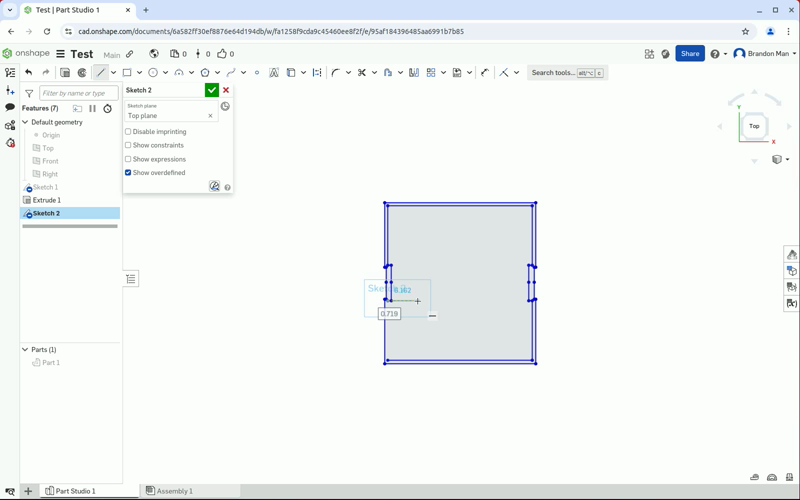
mouse_move(387, 360)
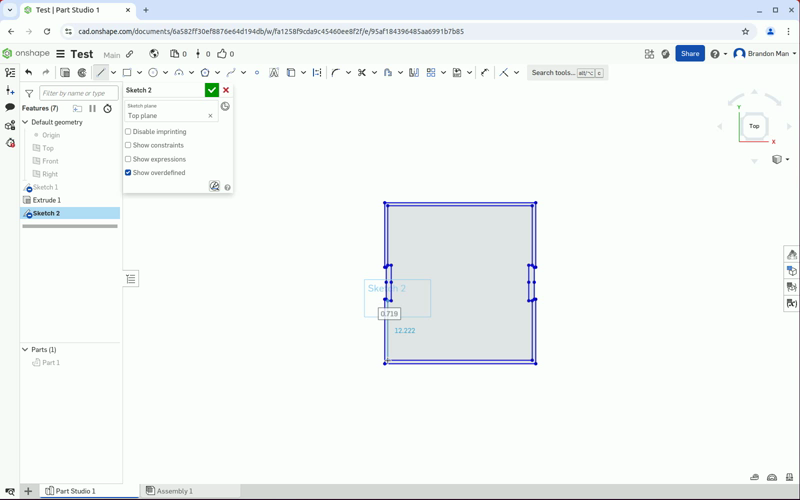
key_up(shift)
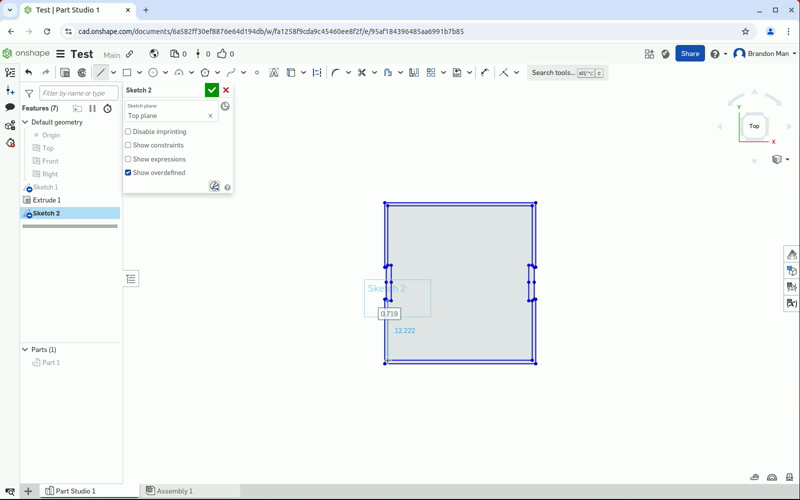
click(387, 360)
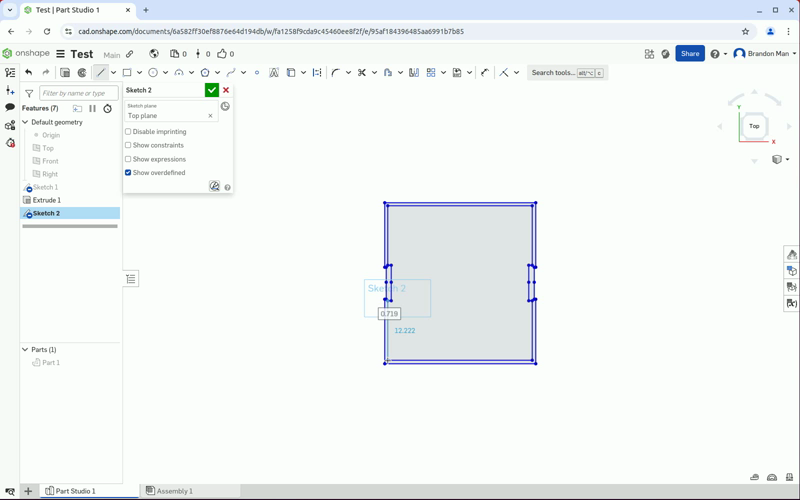
key(esc)
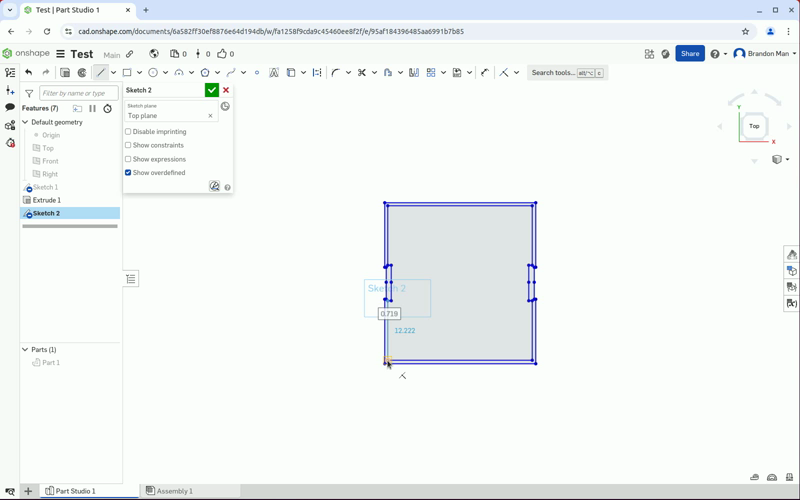
mouse_move(533, 313)
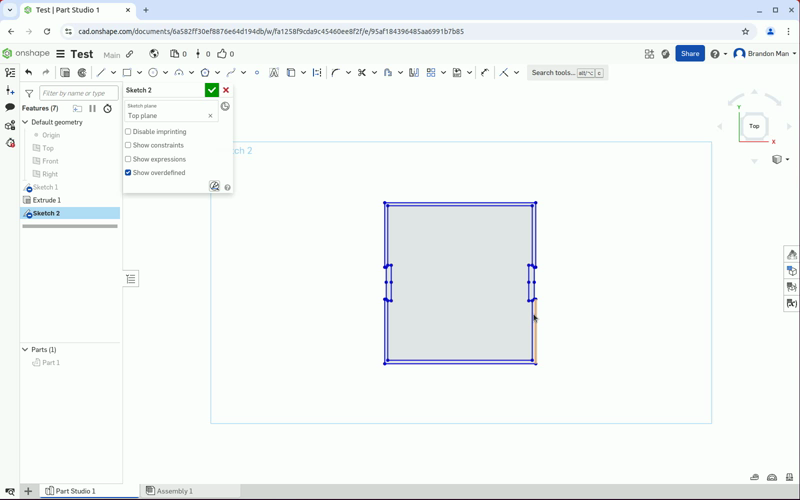
click(533, 313)
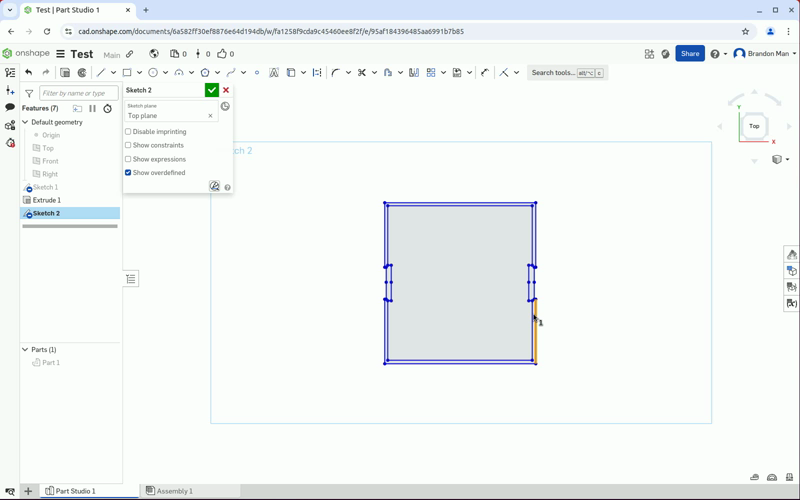
mouse_move(73, 352)
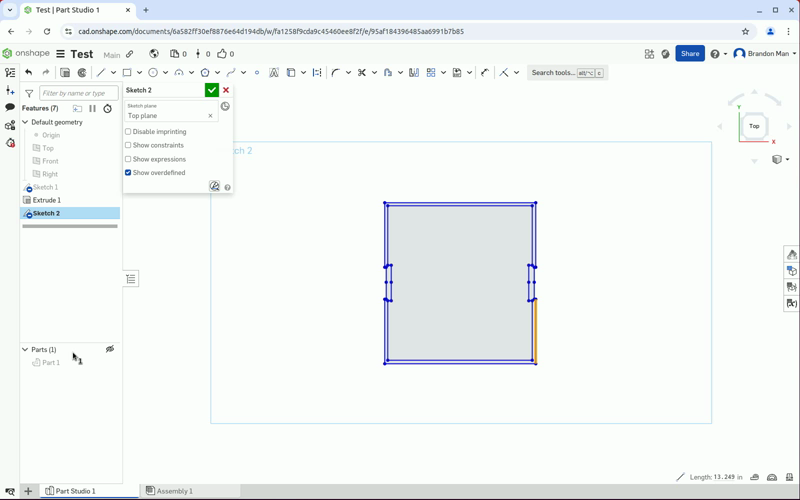
key(shift+y)
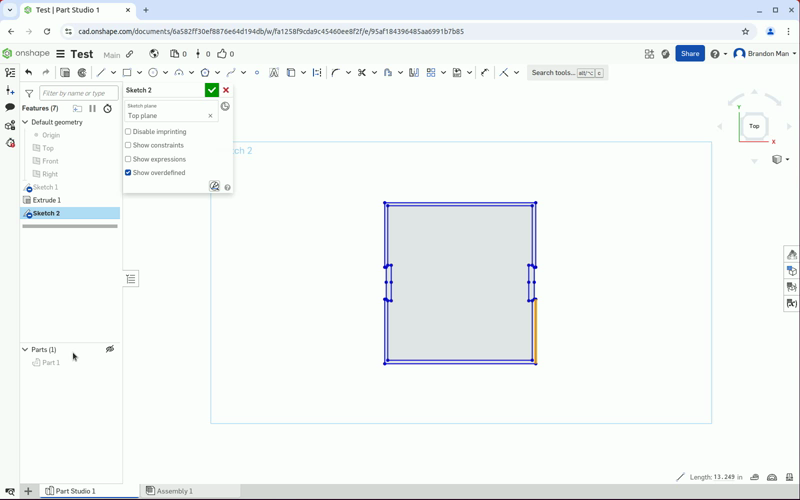
key(shift+e)
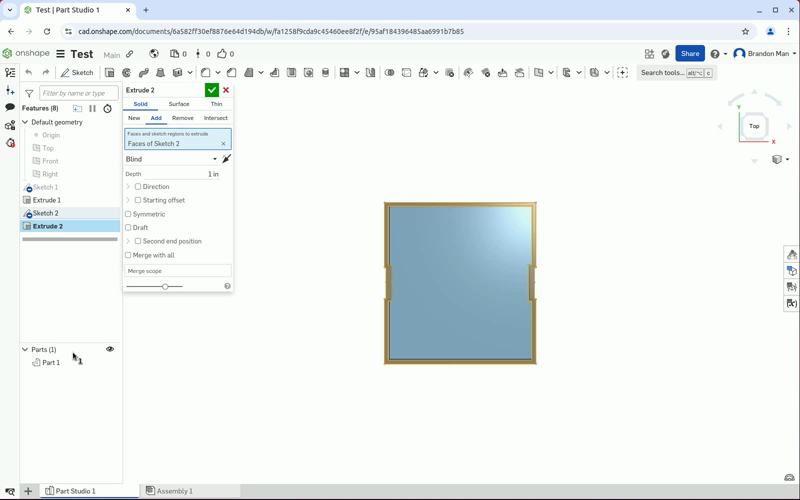
mouse_move(143, 106)
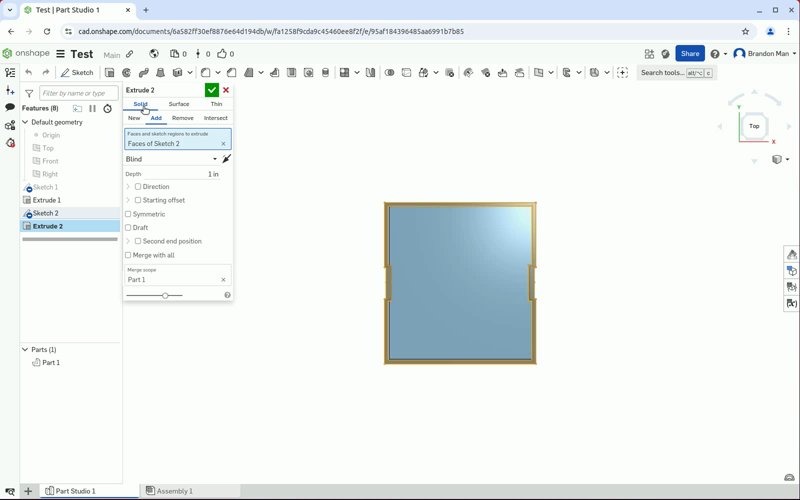
click(143, 106)
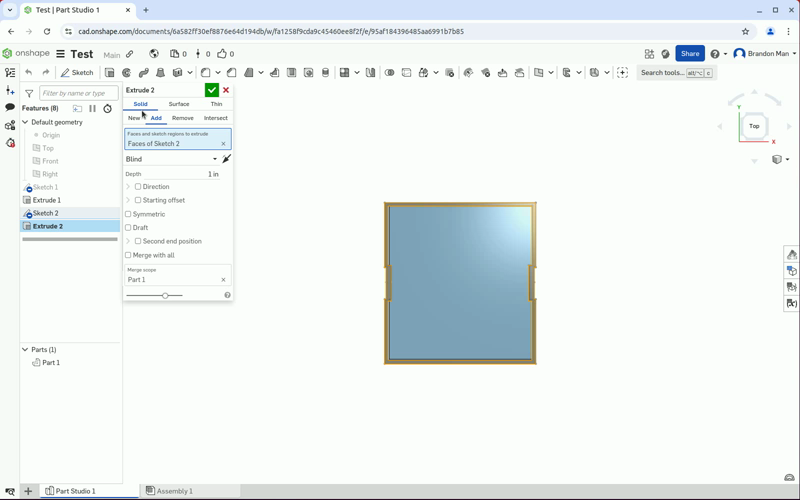
mouse_move(137, 120)
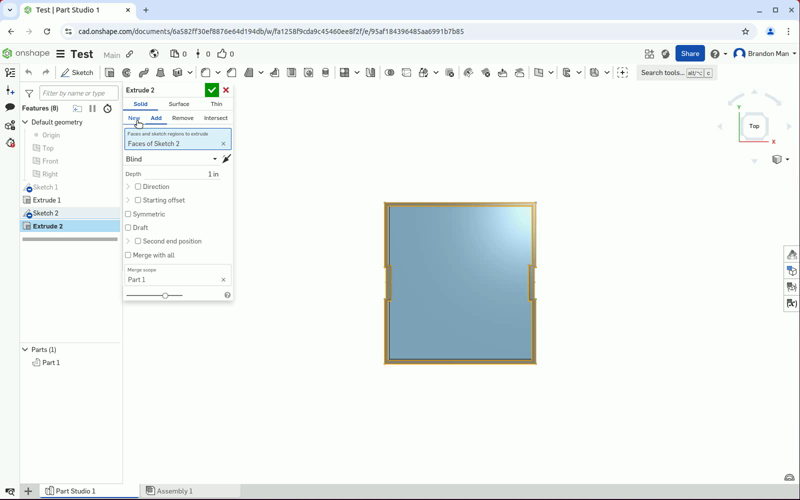
click(137, 120)
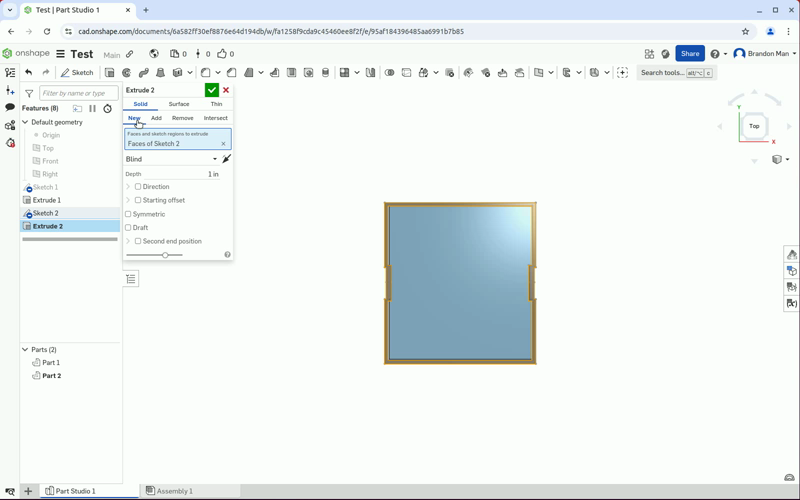
key(tab, 4)
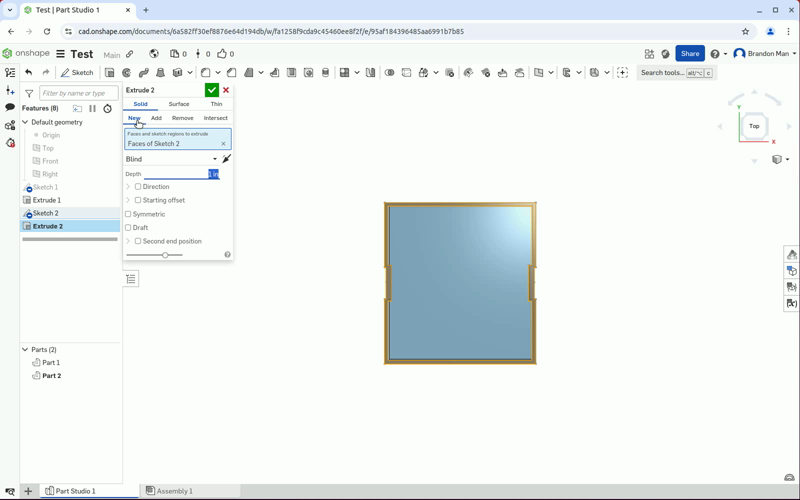
text(23.108)
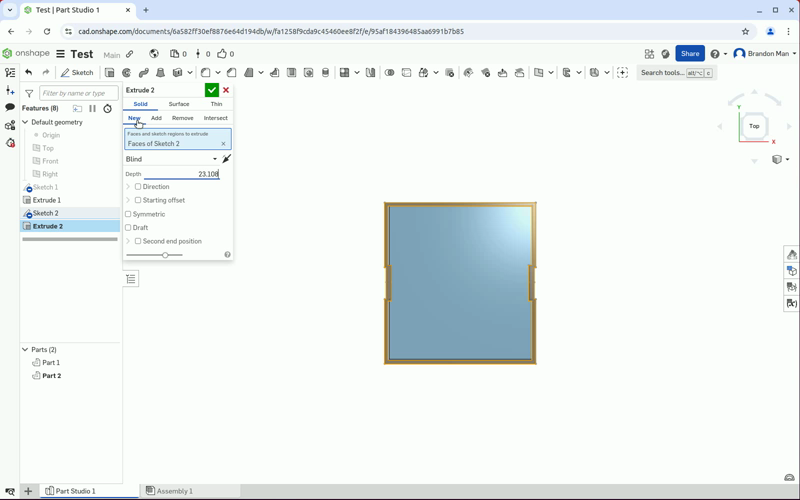
key(enter)
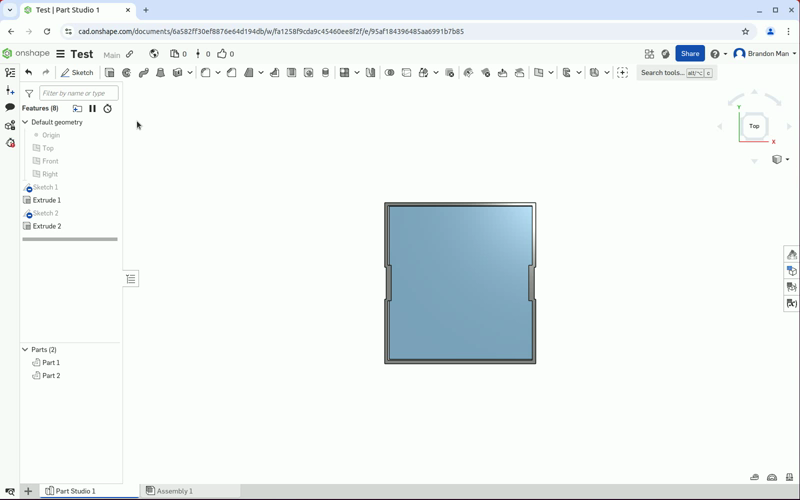
key(shift+h)
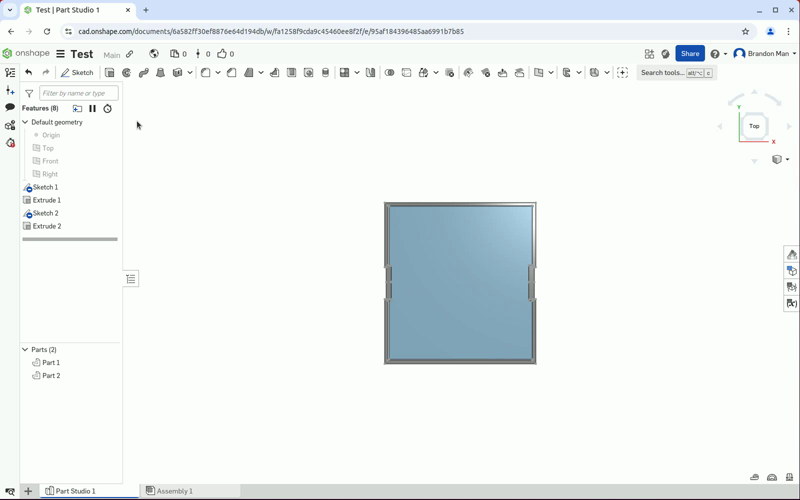
key(shift+h)
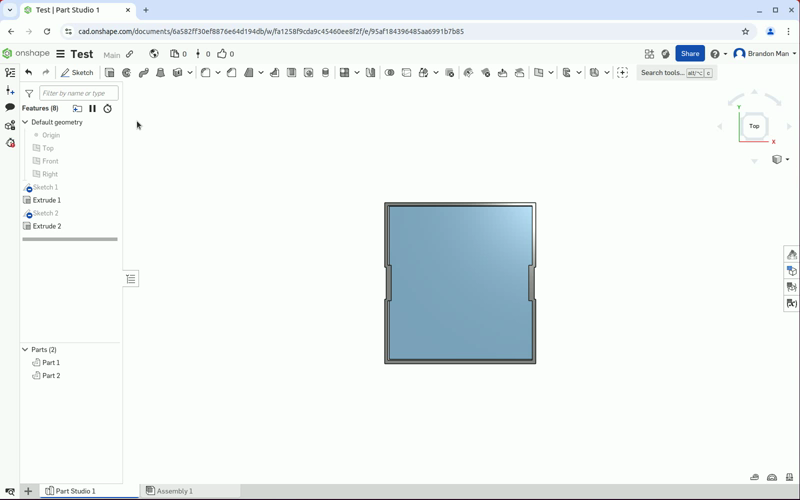
mouse_move(73, 189)
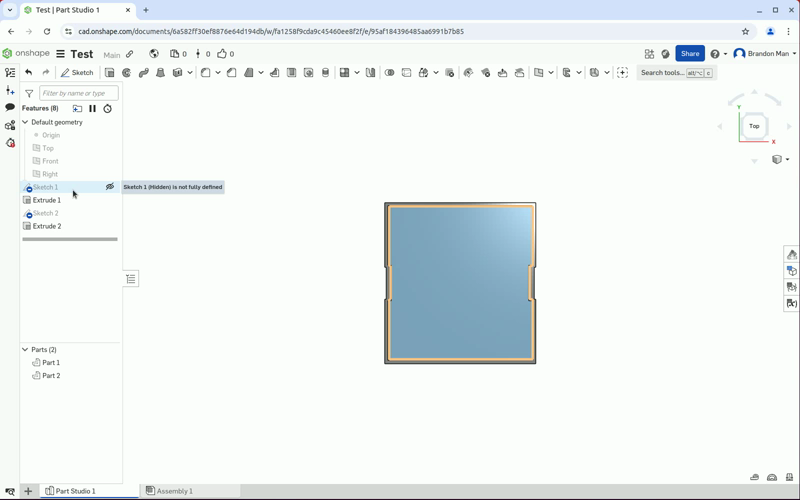
click(73, 189)
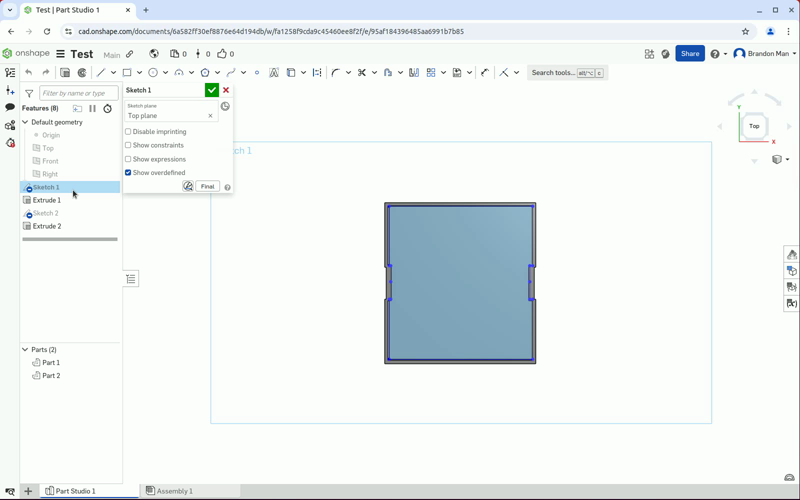
mouse_move(229, 92)
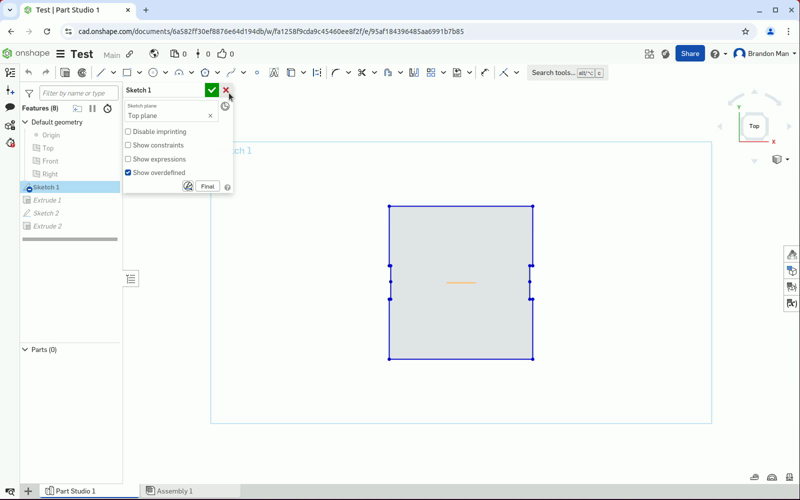
click(229, 92)
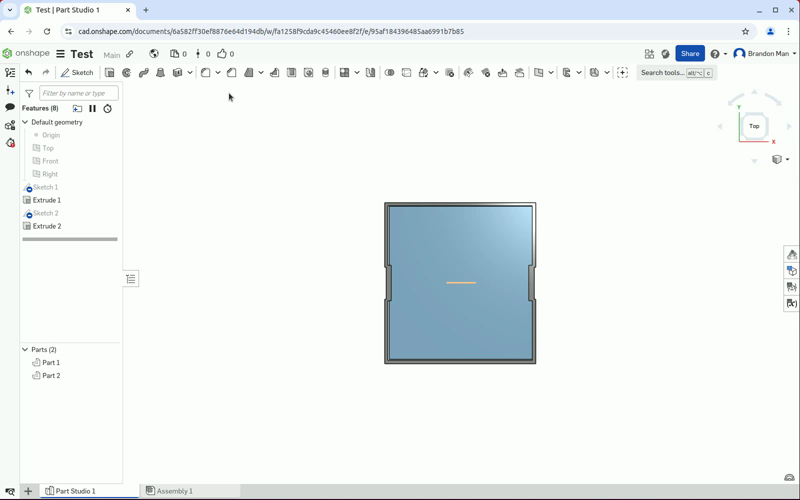
mouse_move(73, 352)
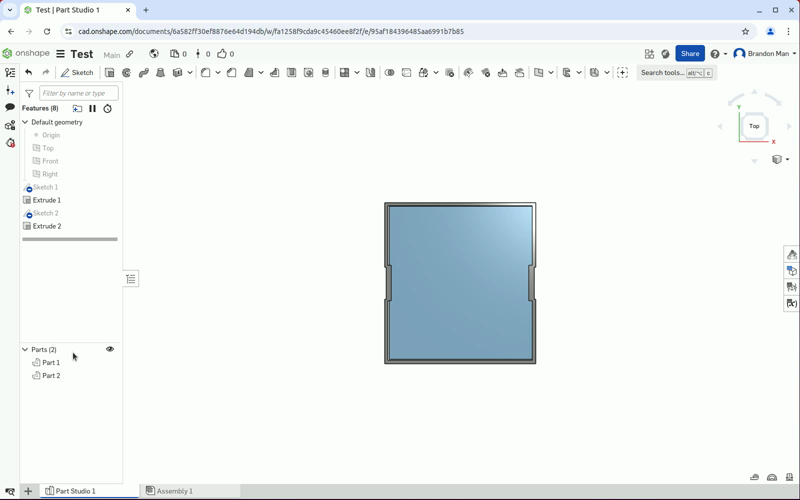
key(y)
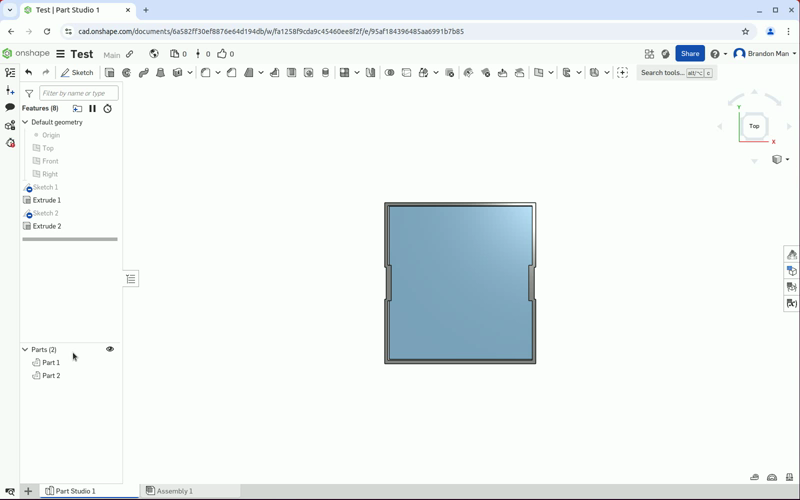
key(shift+p)
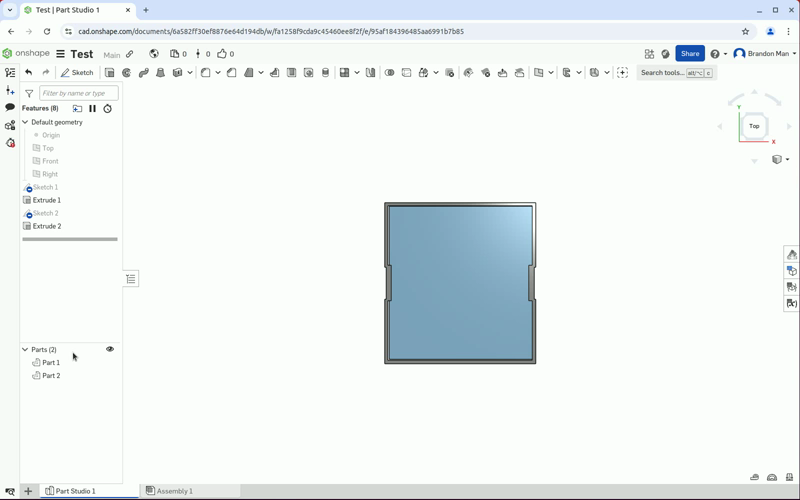
key(space)
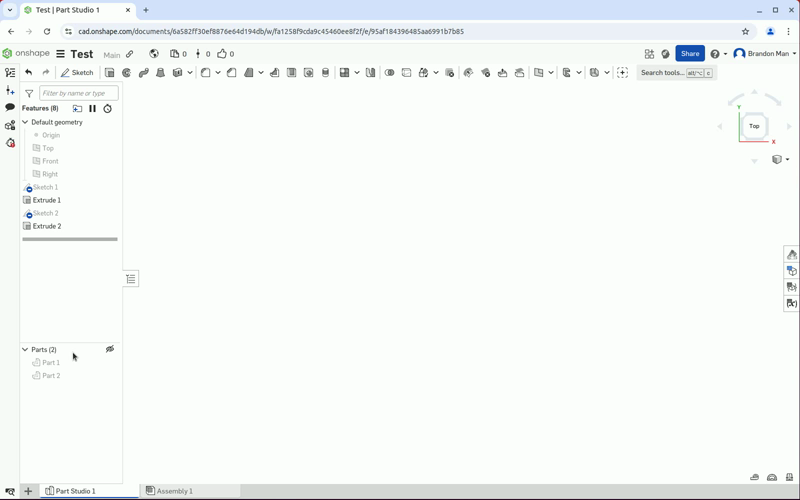
key_down(shift)
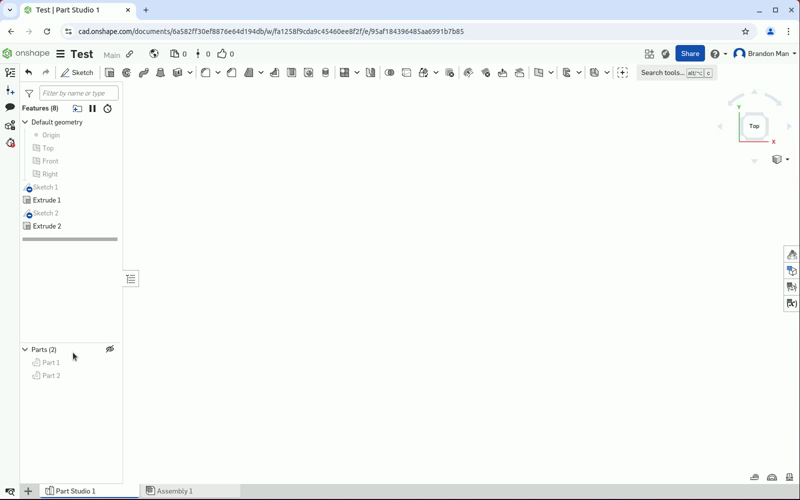
key(up)
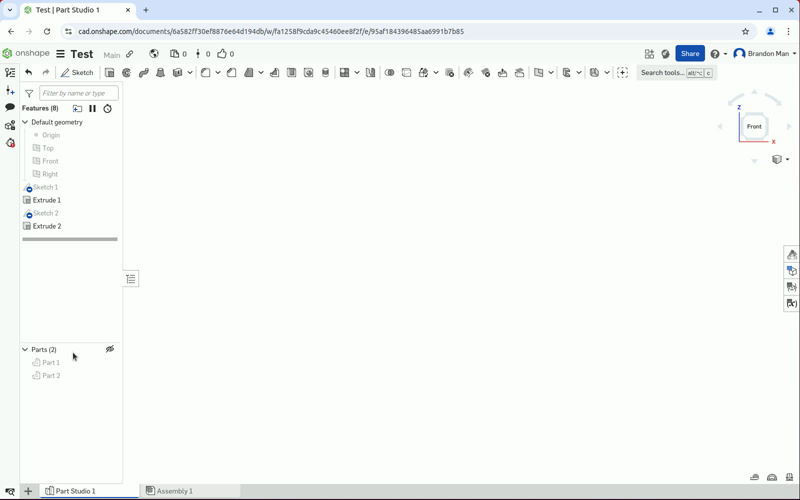
key_up(shift)
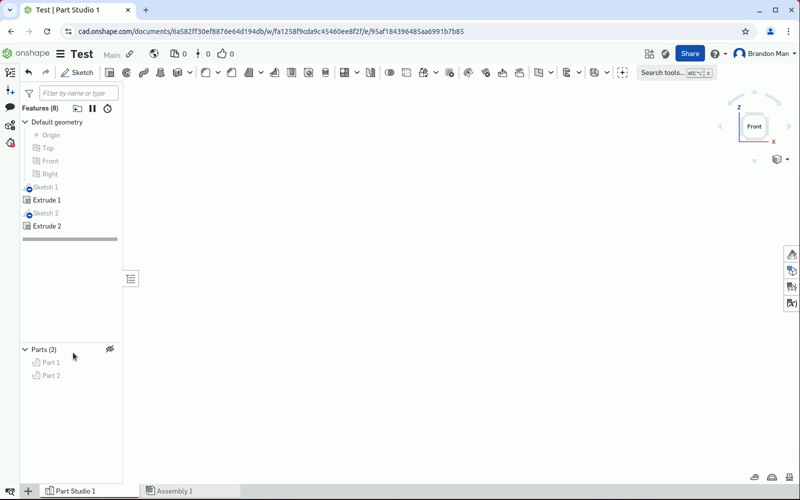
mouse_move(73, 352)
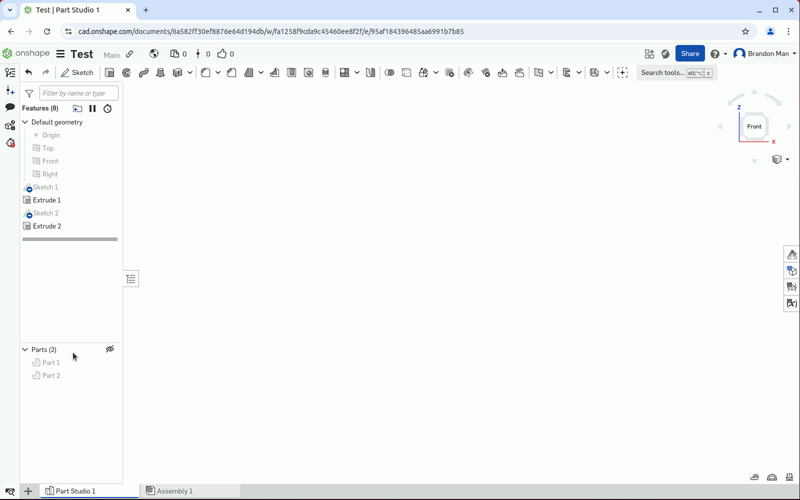
key(shift+y)
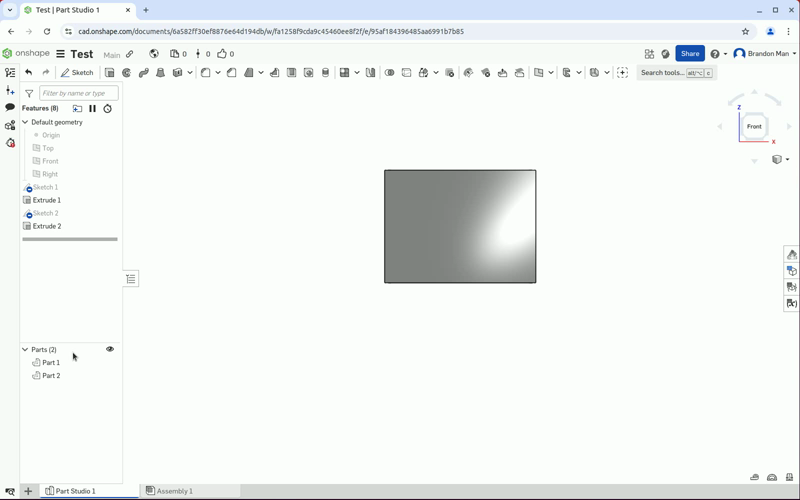
mouse_move(541, 75)
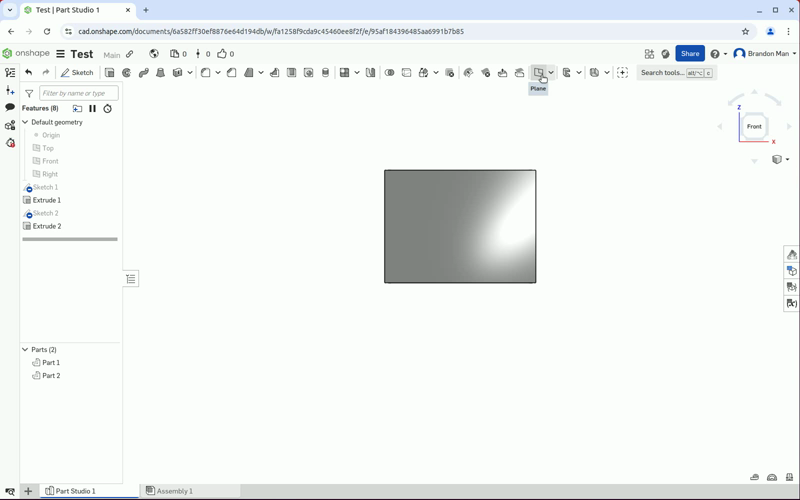
click(541, 75)
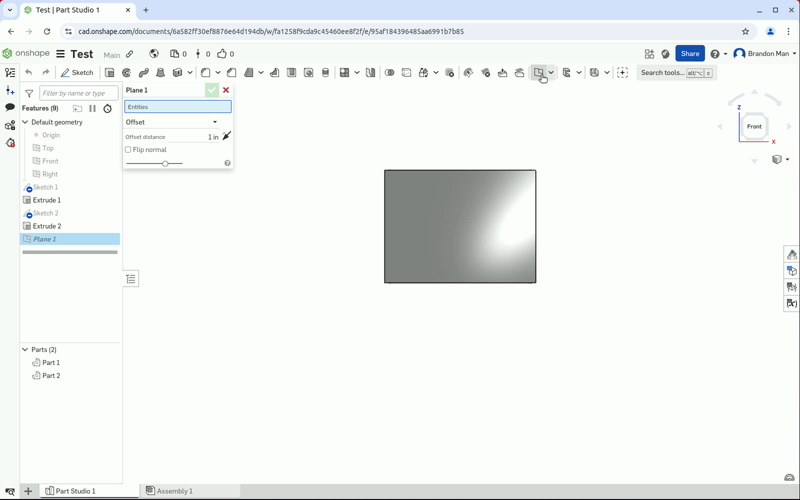
mouse_move(73, 163)
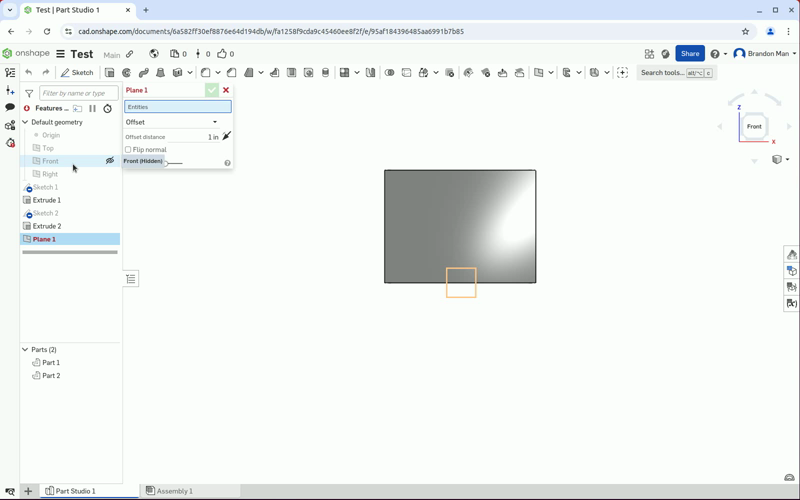
click(73, 163)
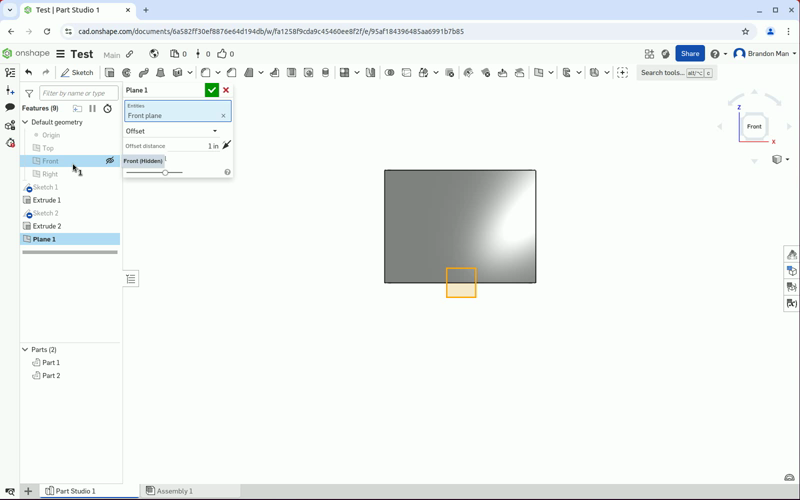
key(tab, 2)
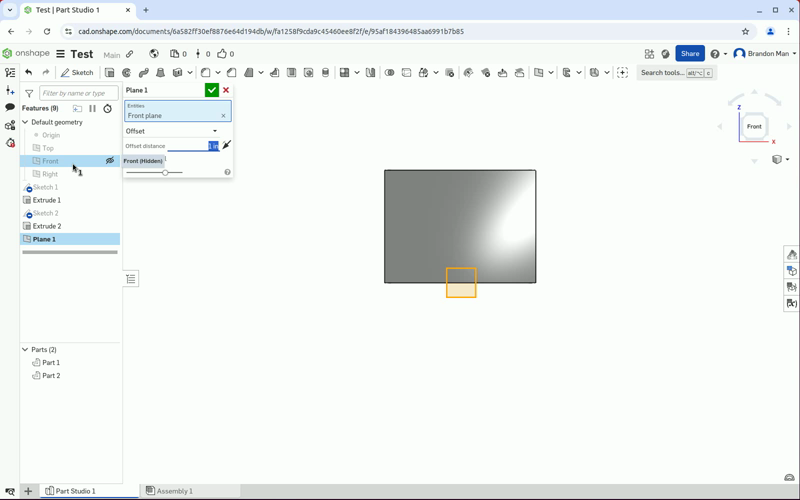
text(16.607)
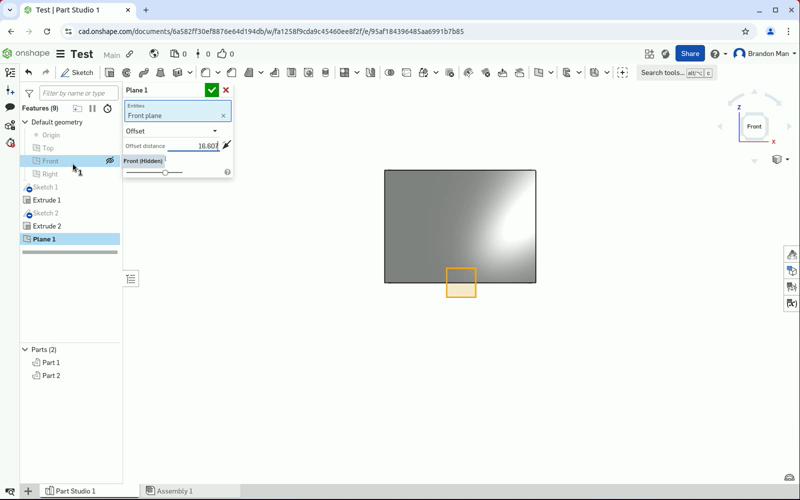
key(enter, 2)
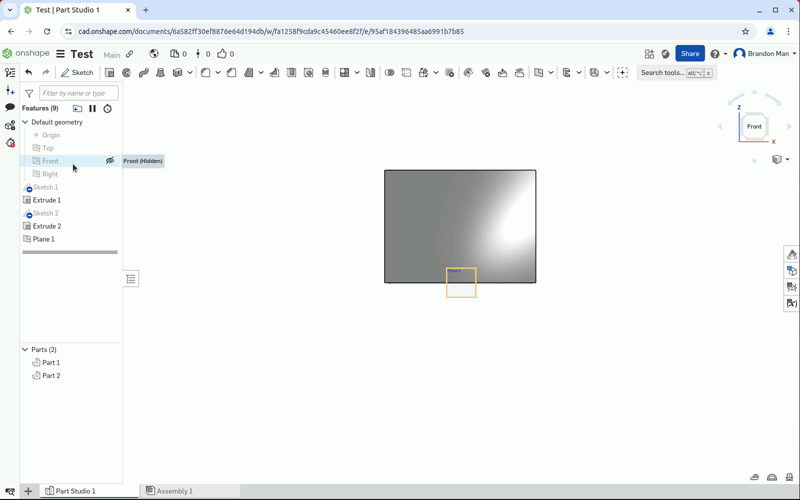
key(shift+s)
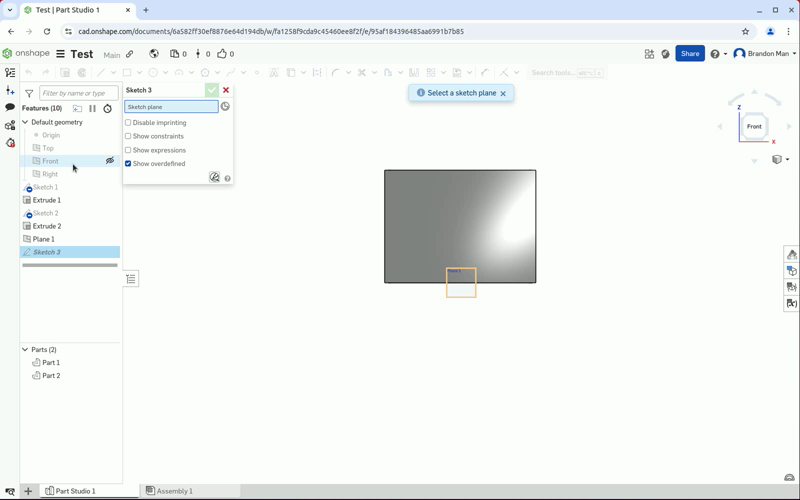
mouse_move(73, 241)
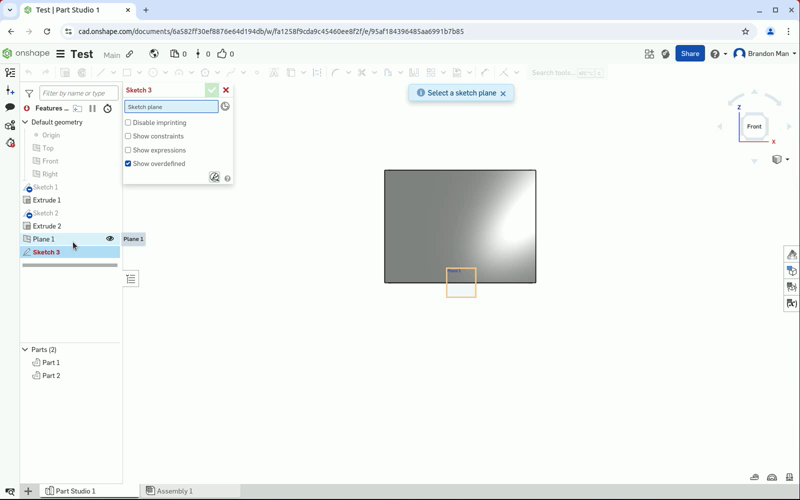
click(73, 241)
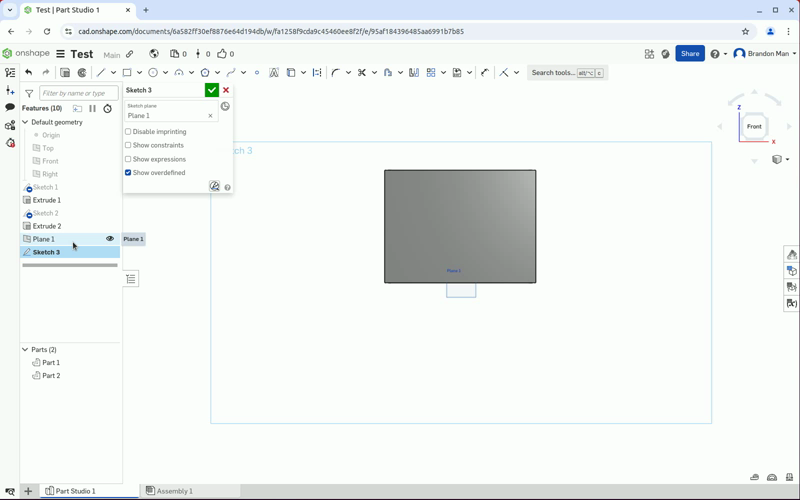
mouse_move(73, 352)
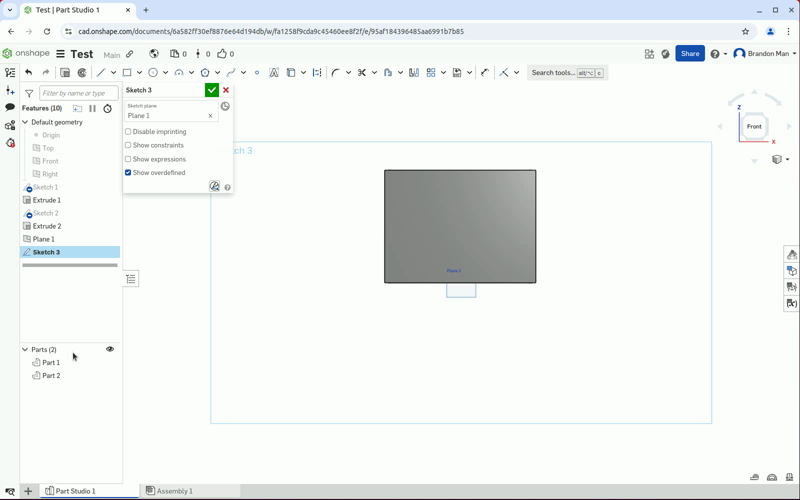
key(y)
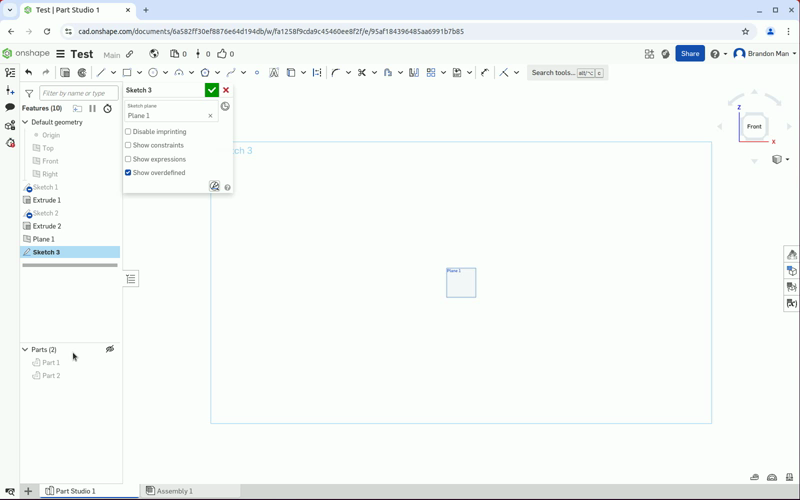
key(a)
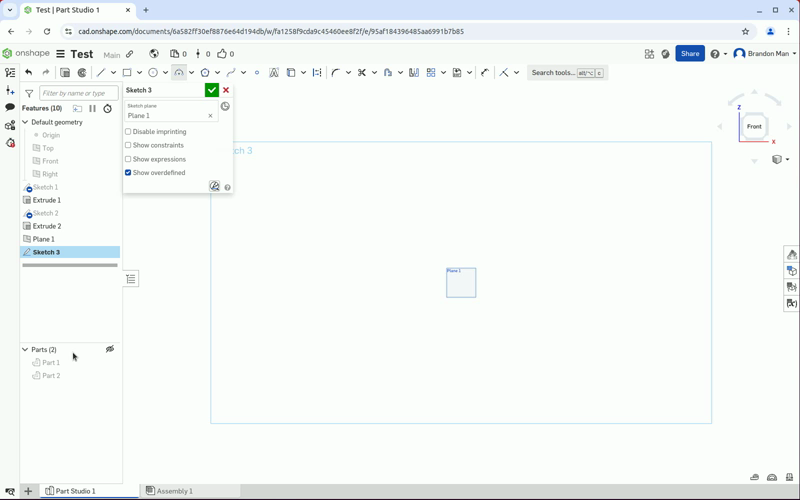
key_down(shift)
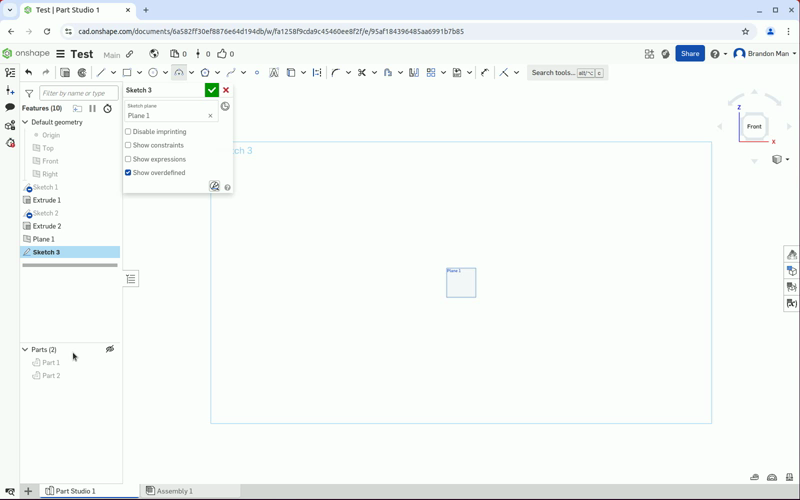
mouse_move(450, 230)
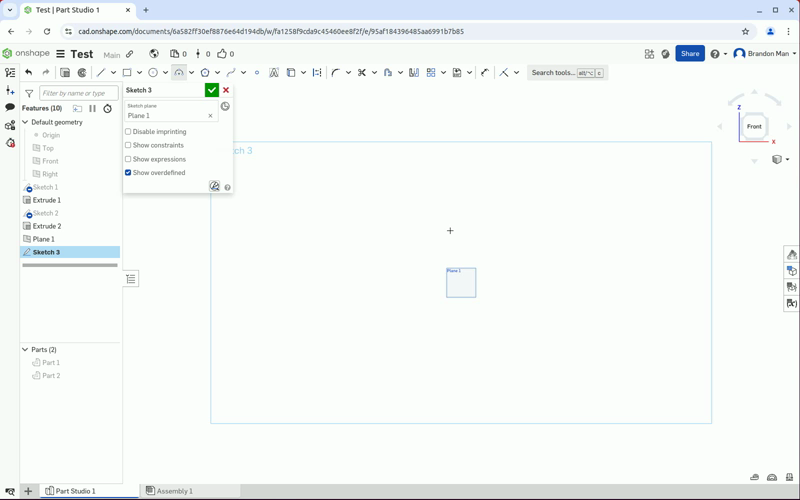
click(450, 230)
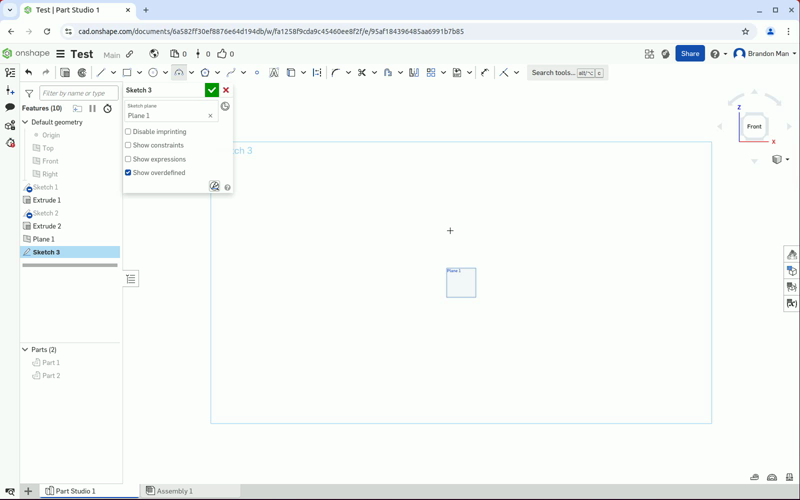
key_up(shift)
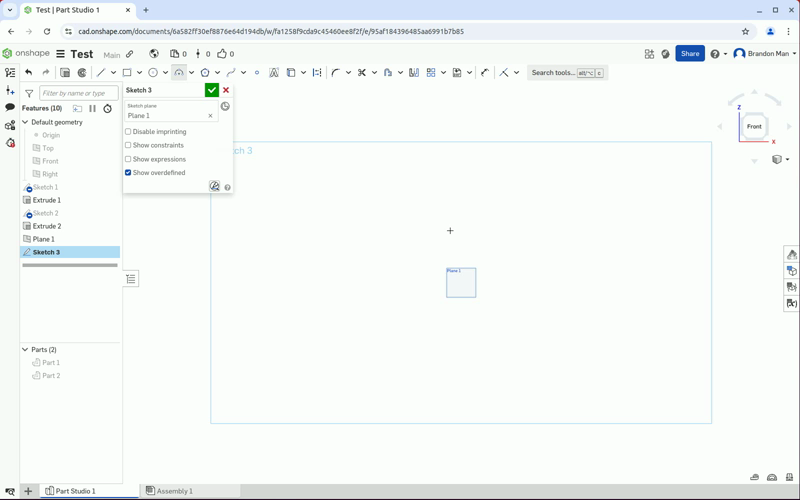
key_down(shift)
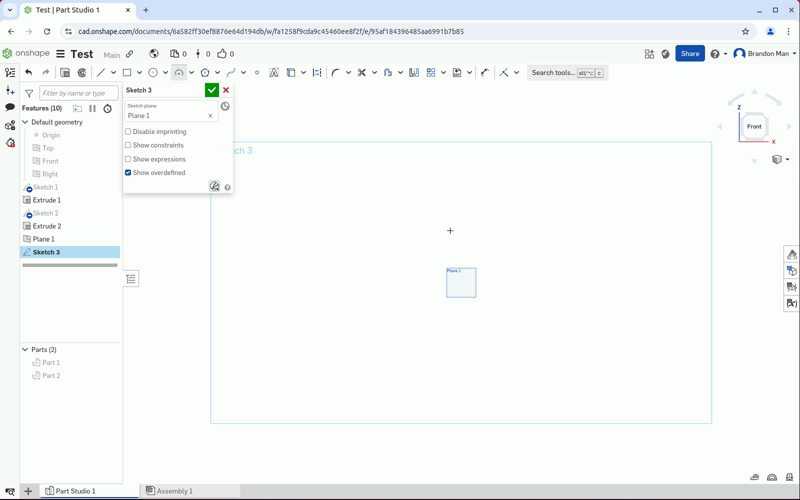
mouse_move(501, 230)
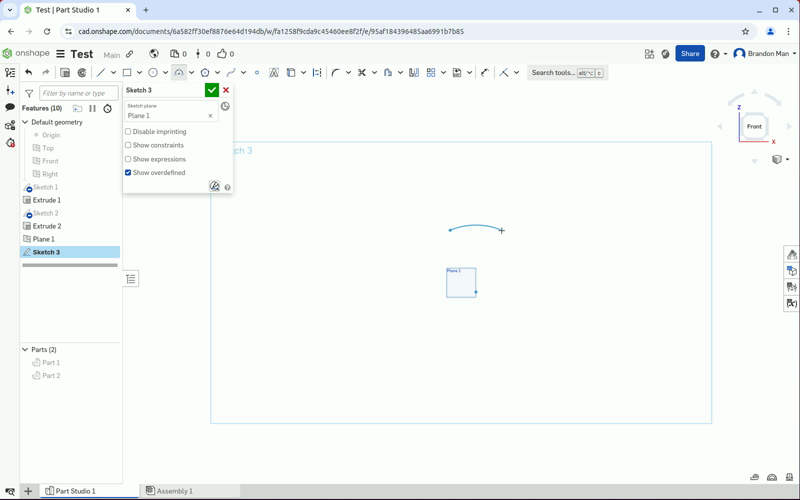
click(501, 230)
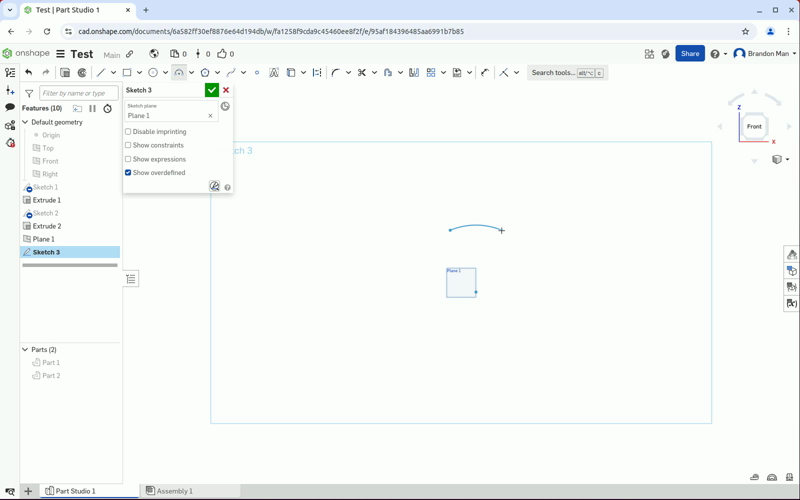
mouse_move(476, 255)
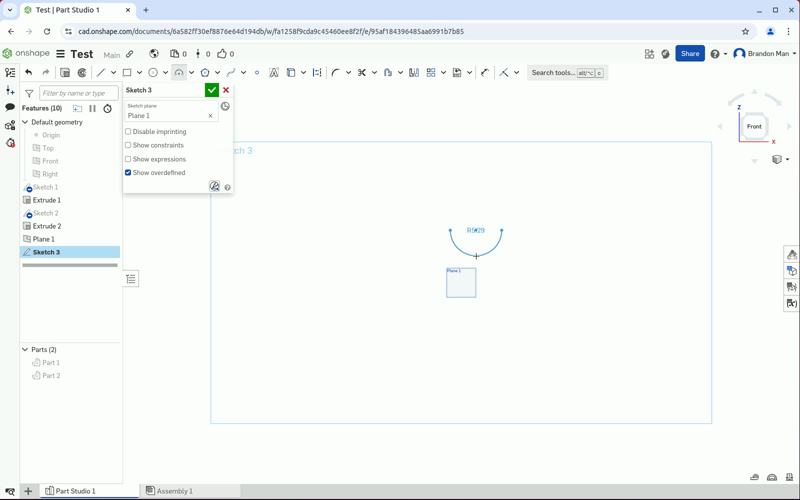
click(476, 255)
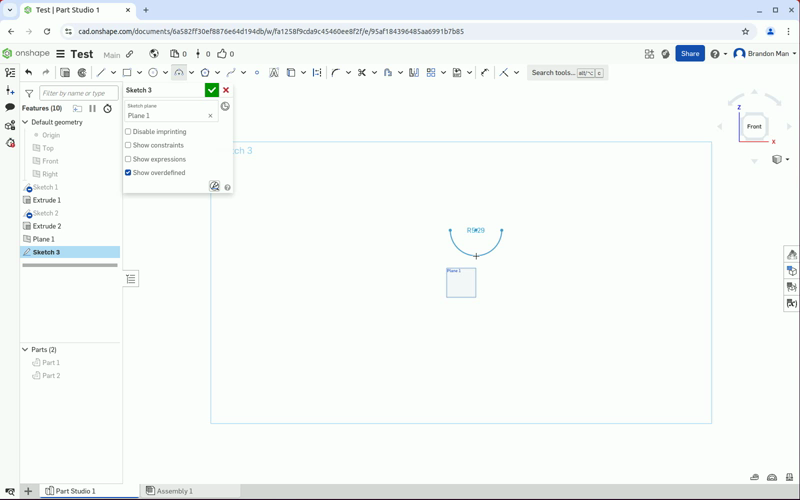
key_up(shift)
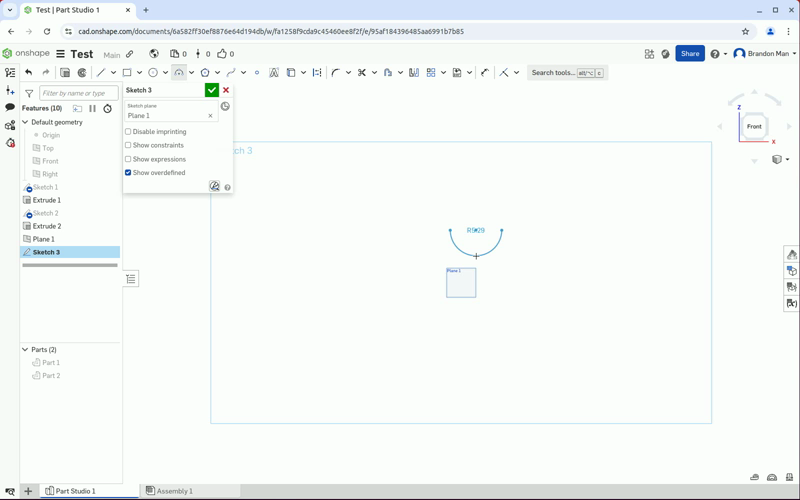
key(esc)
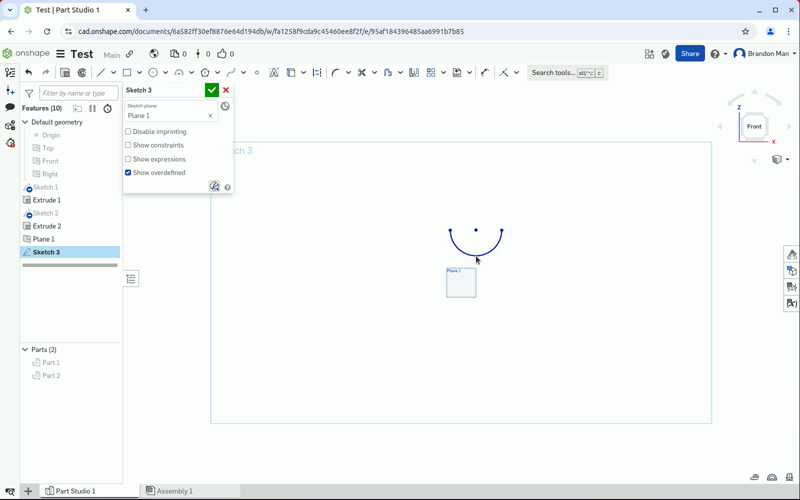
key(l)
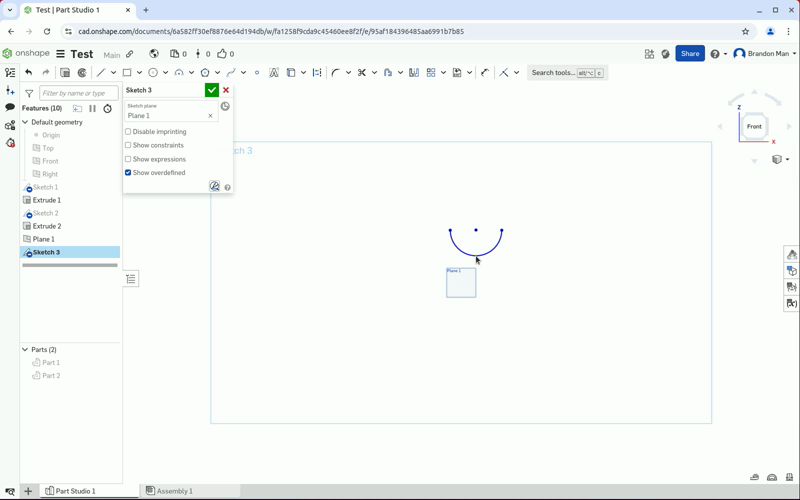
mouse_move(501, 230)
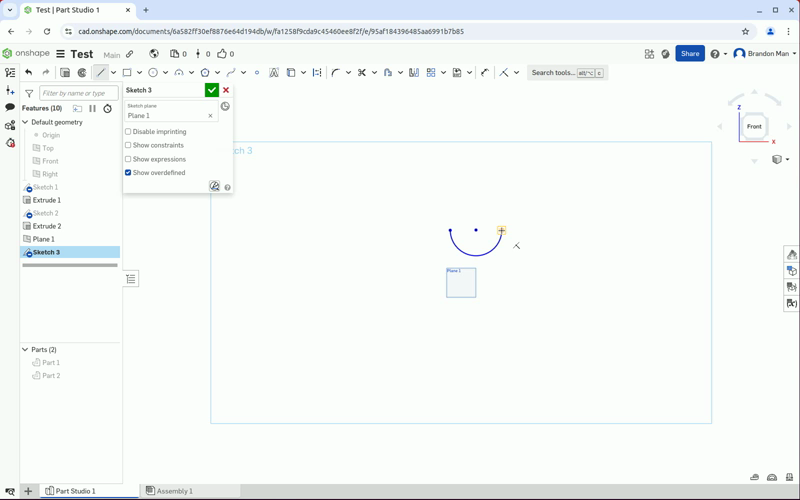
click(501, 230)
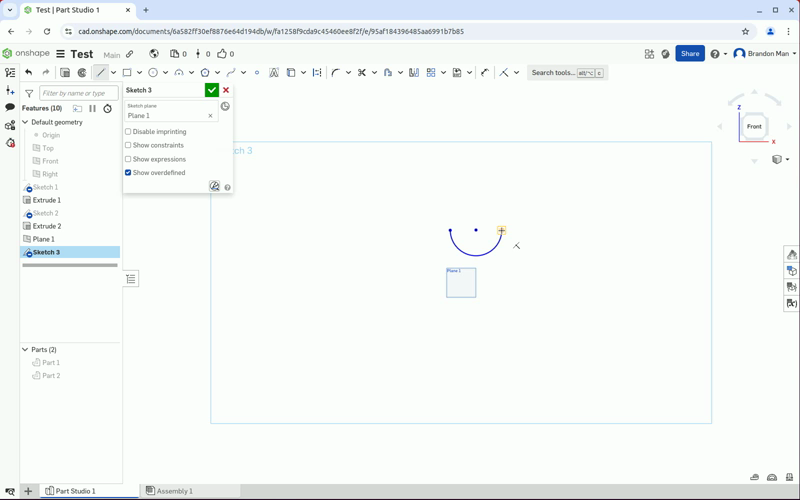
key_down(shift)
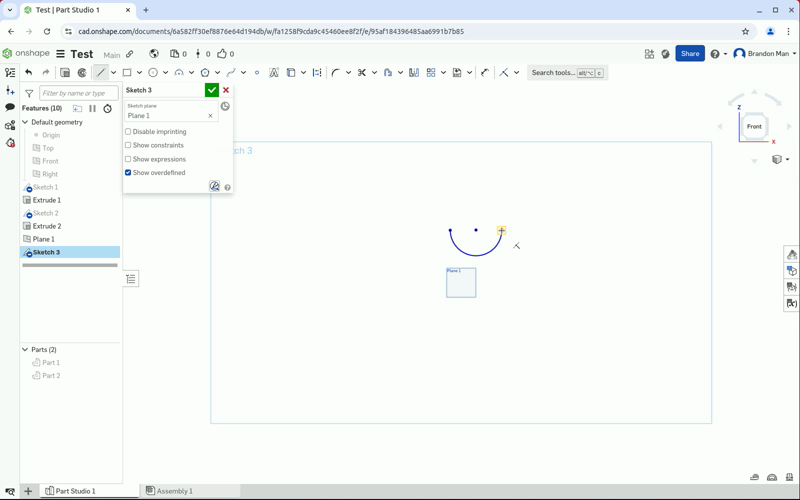
mouse_move(501, 169)
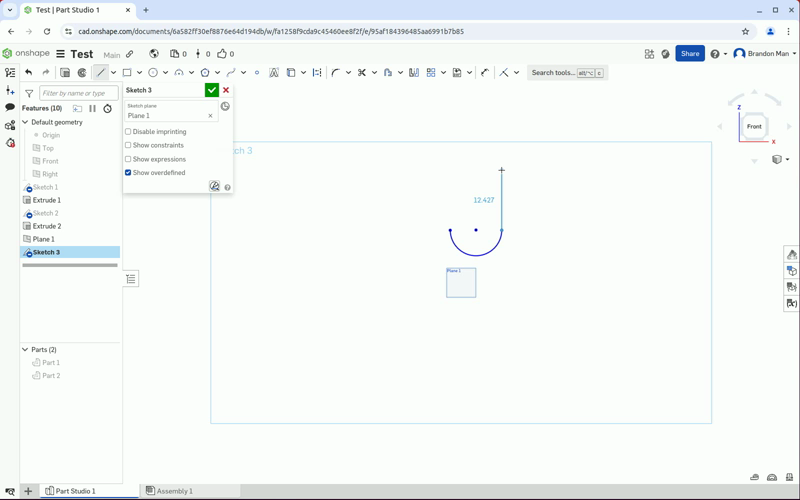
click(501, 169)
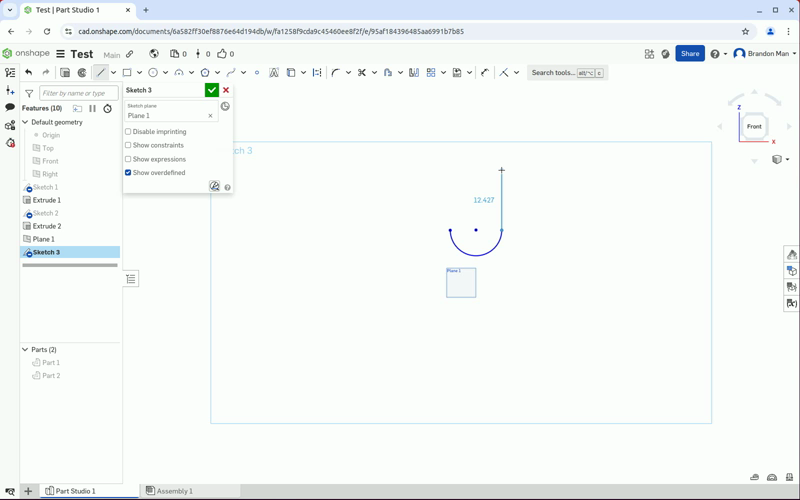
key_up(shift)
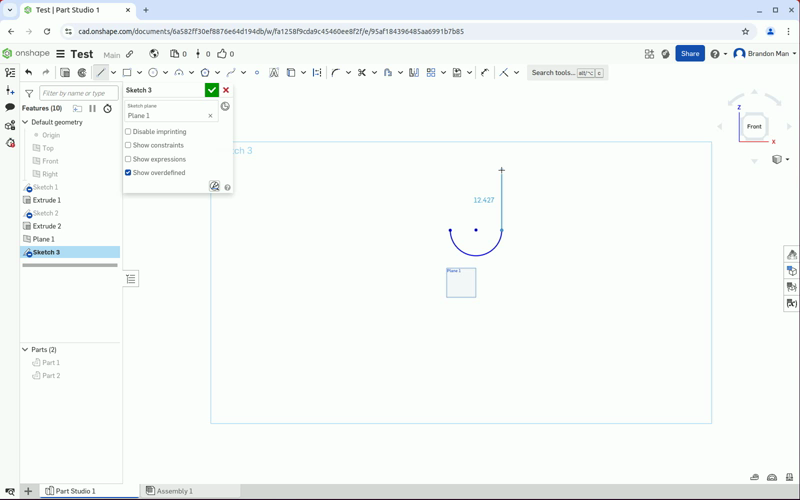
key_down(shift)
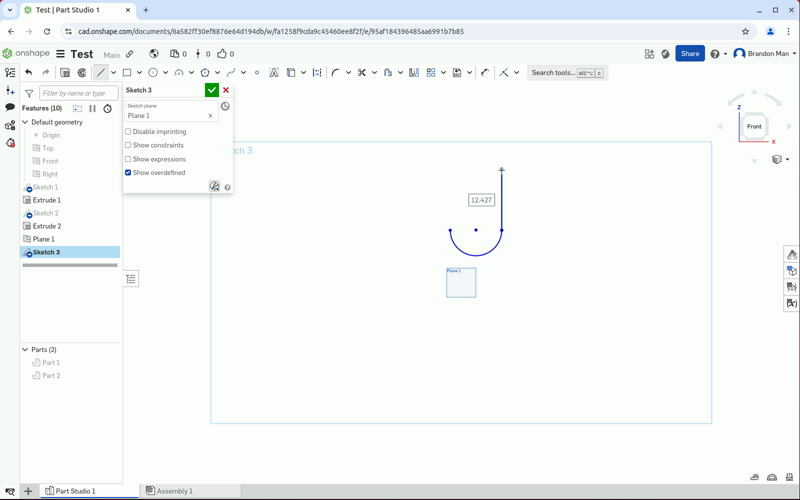
mouse_move(531, 169)
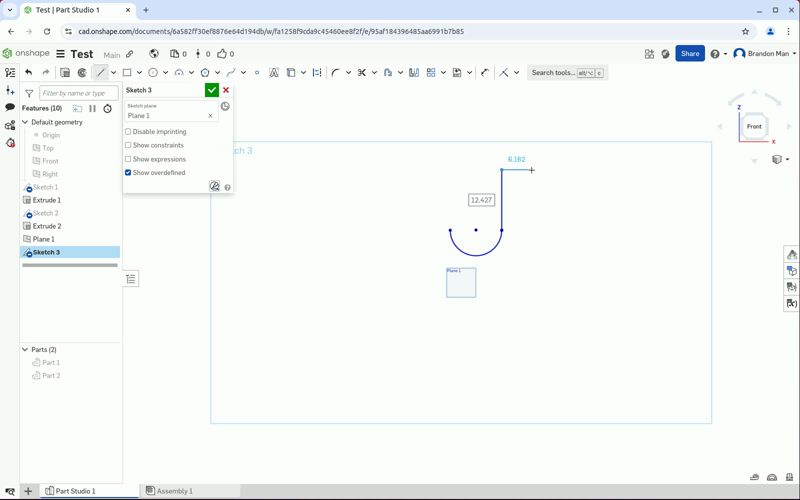
mouse_move(450, 169)
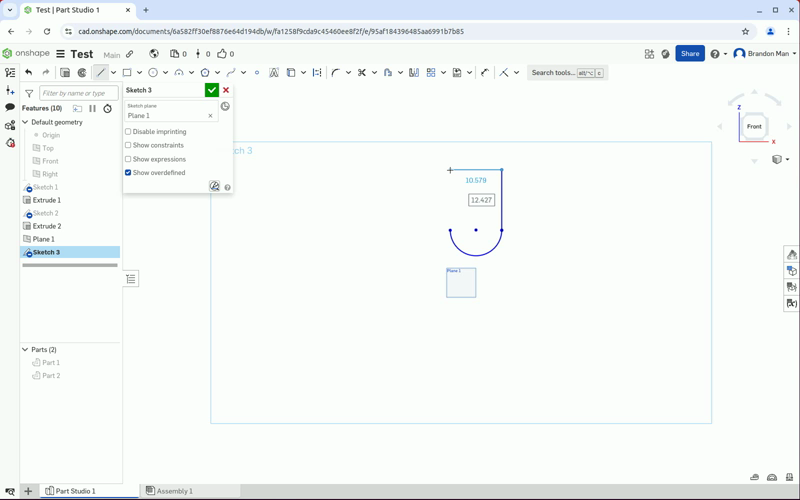
click(450, 169)
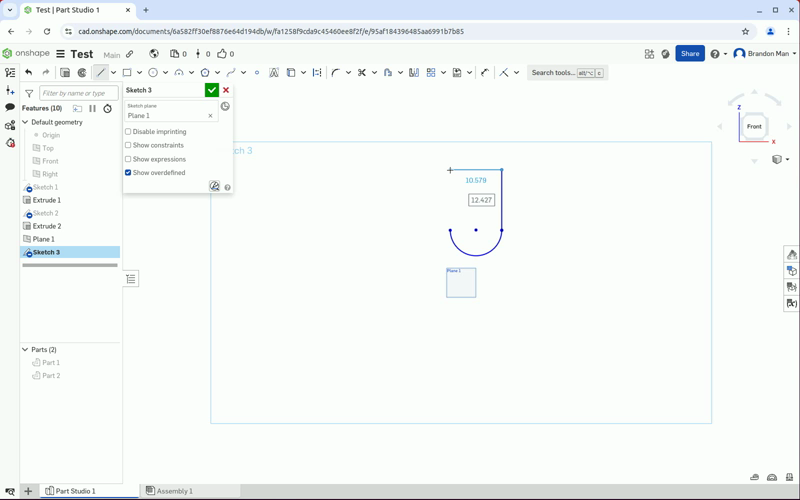
key_up(shift)
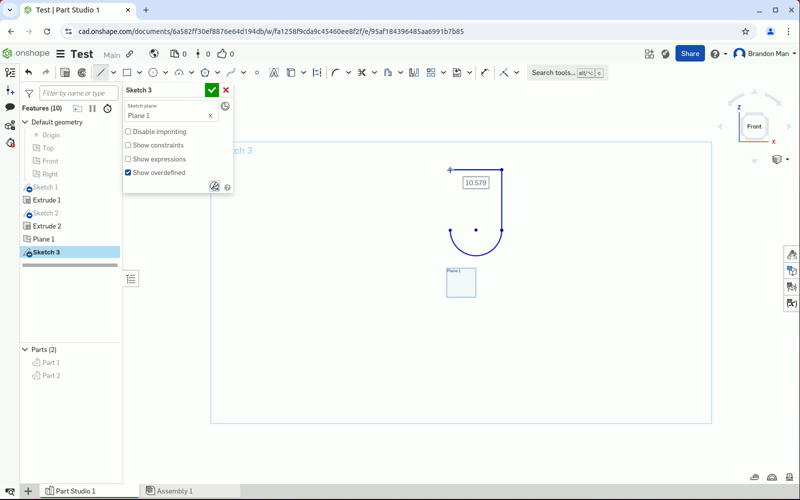
key_down(shift)
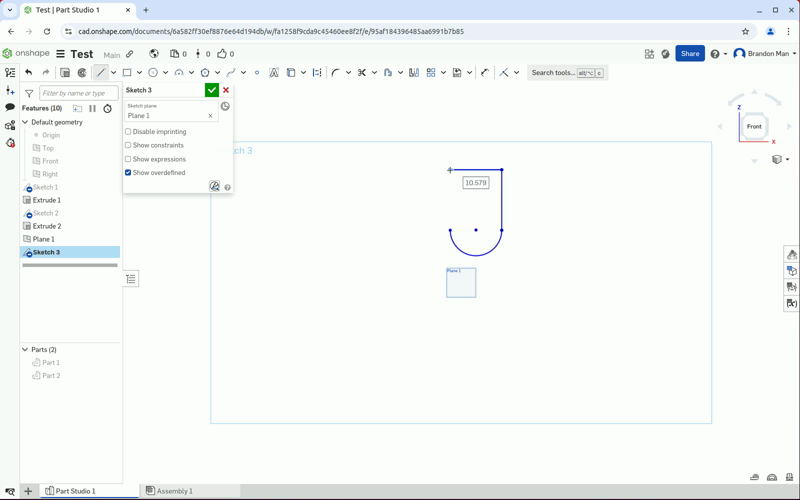
mouse_move(450, 230)
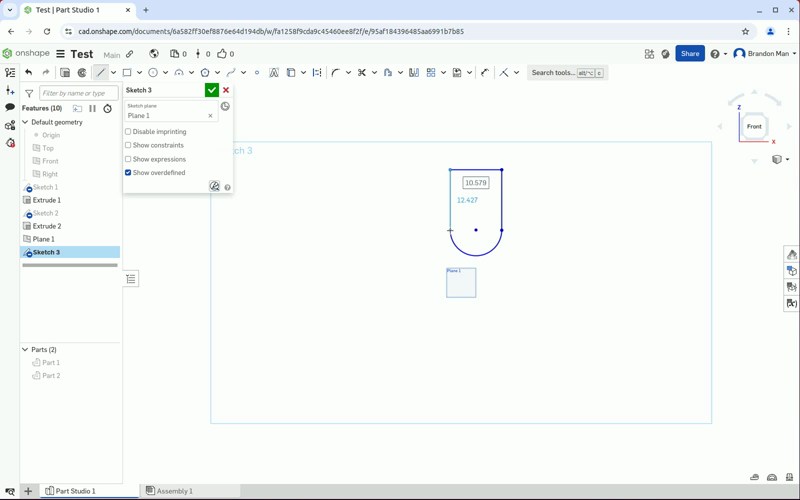
key_up(shift)
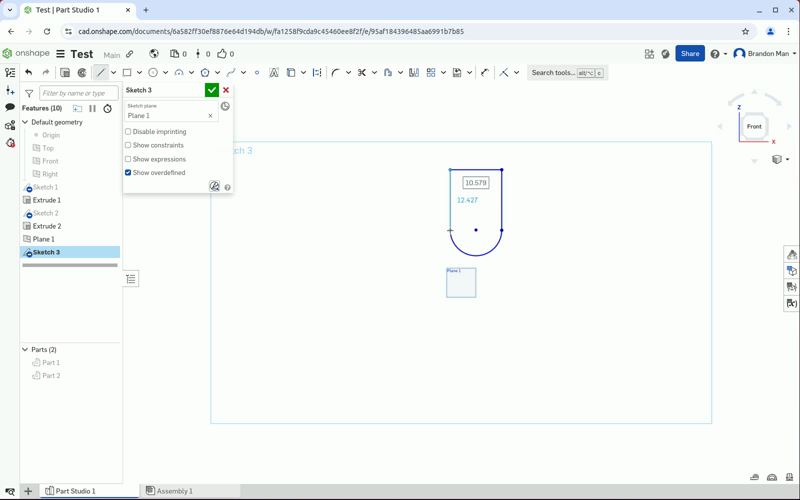
click(450, 230)
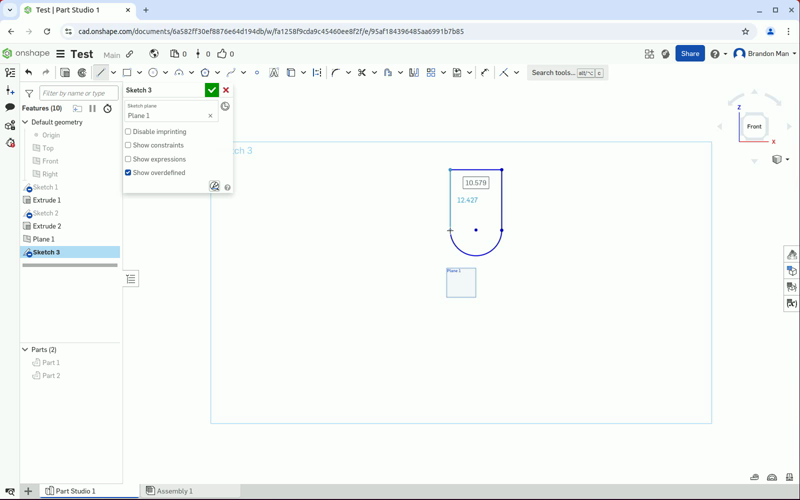
key(esc)
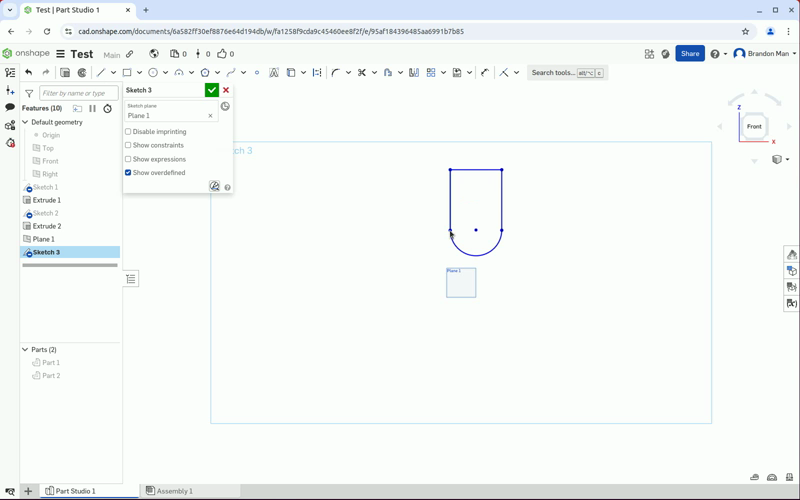
mouse_move(468, 241)
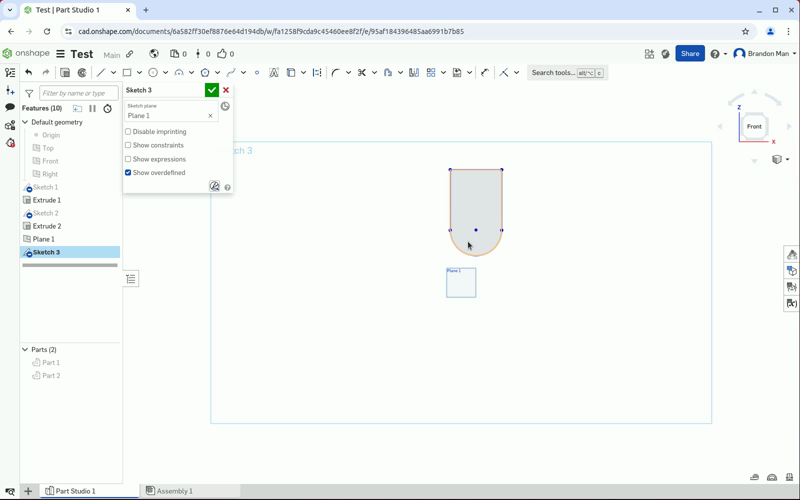
click(468, 241)
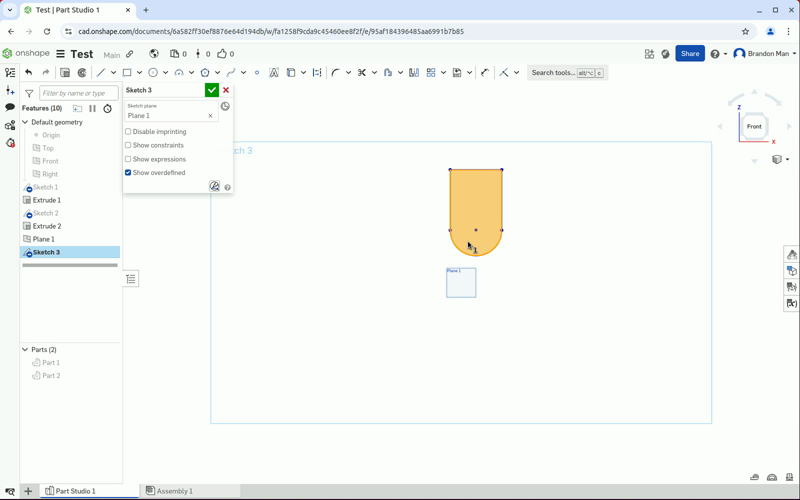
mouse_move(73, 352)
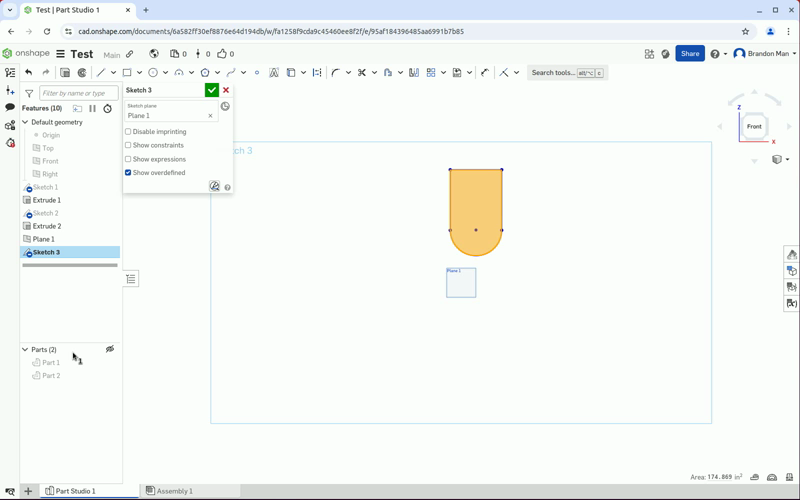
key(shift+y)
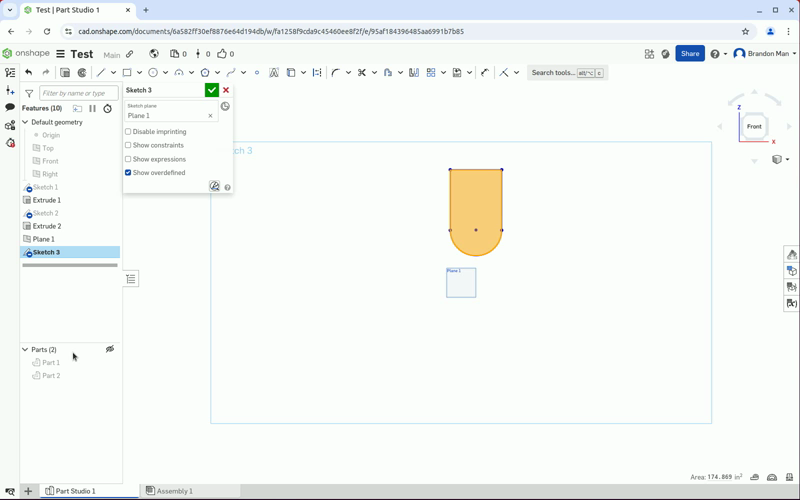
key(shift+e)
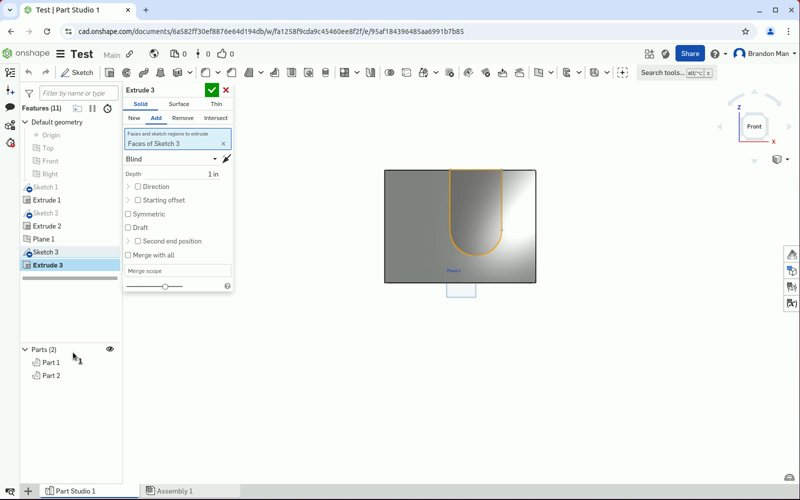
mouse_move(143, 106)
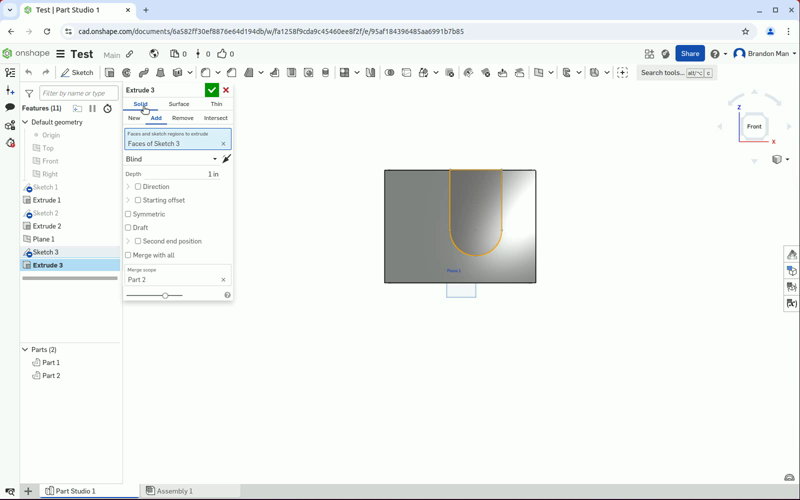
click(143, 106)
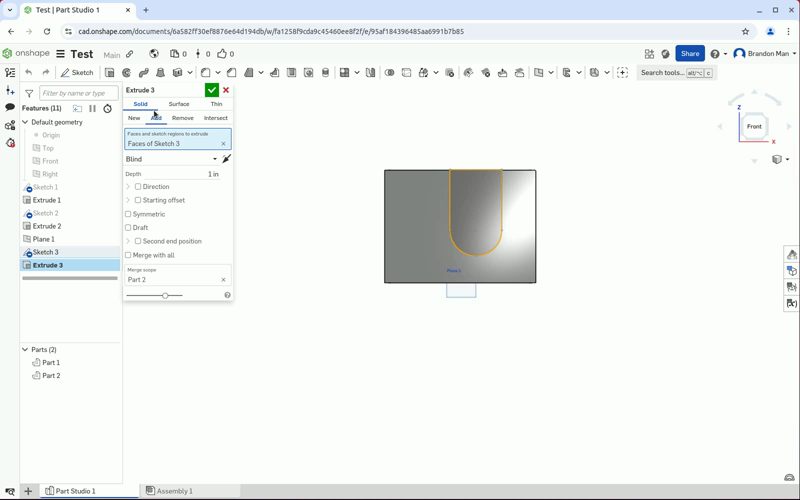
mouse_move(186, 120)
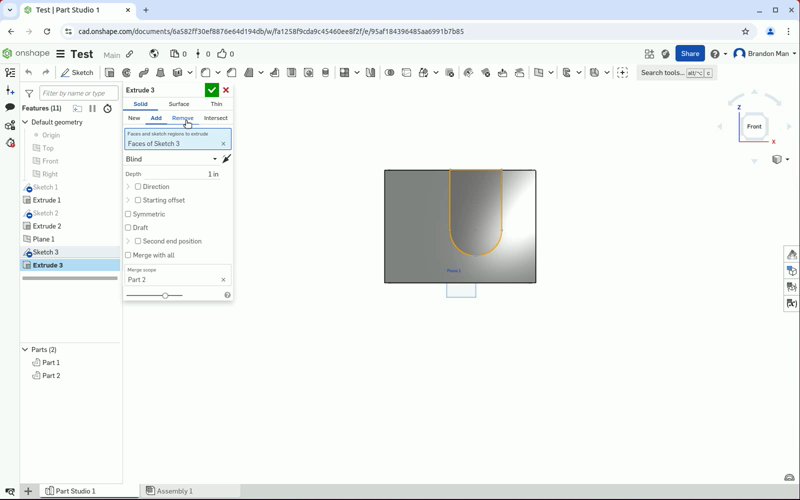
click(186, 120)
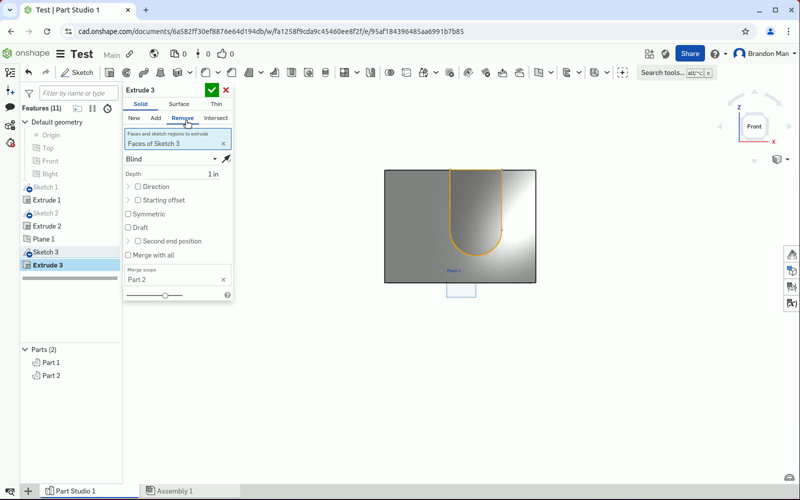
key(tab, 4)
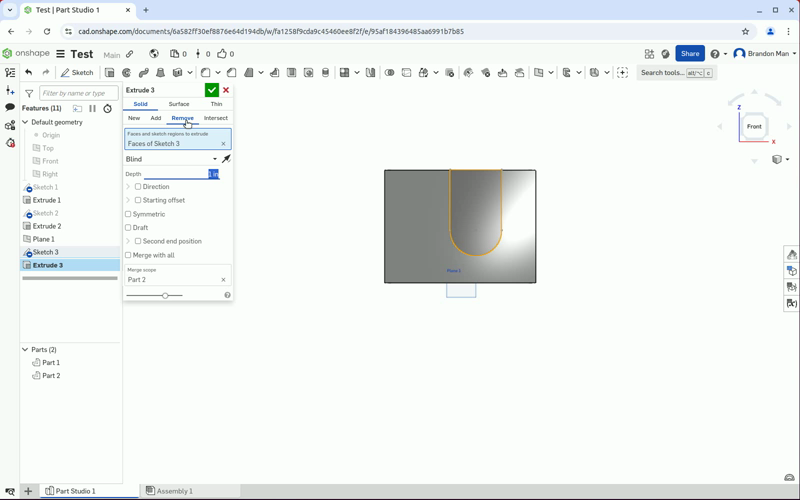
text(1.204)
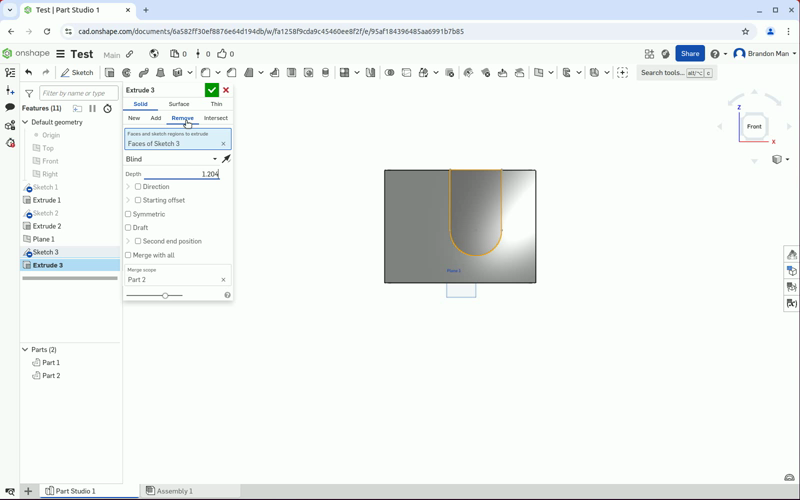
key(tab, 6)
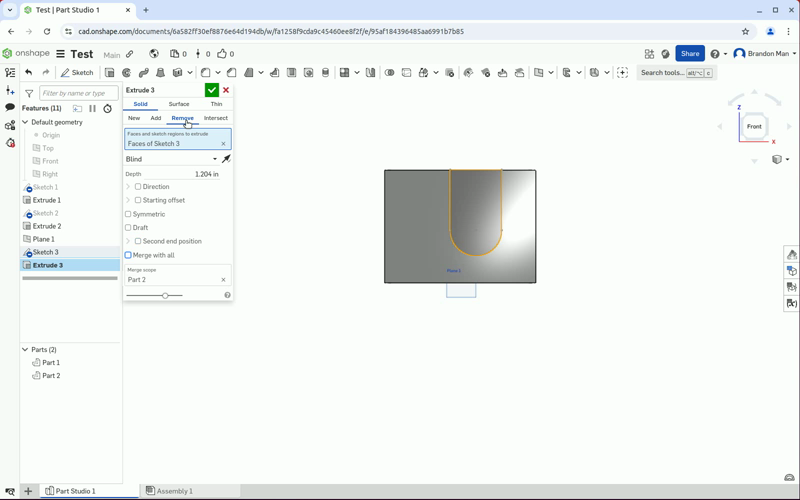
key(space)
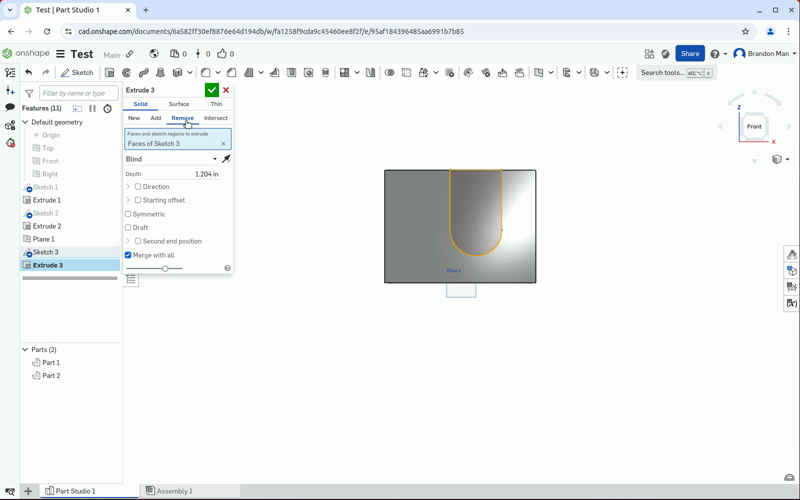
key(enter)
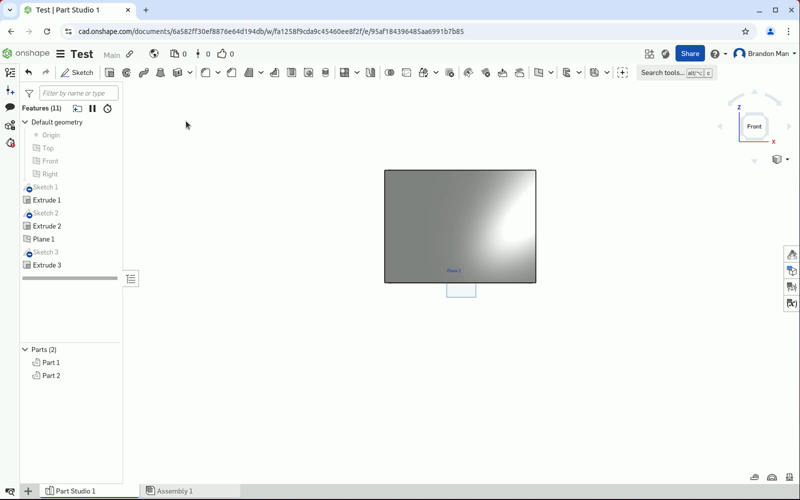
key(shift+h)
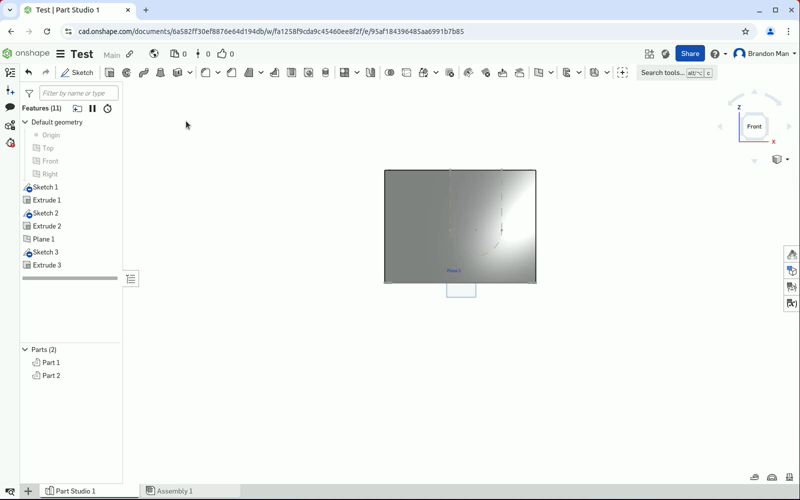
key(shift+h)
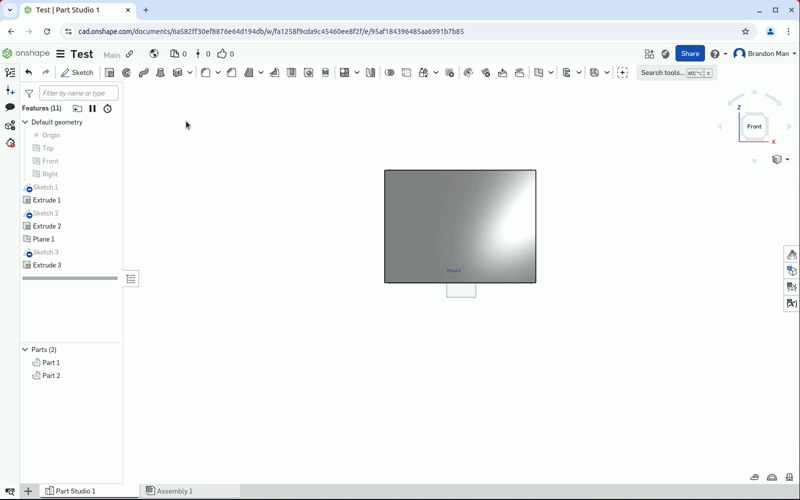
mouse_move(73, 189)
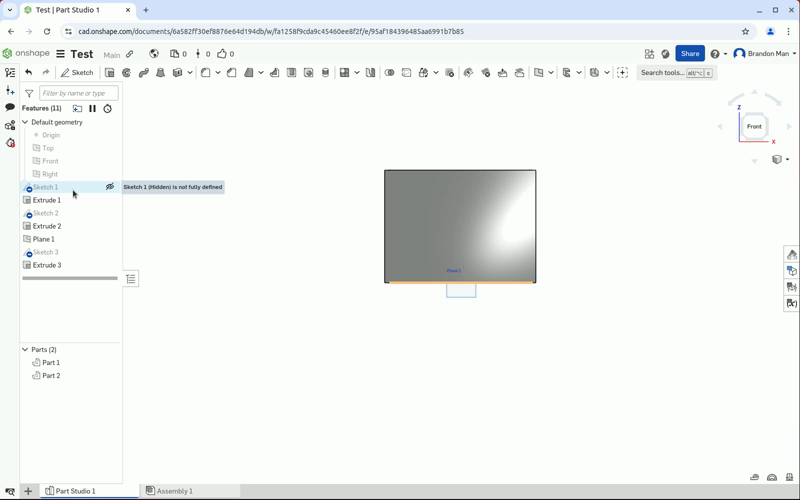
click(73, 189)
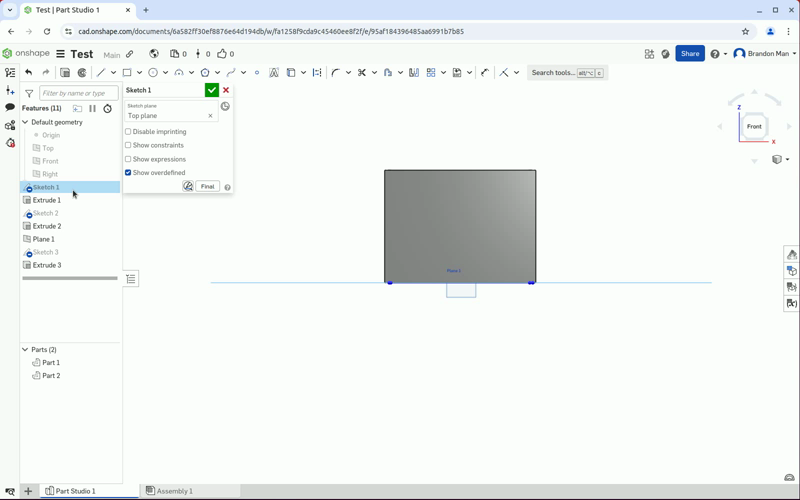
mouse_move(229, 92)
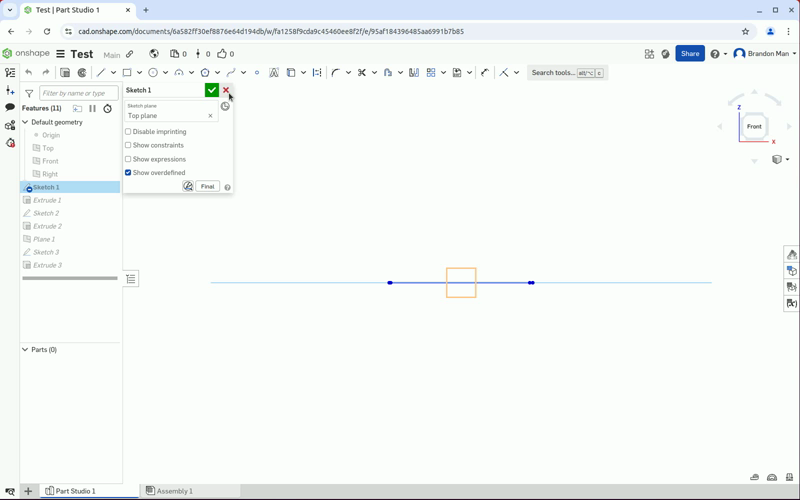
click(229, 92)
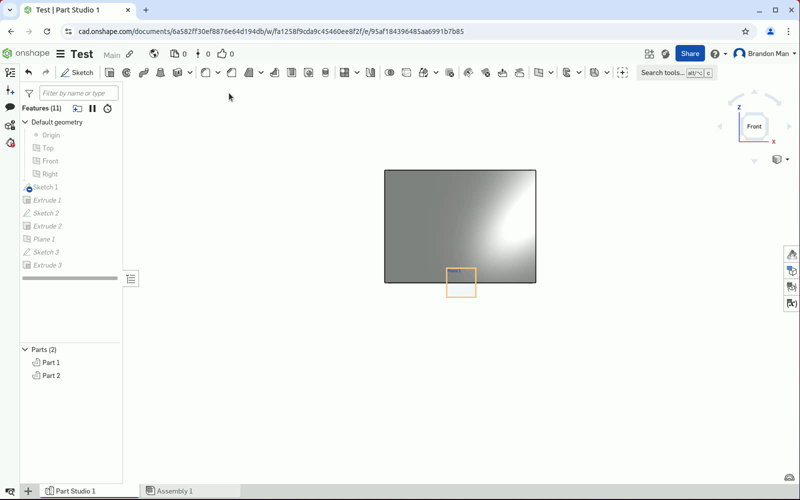
mouse_move(73, 352)
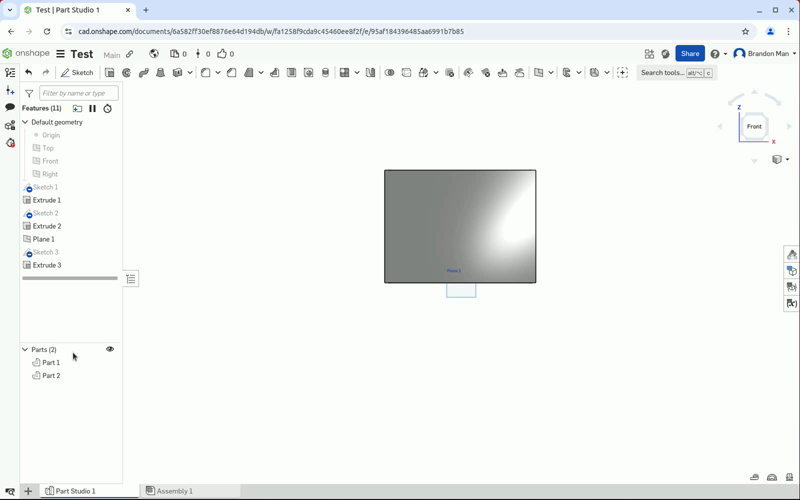
key(y)
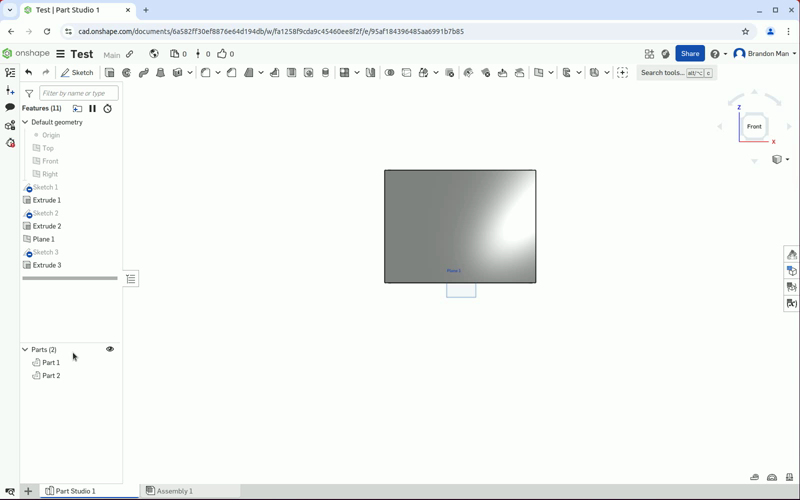
key(shift+p)
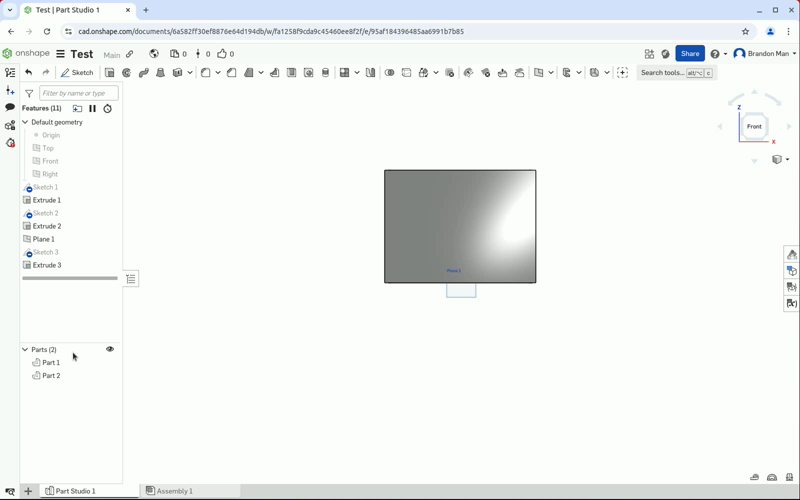
key(space)
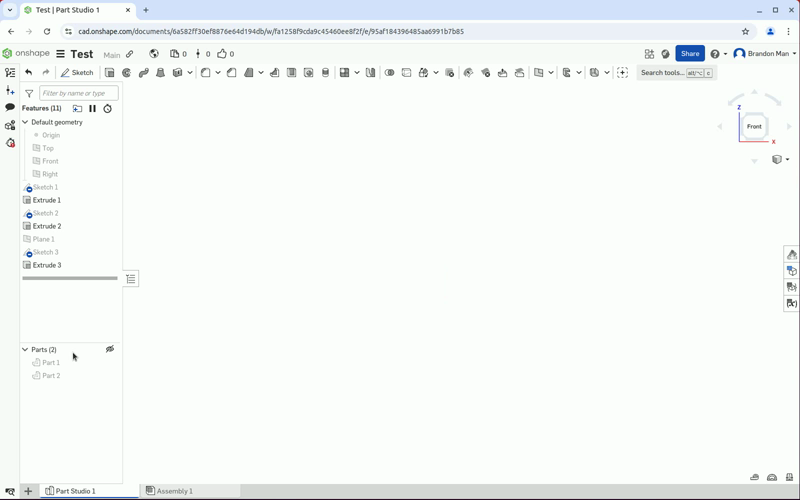
key_down(shift)
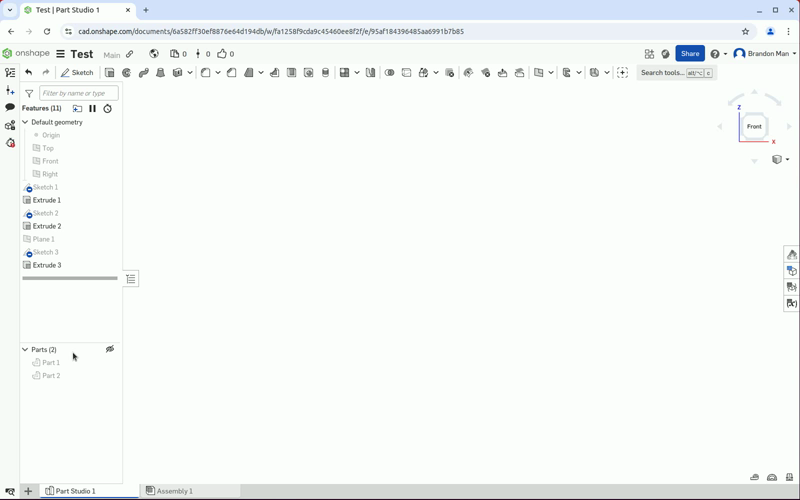
key(left)
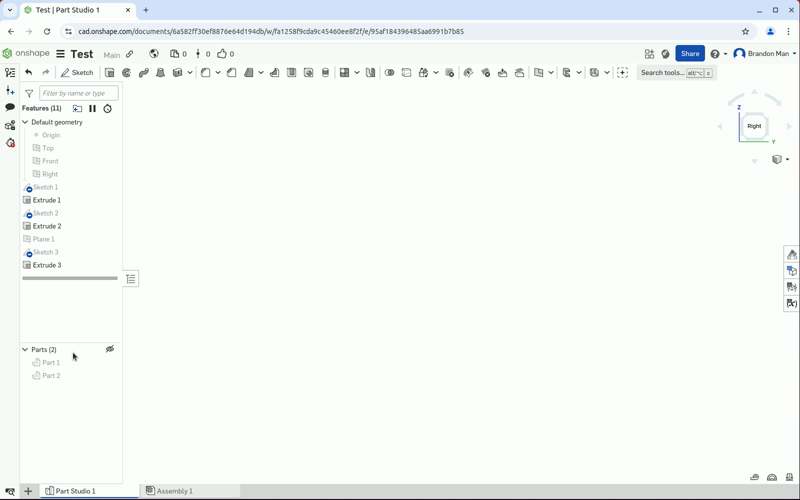
key_up(shift)
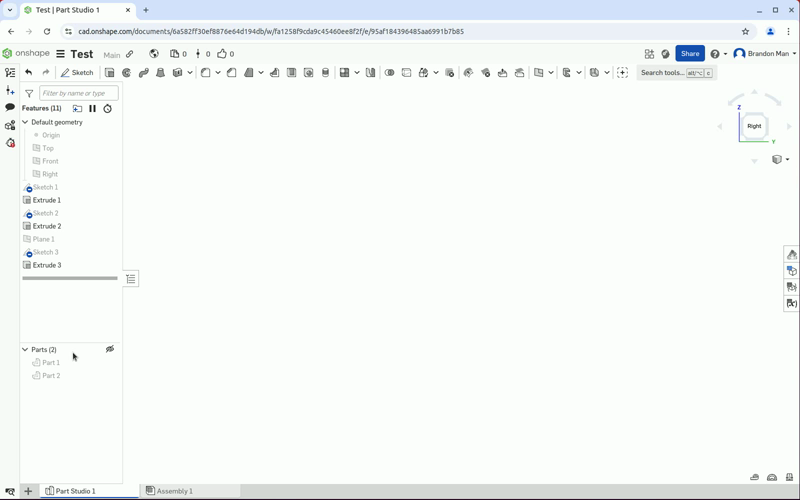
mouse_move(73, 352)
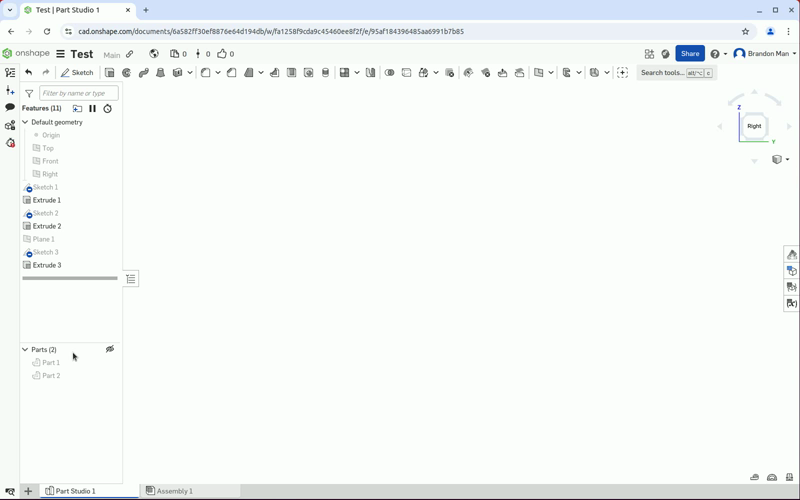
key(shift+y)
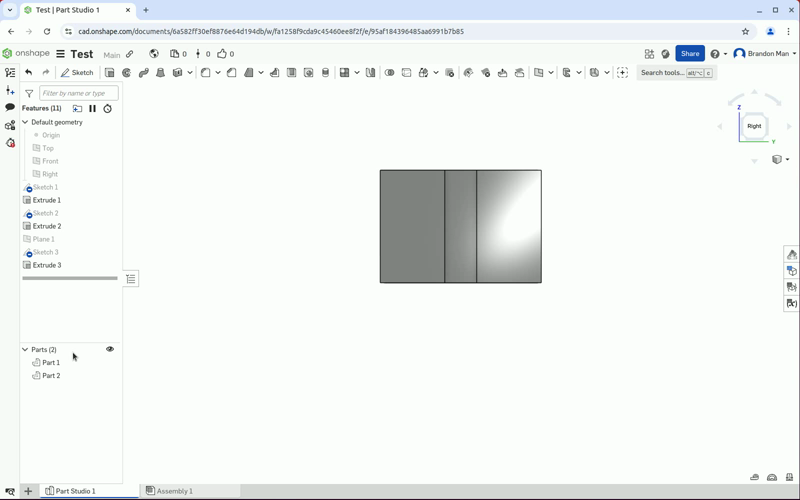
mouse_move(541, 75)
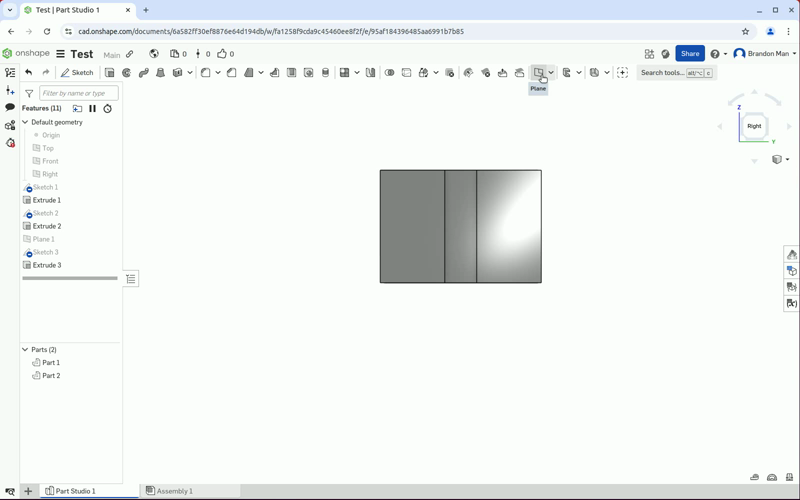
click(541, 75)
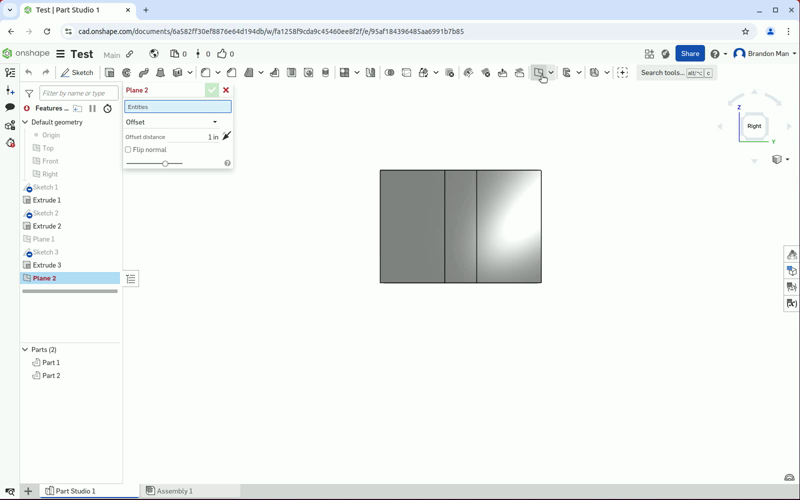
mouse_move(73, 176)
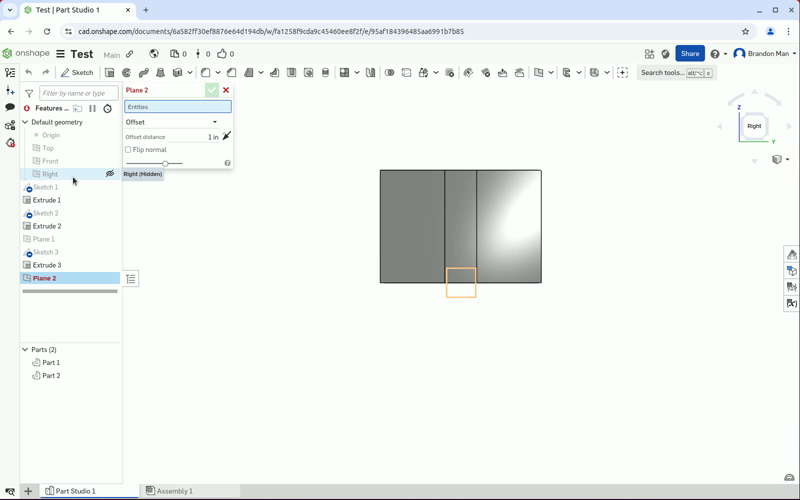
click(73, 176)
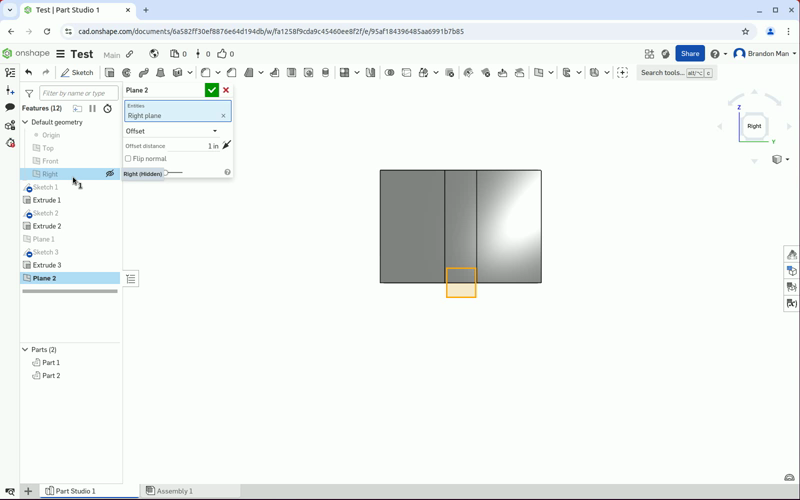
key(tab, 2)
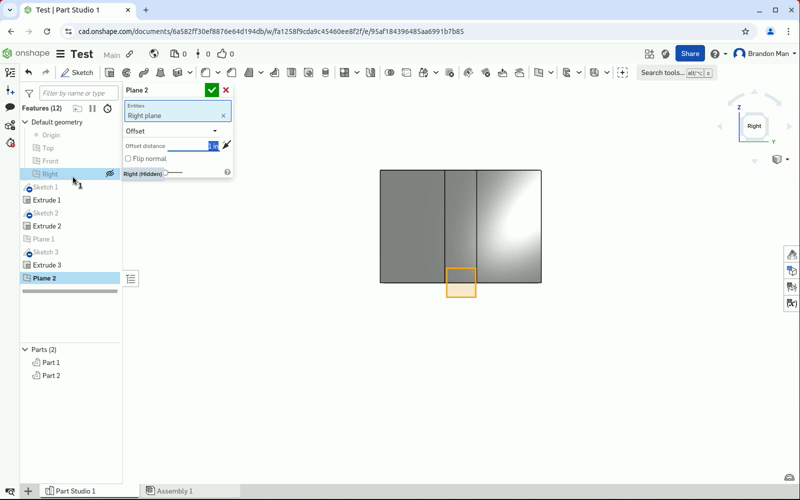
text(15.652)
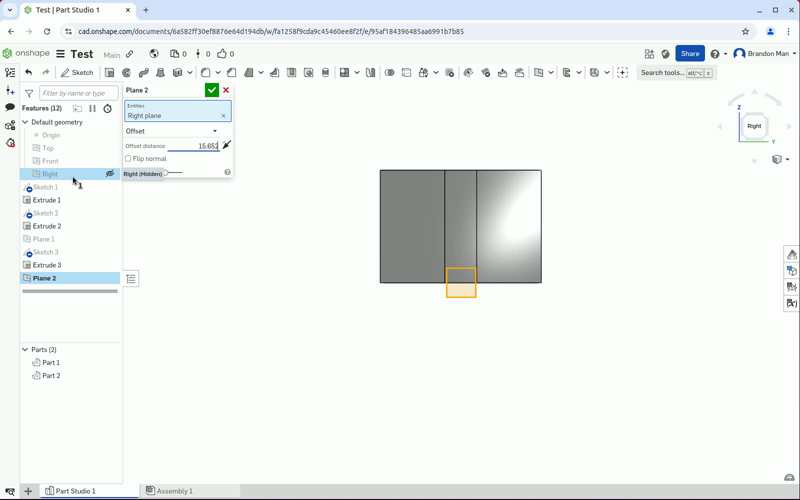
key(enter, 2)
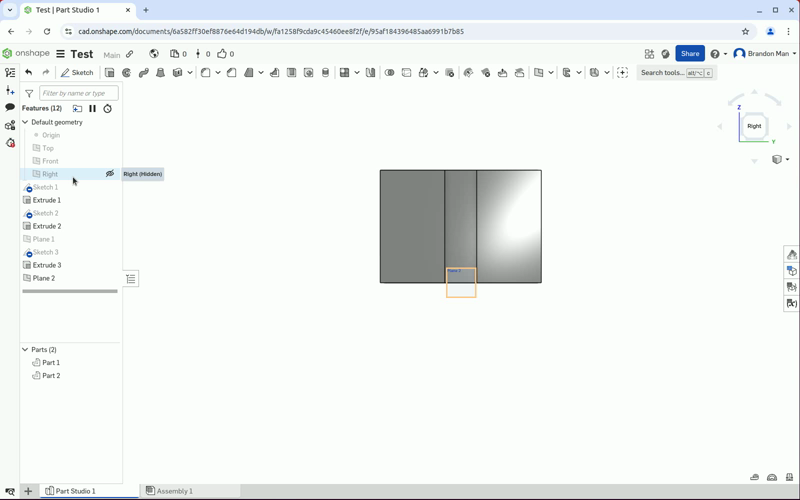
key(shift+s)
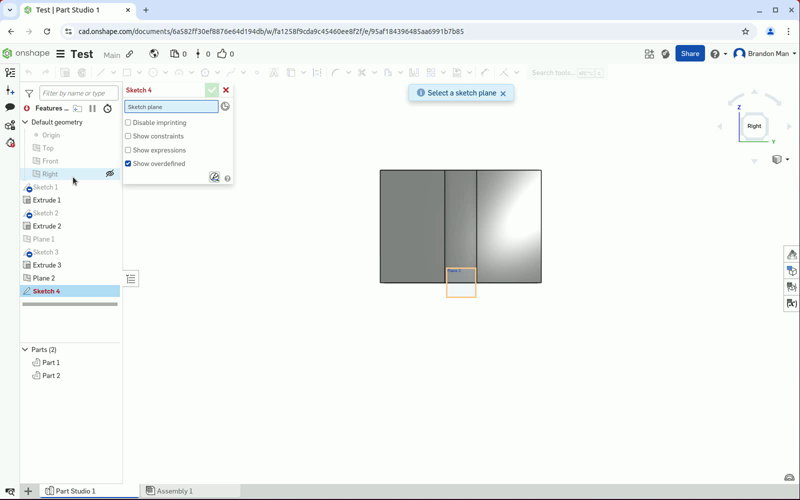
mouse_move(73, 280)
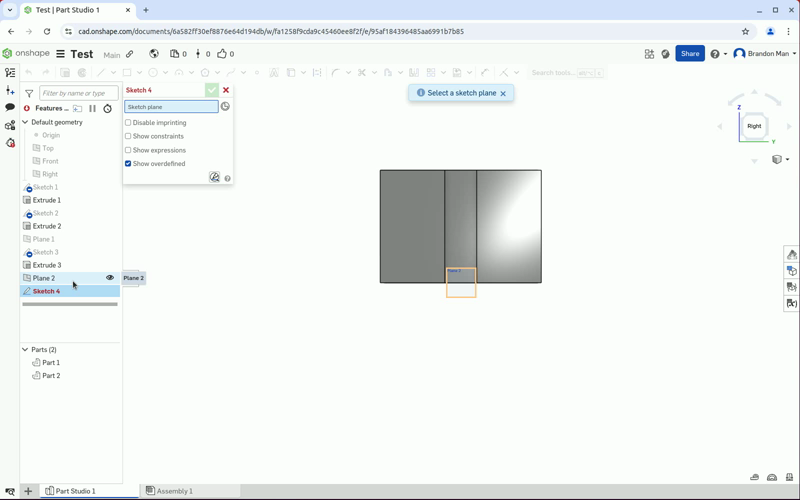
click(73, 280)
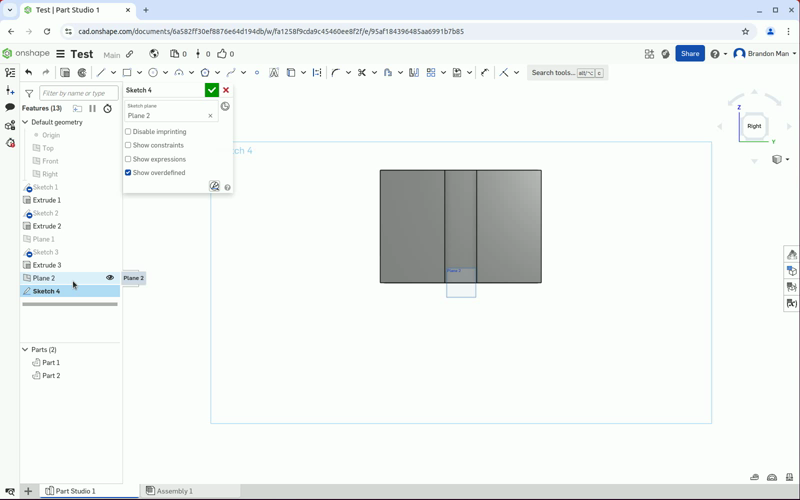
mouse_move(73, 352)
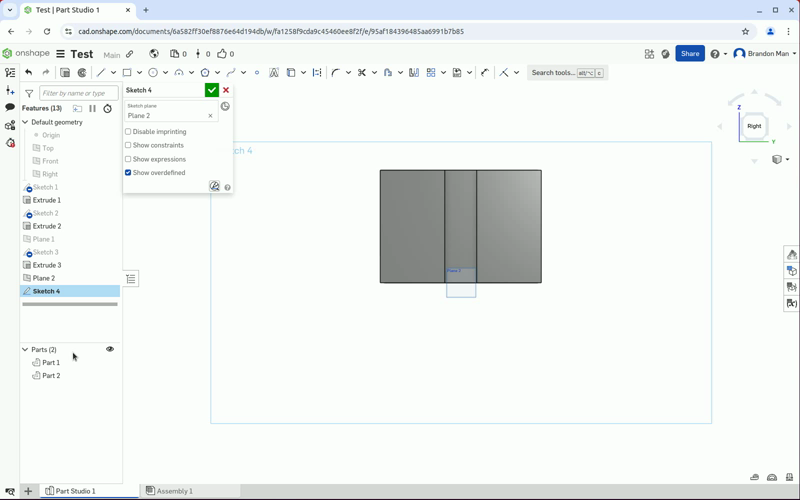
key(y)
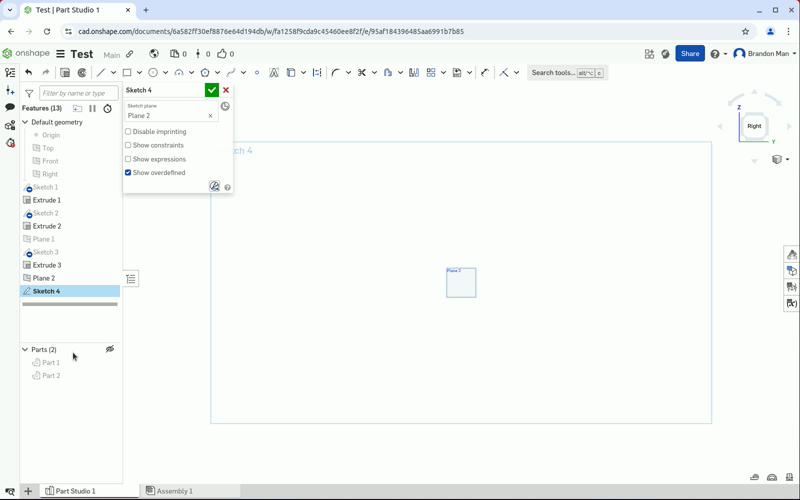
key(a)
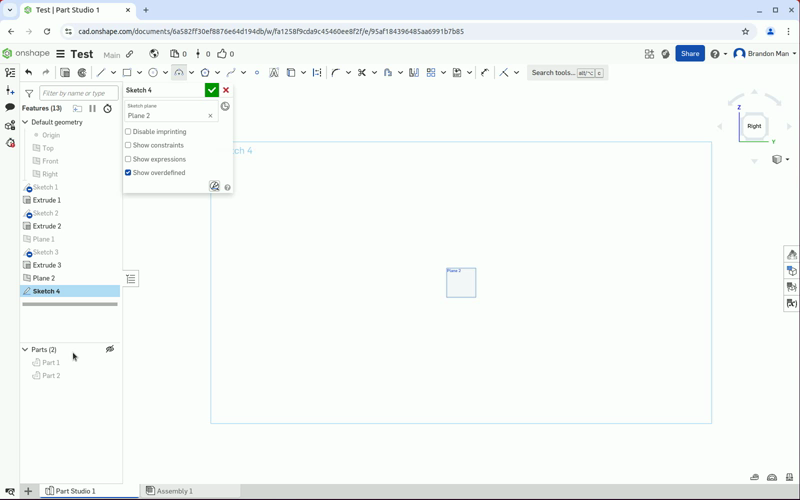
key_down(shift)
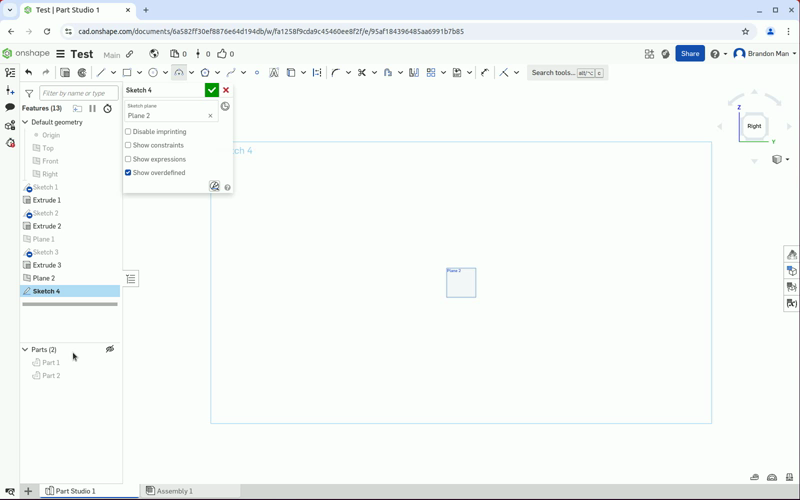
mouse_move(401, 238)
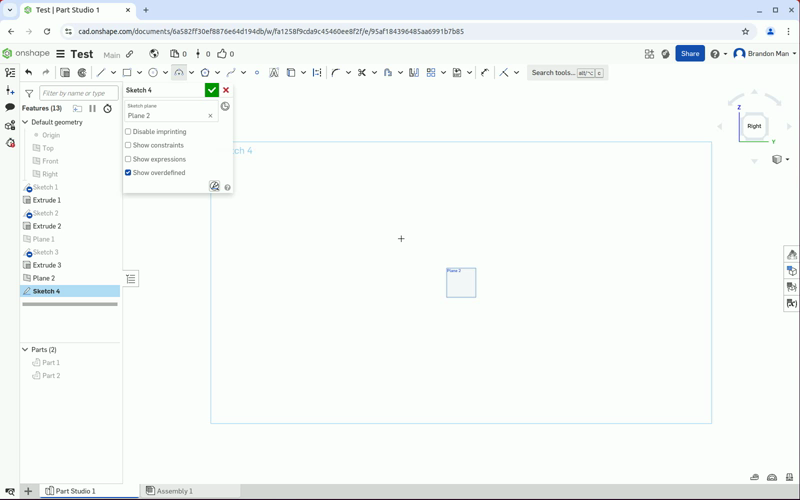
click(401, 238)
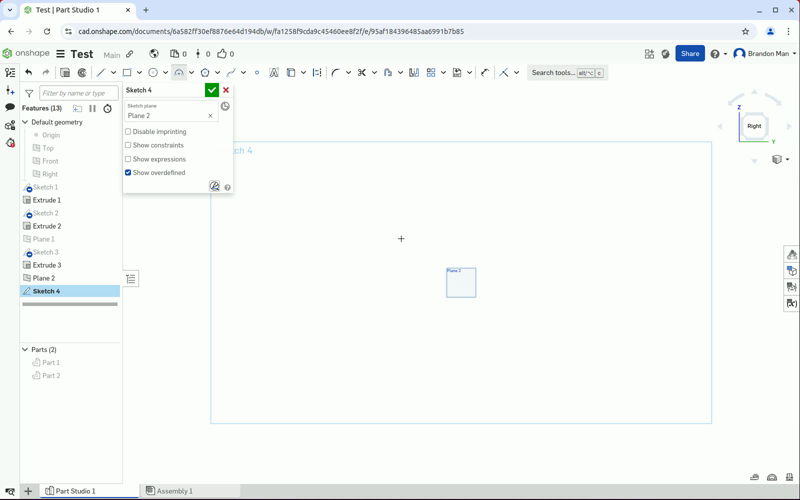
key_up(shift)
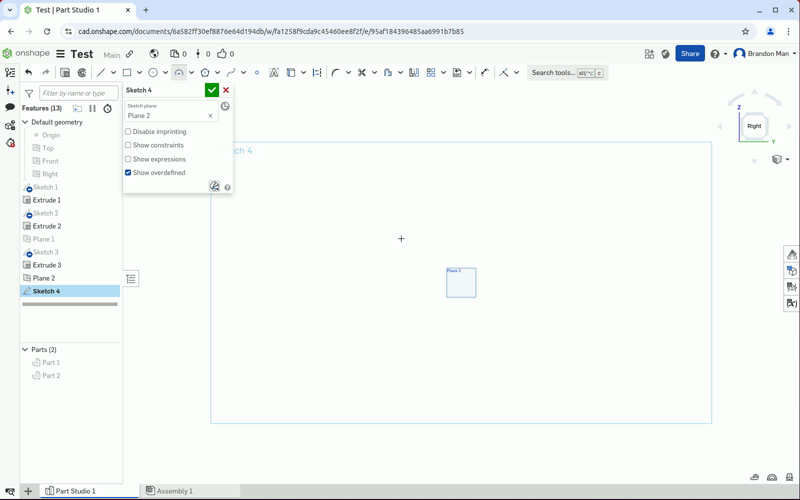
key_down(shift)
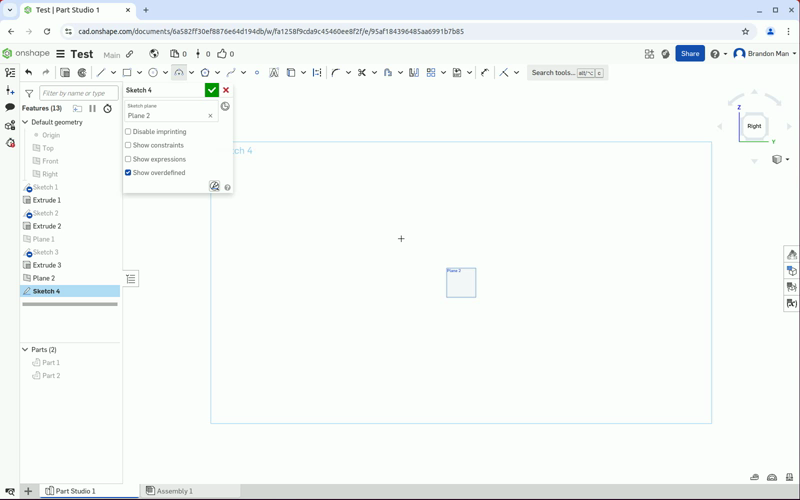
mouse_move(433, 238)
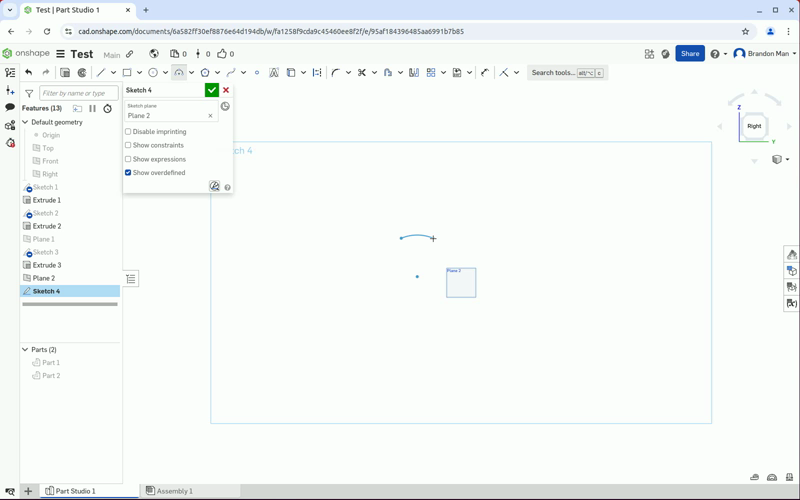
click(433, 238)
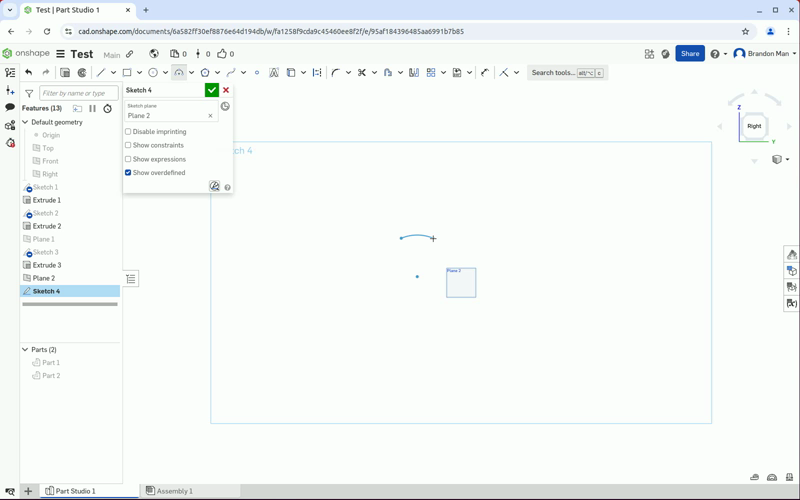
mouse_move(417, 254)
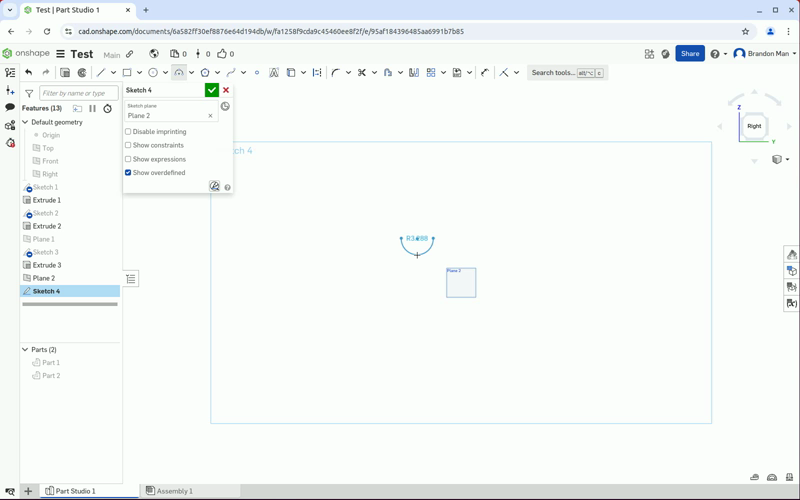
click(417, 254)
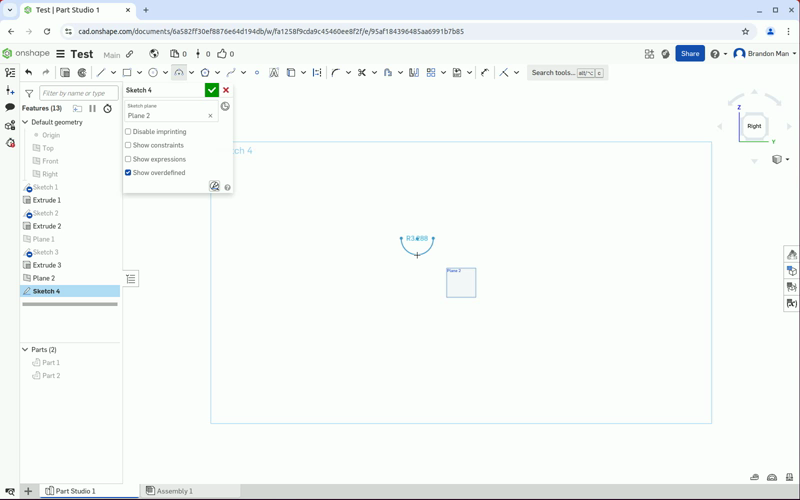
key_up(shift)
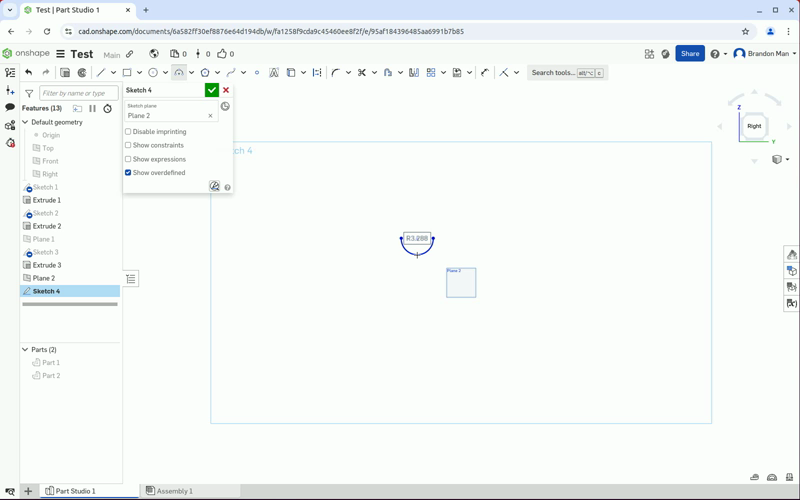
key(esc)
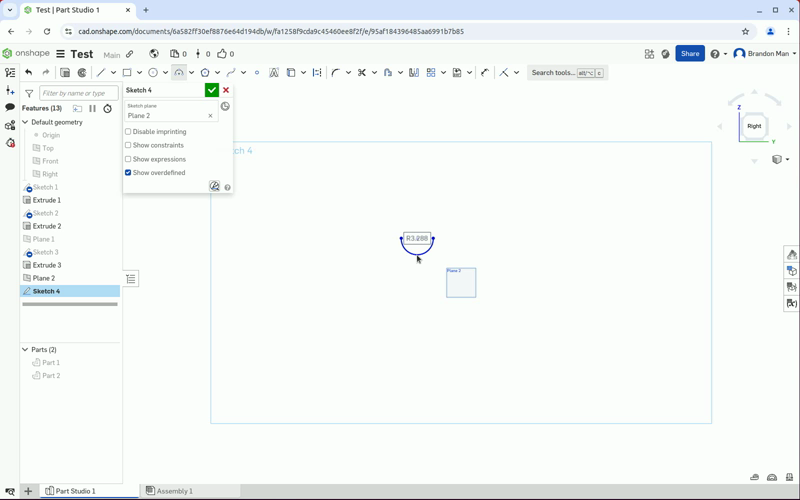
key(l)
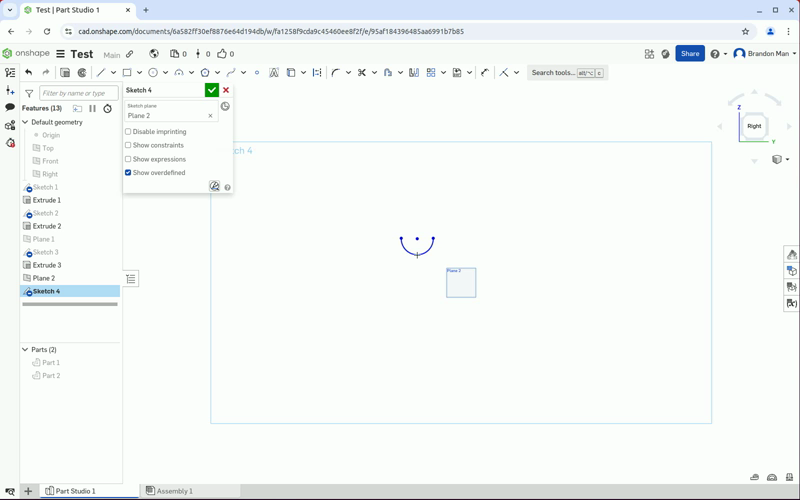
mouse_move(433, 238)
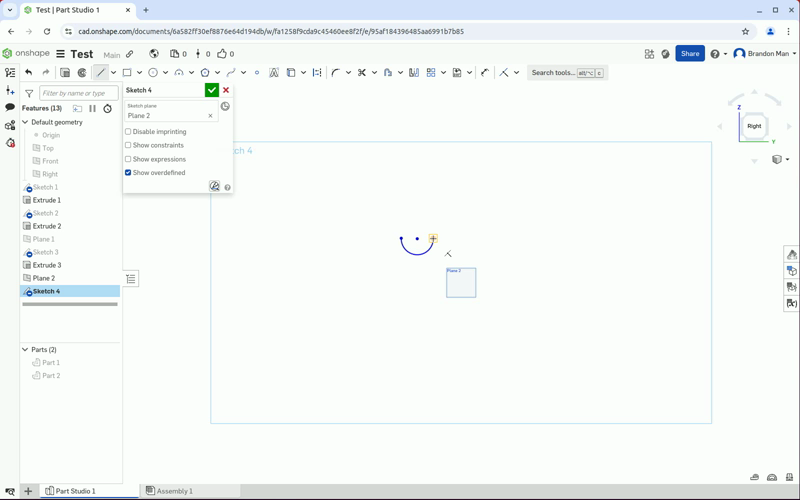
click(433, 238)
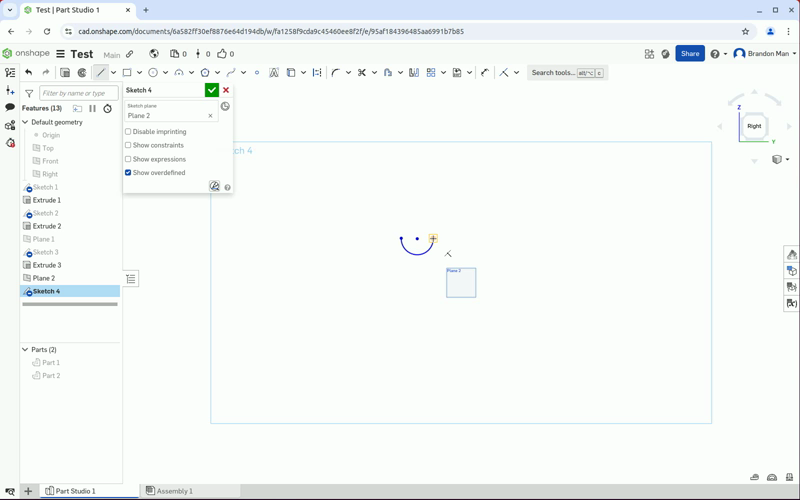
key_down(shift)
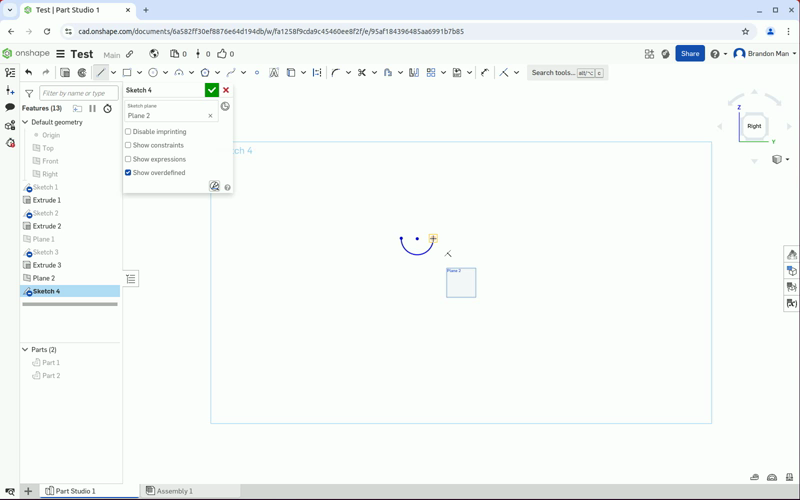
mouse_move(433, 169)
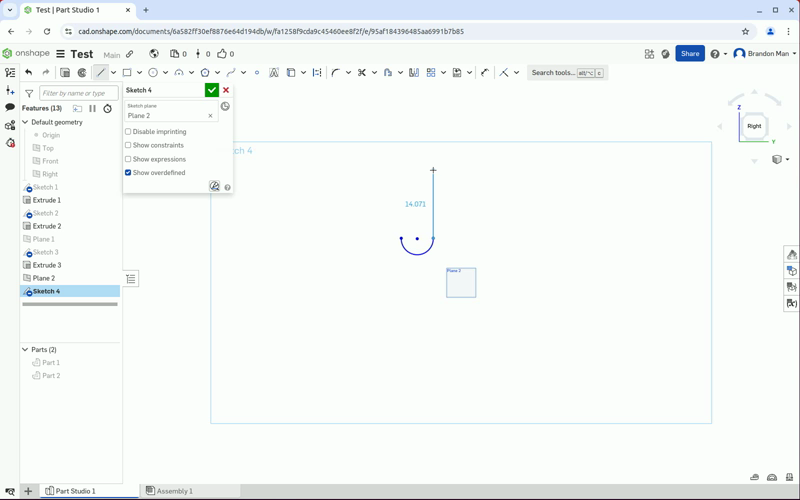
click(433, 169)
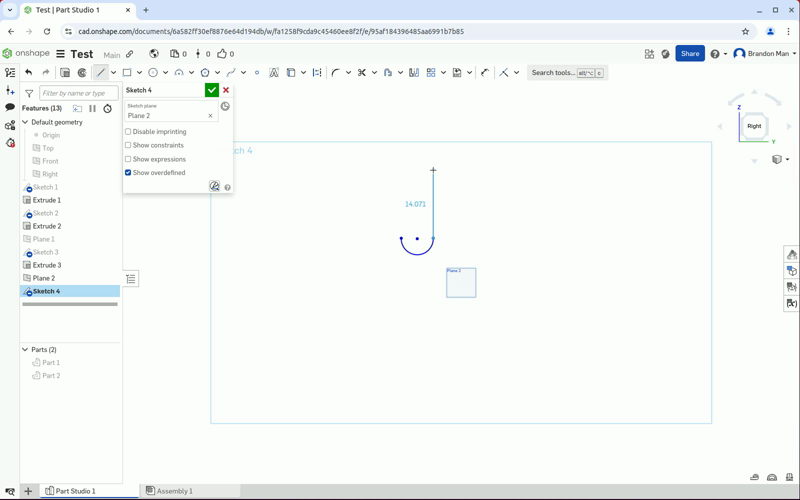
key_up(shift)
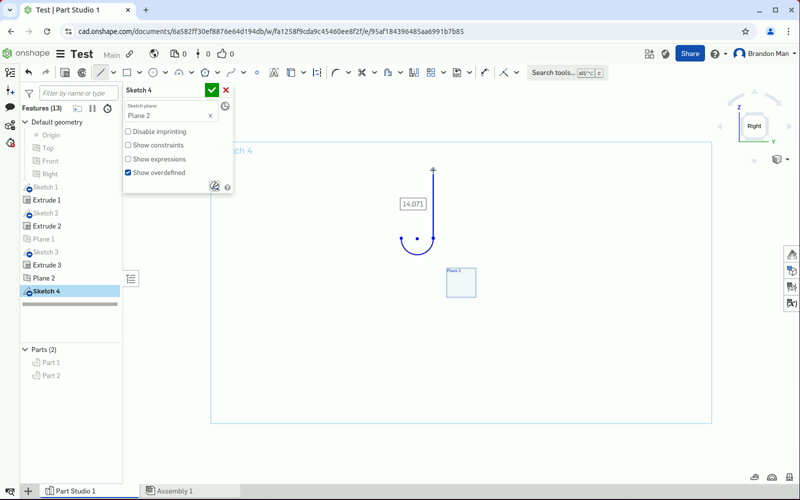
key_down(shift)
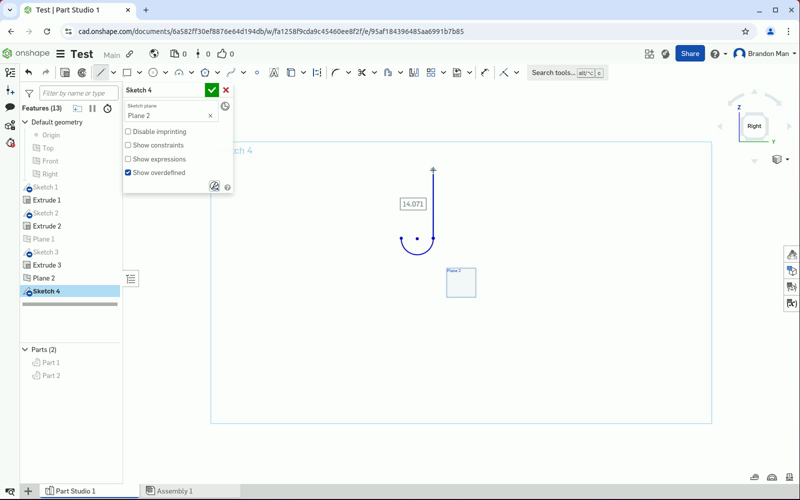
mouse_move(463, 169)
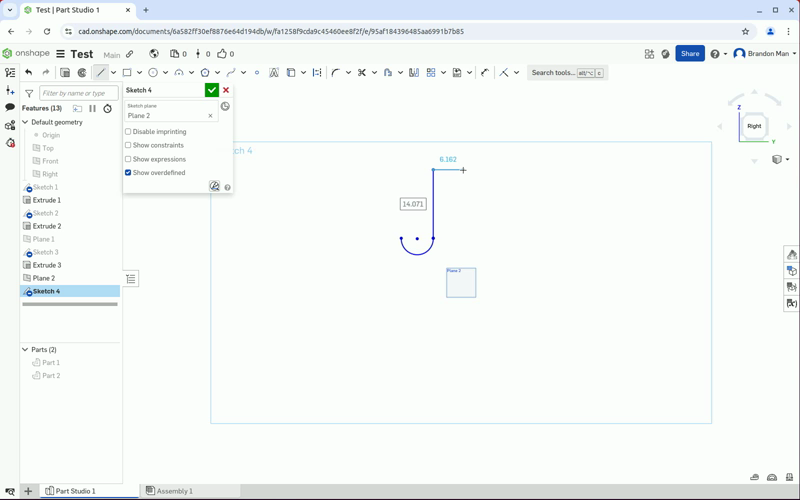
mouse_move(401, 169)
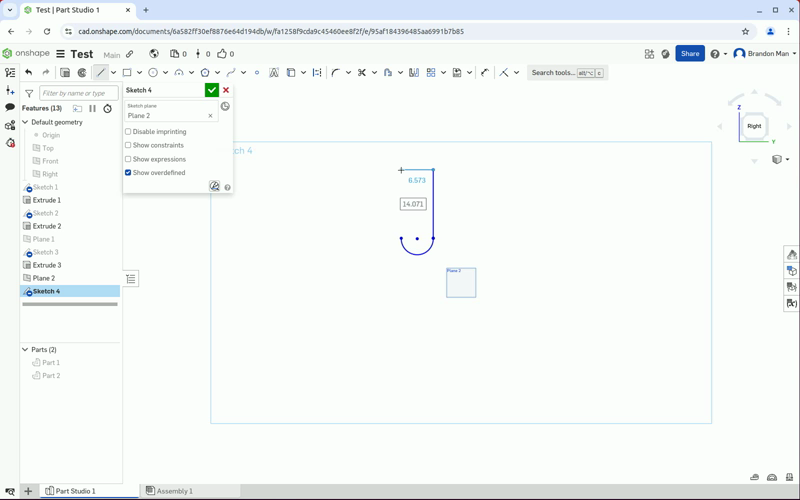
click(401, 169)
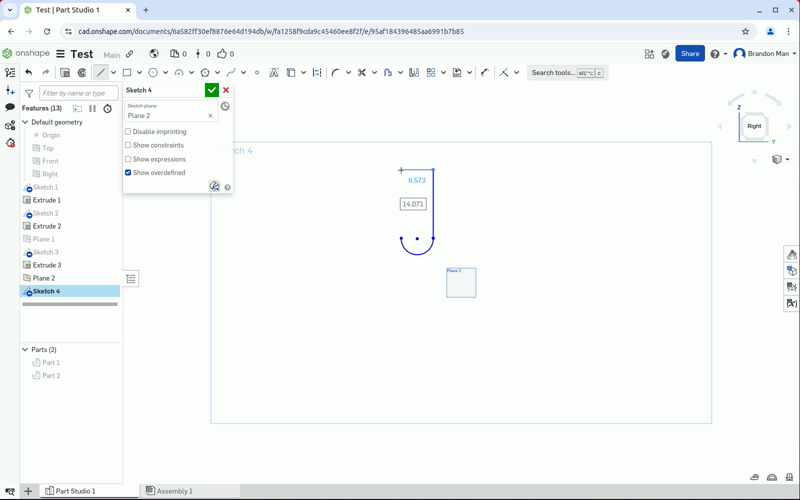
key_up(shift)
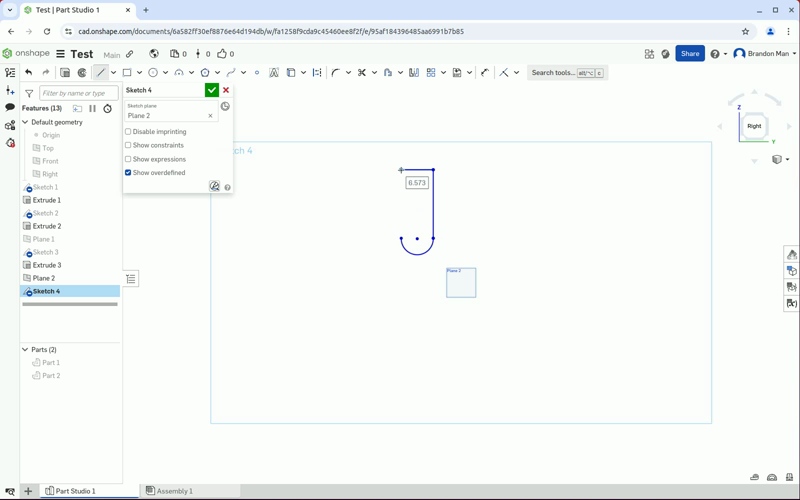
key_down(shift)
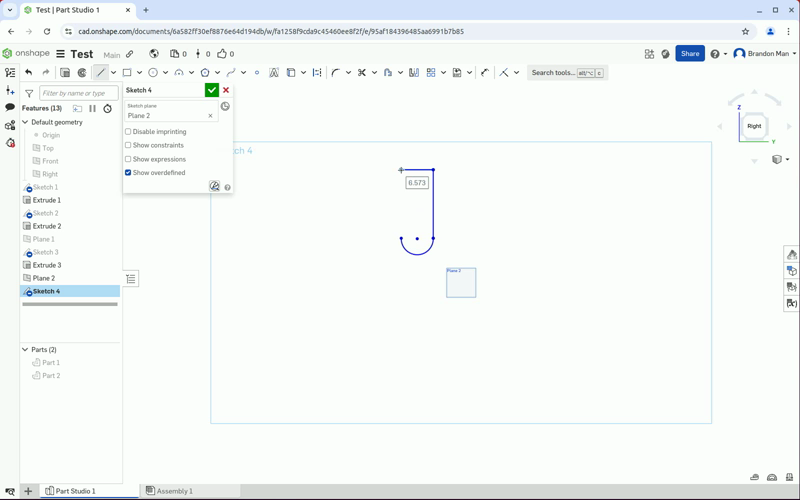
mouse_move(401, 238)
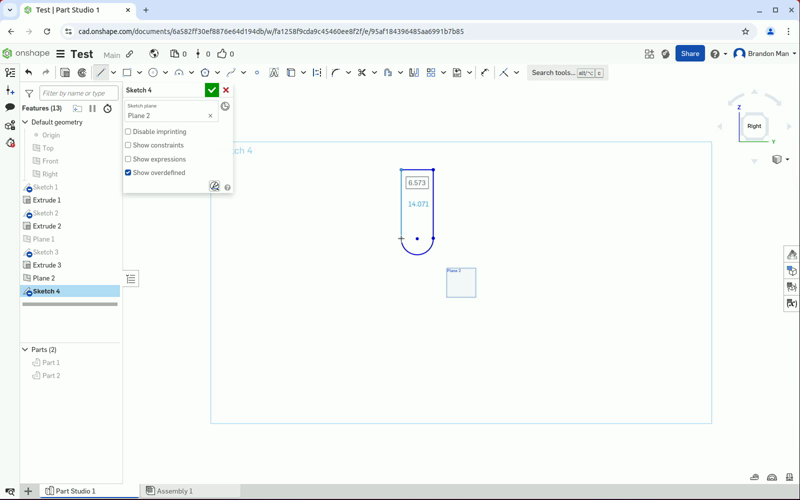
key_up(shift)
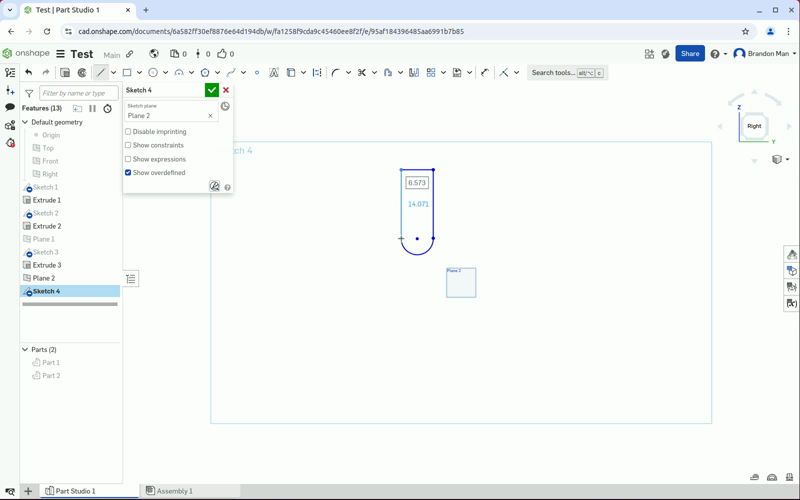
click(401, 238)
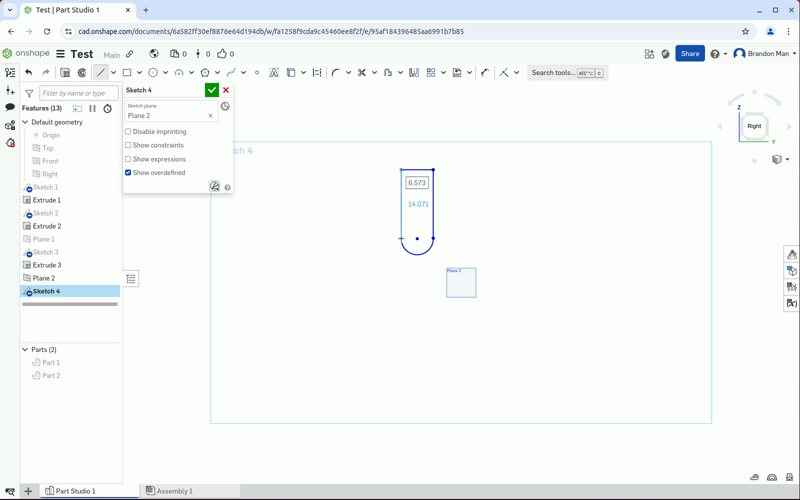
key(esc)
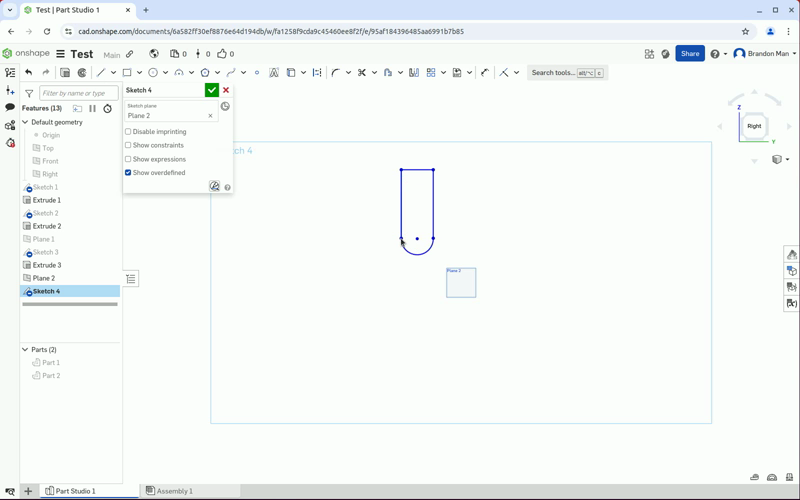
mouse_move(426, 218)
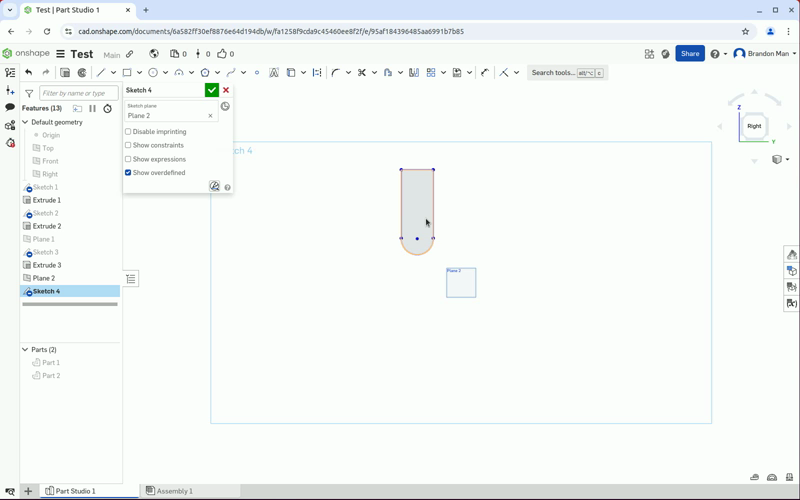
click(426, 218)
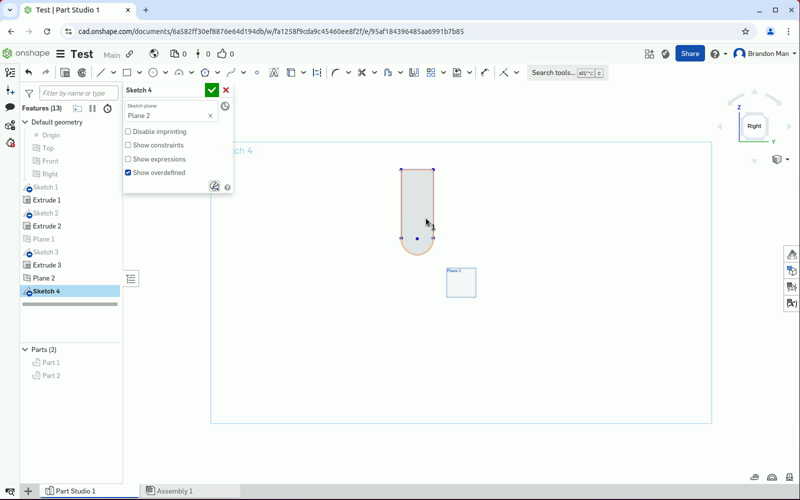
mouse_move(73, 352)
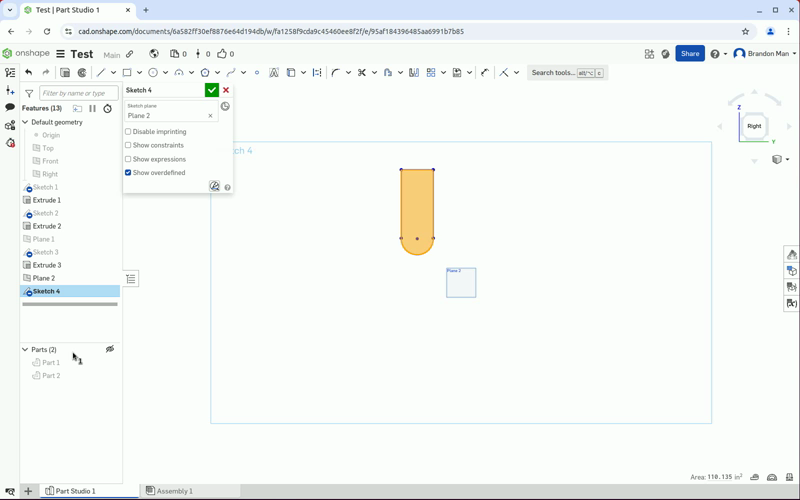
key(shift+y)
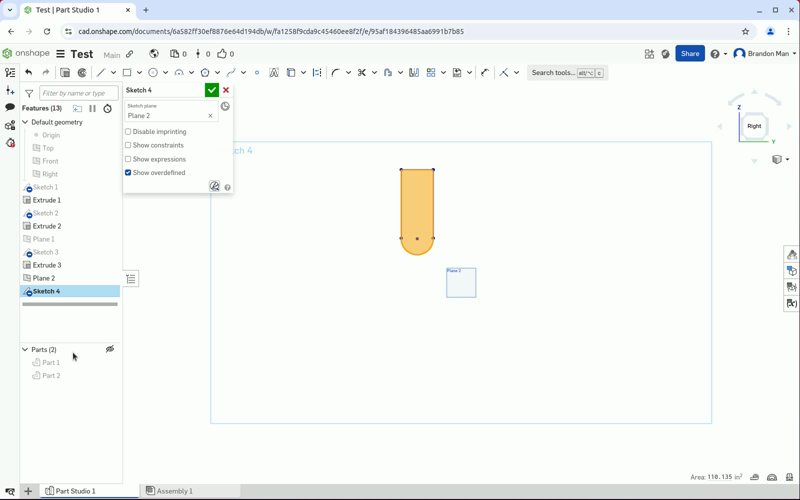
key(shift+e)
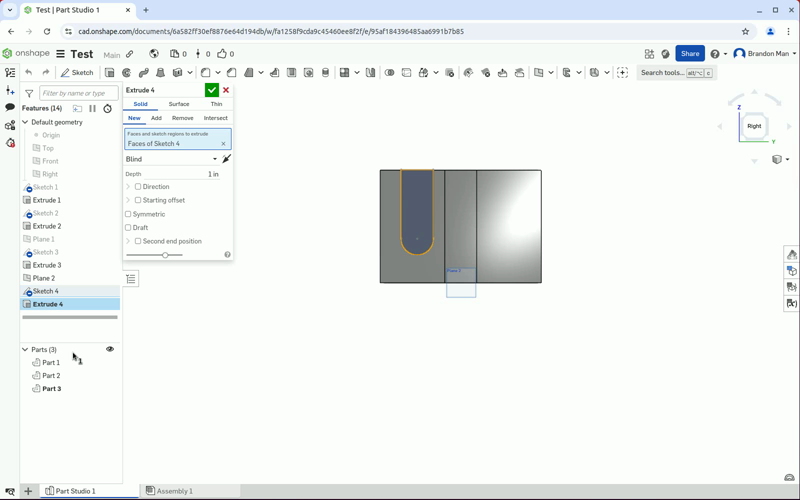
mouse_move(143, 106)
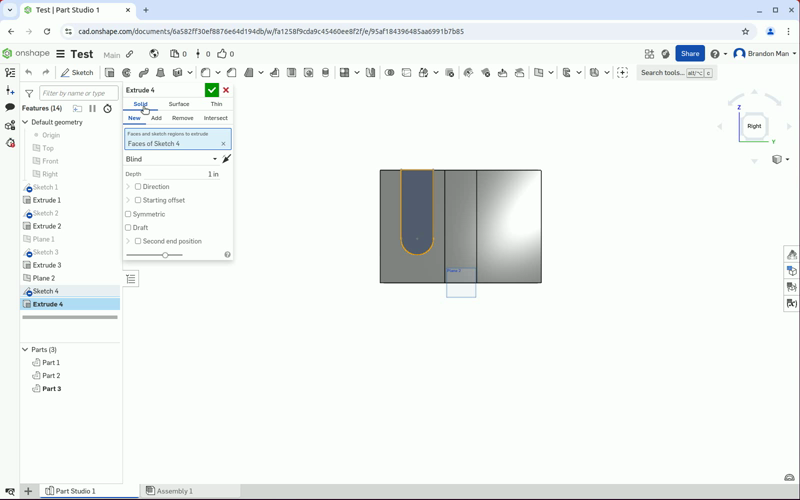
click(143, 106)
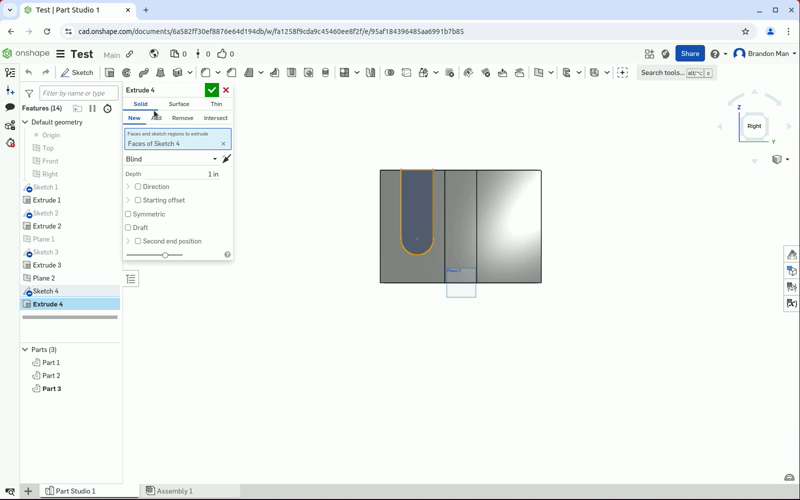
mouse_move(186, 120)
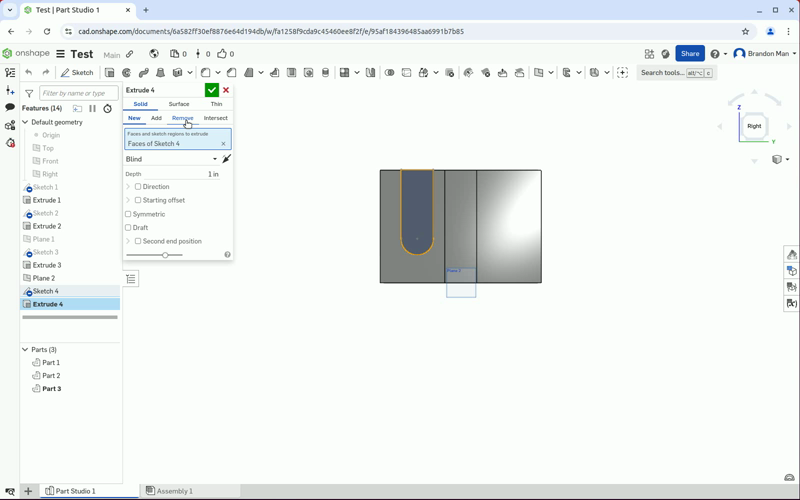
click(186, 120)
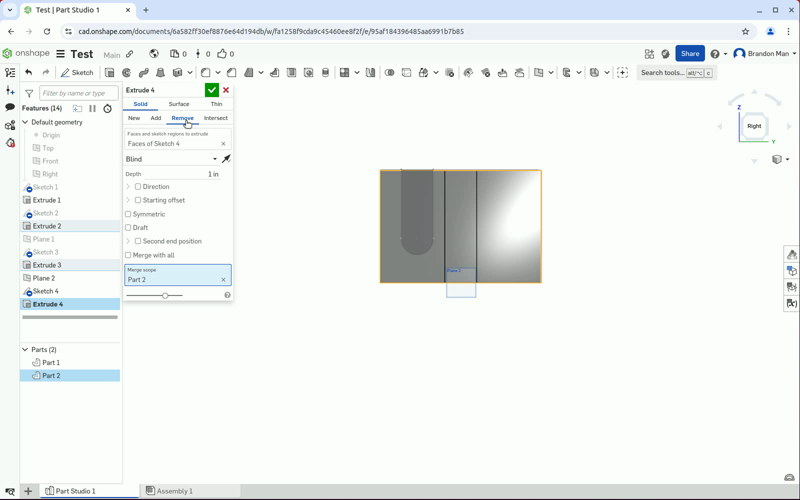
key(tab, 4)
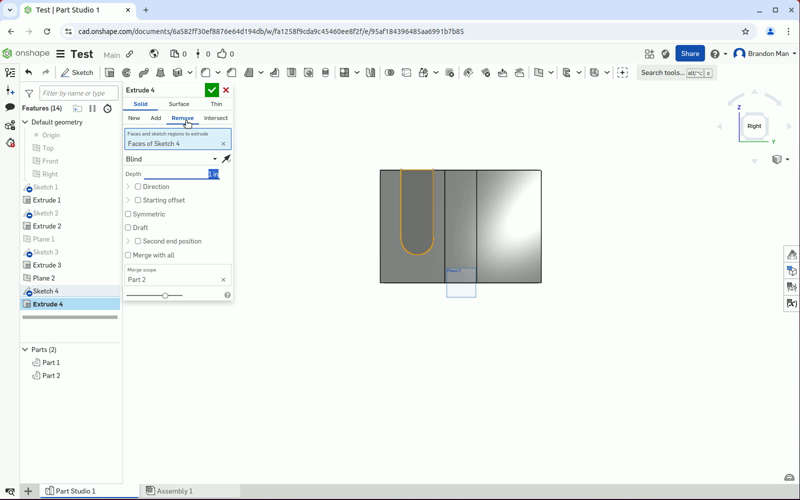
text(1.204)
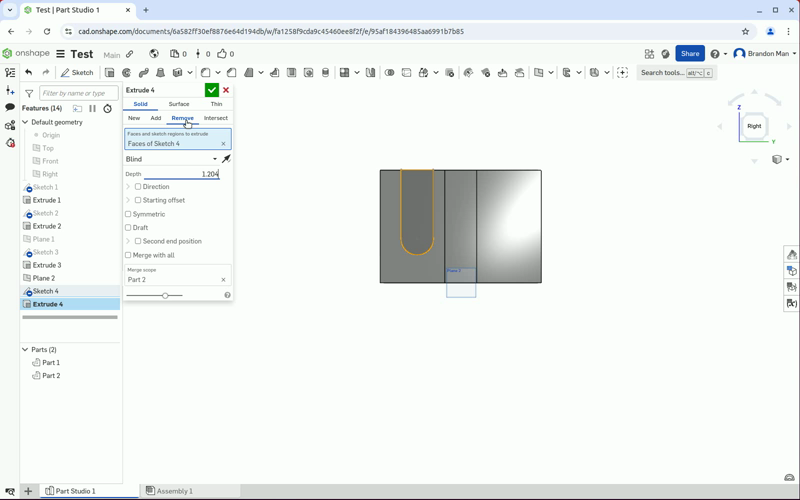
key(tab, 6)
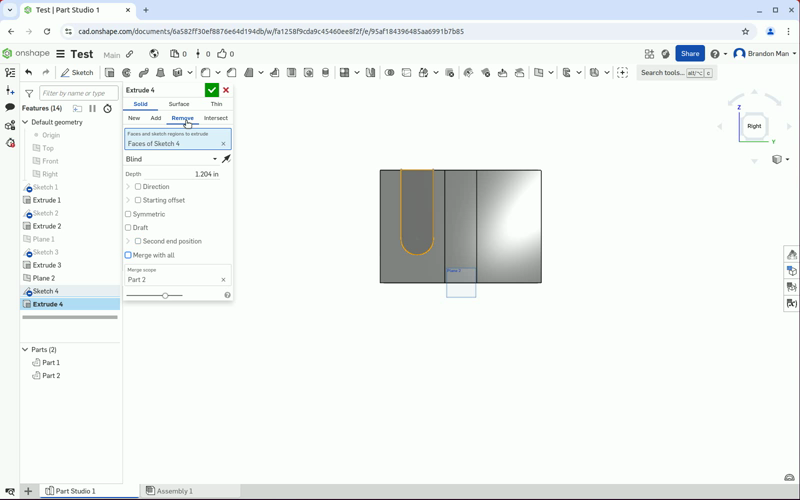
key(space)
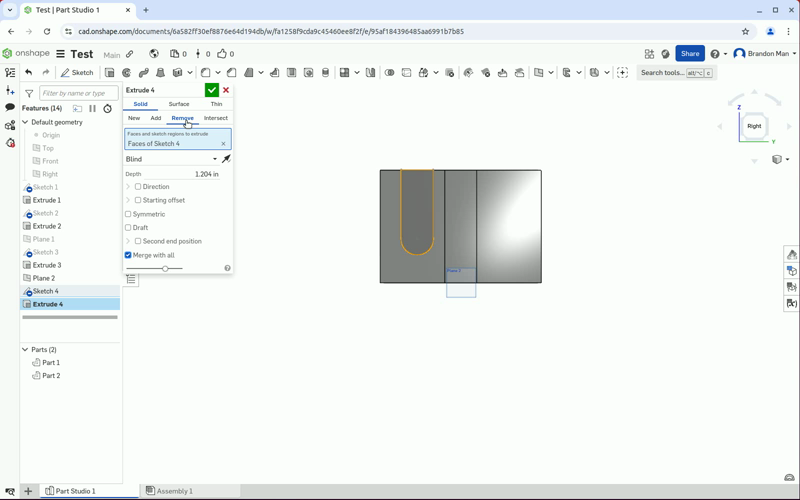
key(enter)
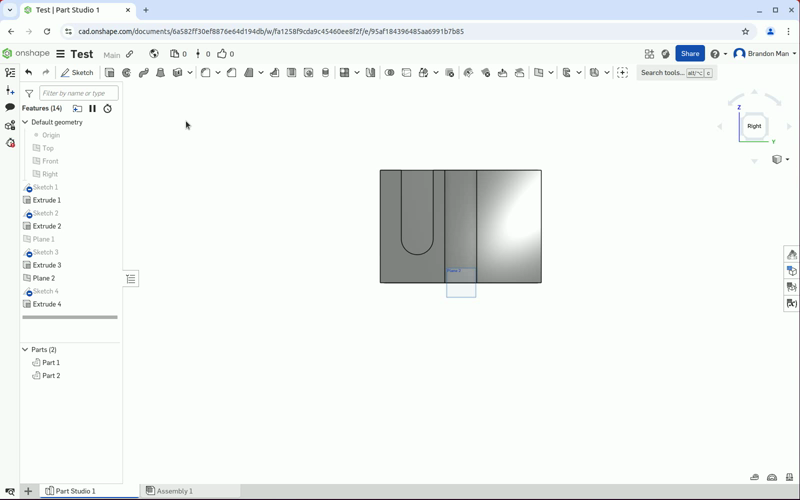
key(shift+h)
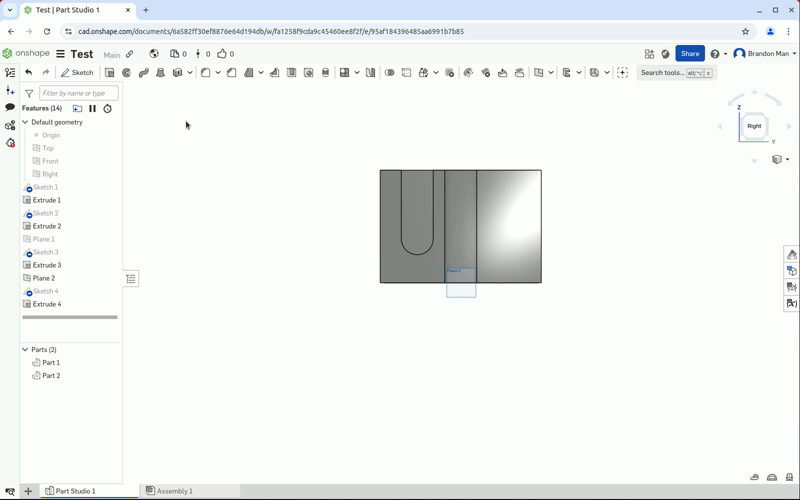
key(shift+h)
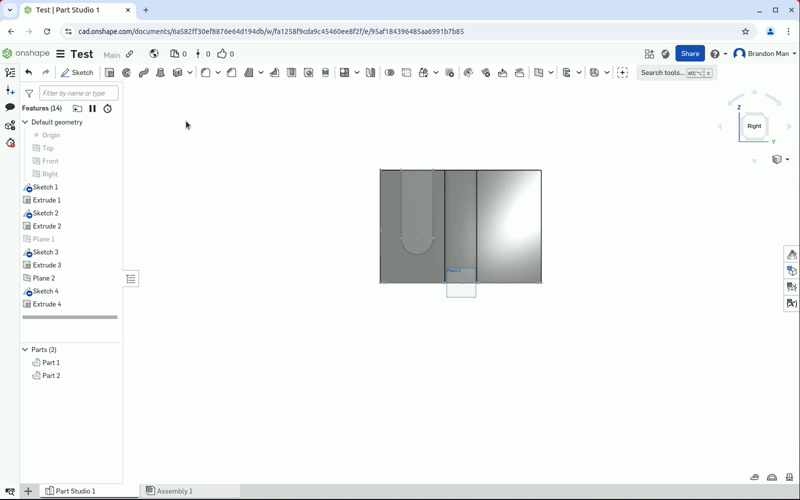
key(shift+7)
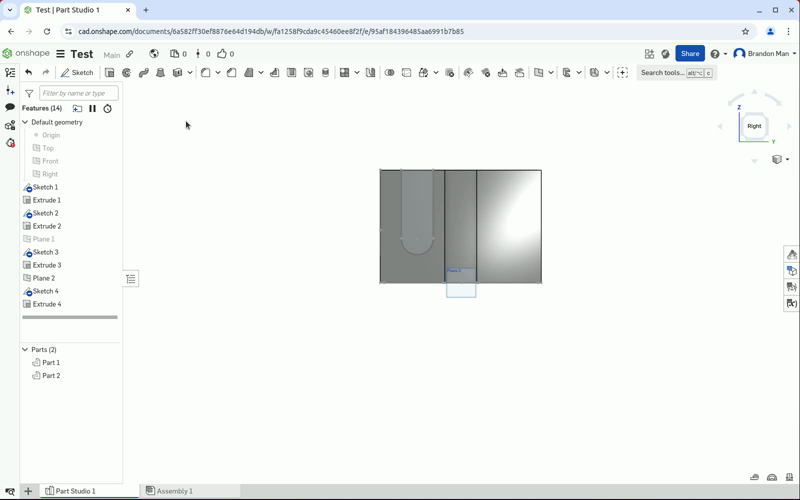
key(right, 2)
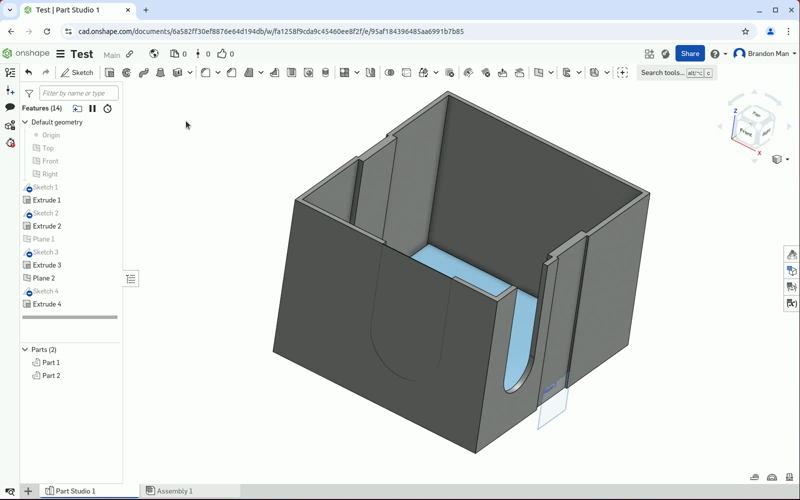
key(down, 2)
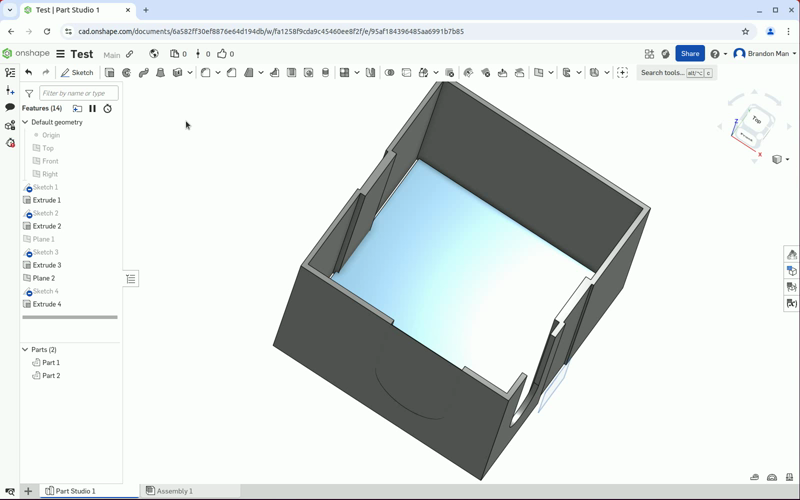
key(up, 2)
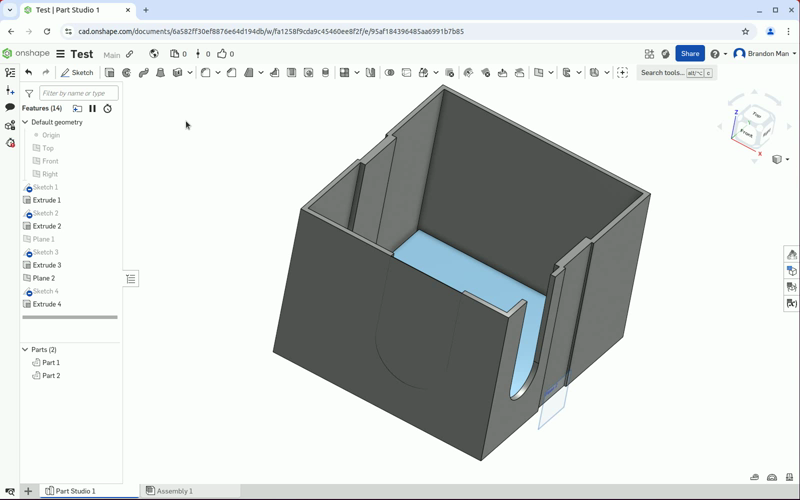
key(left, 2)
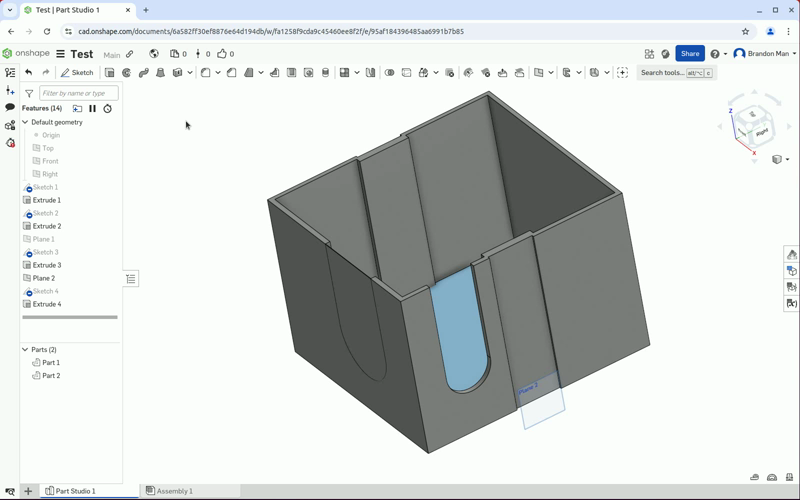
mouse_move(73, 189)
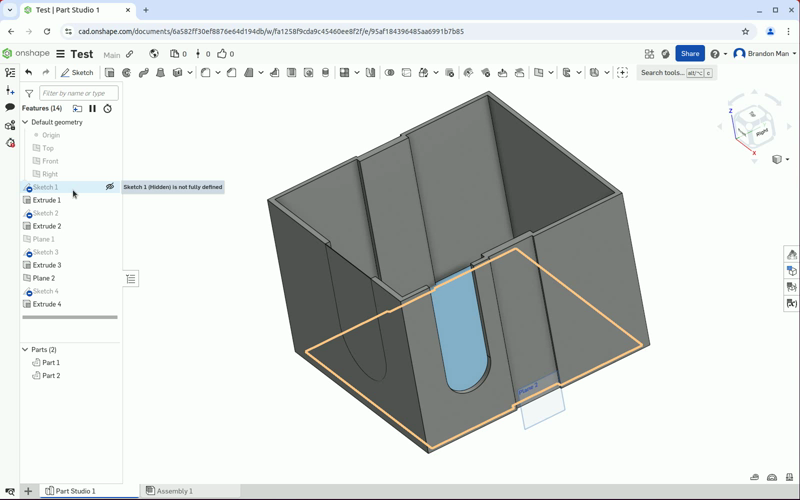
click(73, 189)